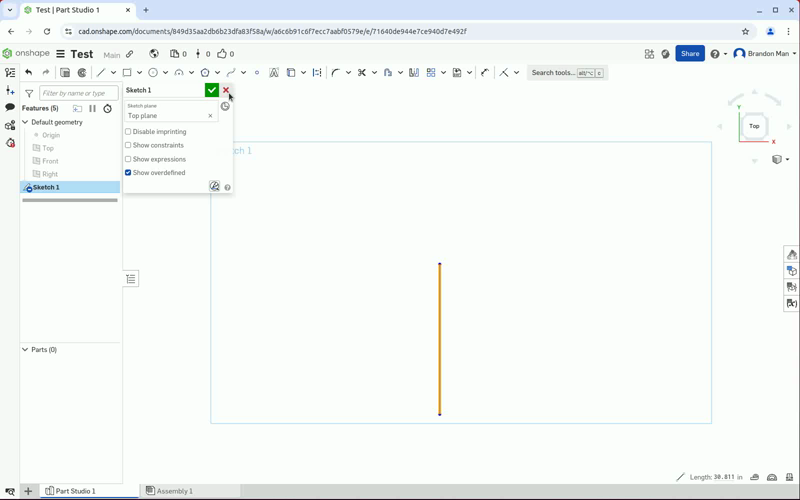
key(shift+h)
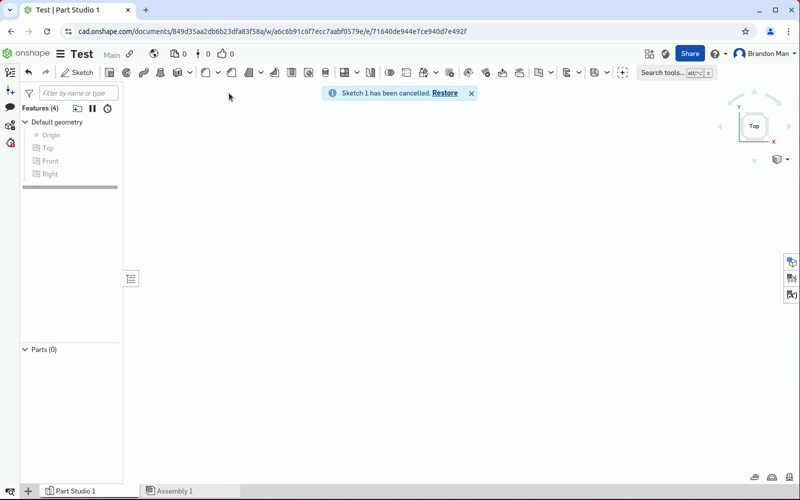
mouse_move(73, 352)
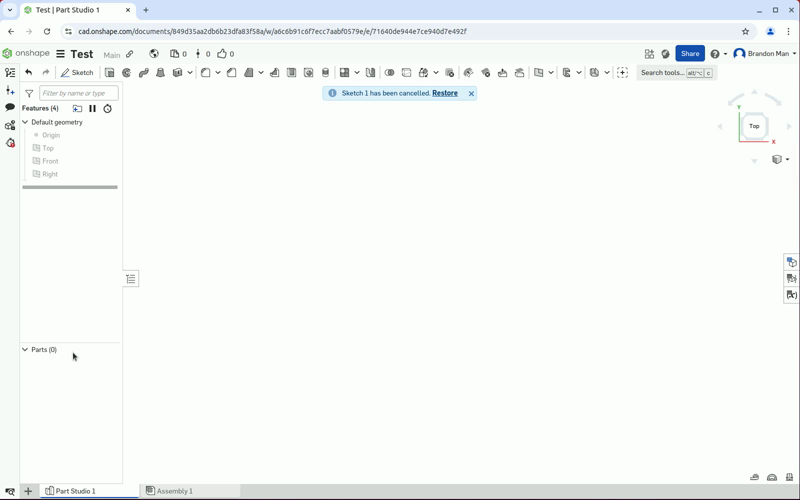
key(y)
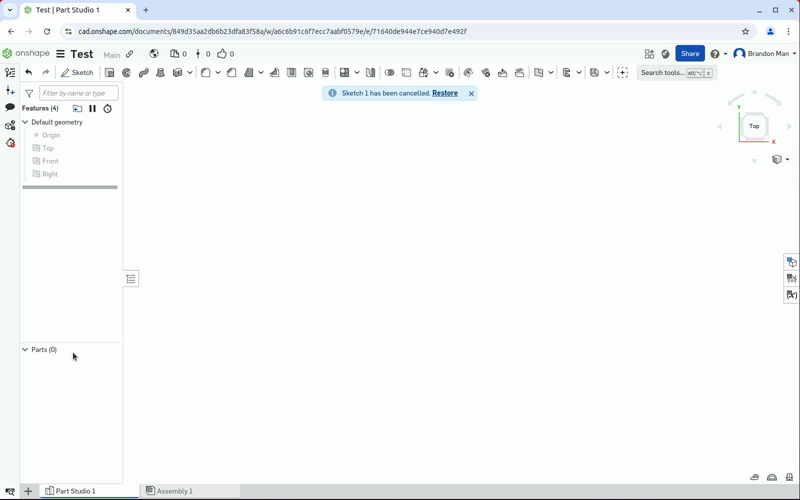
key(shift+p)
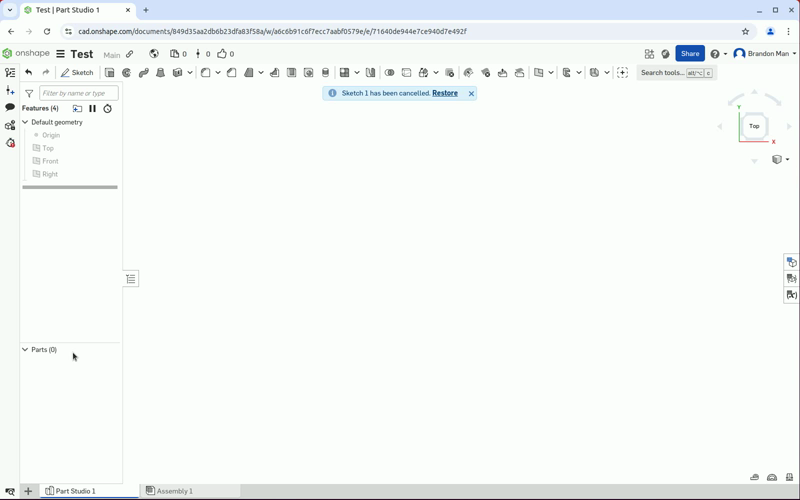
key(space)
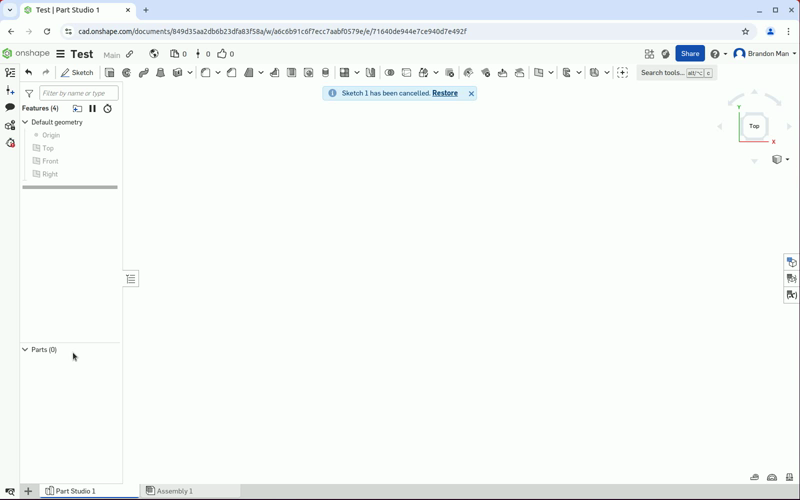
key_down(shift)
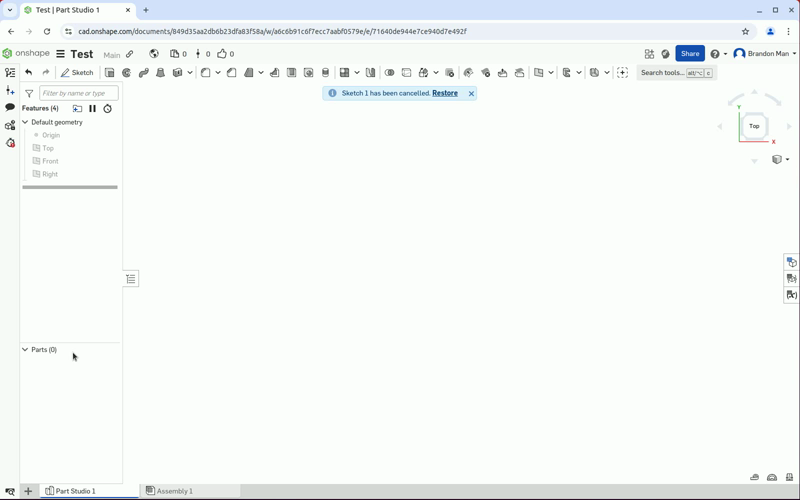
key(up)
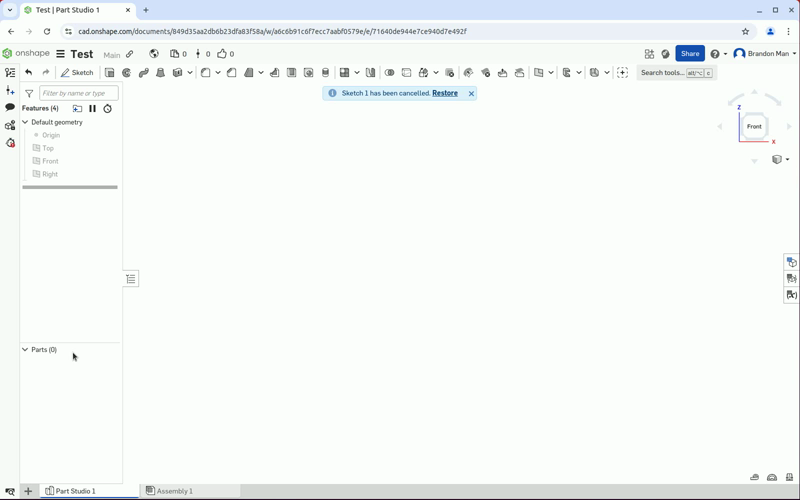
key_up(shift)
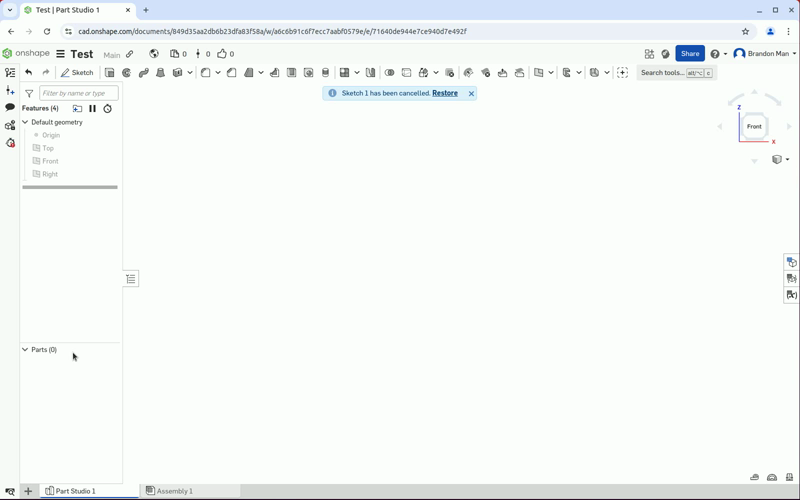
mouse_move(73, 352)
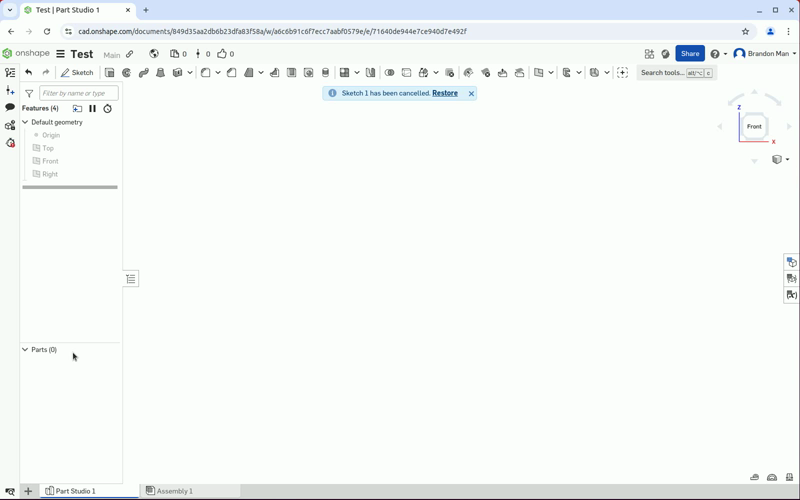
key(shift+y)
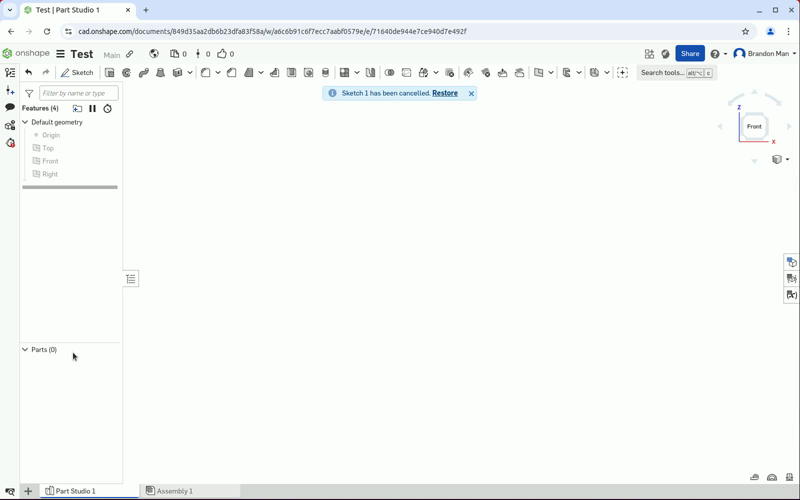
key(shift+s)
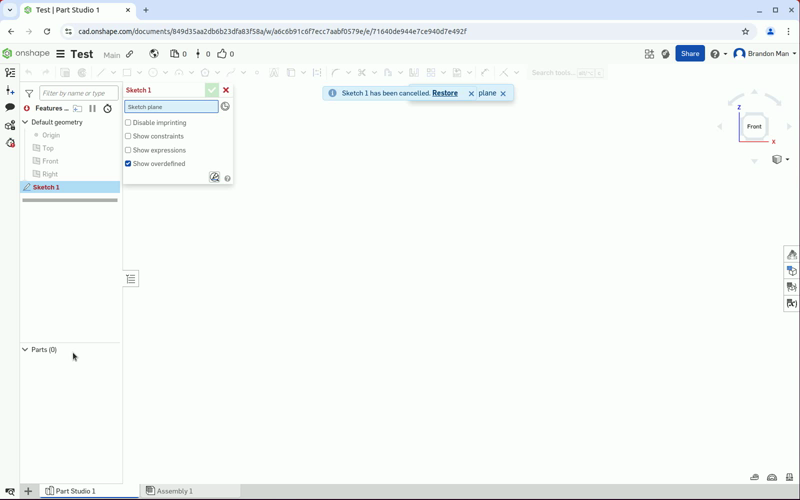
mouse_move(73, 163)
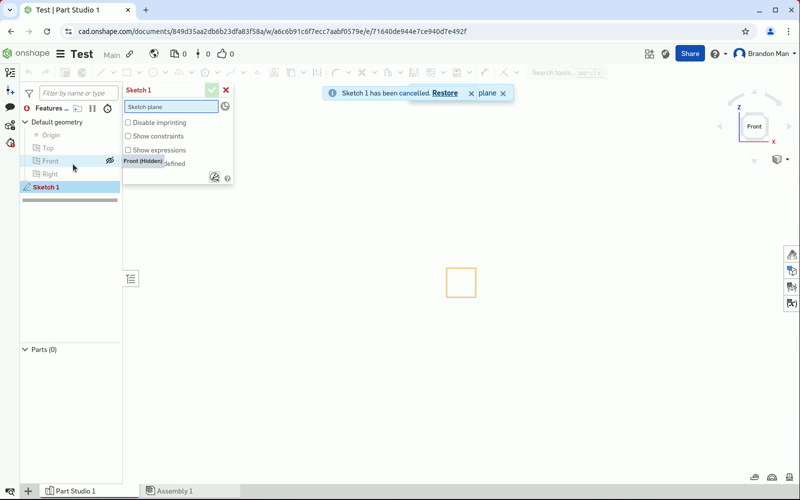
click(73, 163)
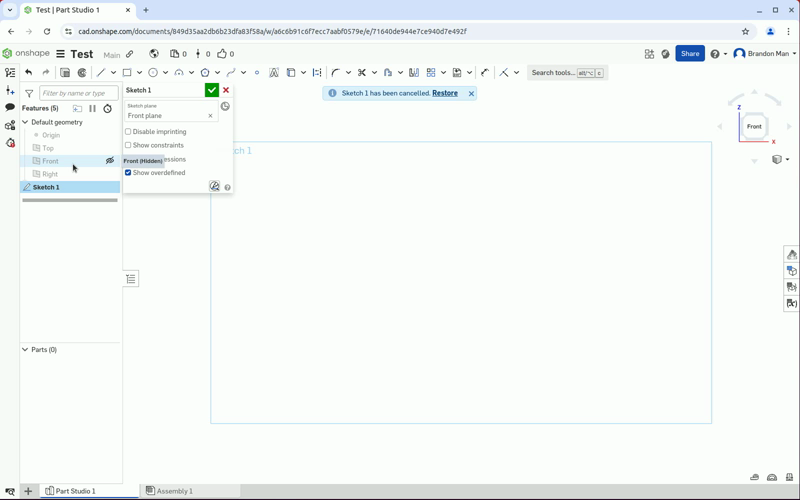
mouse_move(73, 352)
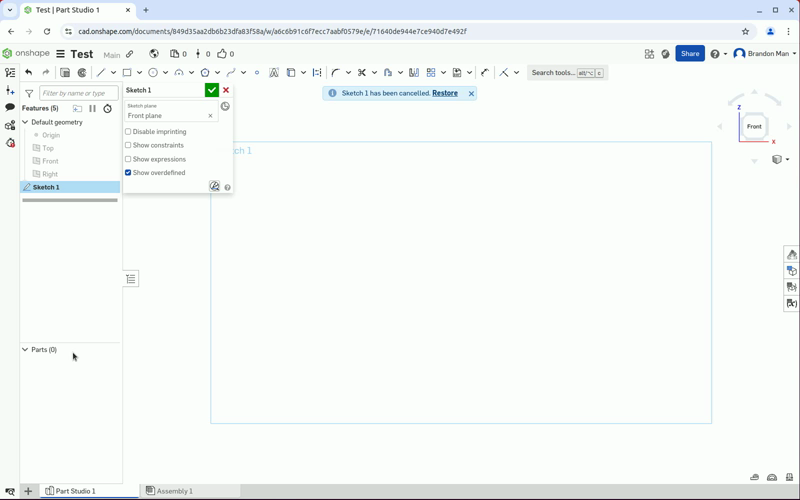
key(y)
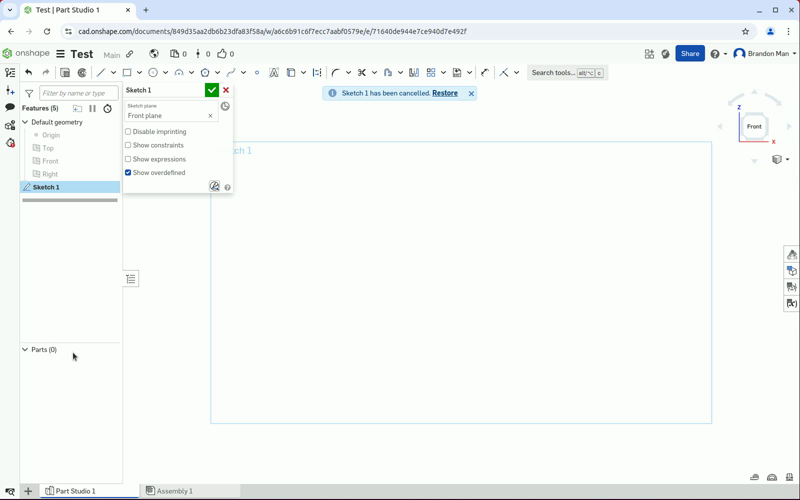
key(c)
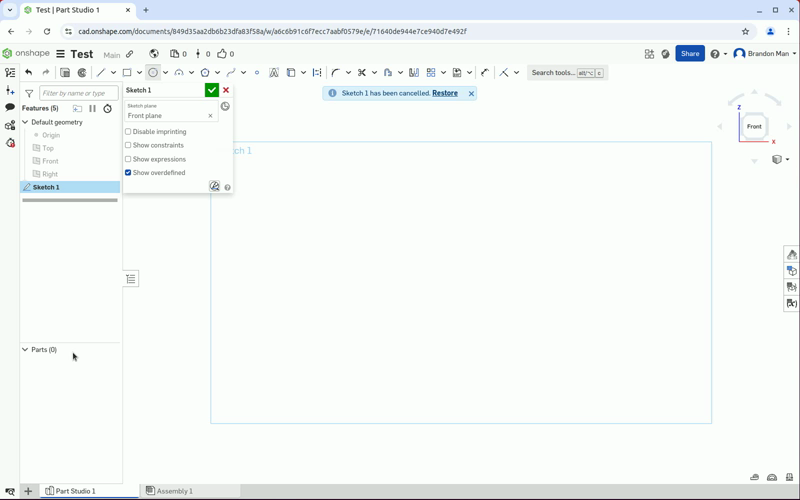
key_down(shift)
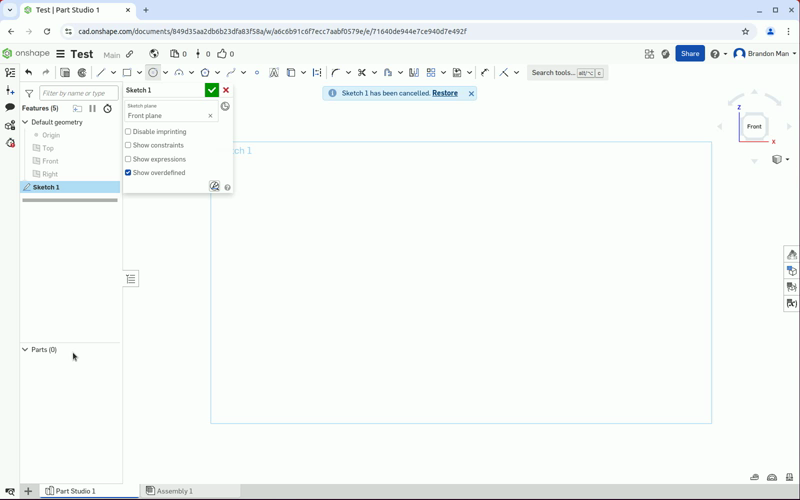
mouse_move(460, 327)
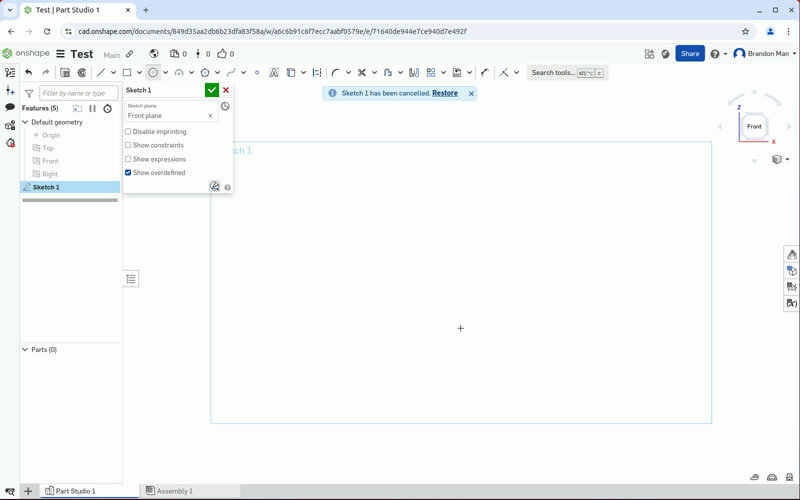
click(460, 327)
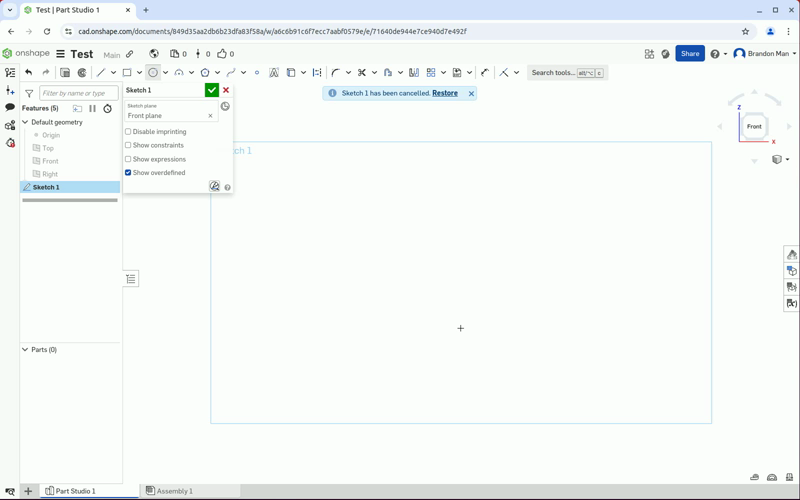
key_up(shift)
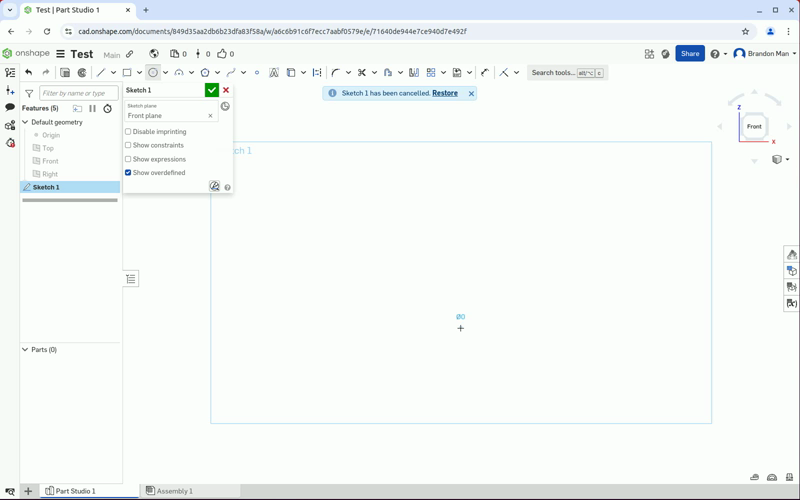
mouse_move(471, 327)
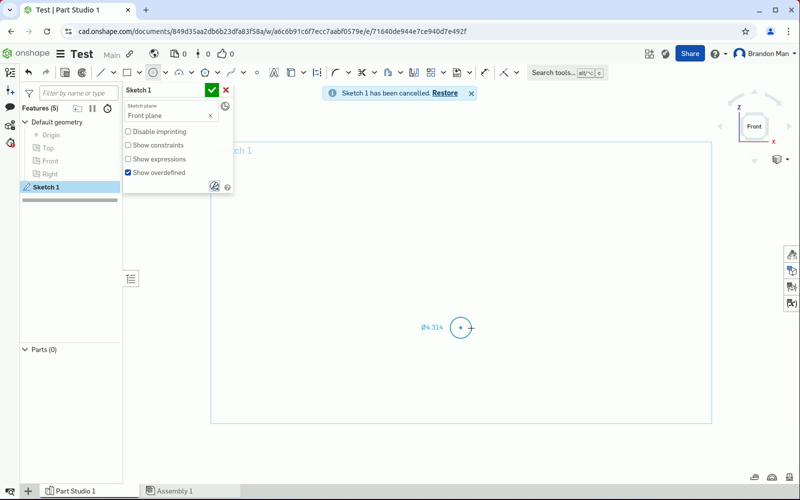
click(471, 327)
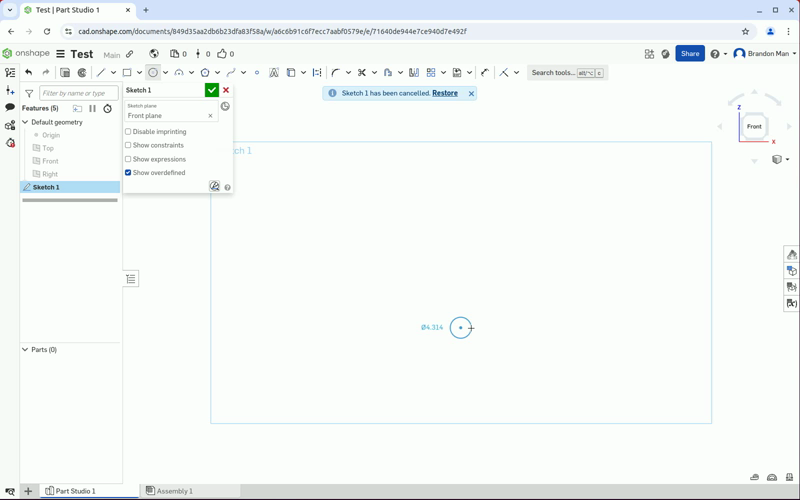
key(esc)
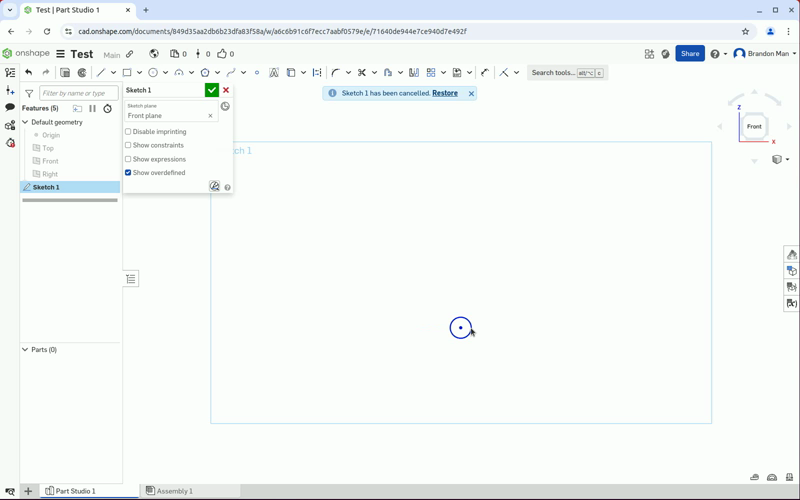
key(c)
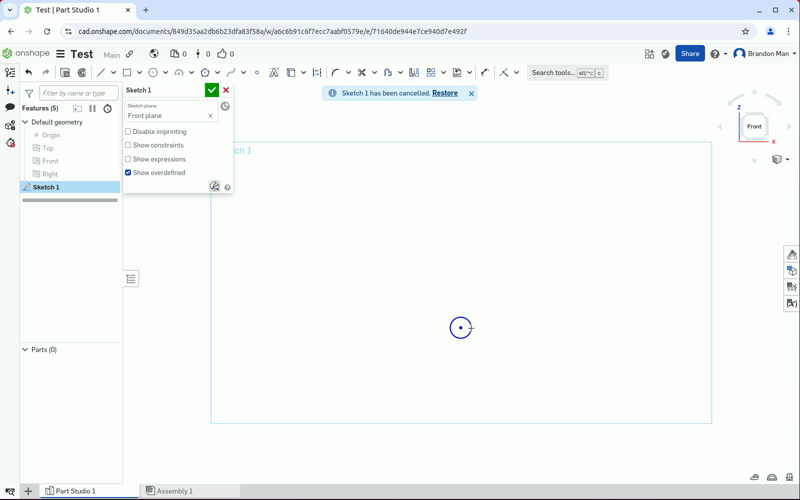
key_down(shift)
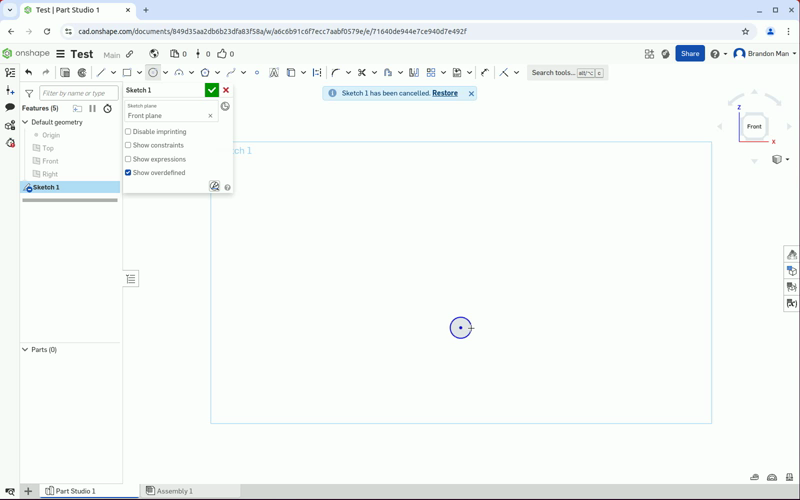
mouse_move(460, 327)
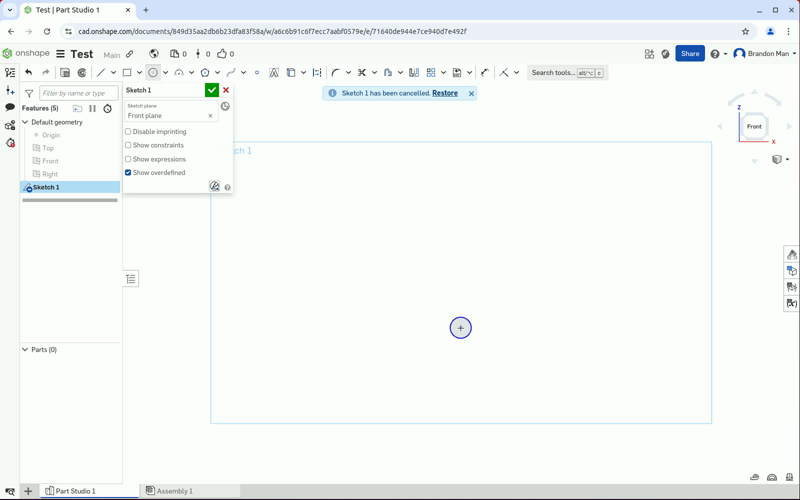
click(460, 327)
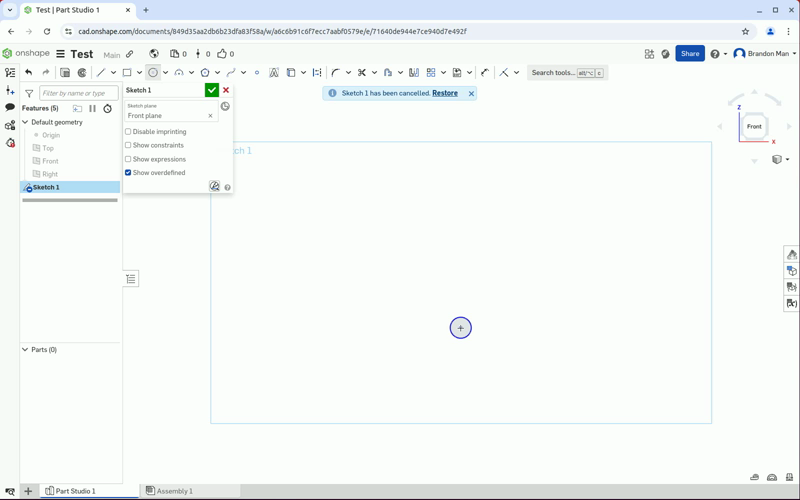
key_up(shift)
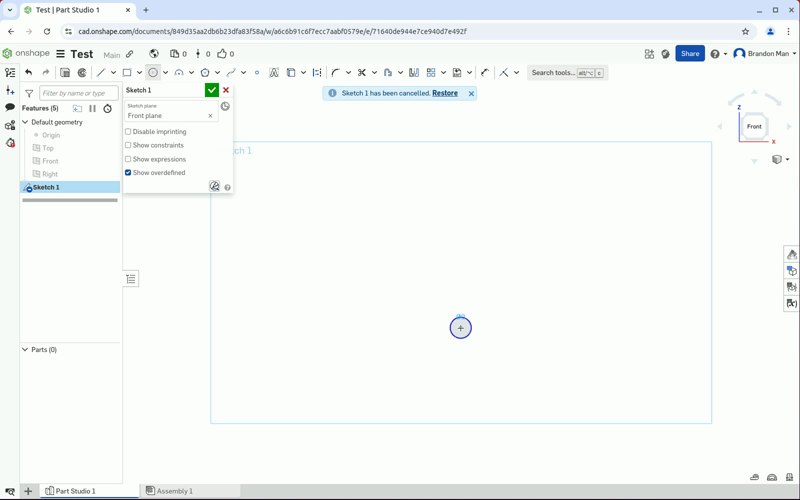
mouse_move(464, 327)
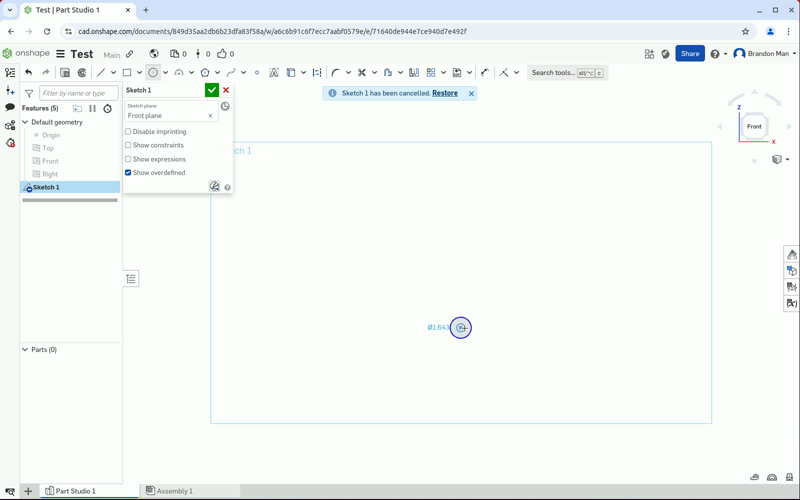
scroll(6)
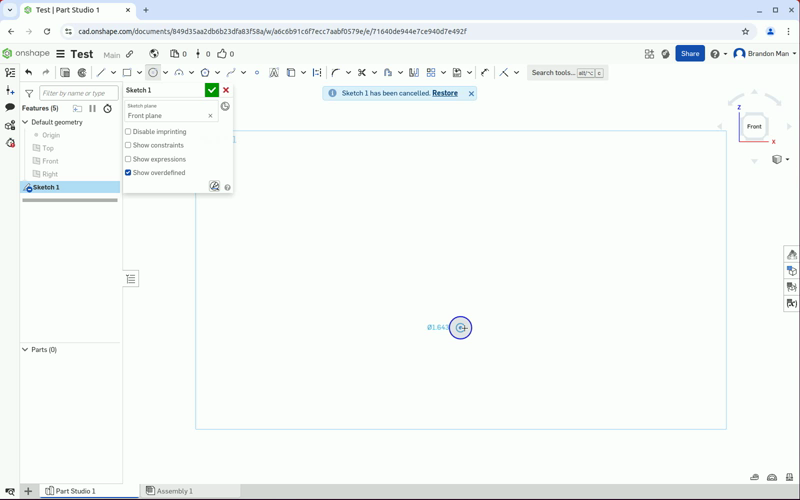
scroll(6)
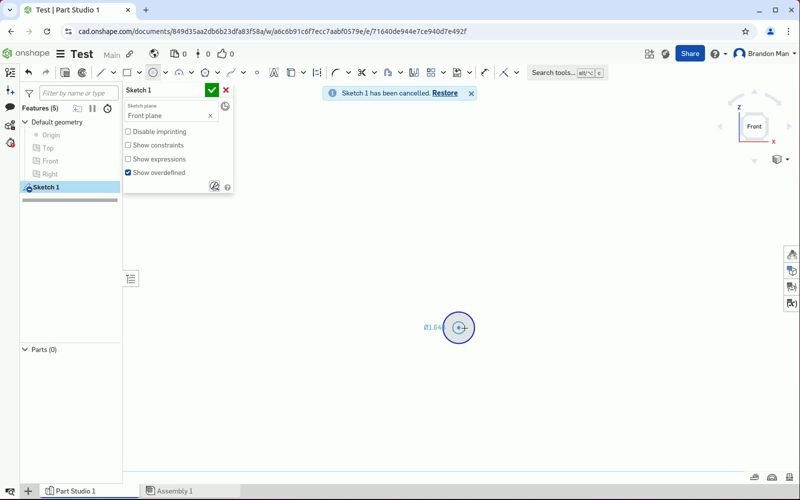
scroll(6)
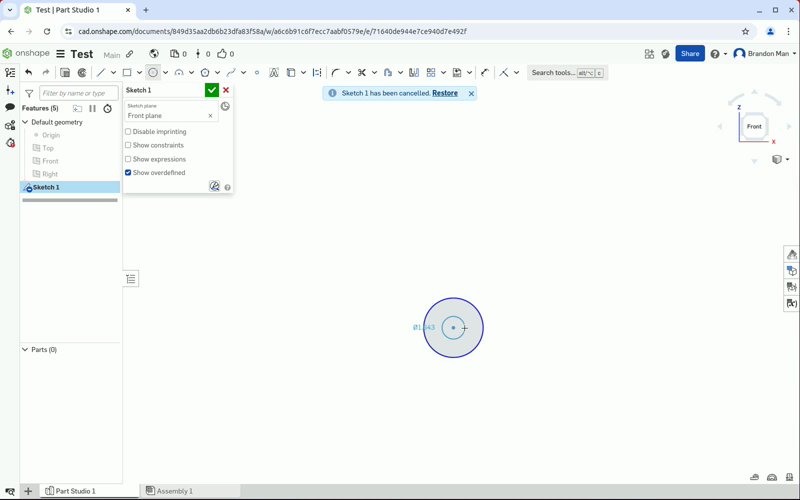
scroll(6)
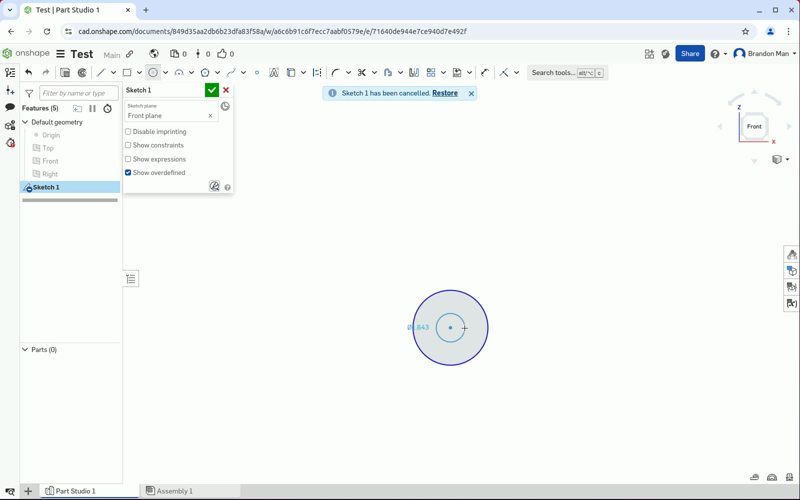
scroll(6)
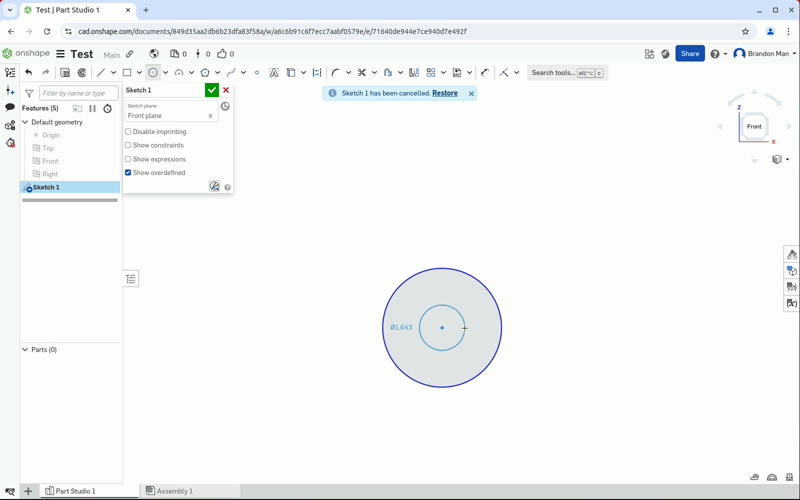
scroll(6)
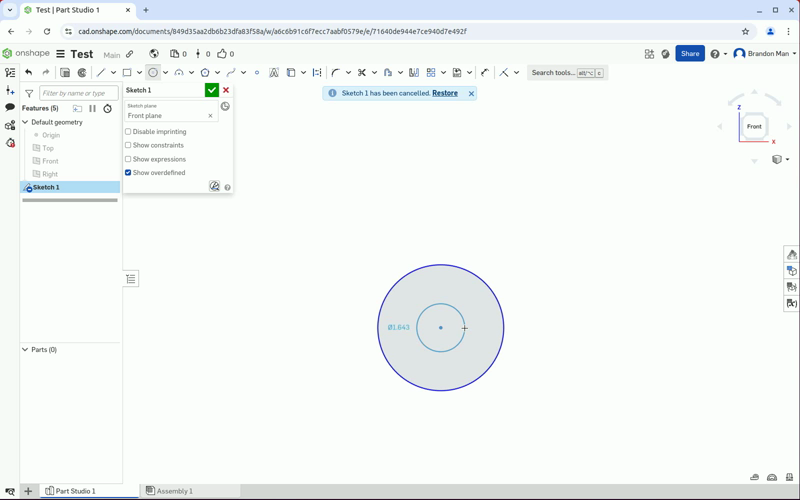
scroll(6)
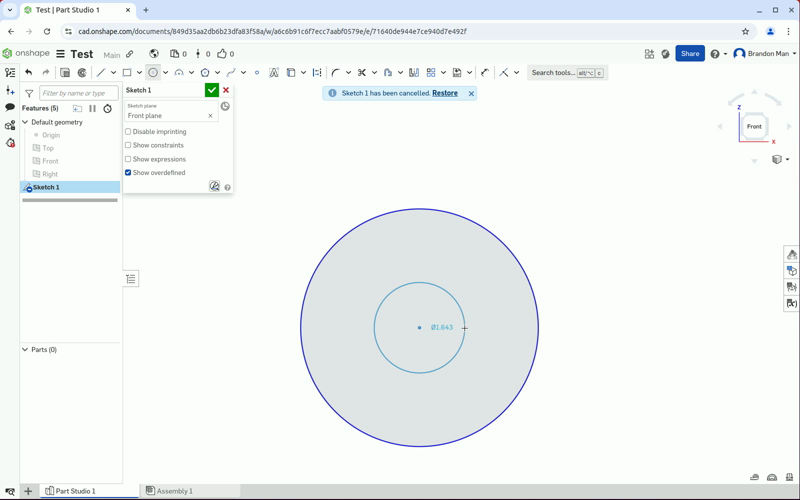
click(464, 327)
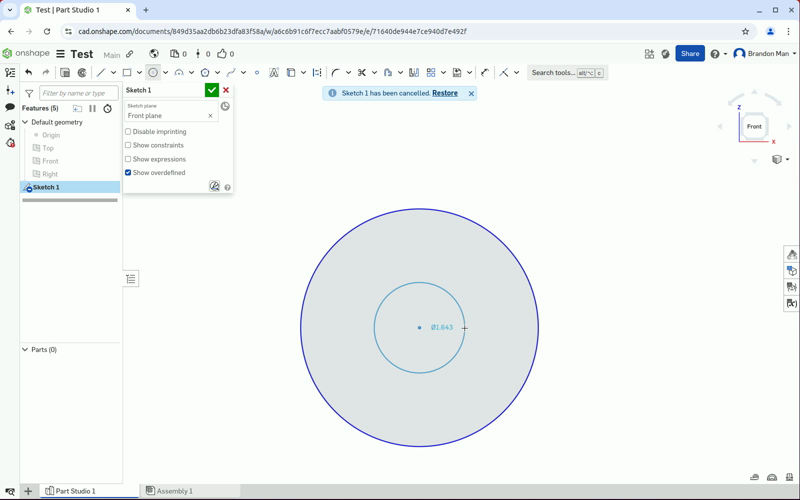
scroll(-6)
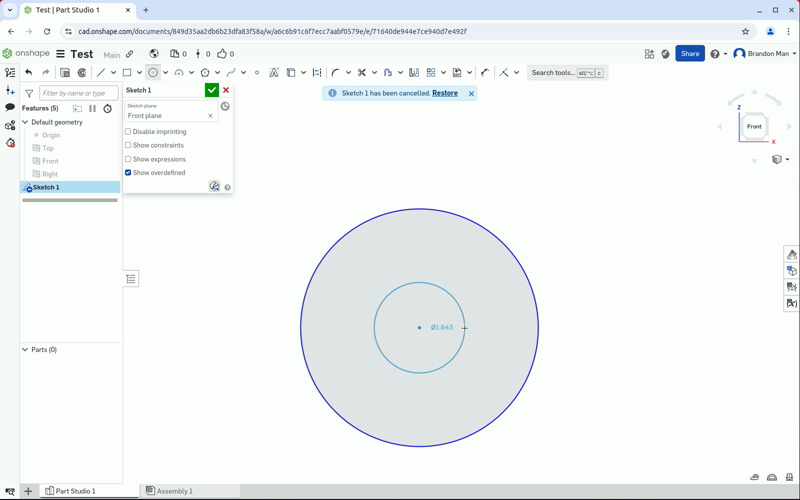
scroll(-6)
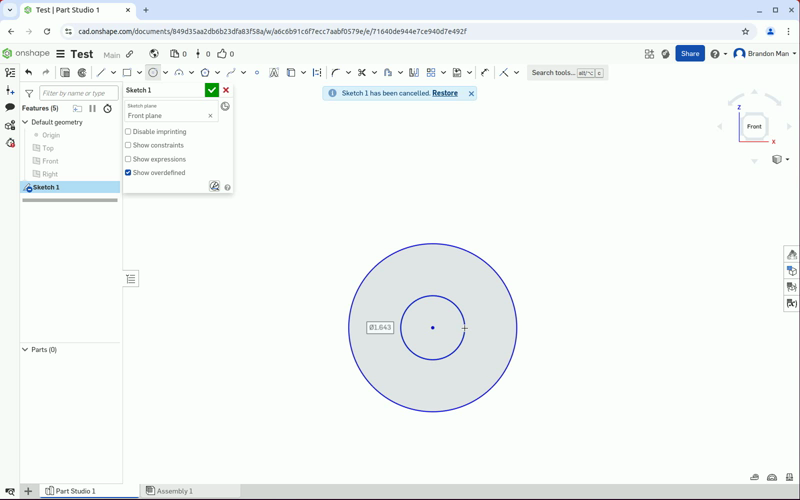
scroll(-6)
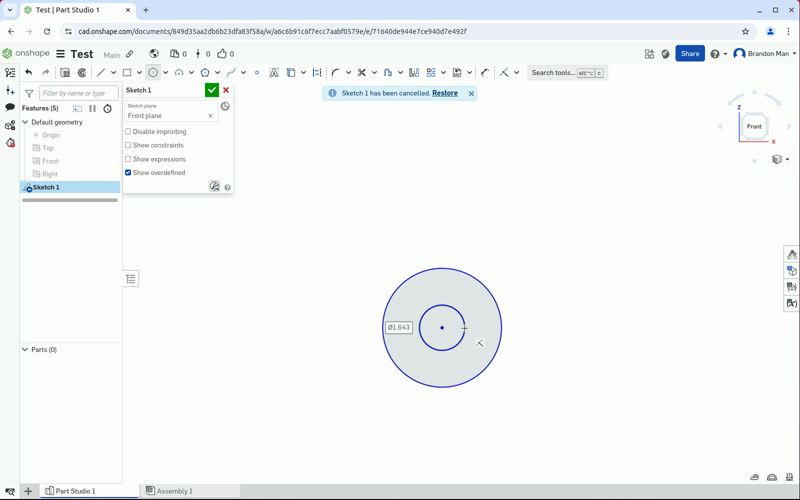
scroll(-6)
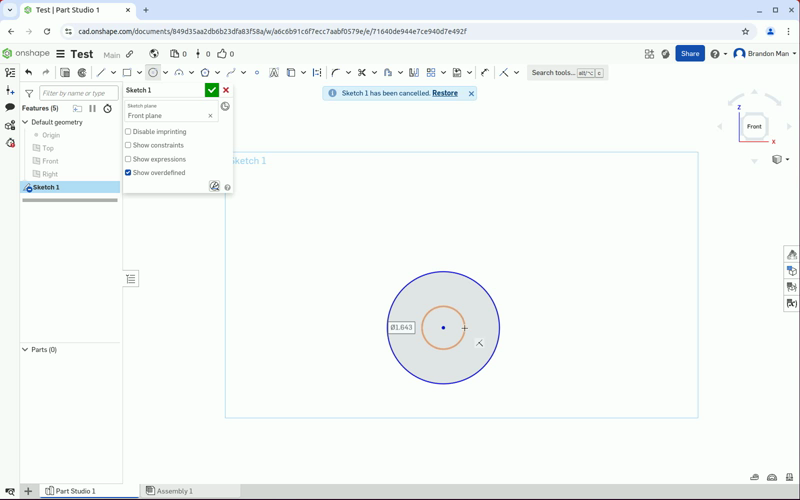
scroll(-6)
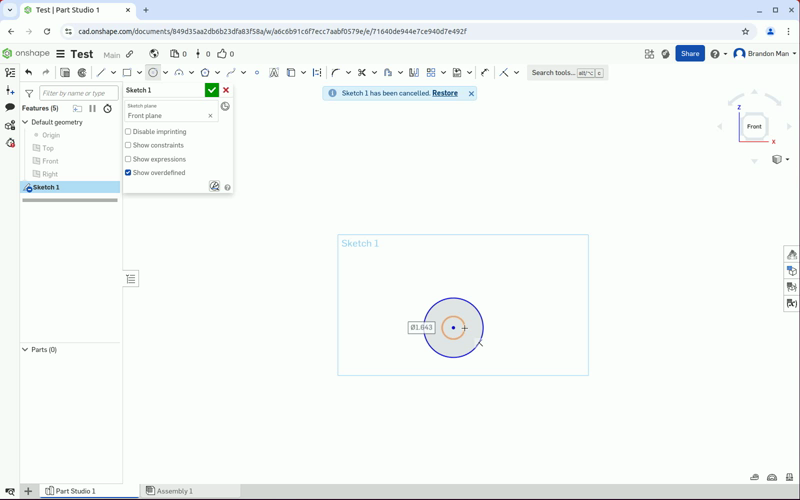
scroll(-6)
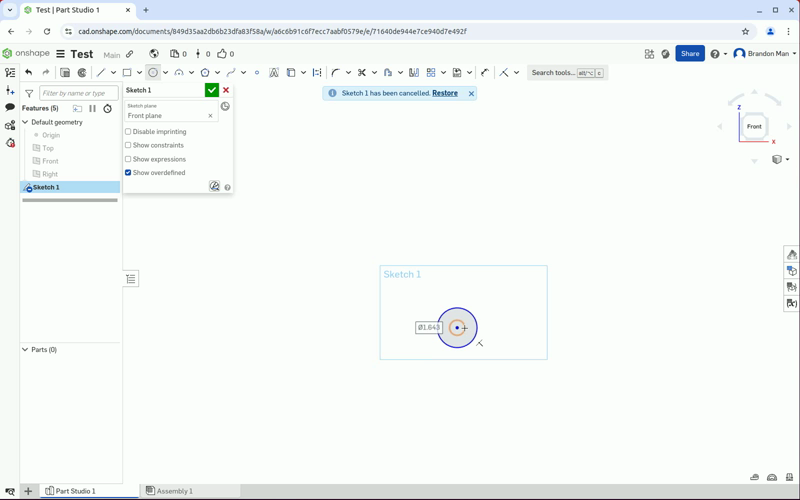
scroll(-6)
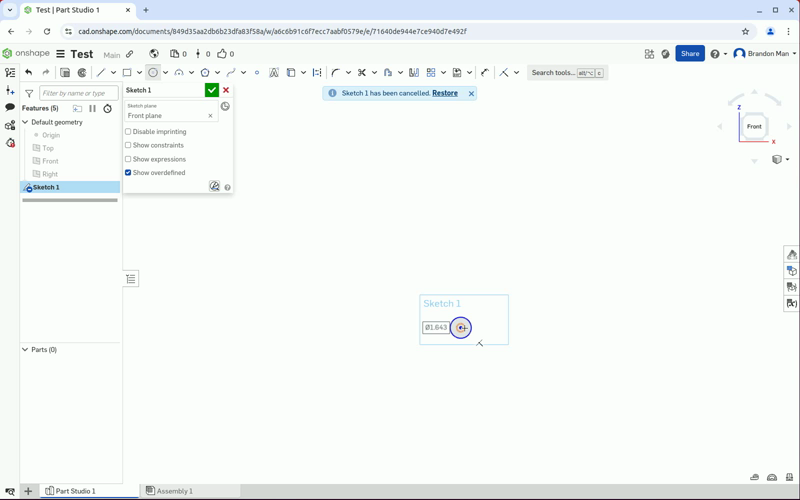
key(esc)
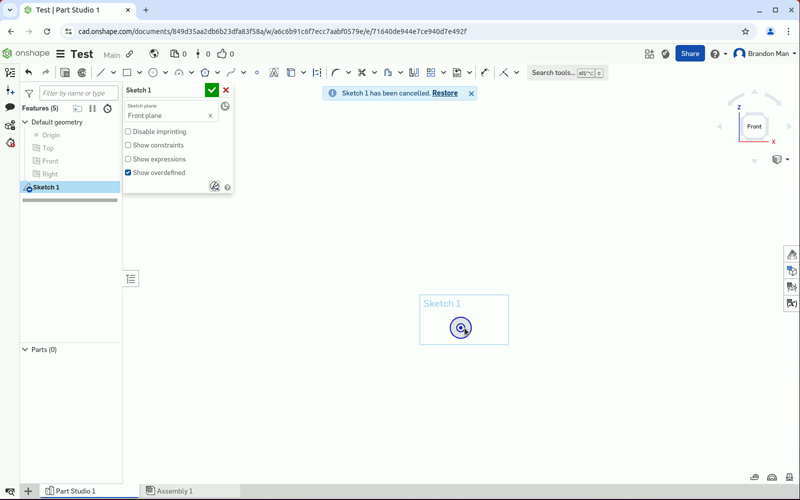
mouse_move(456, 331)
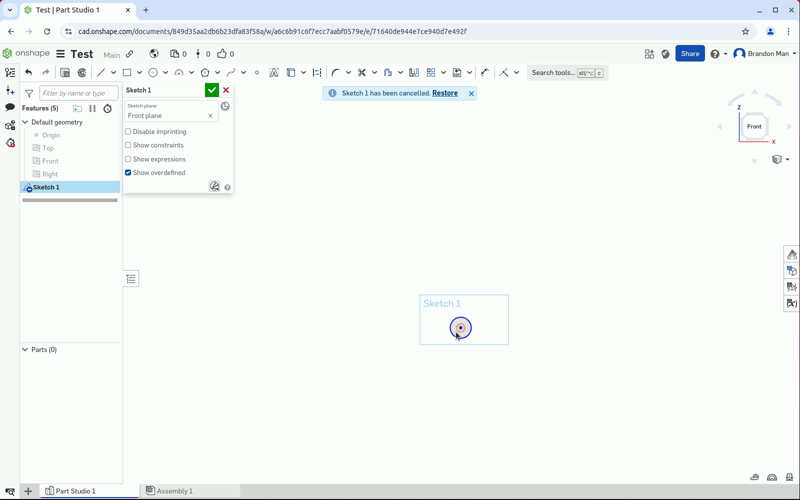
scroll(6)
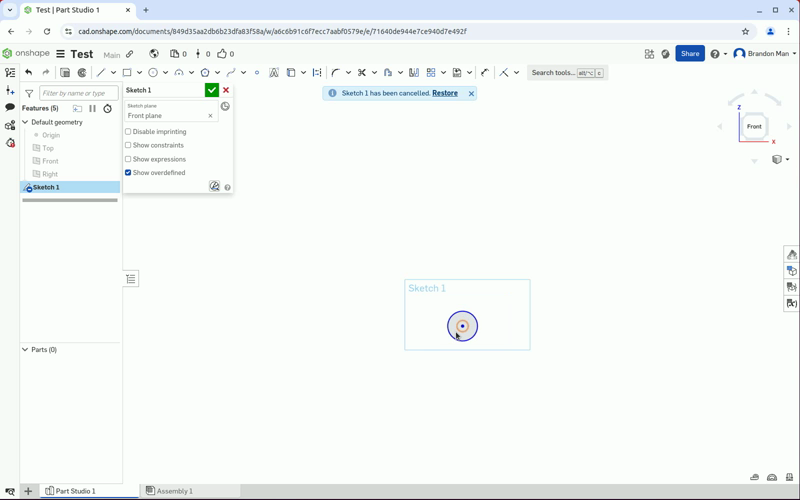
scroll(6)
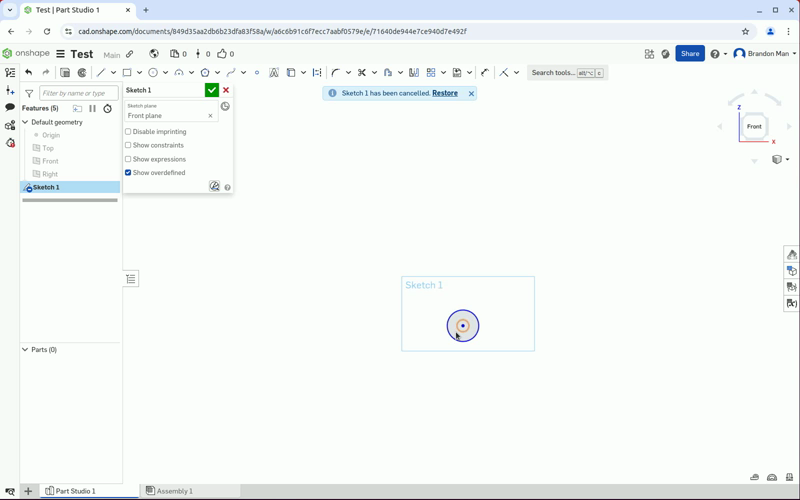
scroll(6)
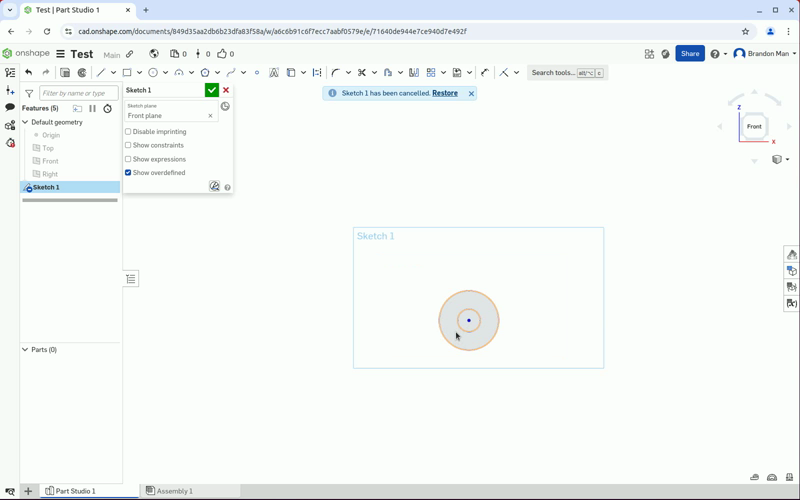
scroll(6)
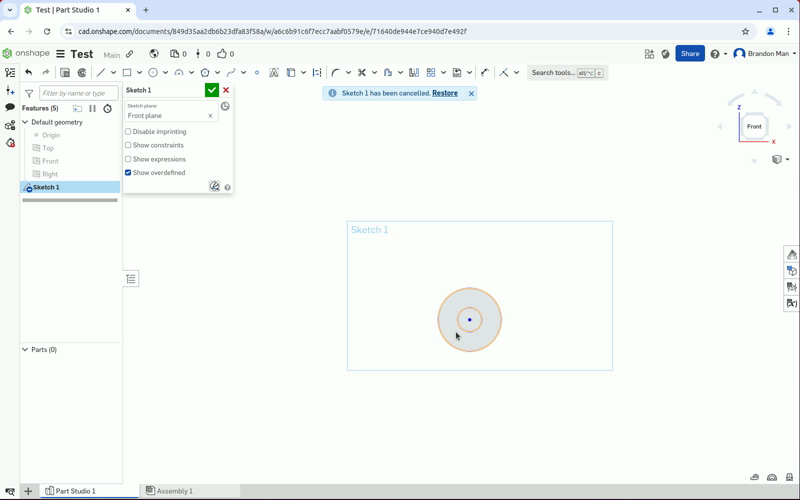
scroll(6)
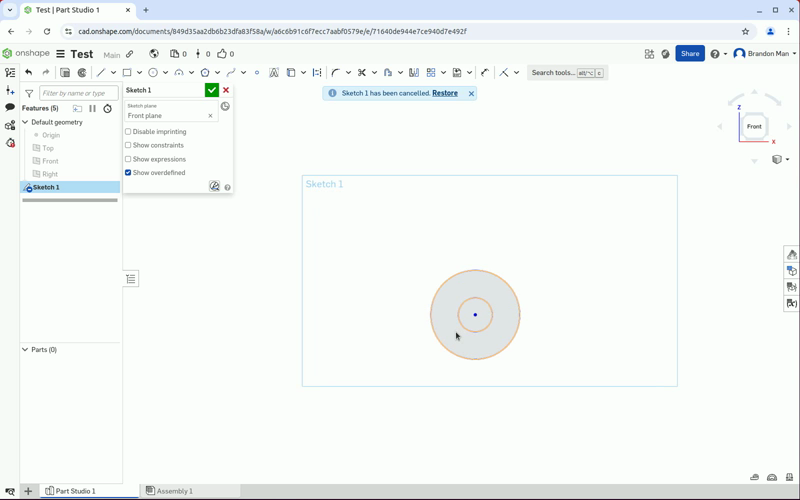
scroll(6)
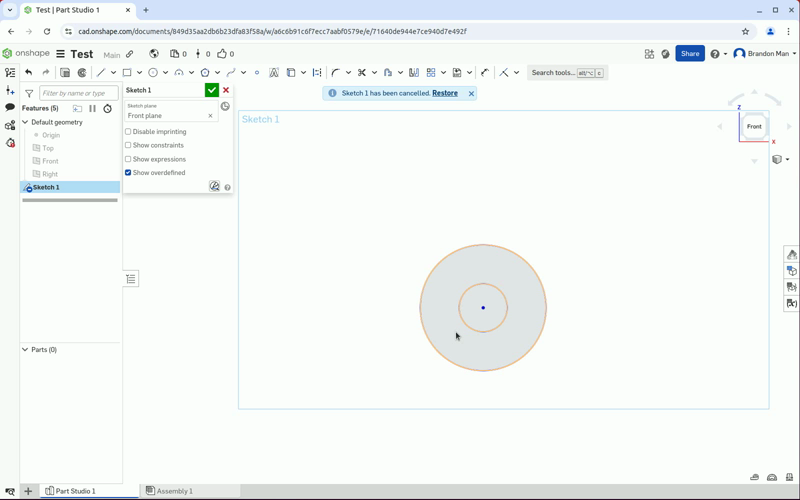
scroll(6)
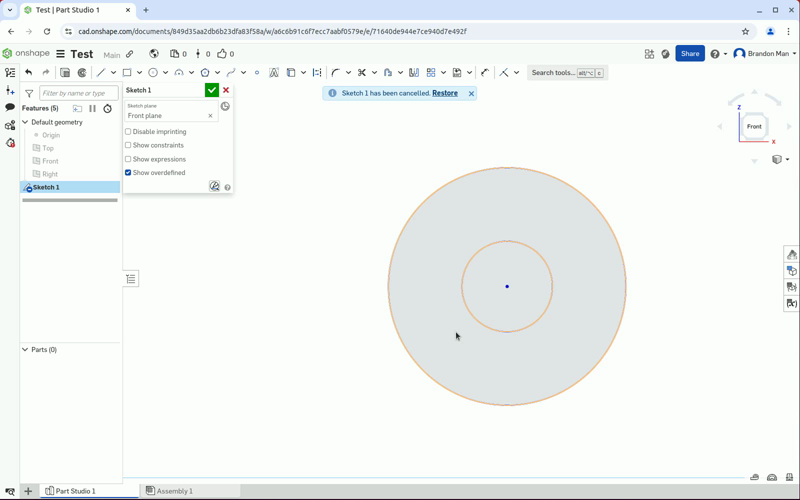
click(456, 331)
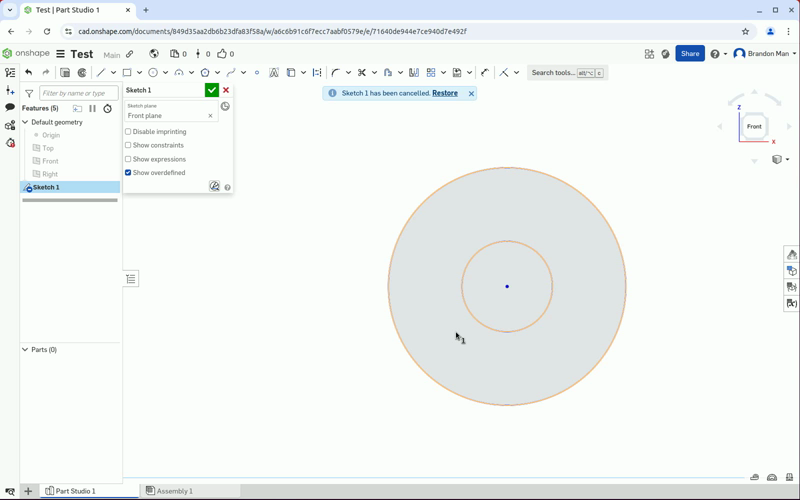
scroll(-6)
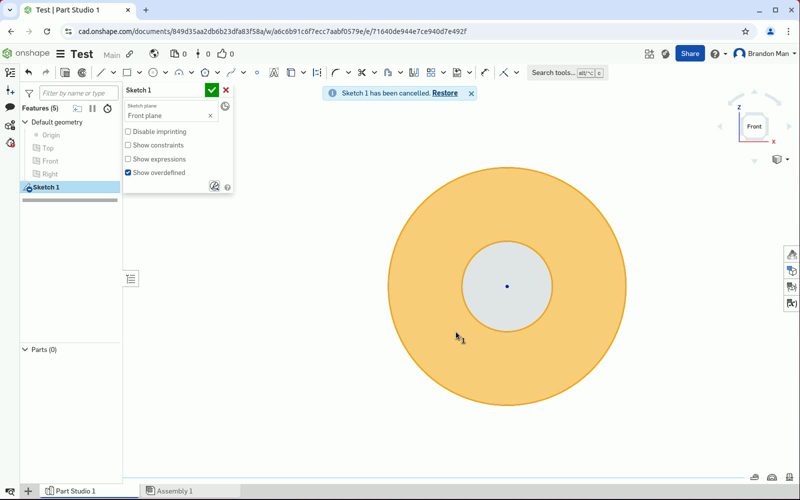
scroll(-6)
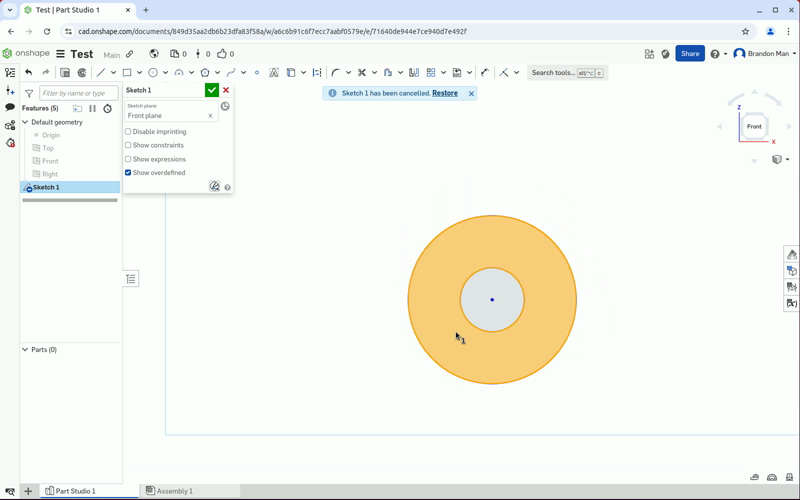
scroll(-6)
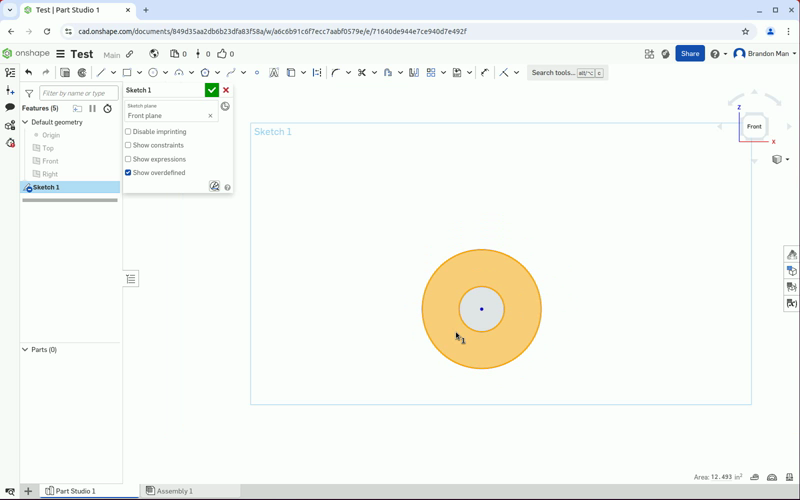
scroll(-6)
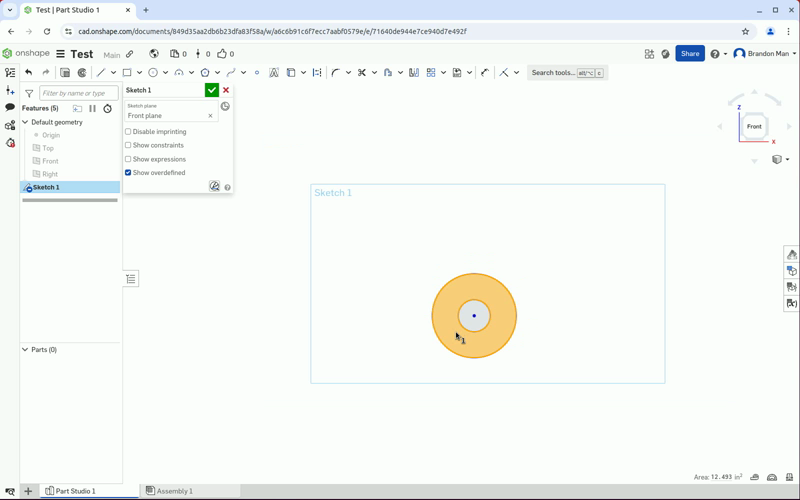
scroll(-6)
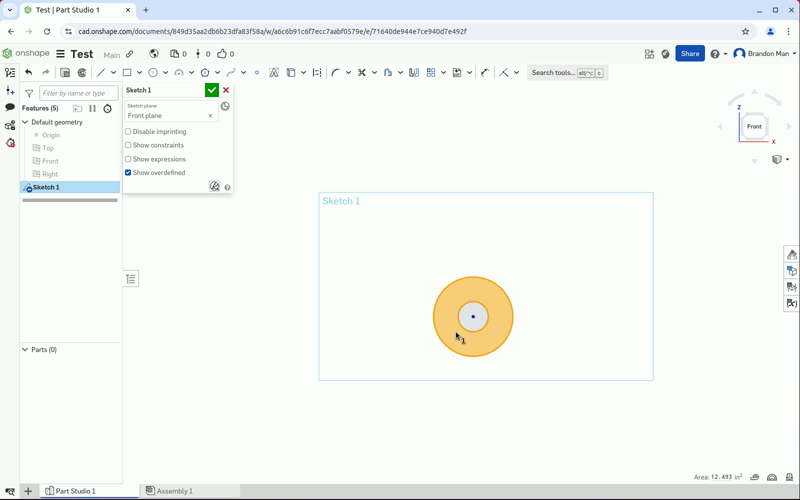
scroll(-6)
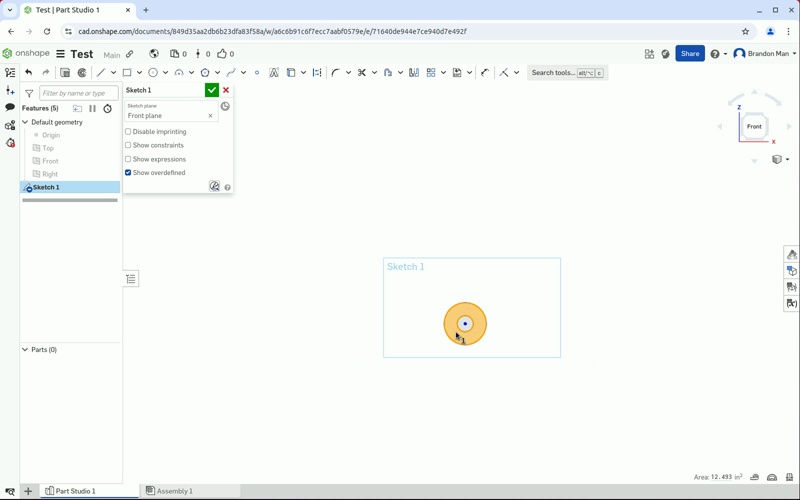
scroll(-6)
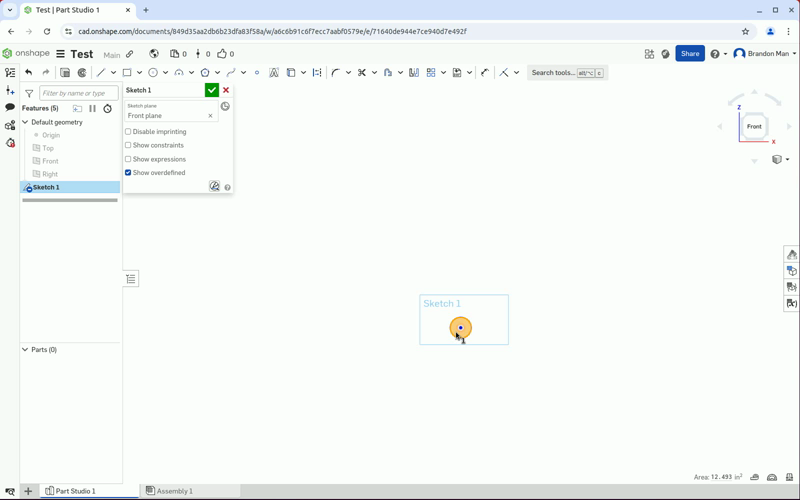
mouse_move(73, 352)
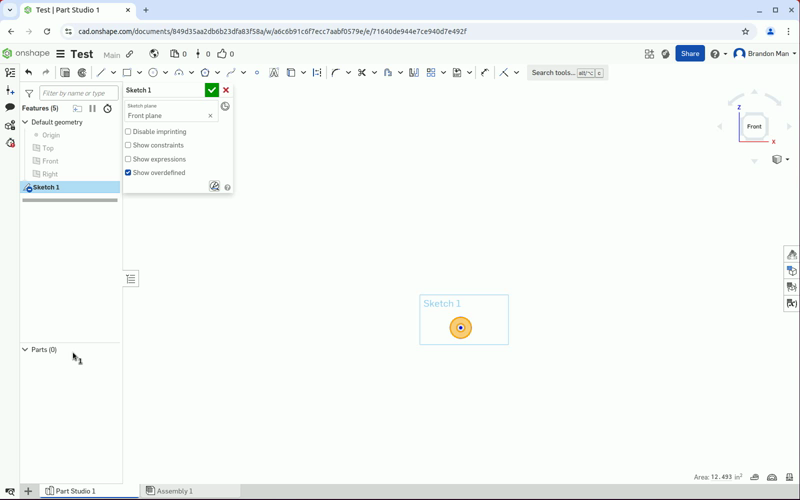
key(shift+y)
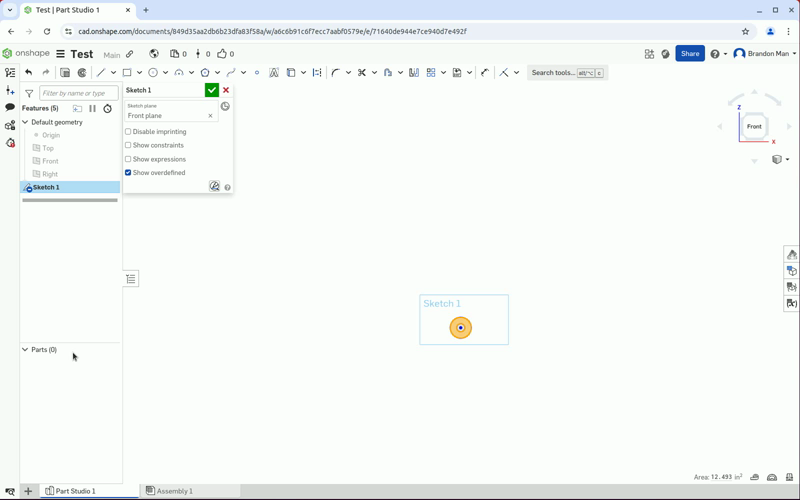
key(shift+e)
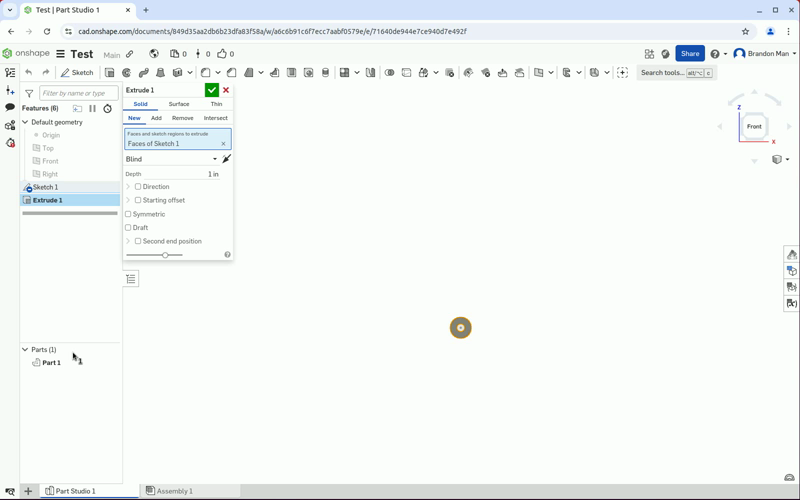
mouse_move(143, 106)
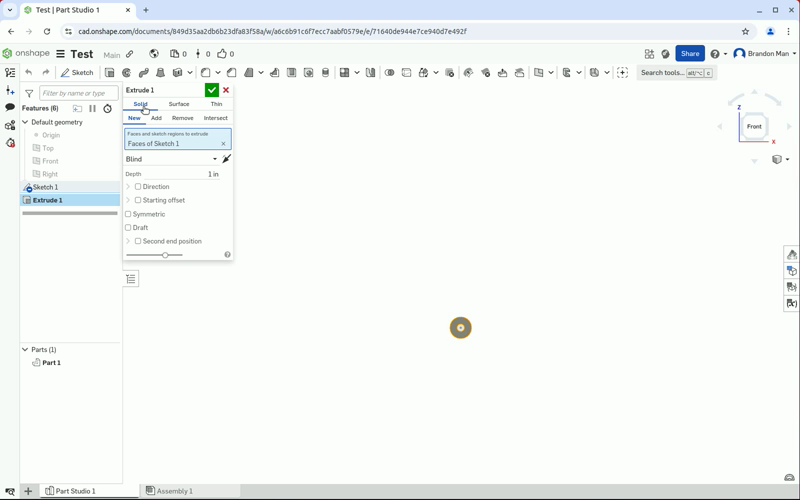
click(143, 106)
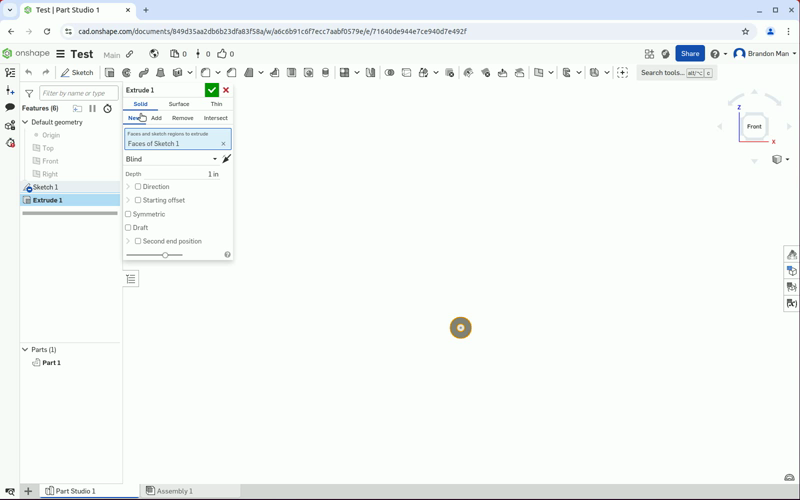
mouse_move(137, 120)
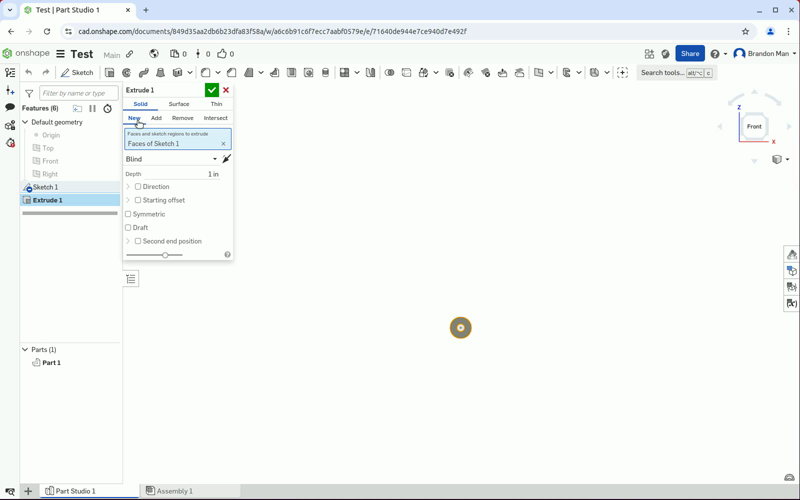
click(137, 120)
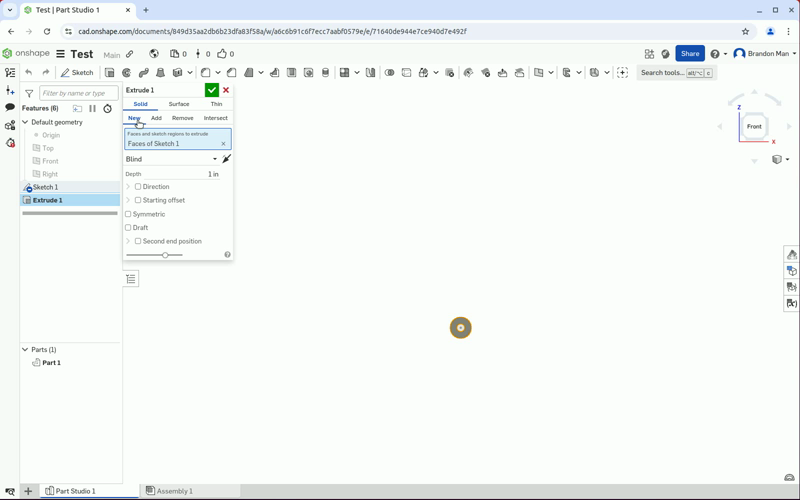
key(tab, 4)
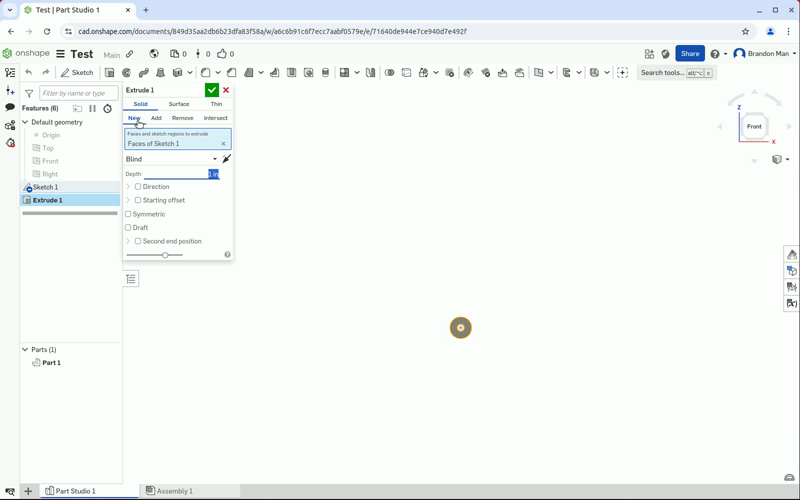
text(0.722)
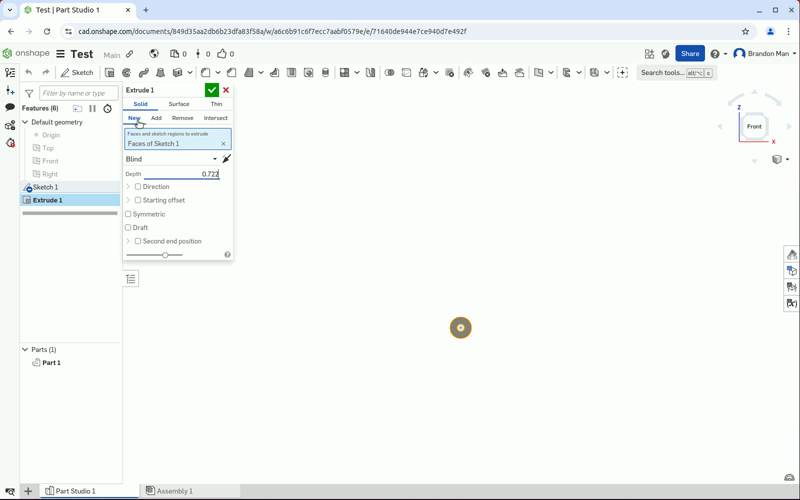
key(enter)
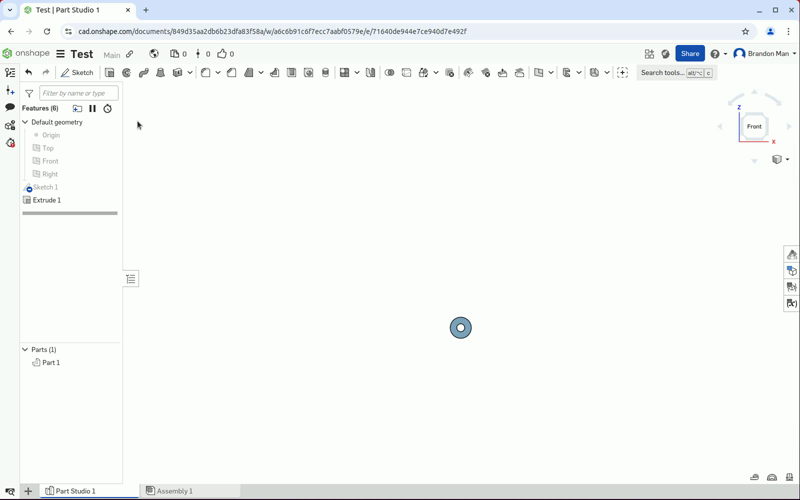
key(shift+h)
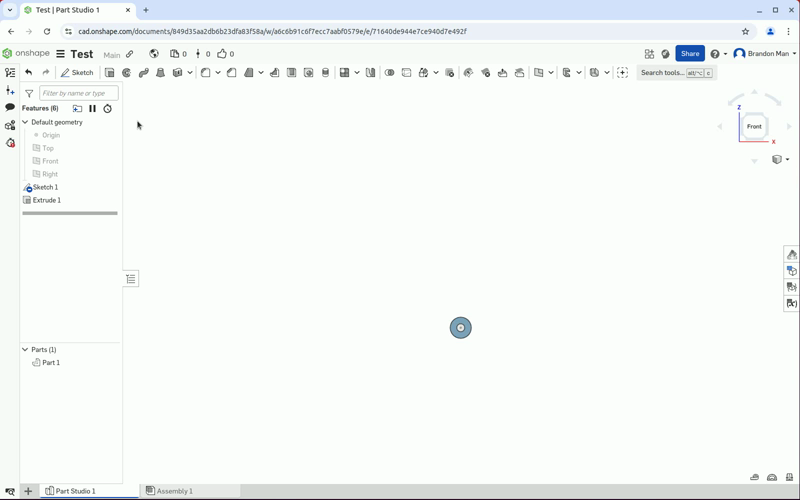
key(shift+h)
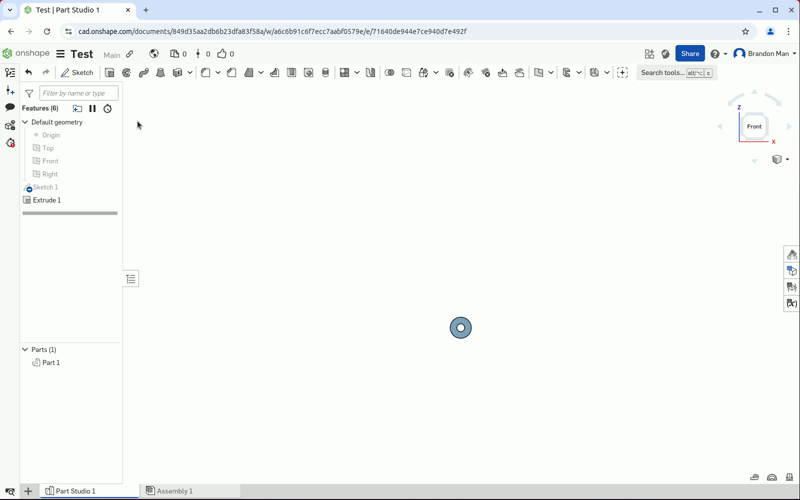
mouse_move(73, 189)
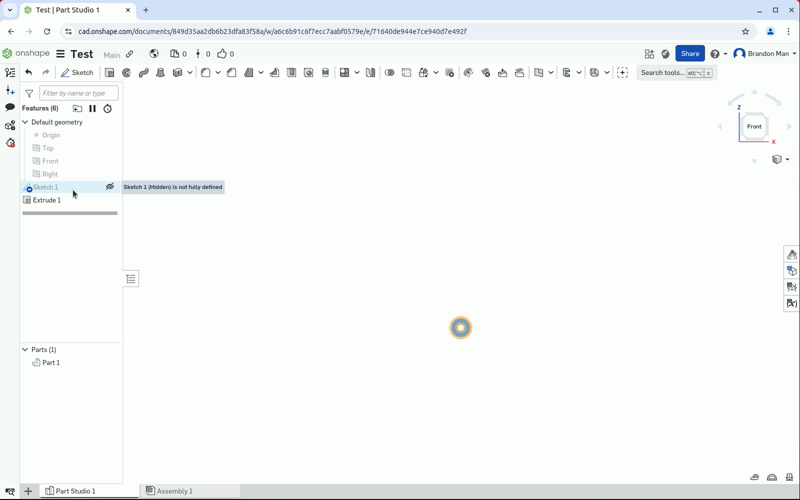
click(73, 189)
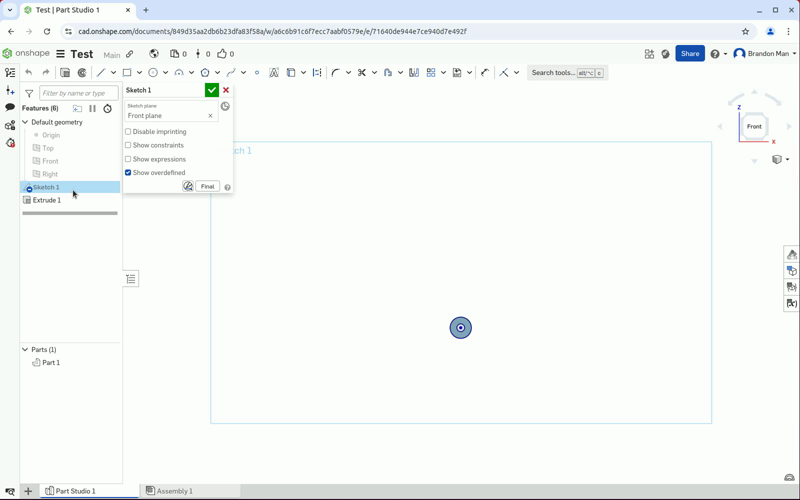
mouse_move(229, 92)
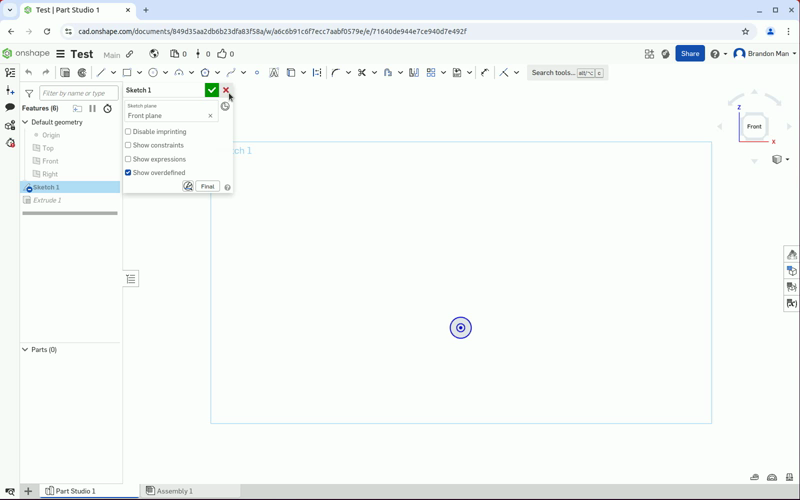
click(229, 92)
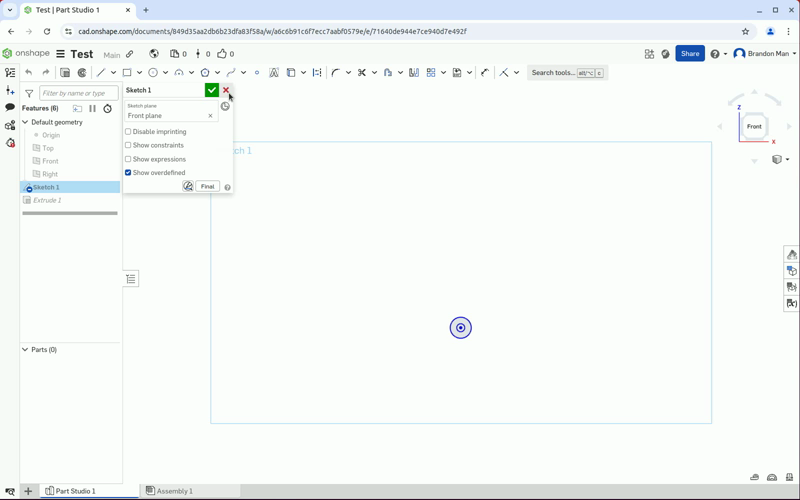
key(shift+s)
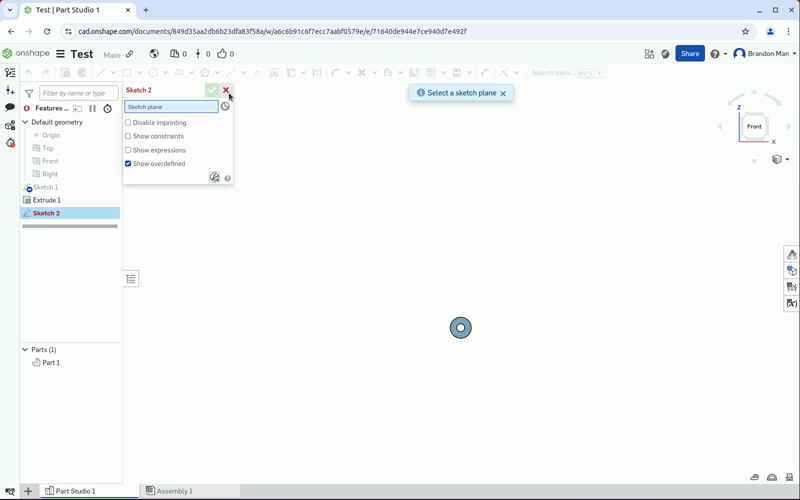
mouse_move(73, 163)
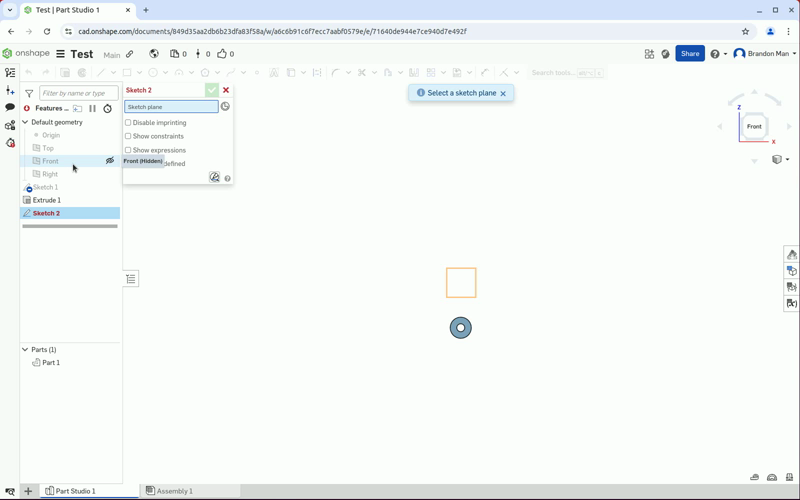
click(73, 163)
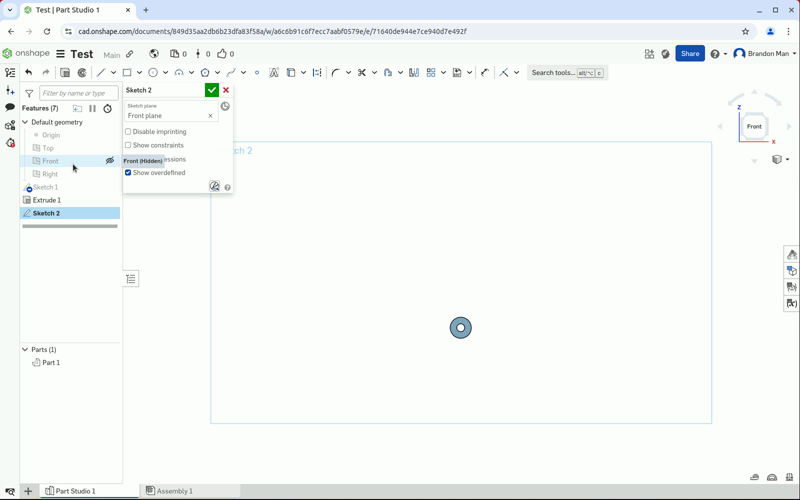
mouse_move(73, 352)
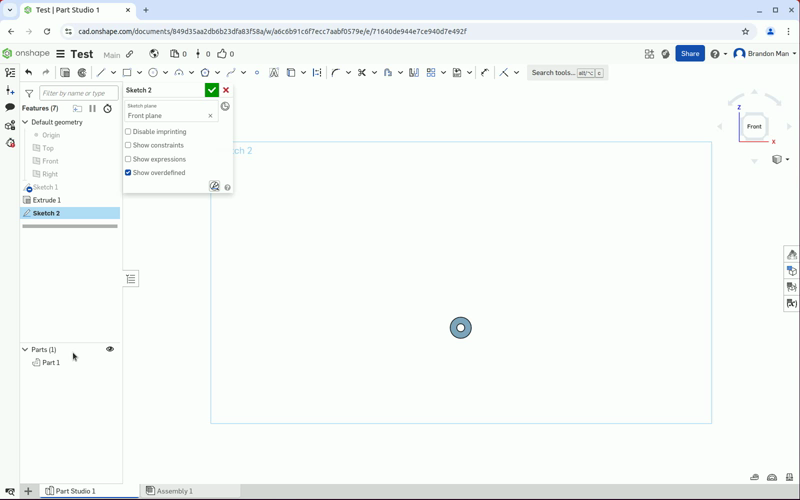
key(y)
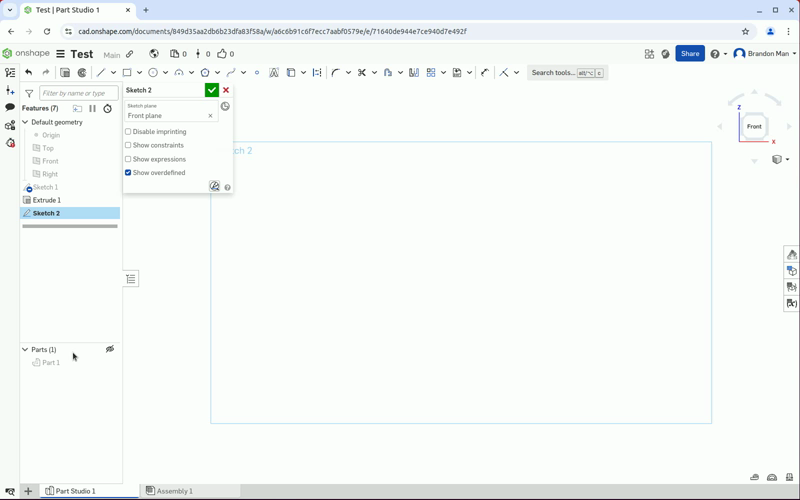
key(a)
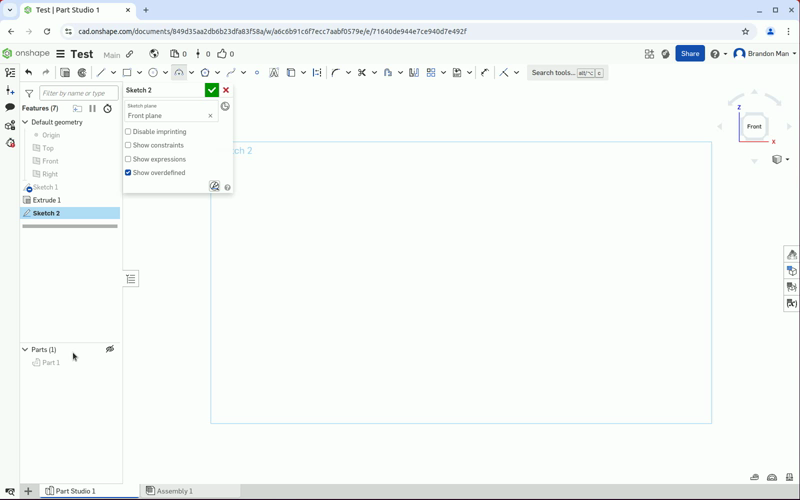
key_down(shift)
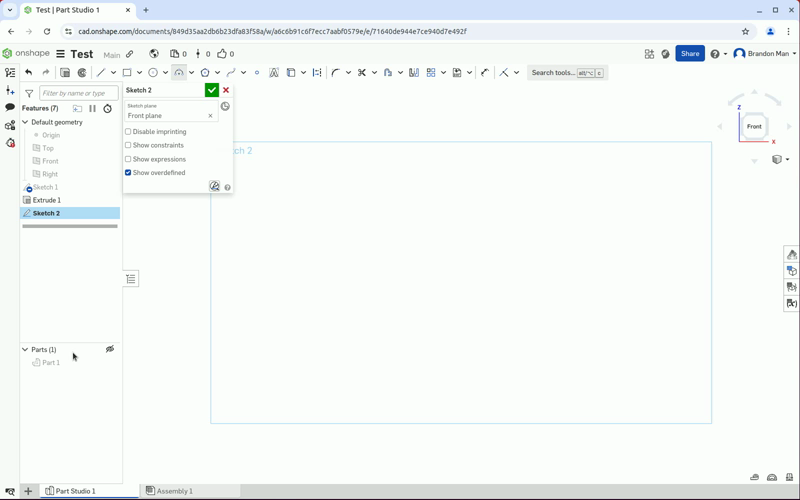
mouse_move(383, 249)
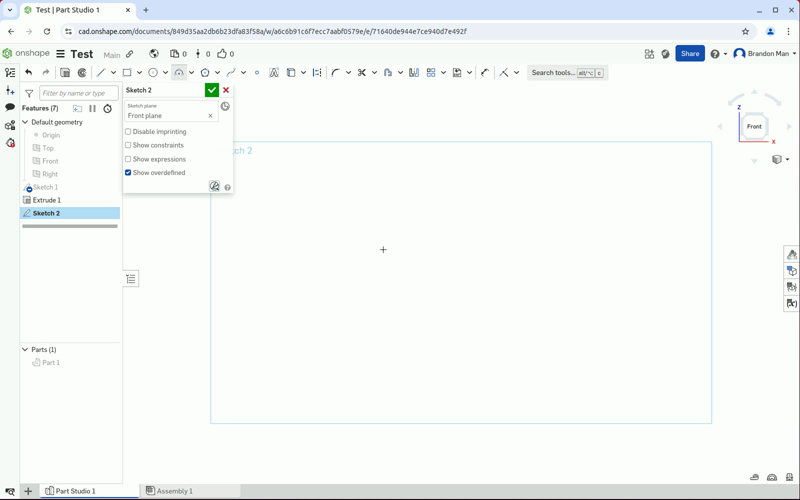
click(383, 249)
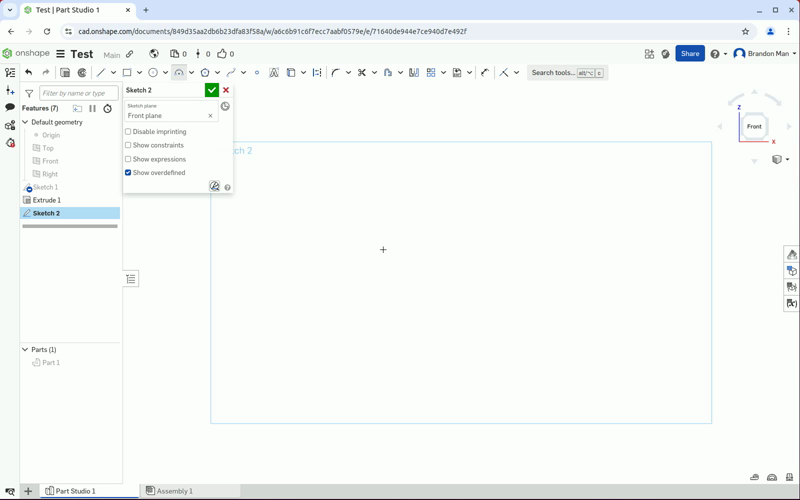
key_up(shift)
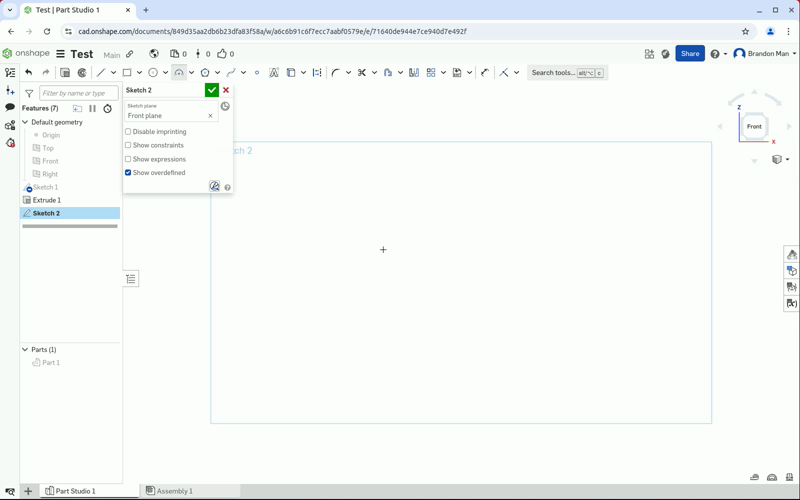
key_down(shift)
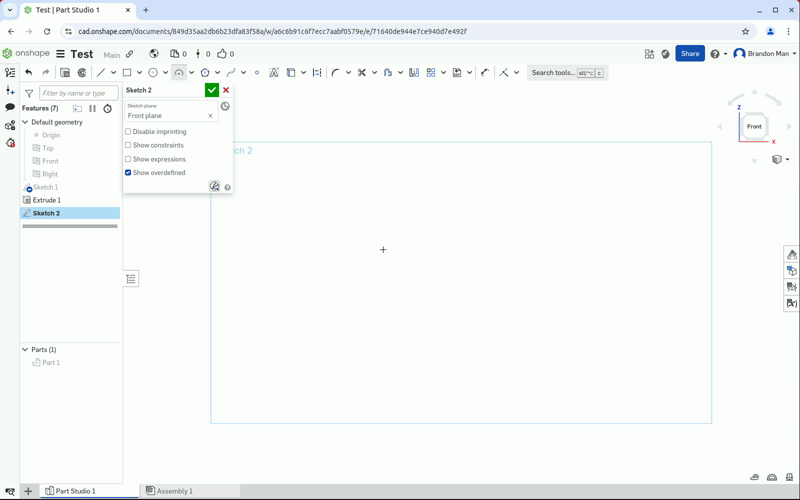
mouse_move(383, 244)
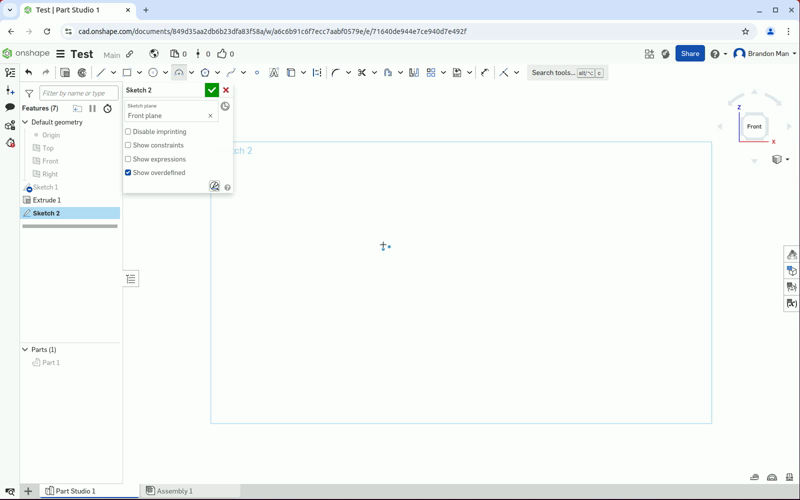
scroll(6)
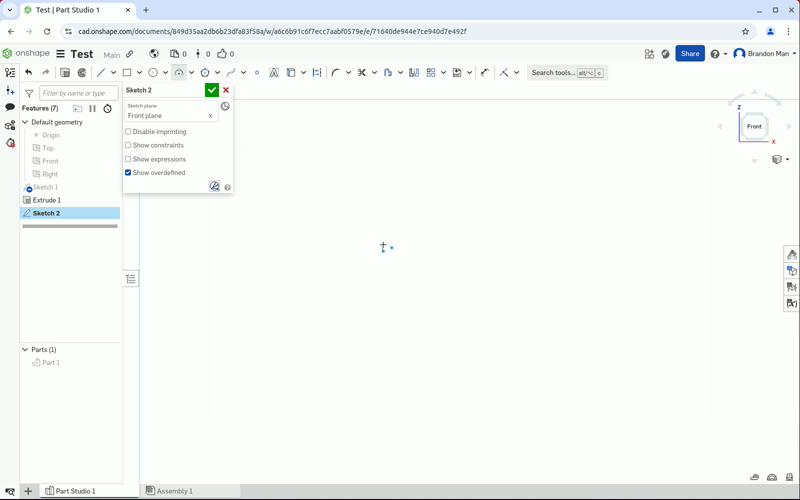
scroll(6)
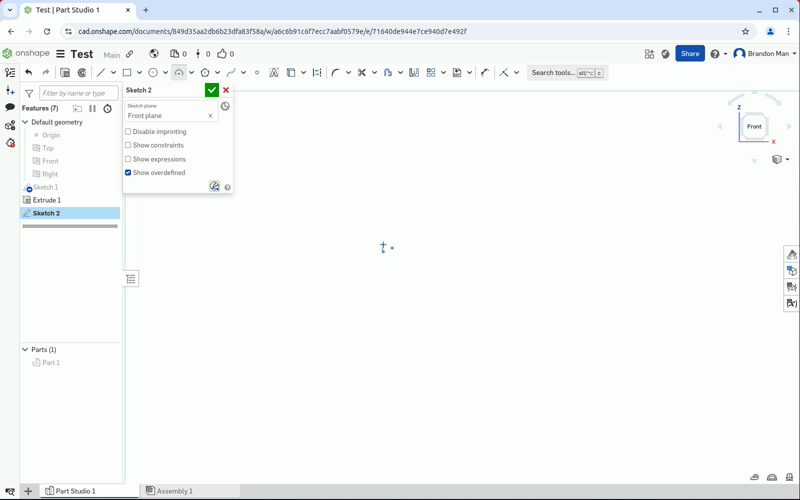
scroll(6)
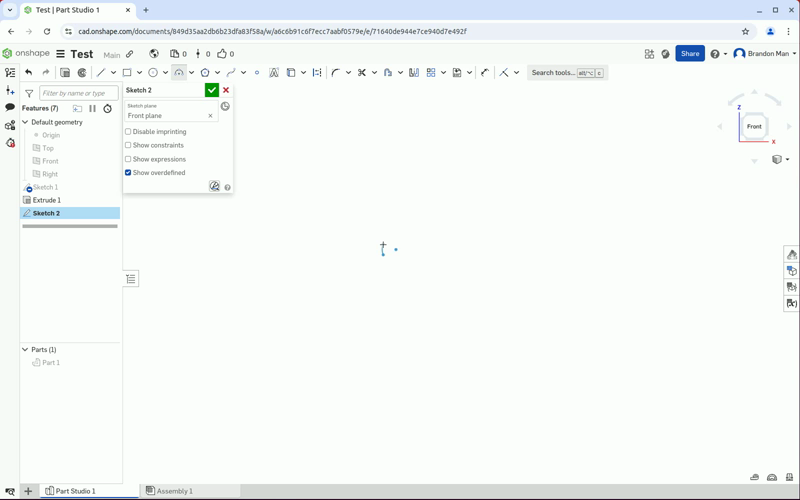
scroll(6)
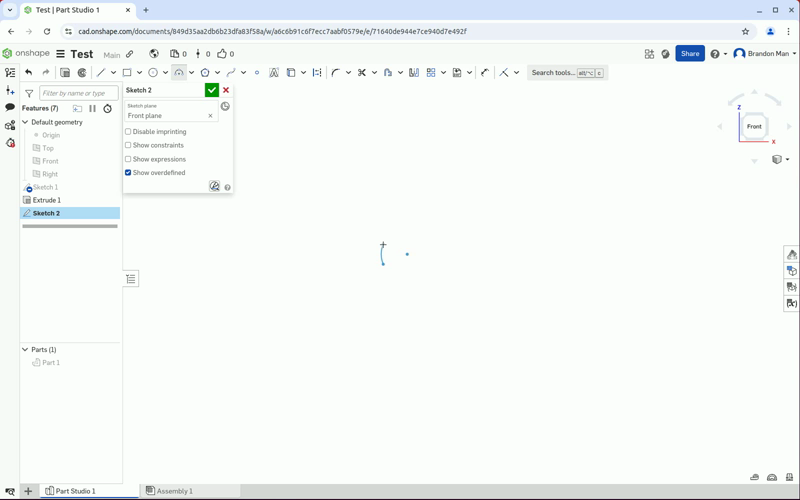
scroll(6)
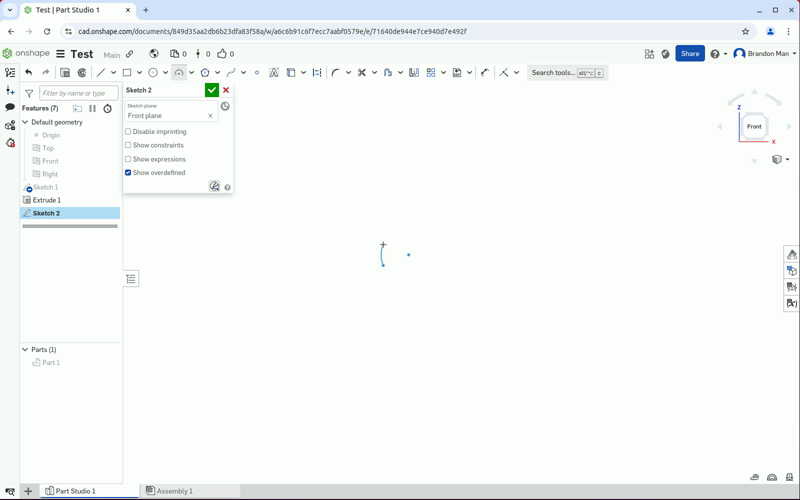
scroll(6)
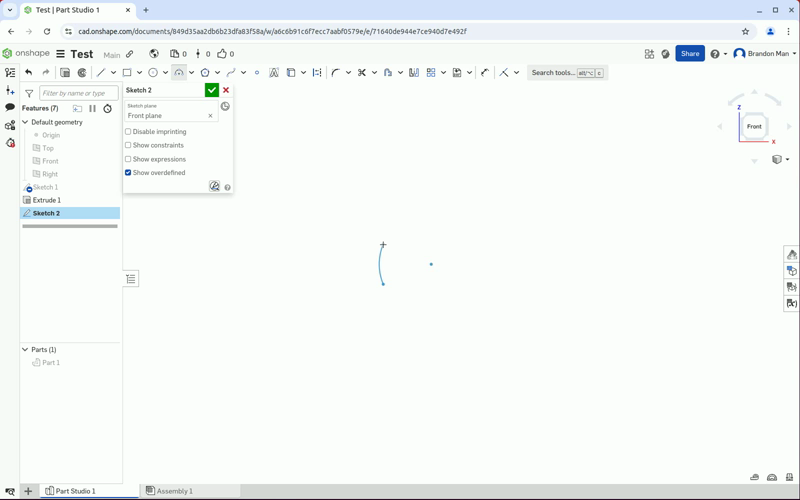
scroll(6)
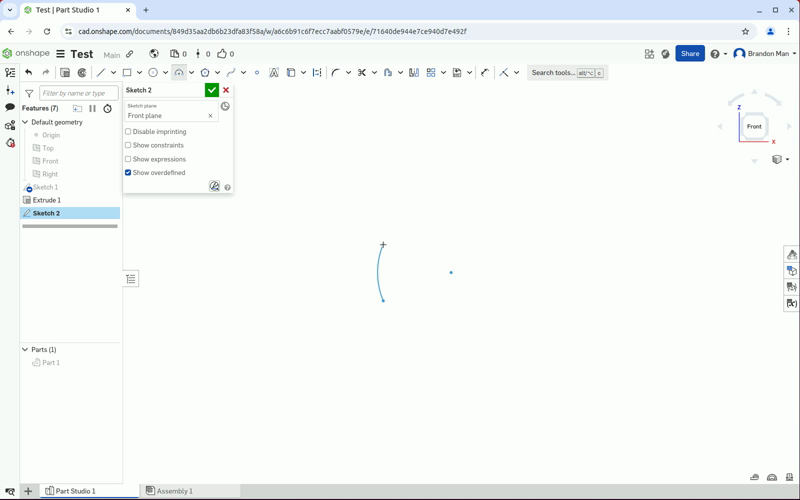
click(383, 244)
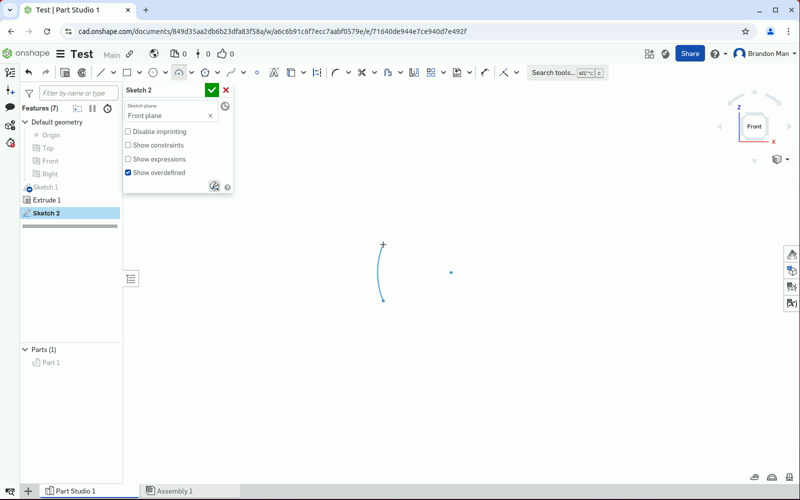
scroll(-6)
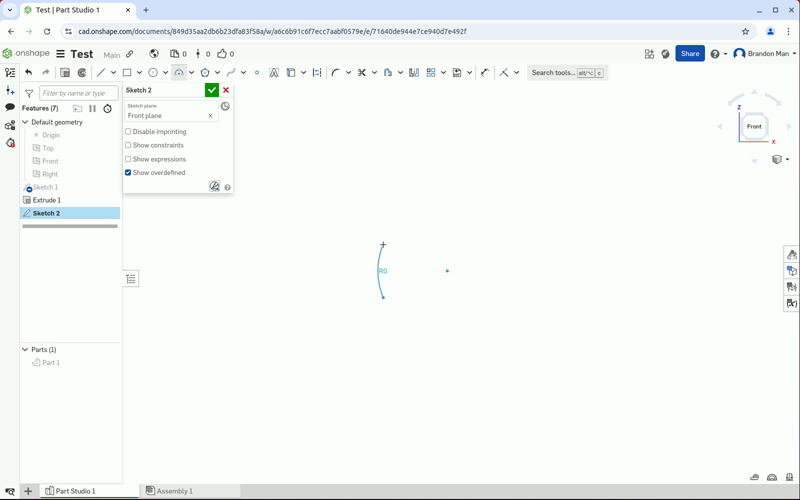
scroll(-6)
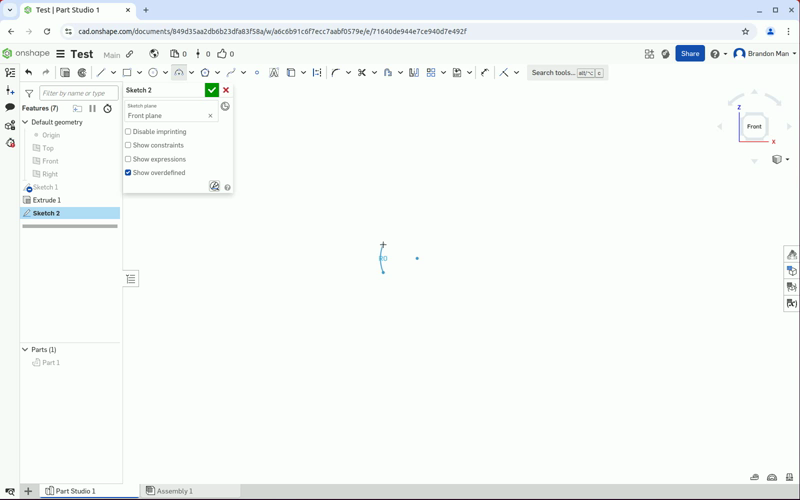
scroll(-6)
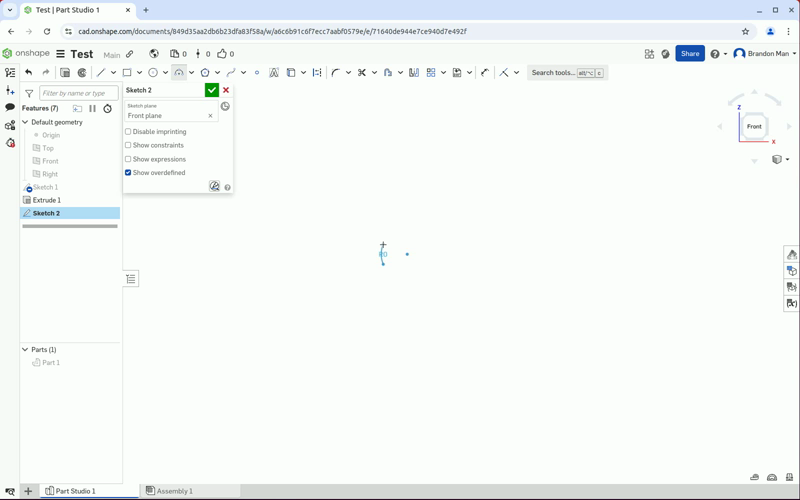
scroll(-6)
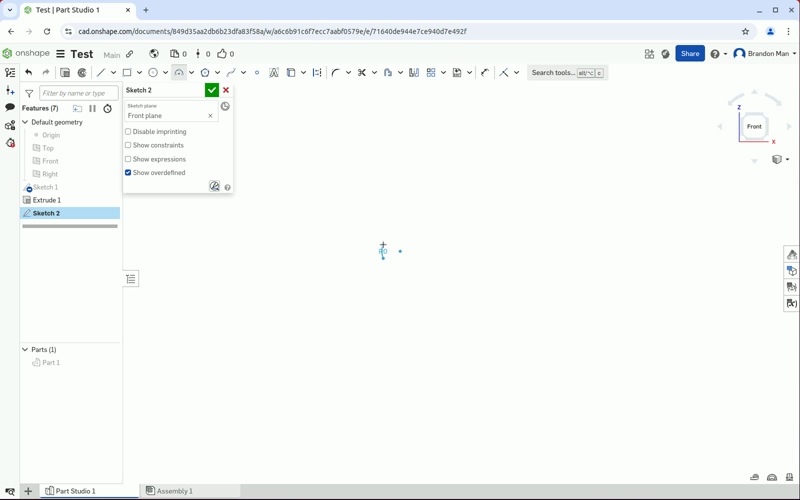
scroll(-6)
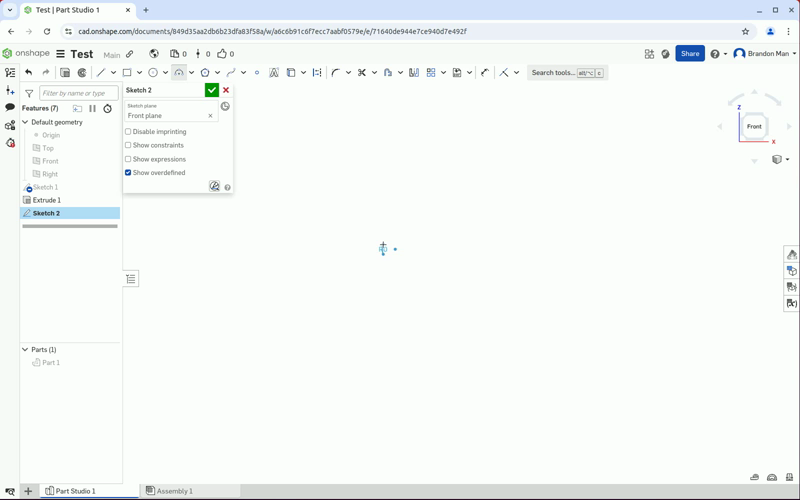
scroll(-6)
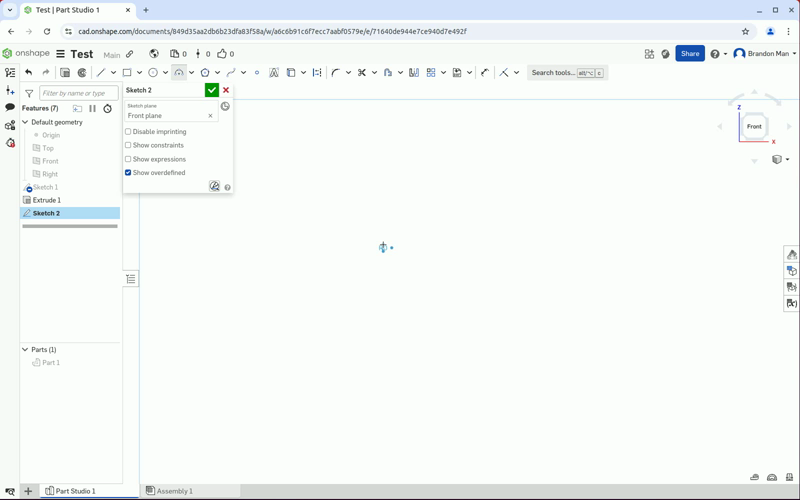
scroll(-6)
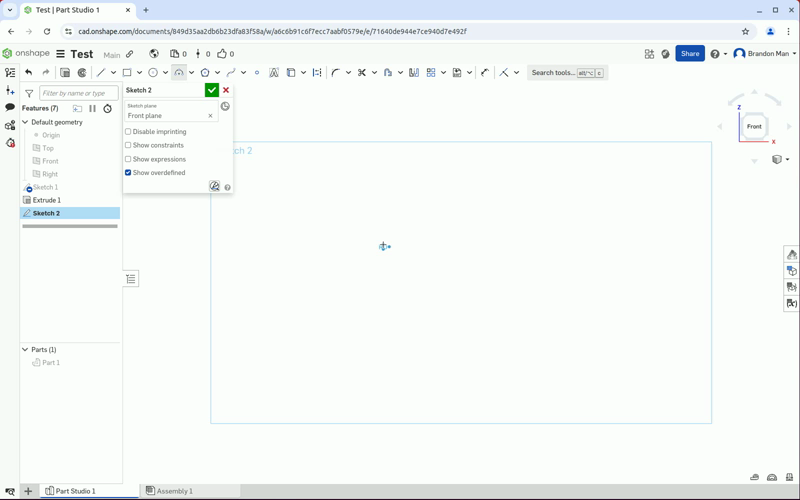
mouse_move(382, 246)
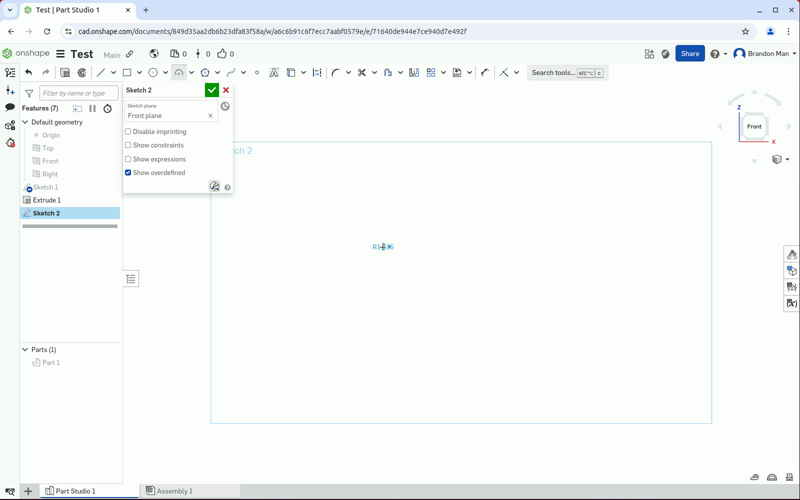
scroll(6)
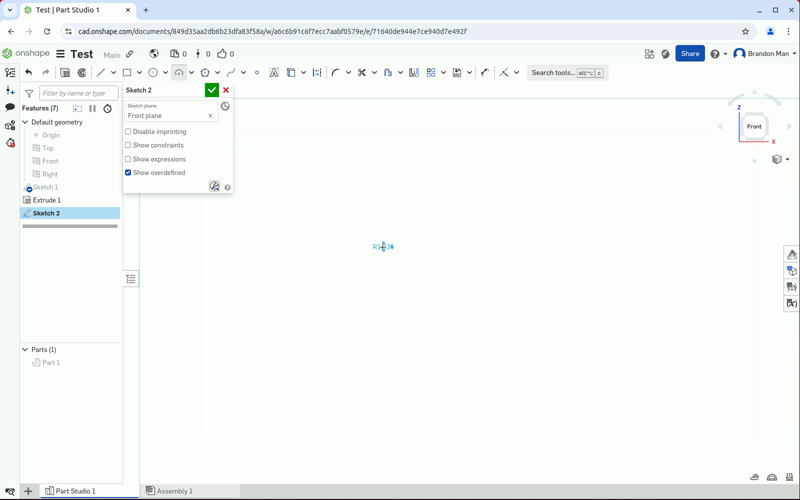
scroll(6)
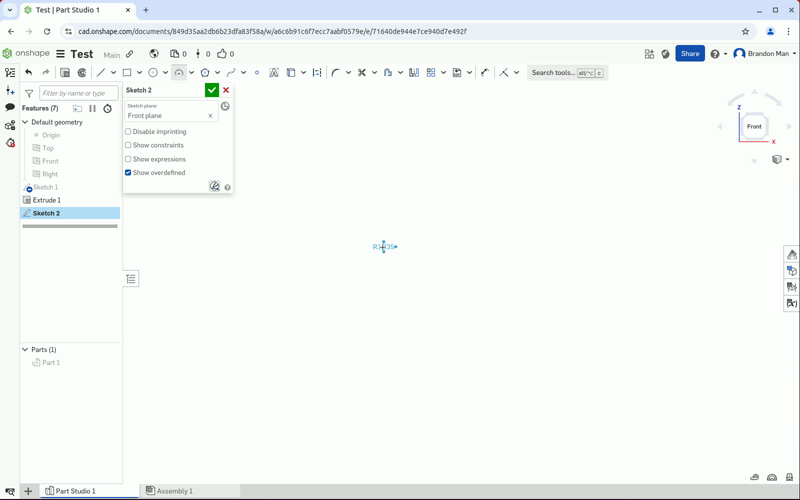
scroll(6)
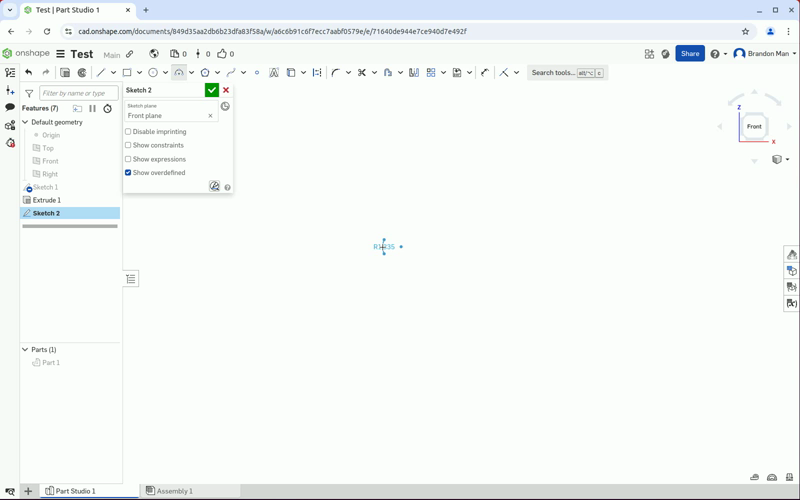
scroll(6)
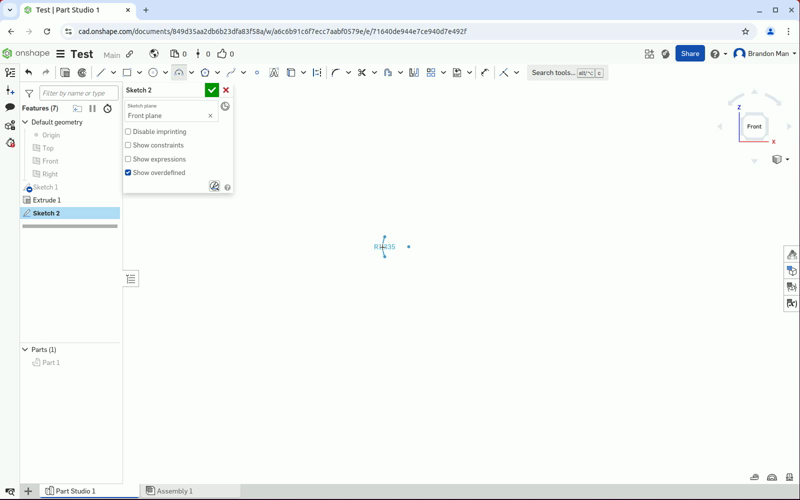
scroll(6)
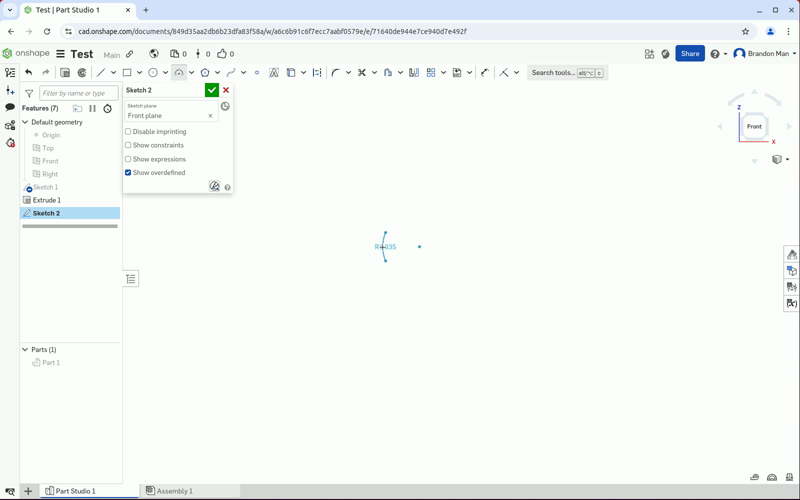
scroll(6)
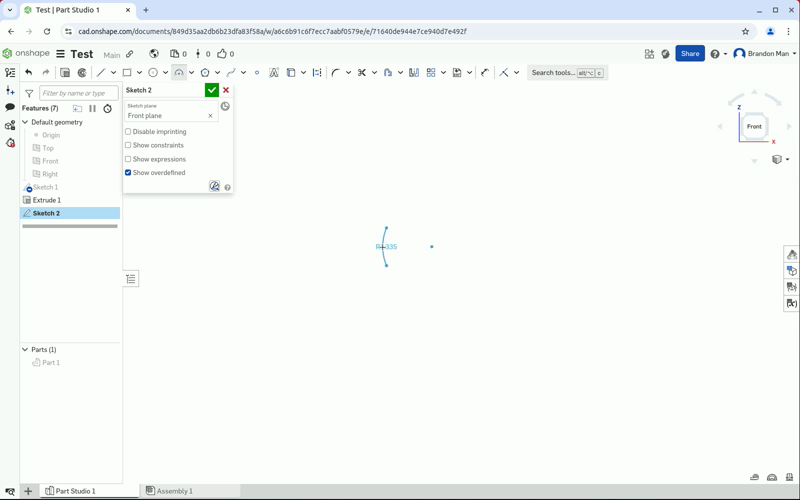
scroll(6)
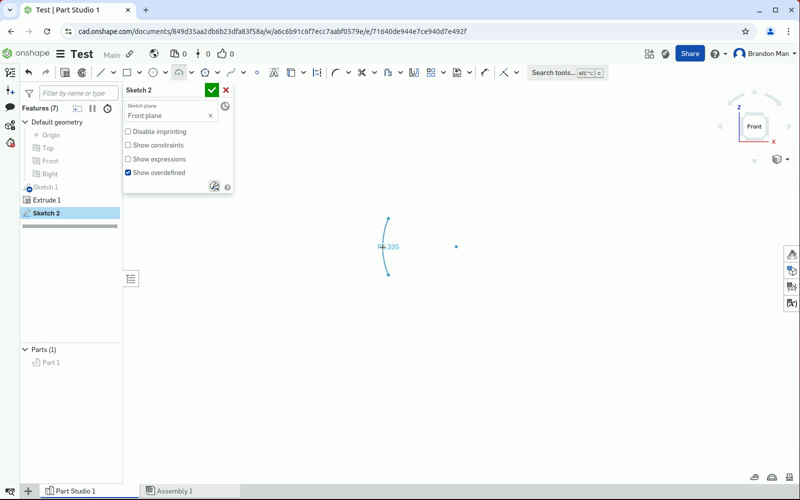
click(382, 246)
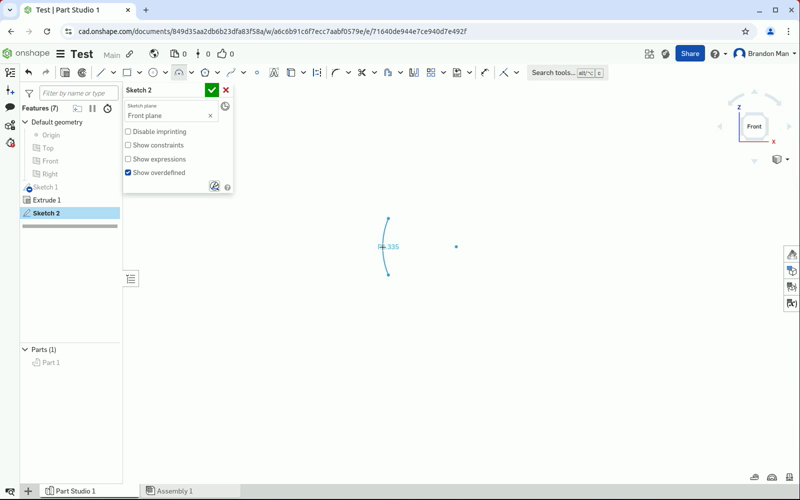
scroll(-6)
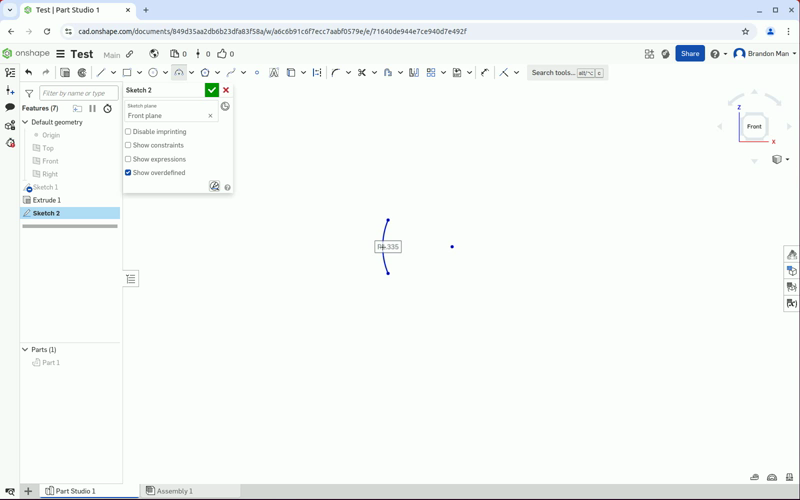
scroll(-6)
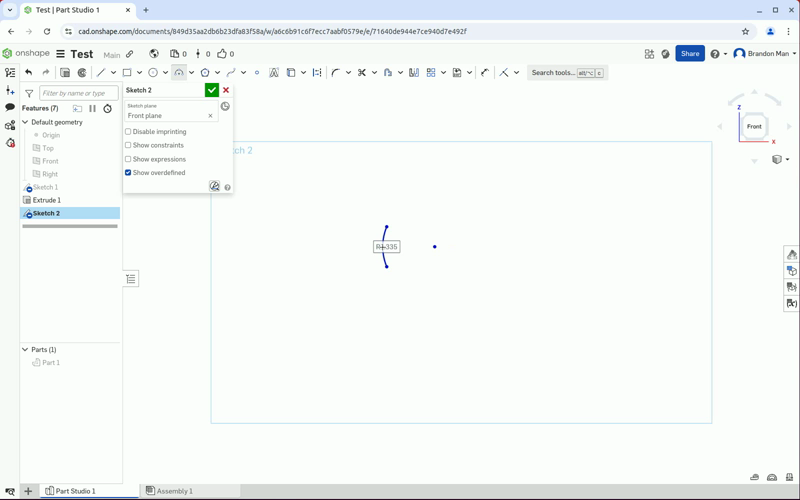
scroll(-6)
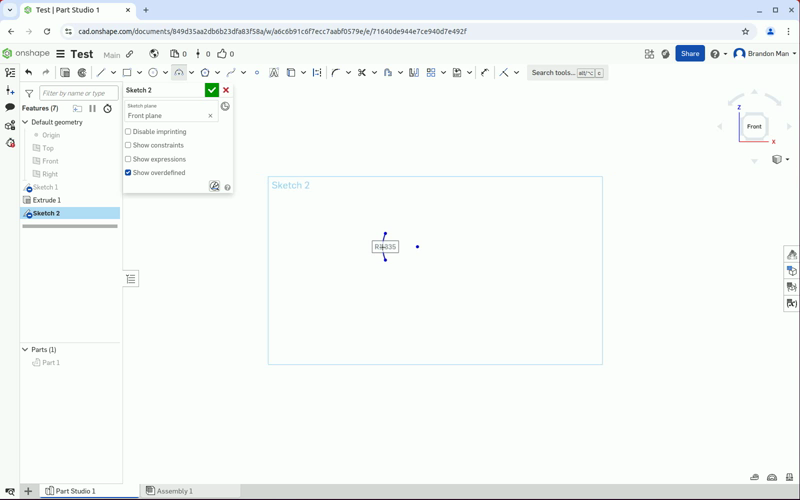
scroll(-6)
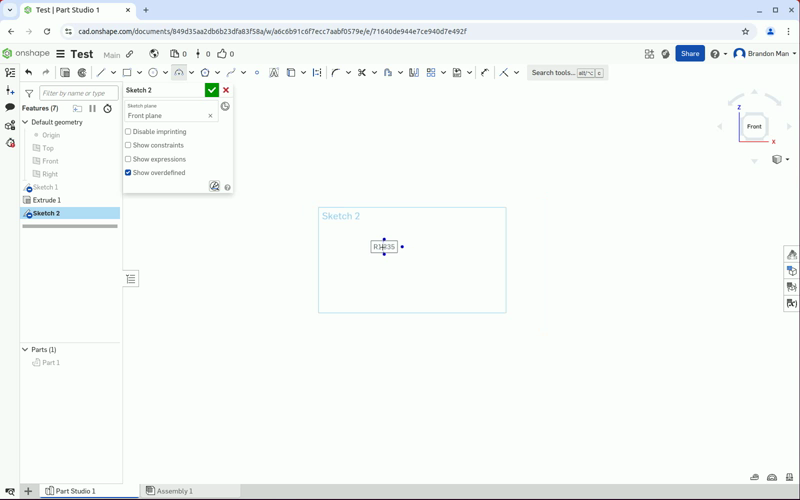
scroll(-6)
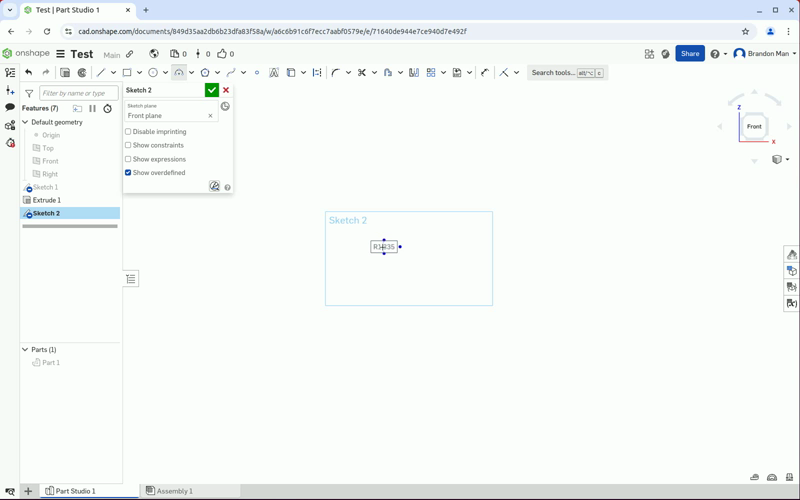
scroll(-6)
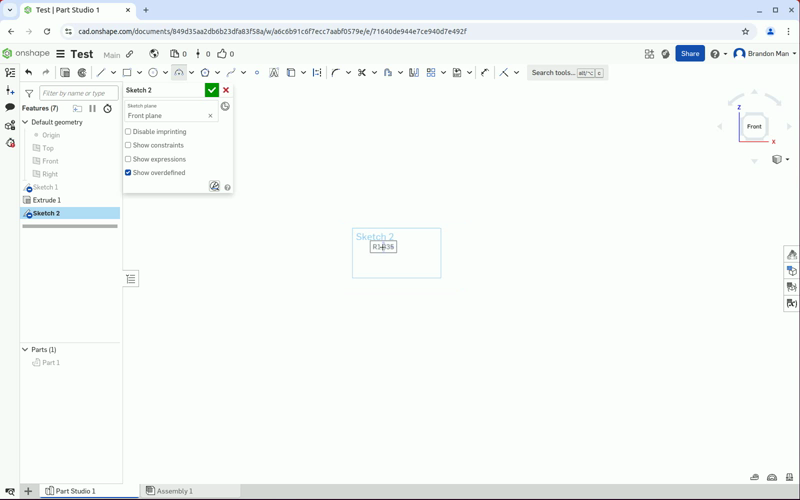
scroll(-6)
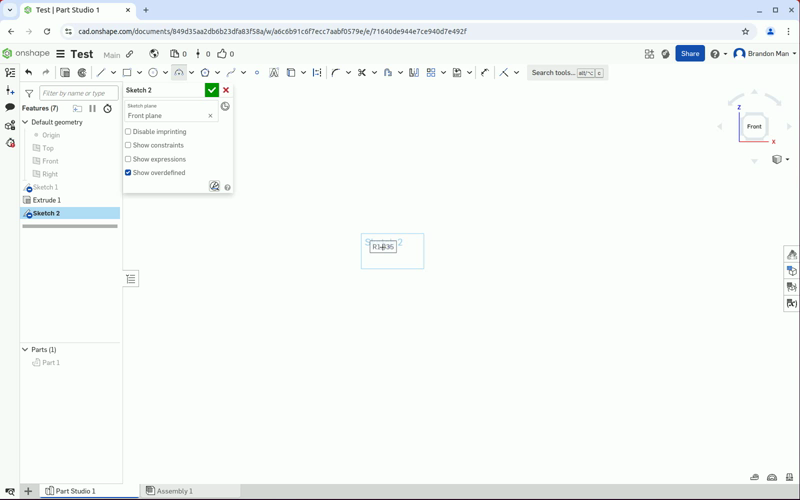
key_up(shift)
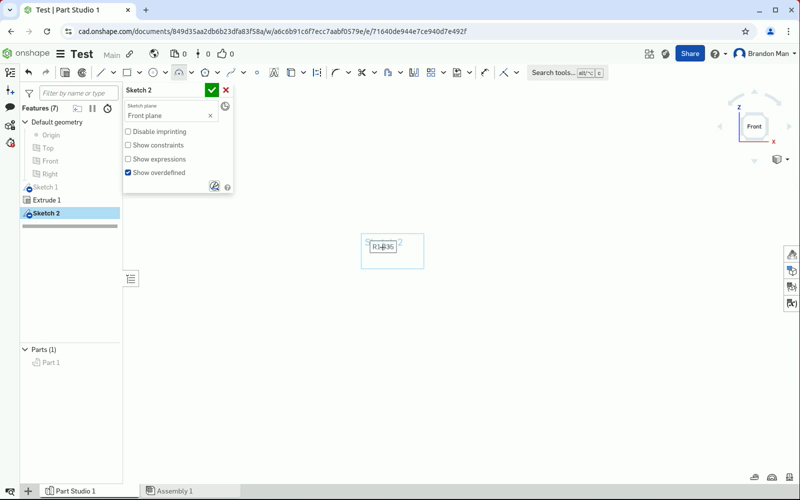
key(esc)
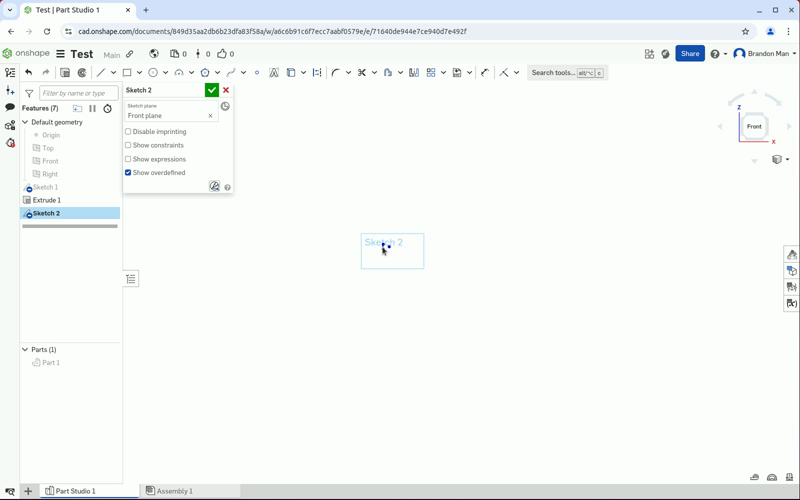
key(l)
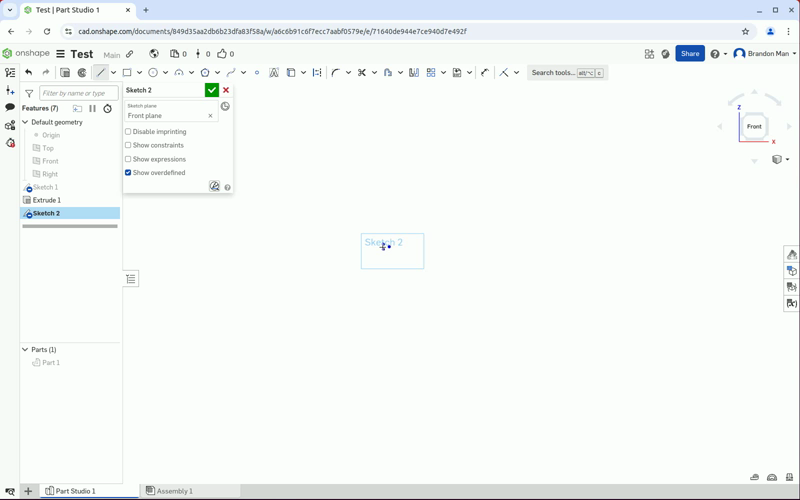
mouse_move(383, 244)
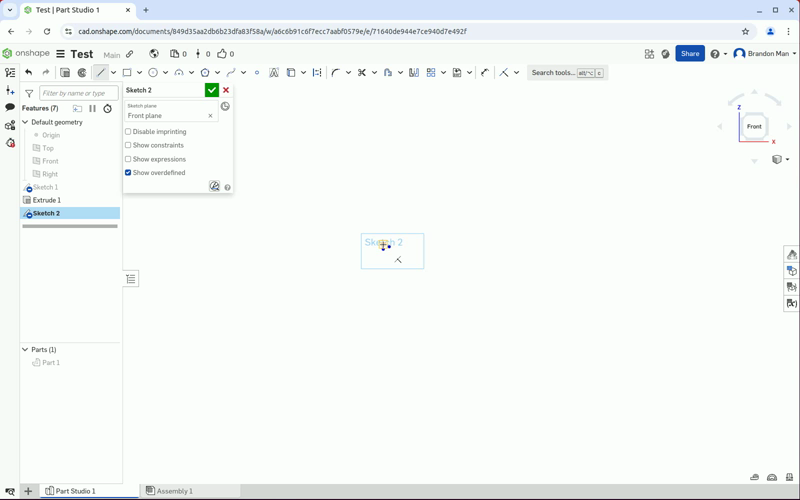
scroll(6)
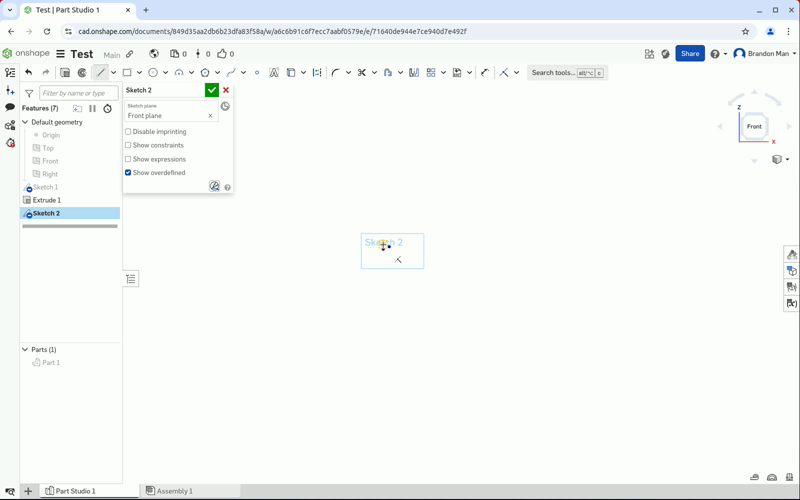
scroll(6)
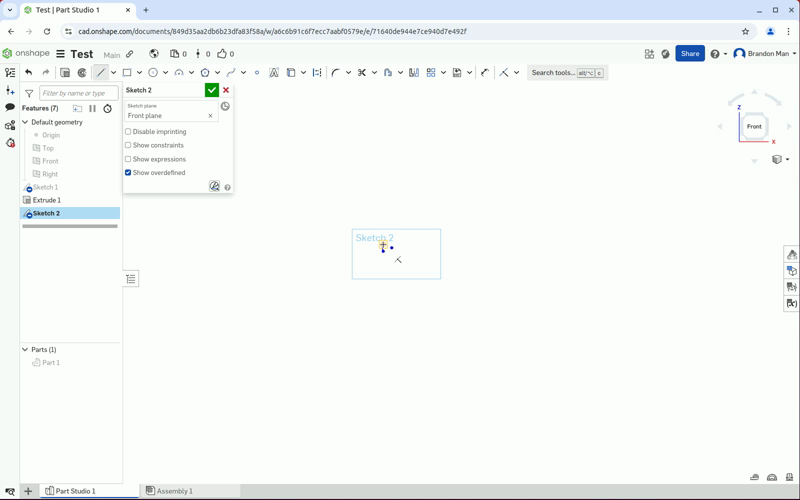
scroll(6)
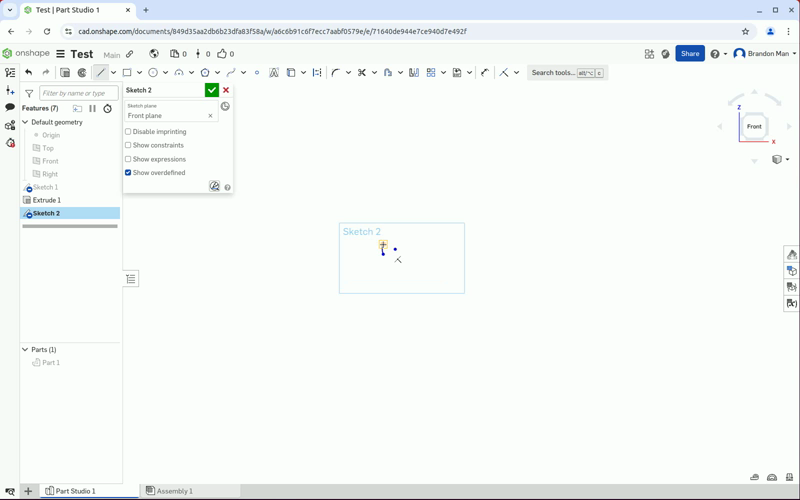
scroll(6)
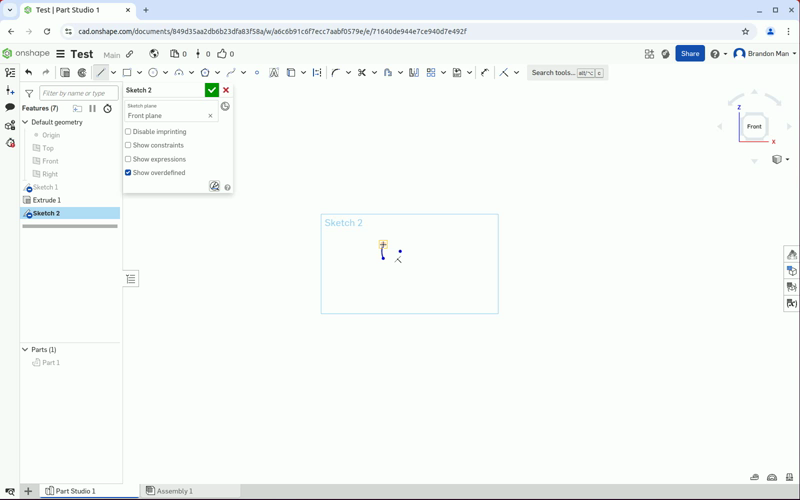
scroll(6)
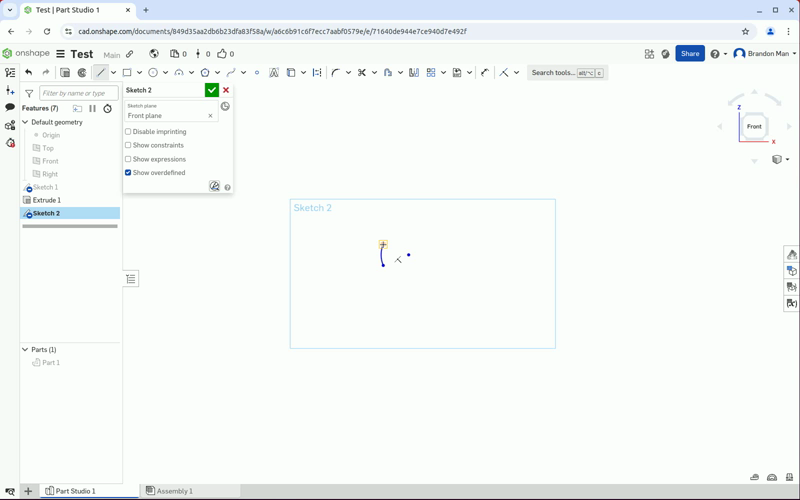
scroll(6)
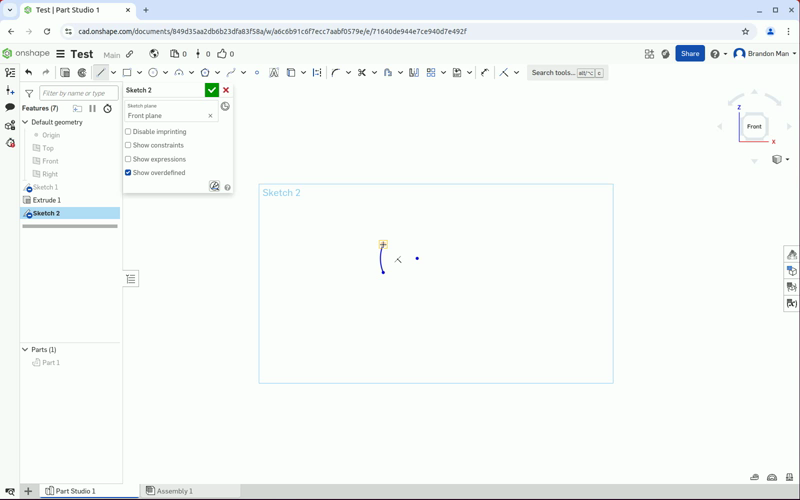
scroll(6)
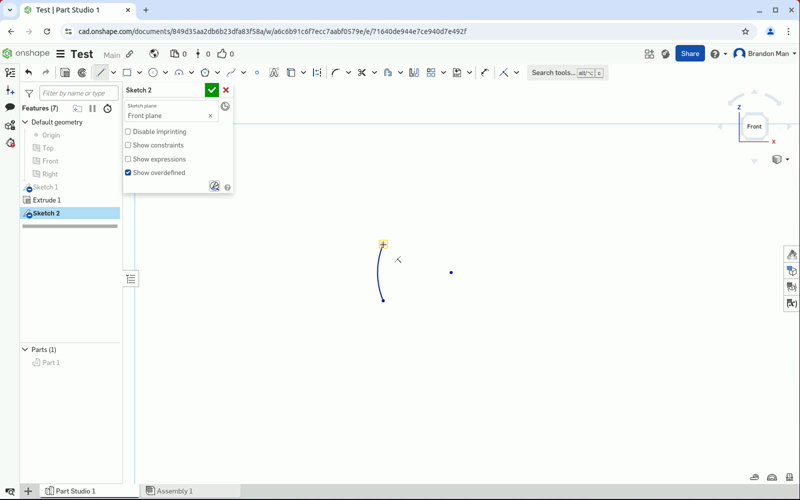
click(383, 244)
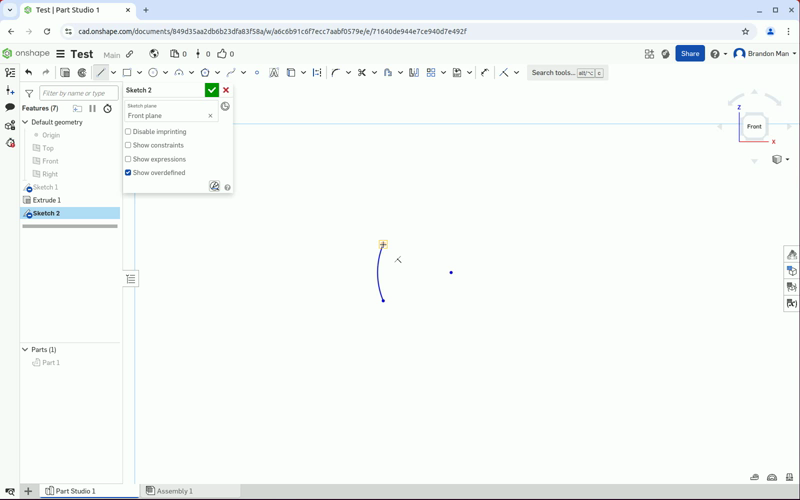
scroll(-6)
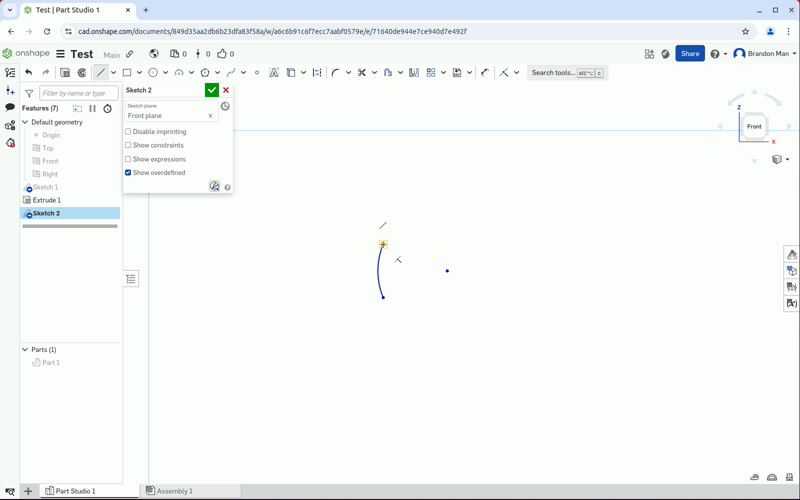
scroll(-6)
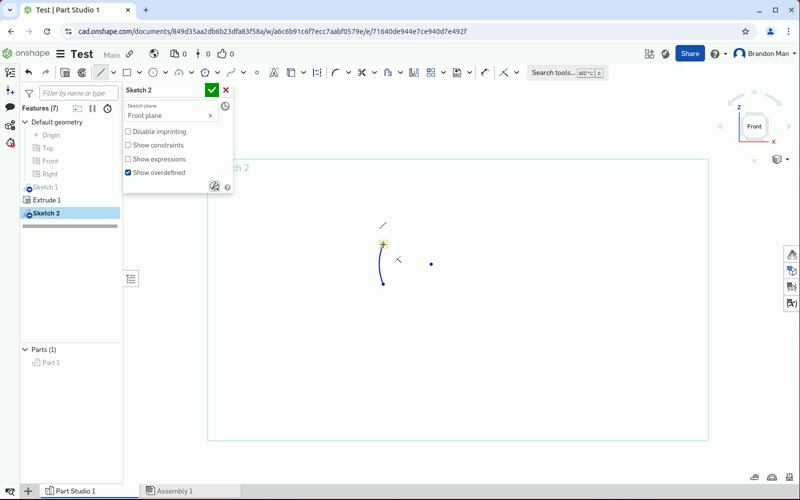
scroll(-6)
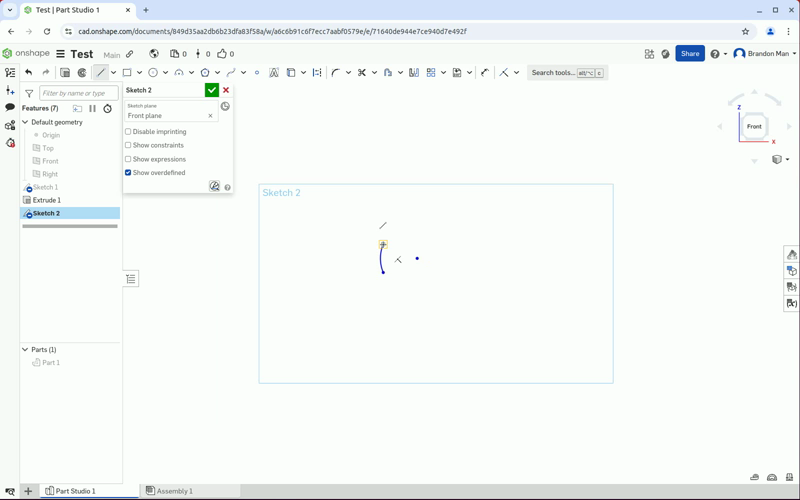
scroll(-6)
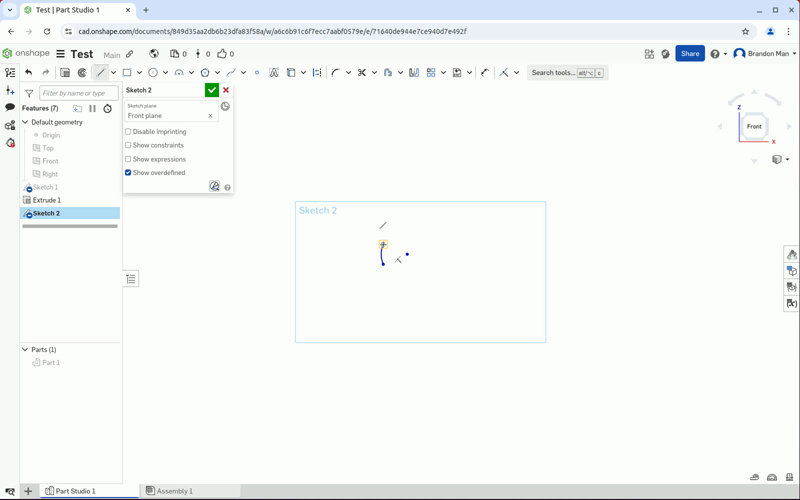
scroll(-6)
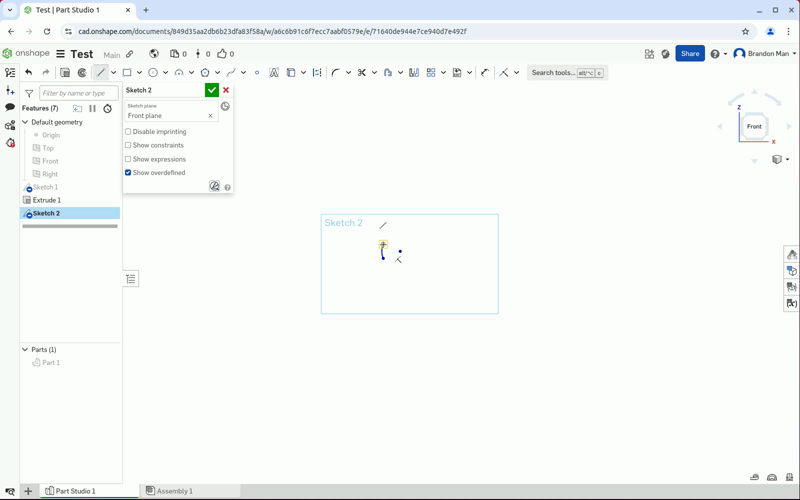
scroll(-6)
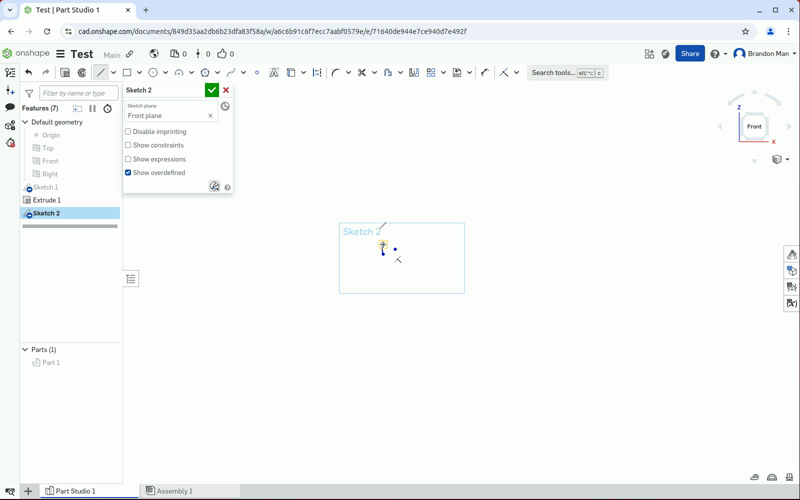
scroll(-6)
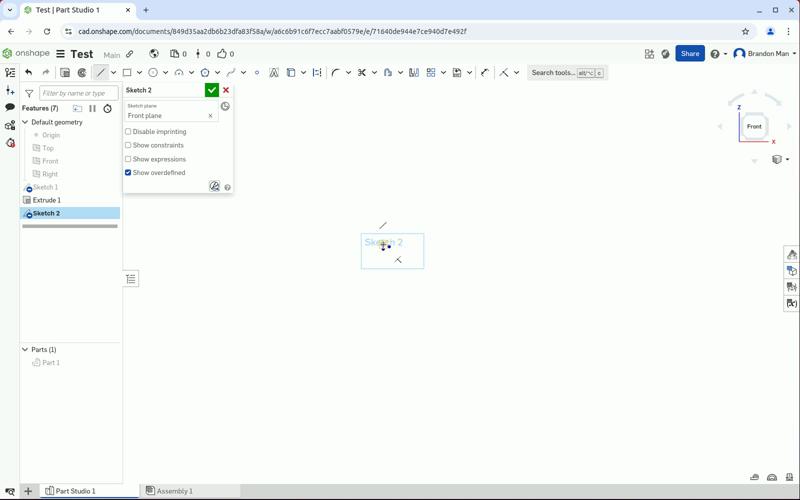
key_down(shift)
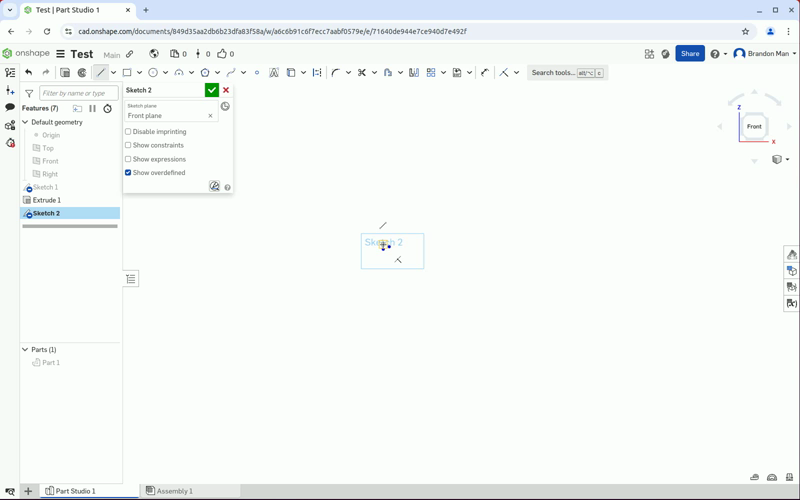
mouse_move(390, 181)
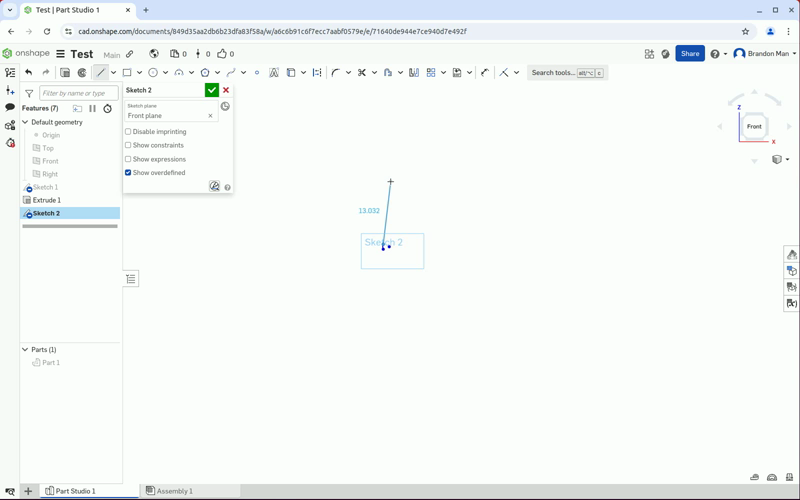
click(390, 181)
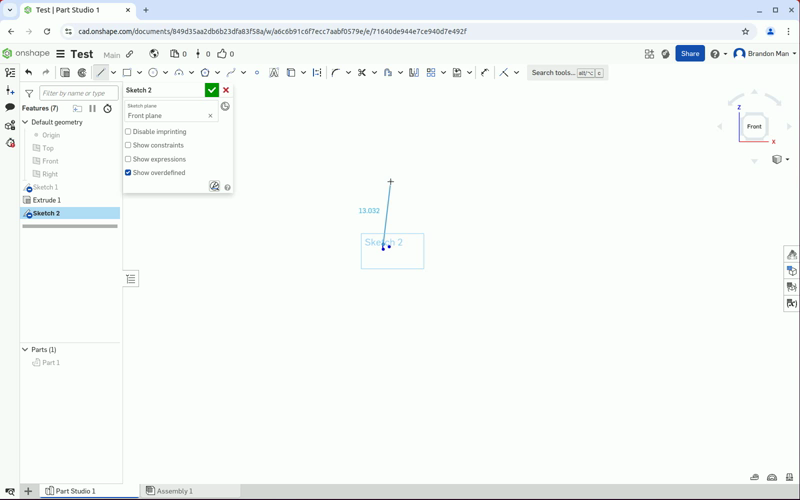
key_up(shift)
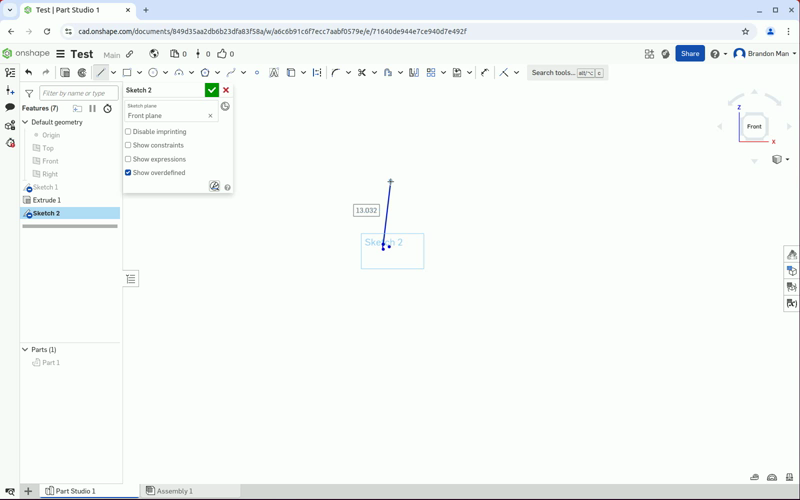
key(esc)
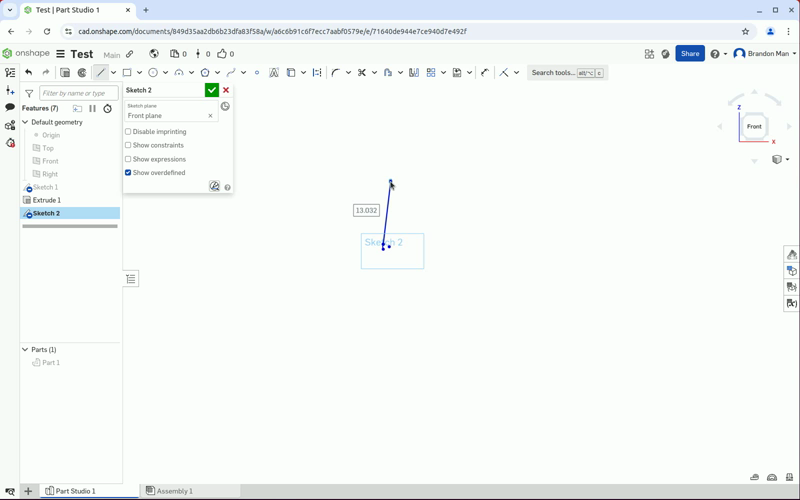
key(a)
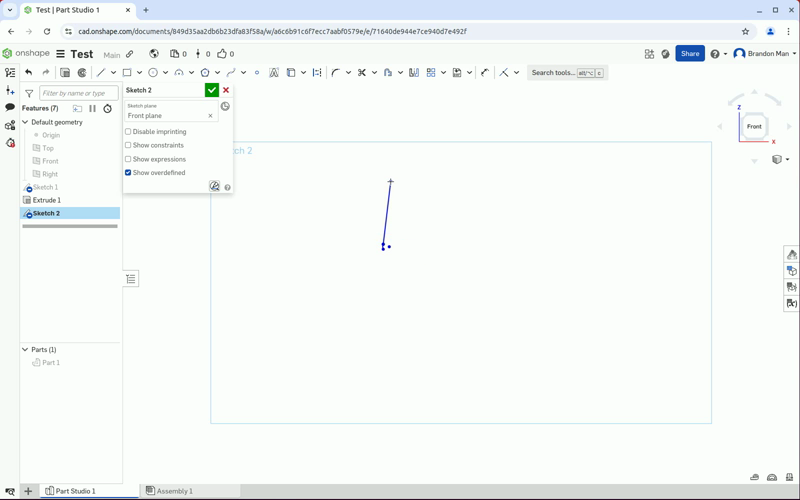
mouse_move(390, 181)
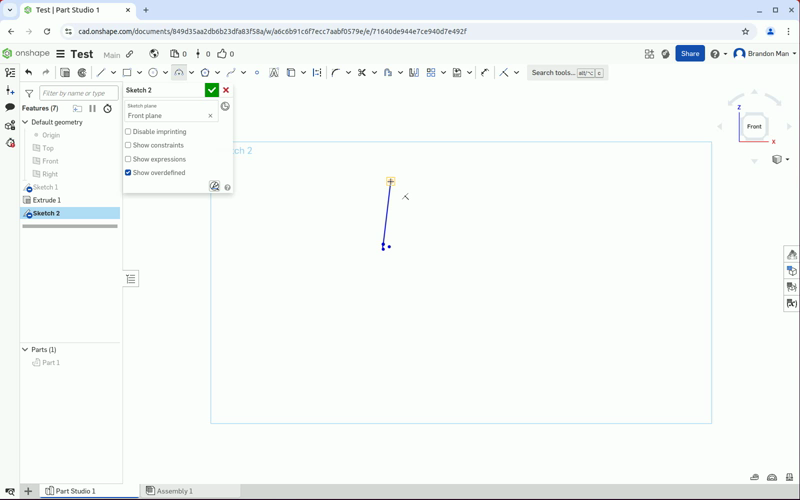
click(390, 181)
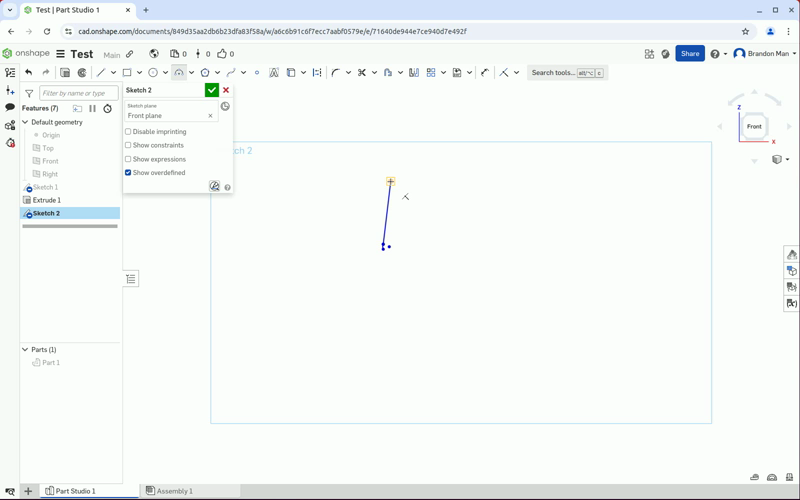
key_down(shift)
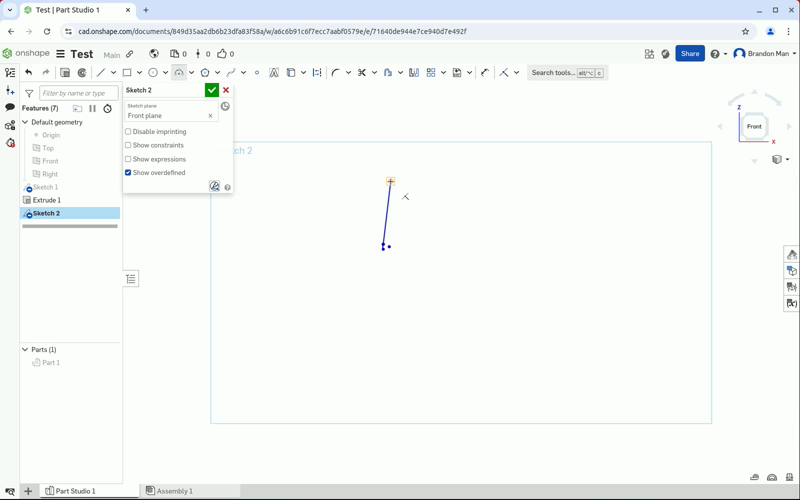
mouse_move(415, 181)
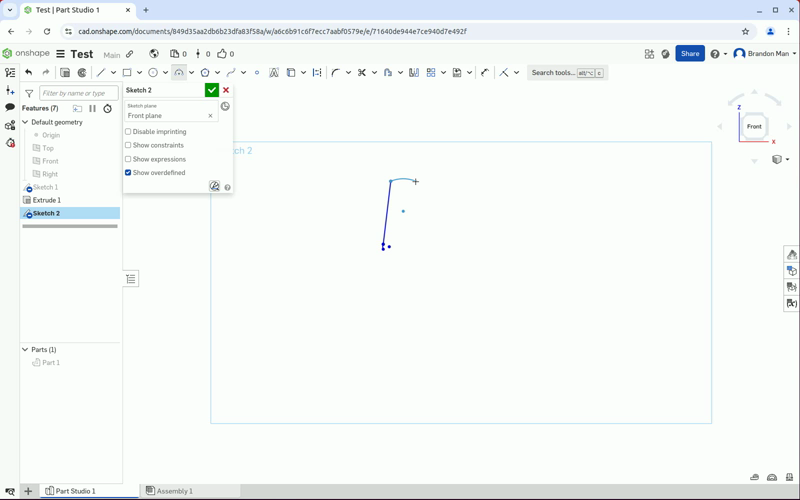
click(415, 181)
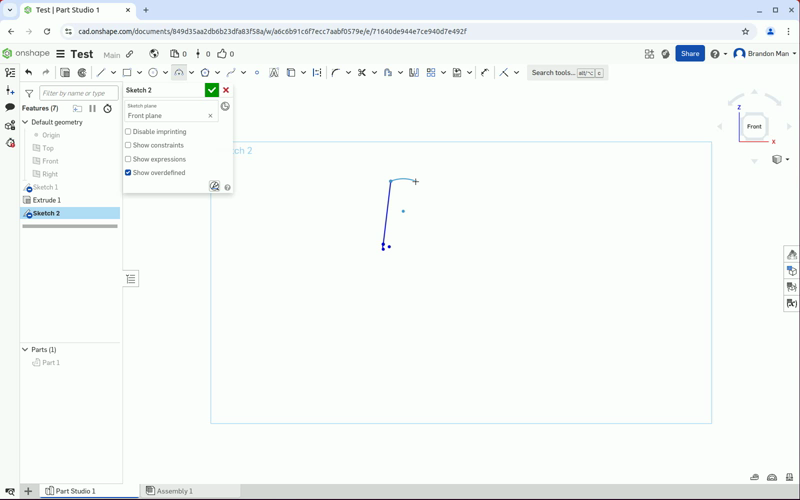
mouse_move(403, 170)
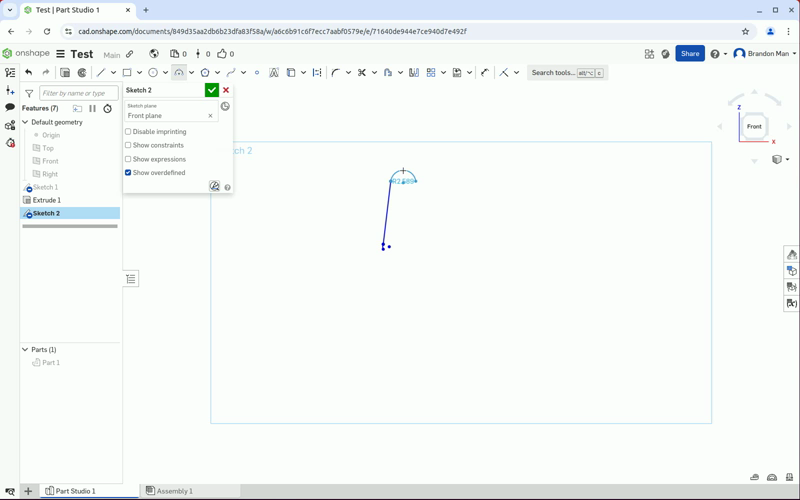
click(403, 170)
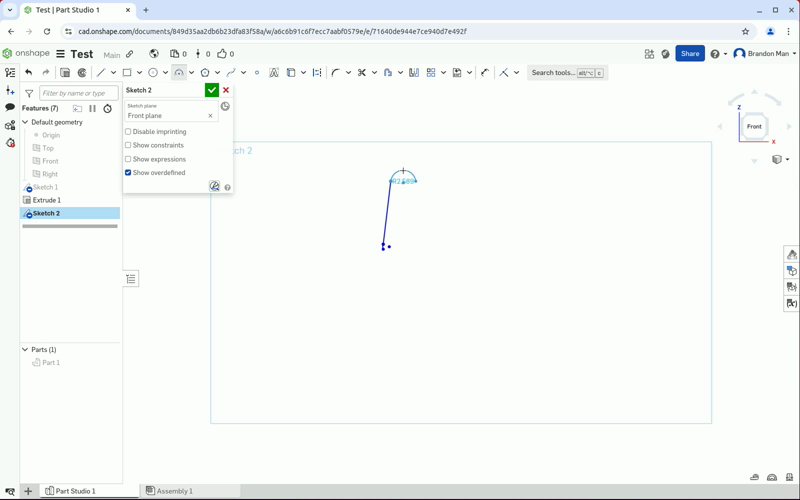
key_up(shift)
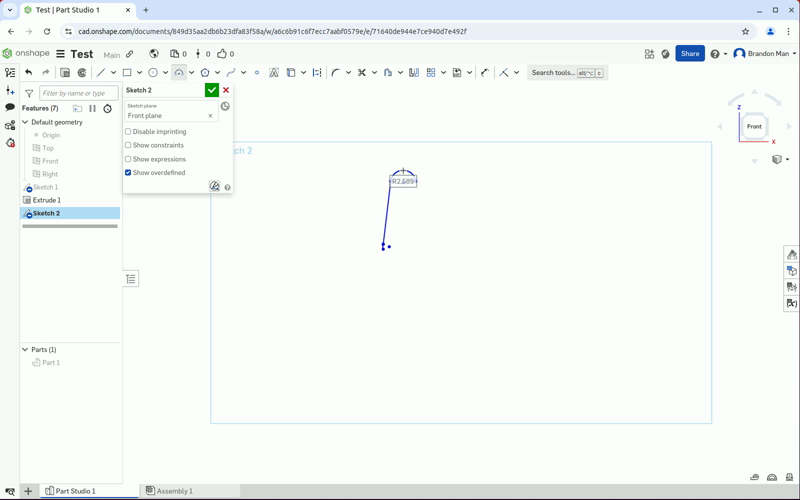
key(esc)
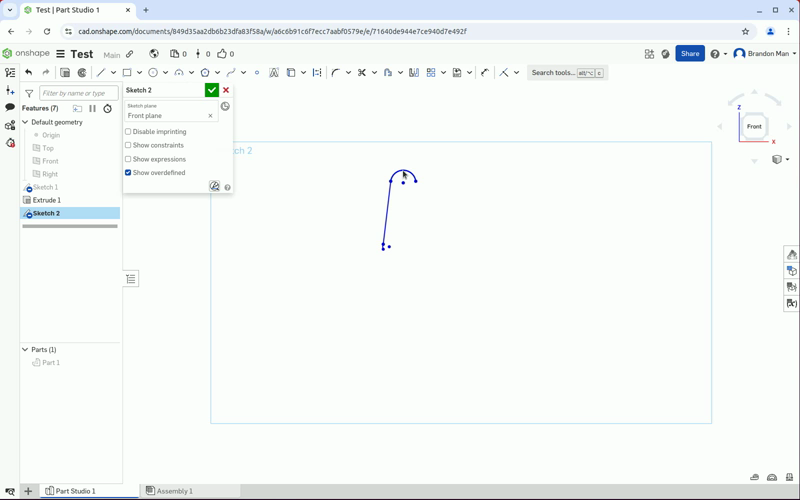
key(l)
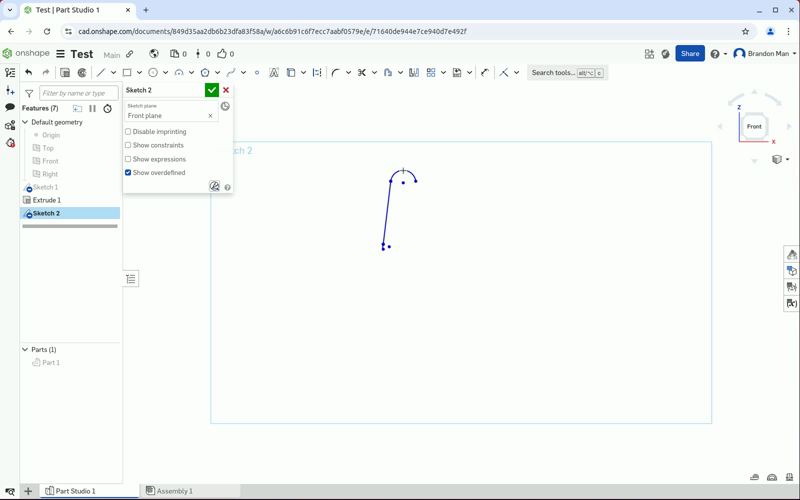
mouse_move(415, 181)
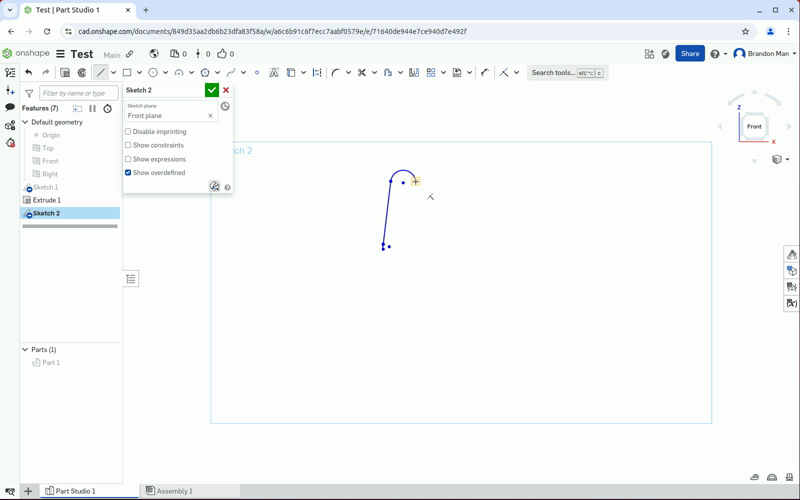
click(415, 181)
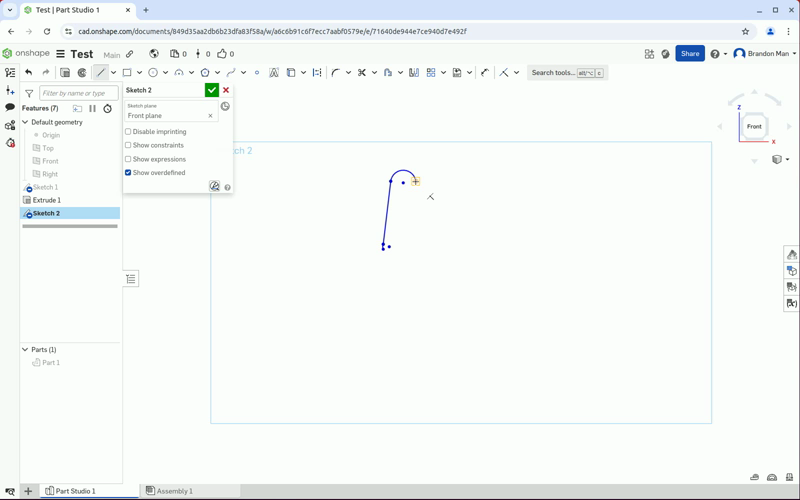
key_down(shift)
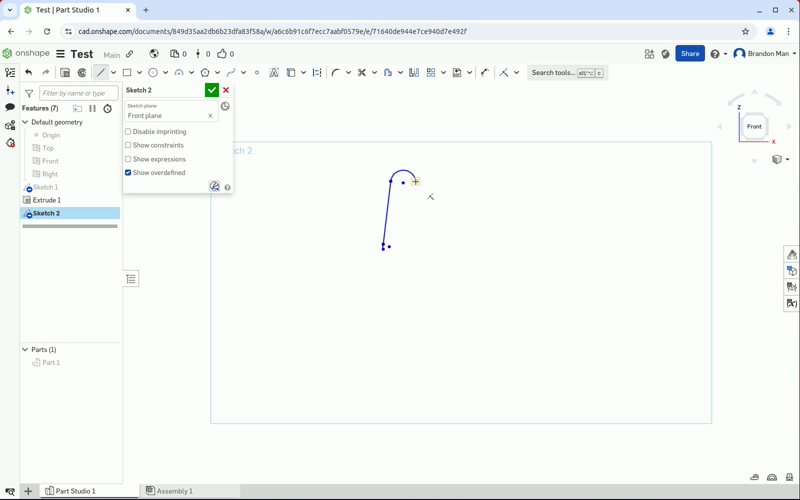
mouse_move(423, 244)
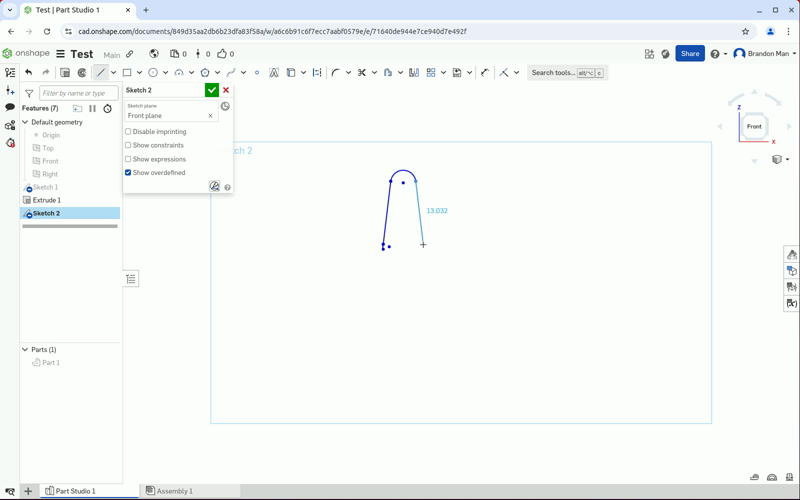
click(423, 244)
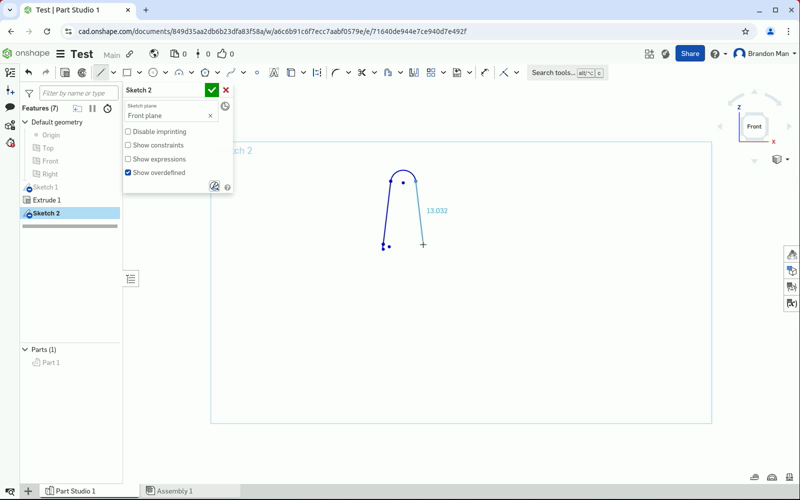
key_up(shift)
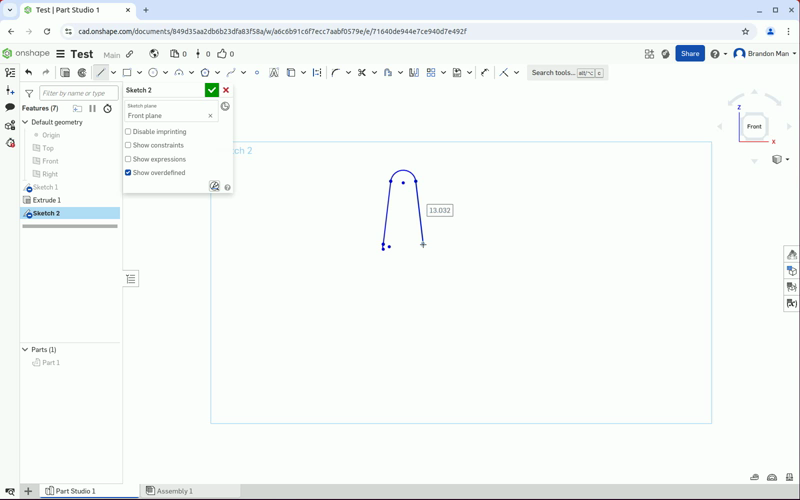
key(esc)
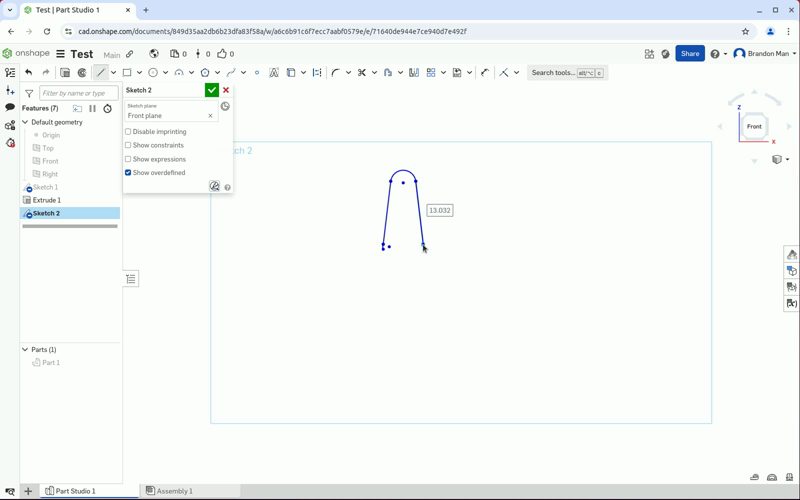
key(a)
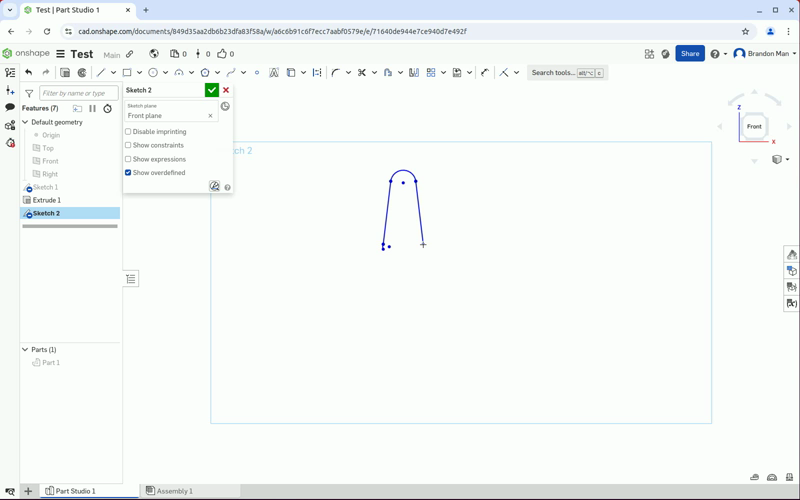
mouse_move(423, 244)
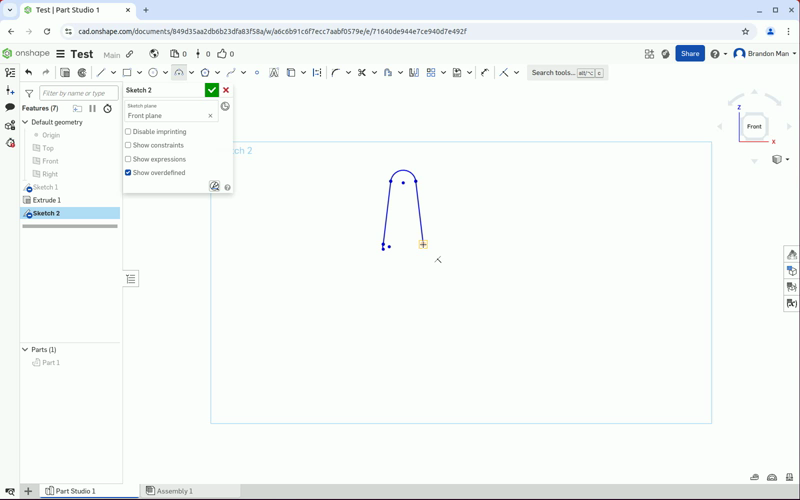
click(423, 244)
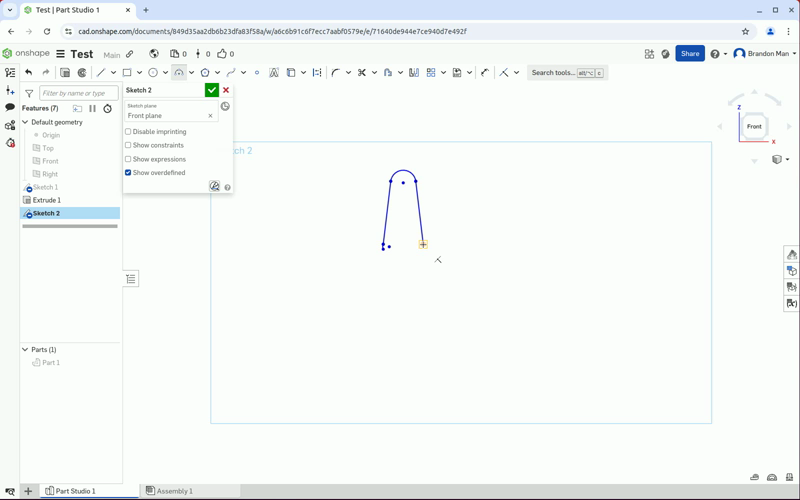
key_down(shift)
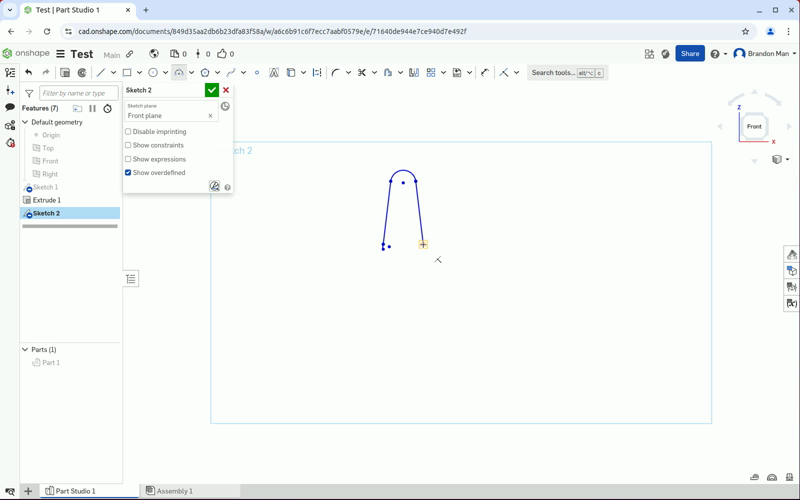
mouse_move(423, 249)
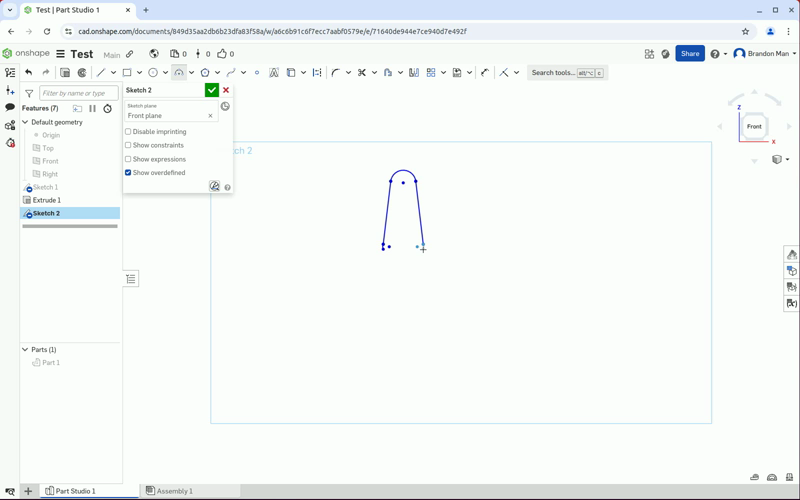
scroll(6)
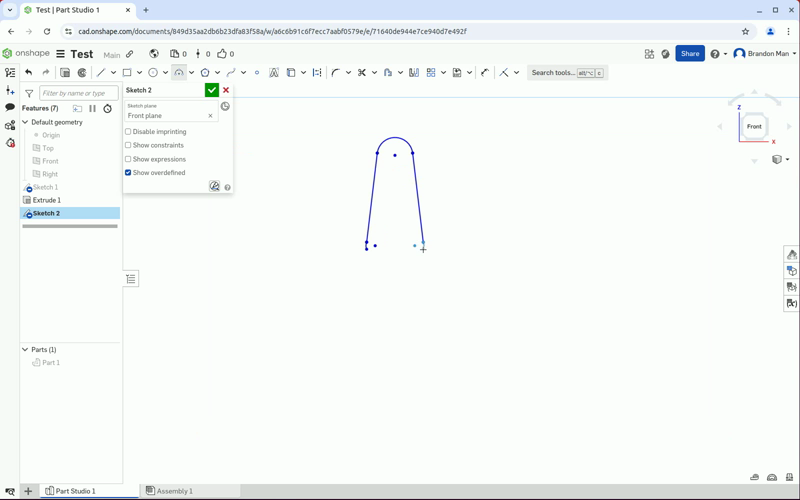
scroll(6)
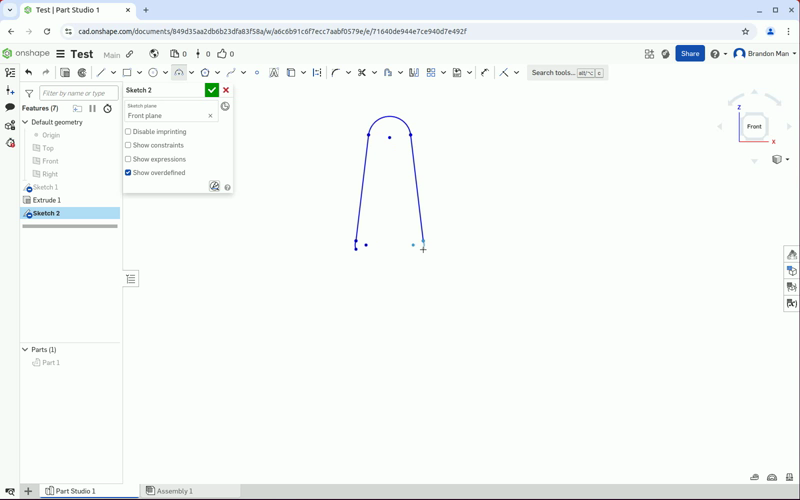
scroll(6)
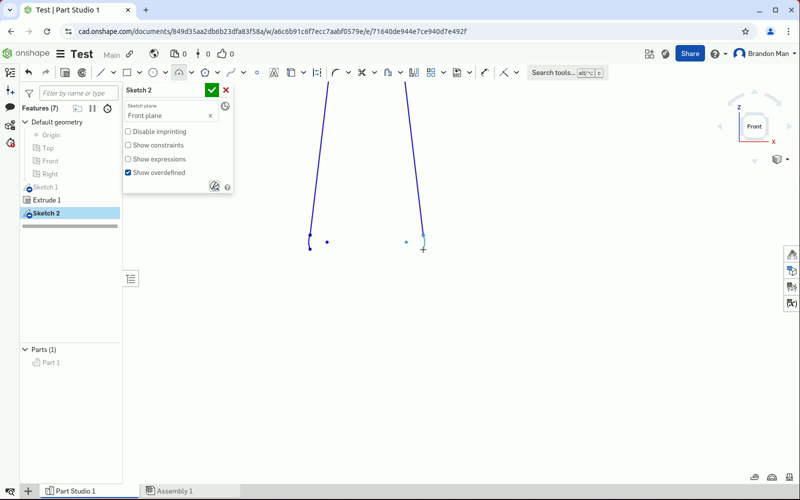
scroll(6)
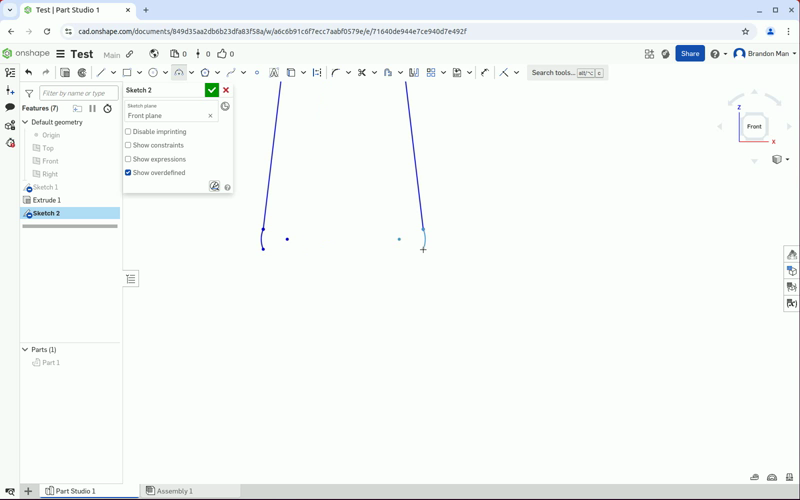
scroll(6)
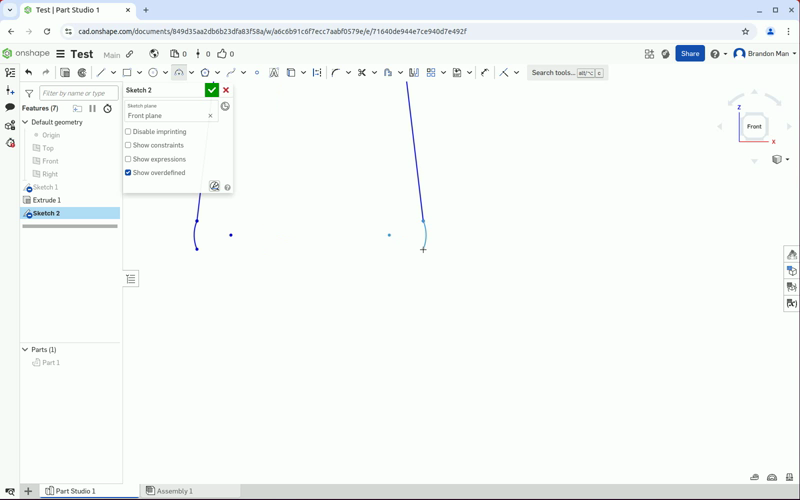
scroll(6)
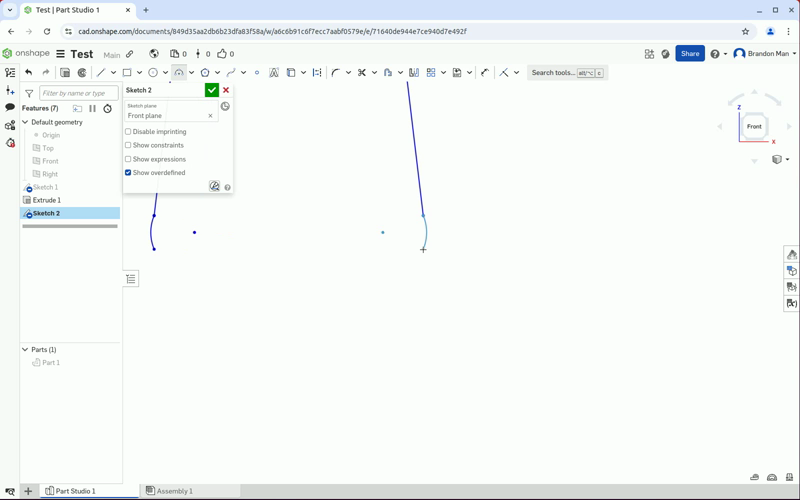
scroll(6)
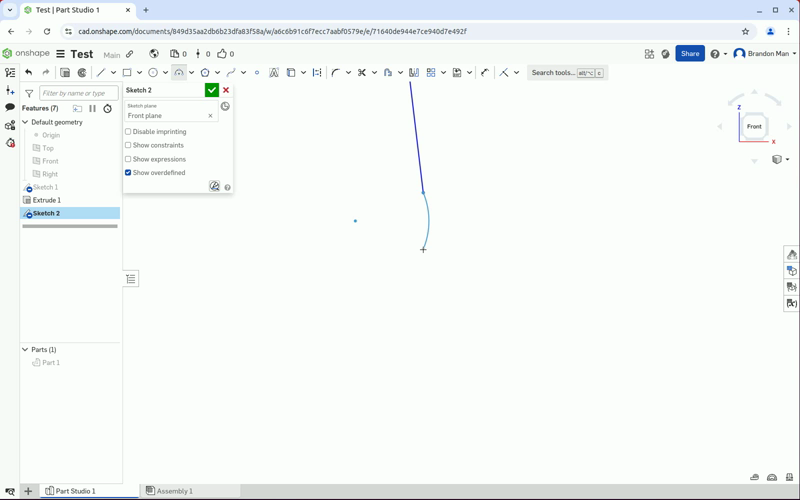
click(423, 249)
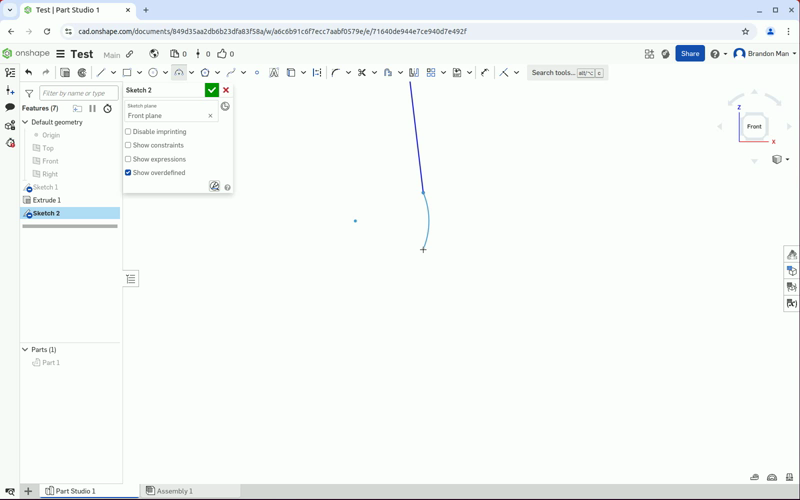
scroll(-6)
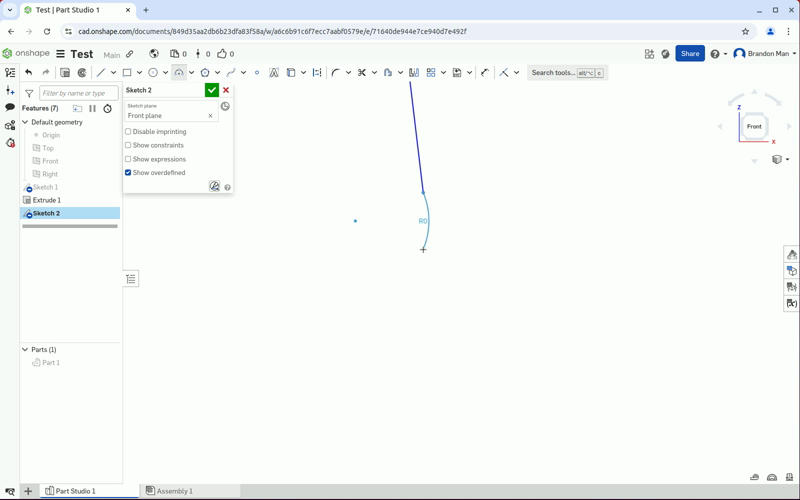
scroll(-6)
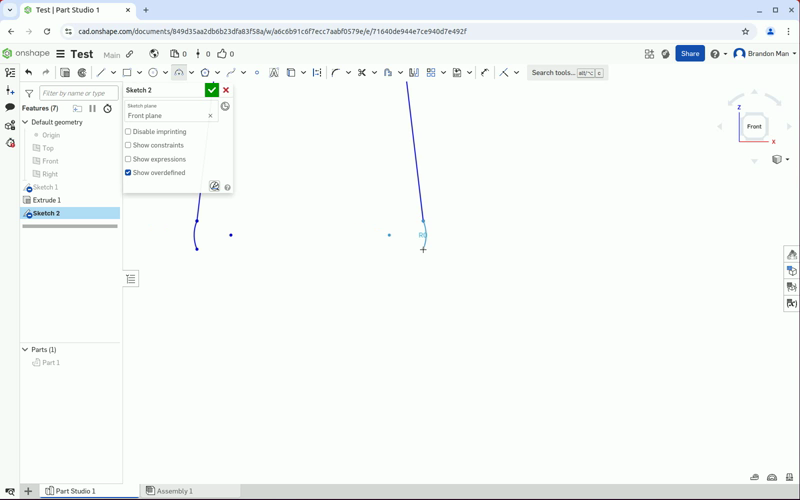
scroll(-6)
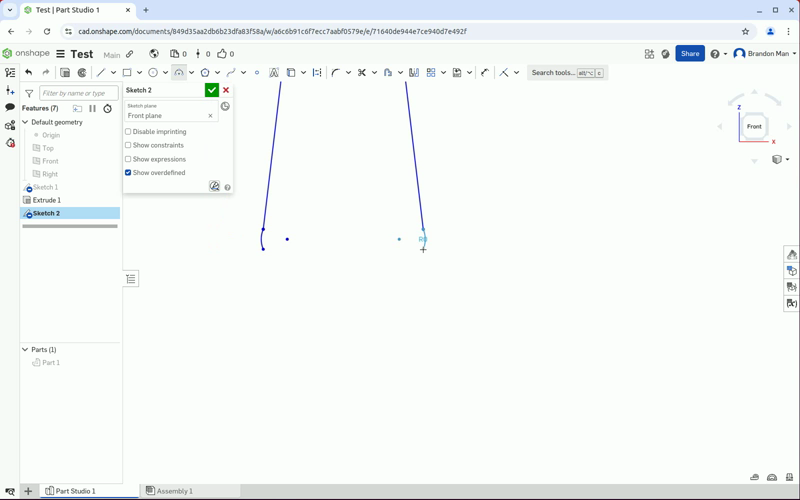
scroll(-6)
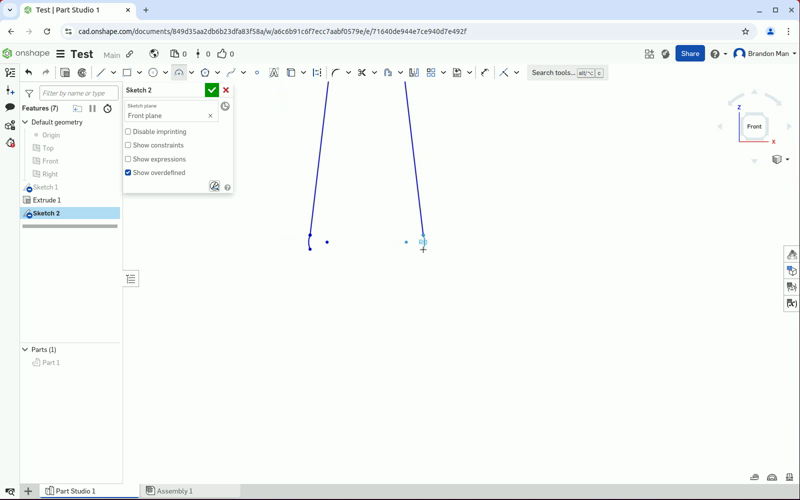
scroll(-6)
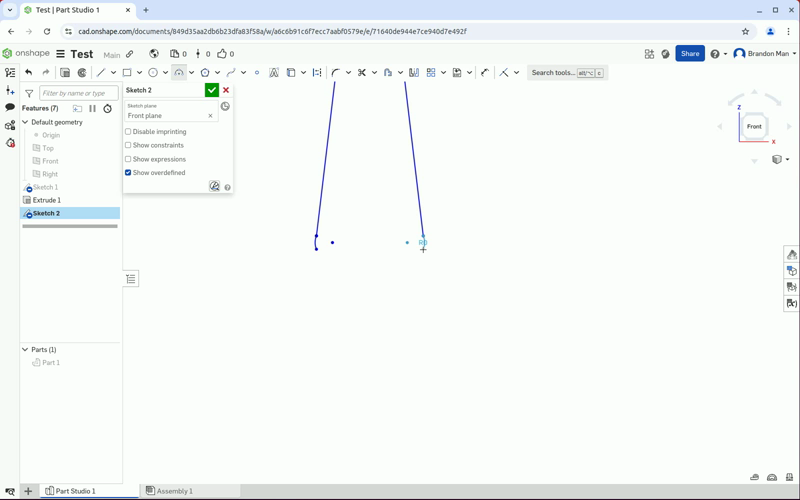
scroll(-6)
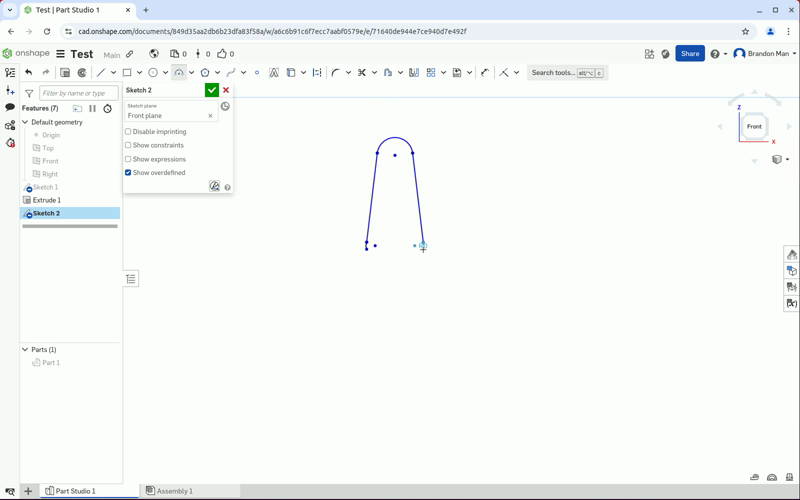
scroll(-6)
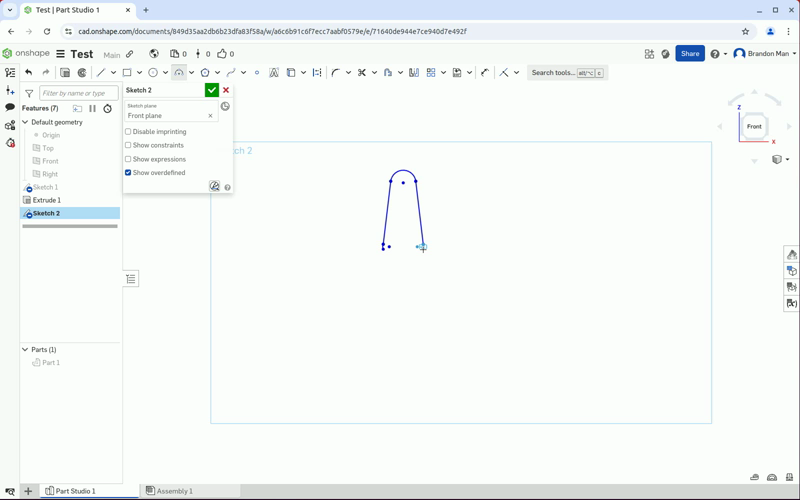
mouse_move(424, 246)
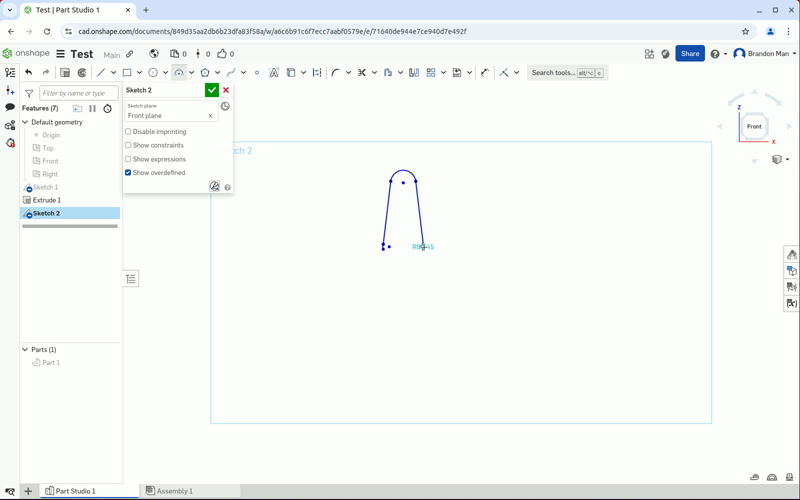
scroll(6)
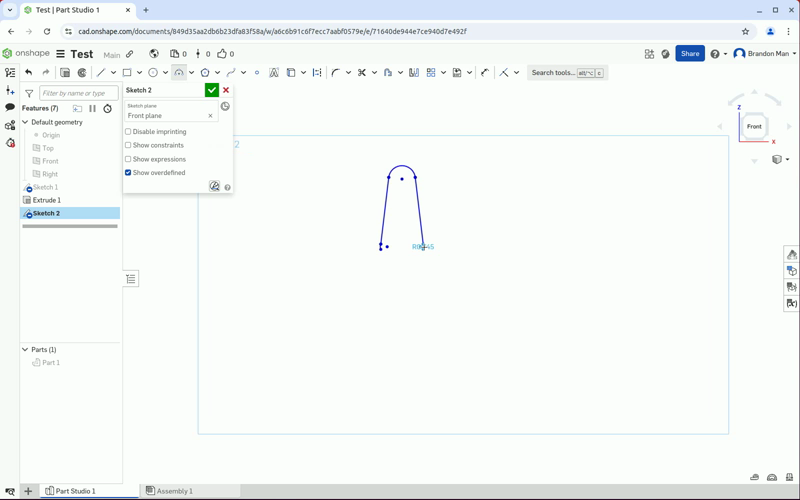
scroll(6)
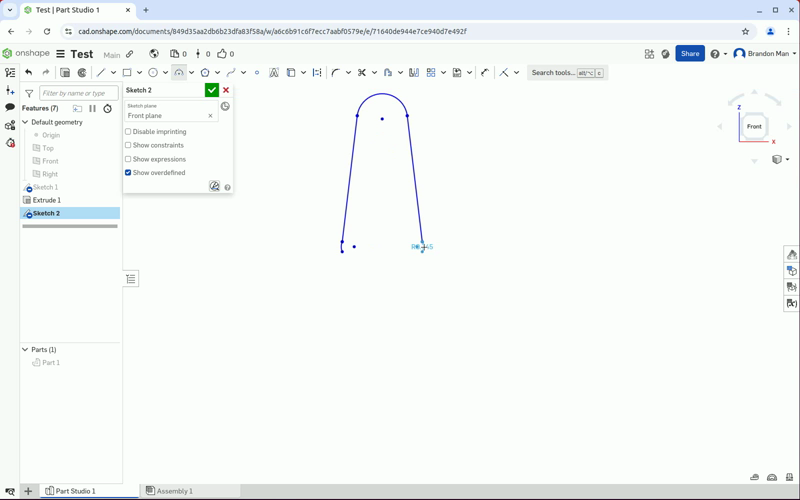
scroll(6)
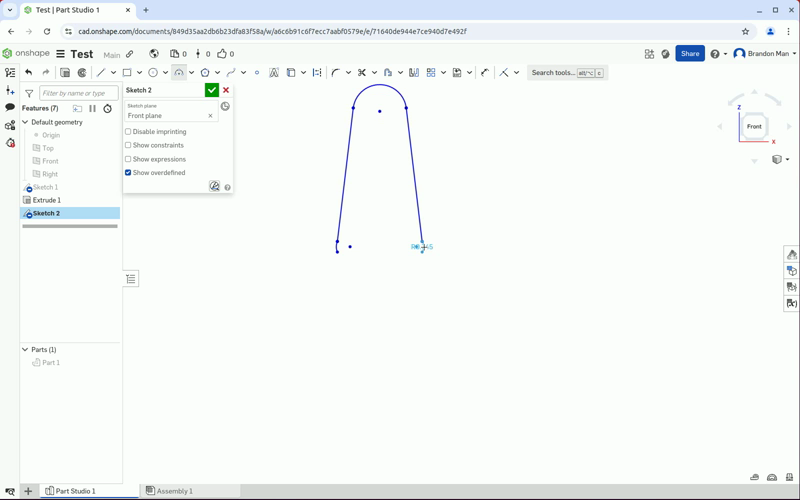
scroll(6)
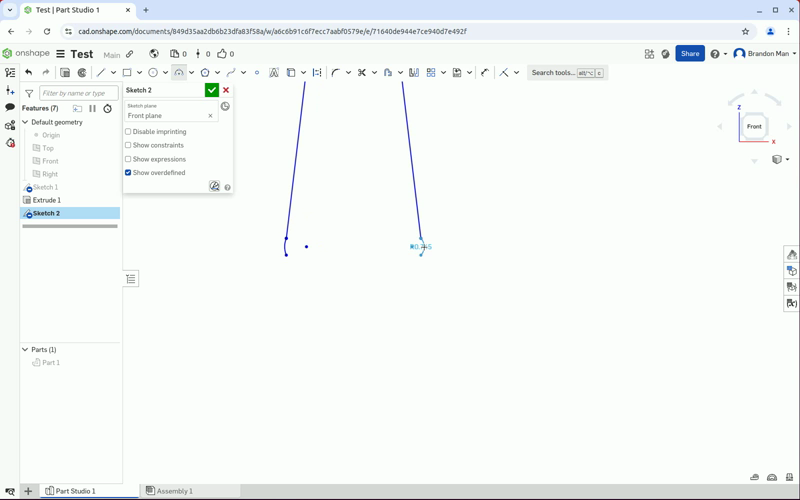
scroll(6)
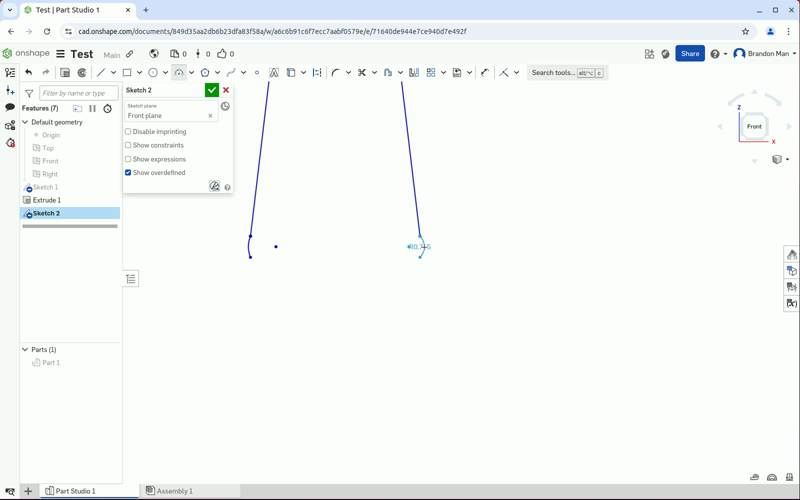
scroll(6)
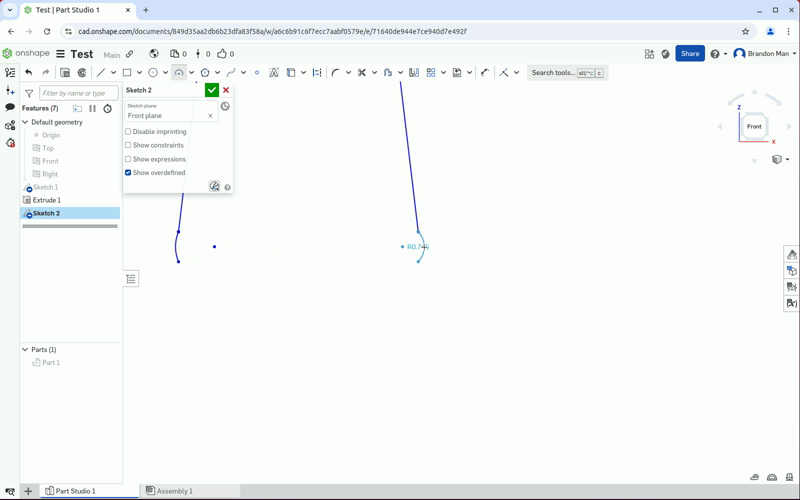
scroll(6)
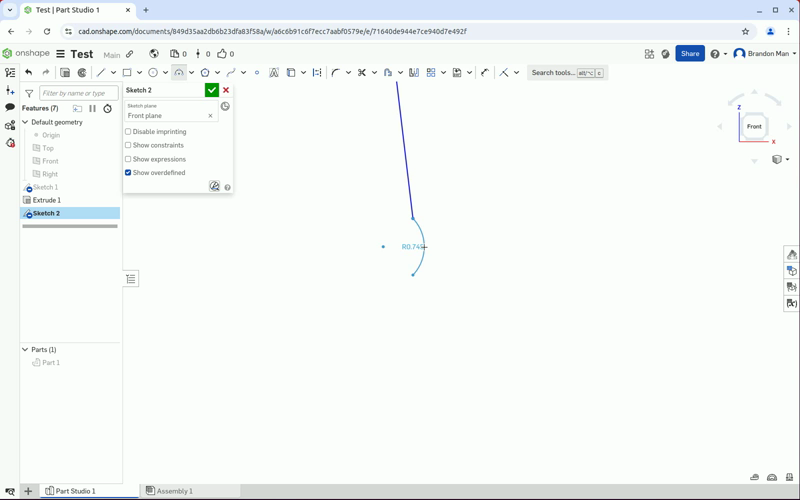
click(424, 246)
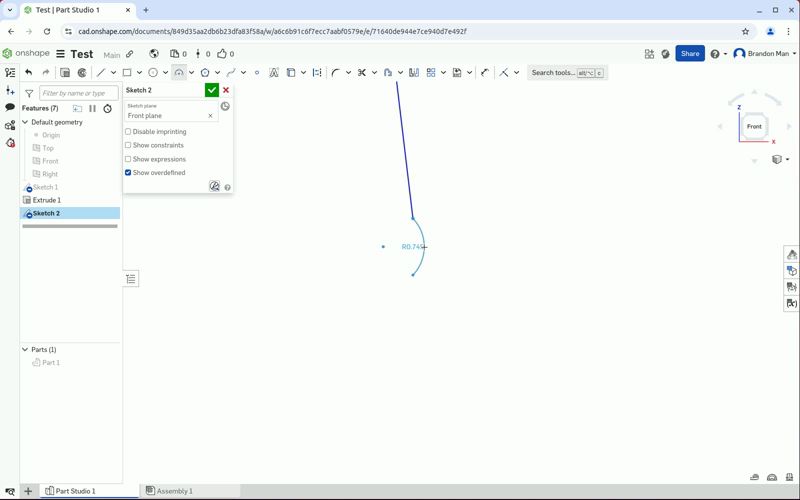
scroll(-6)
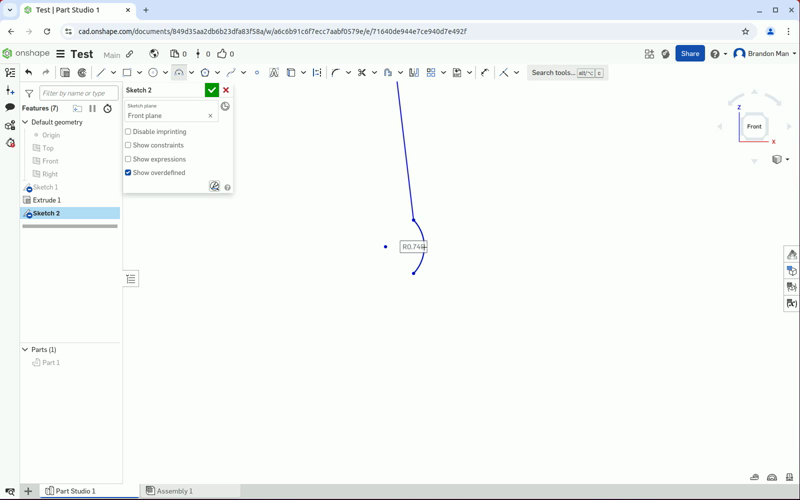
scroll(-6)
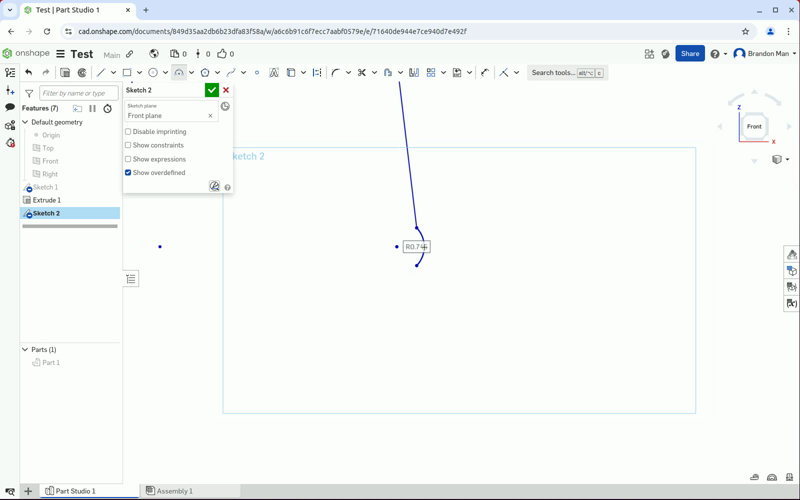
scroll(-6)
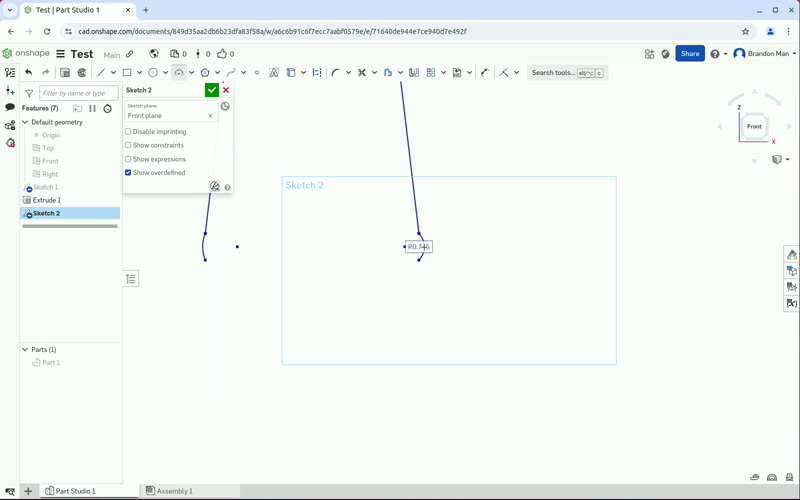
scroll(-6)
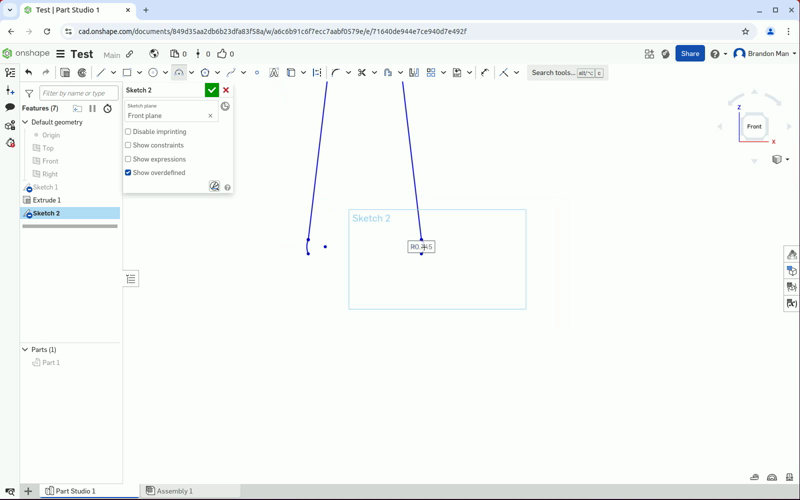
scroll(-6)
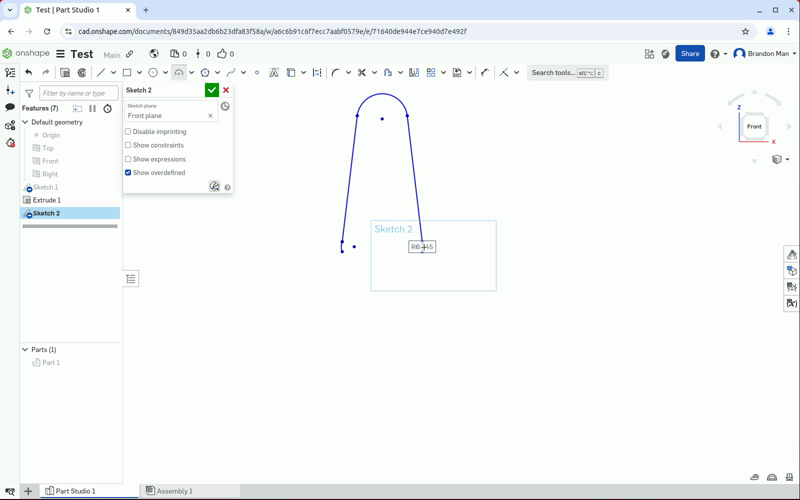
scroll(-6)
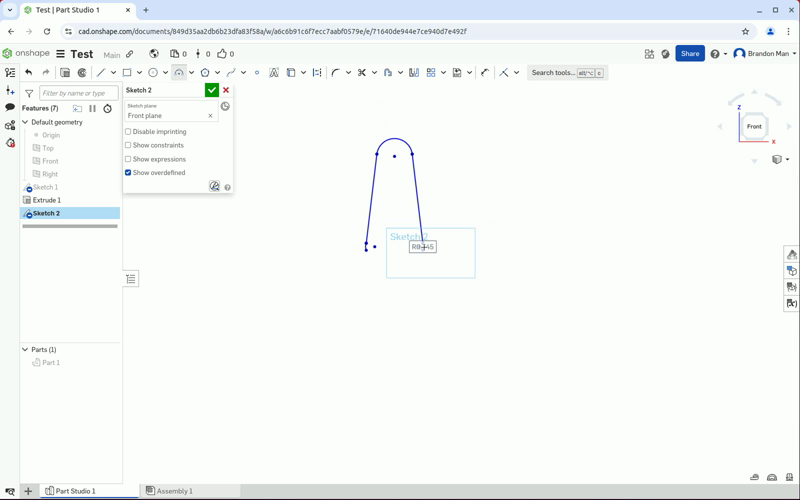
scroll(-6)
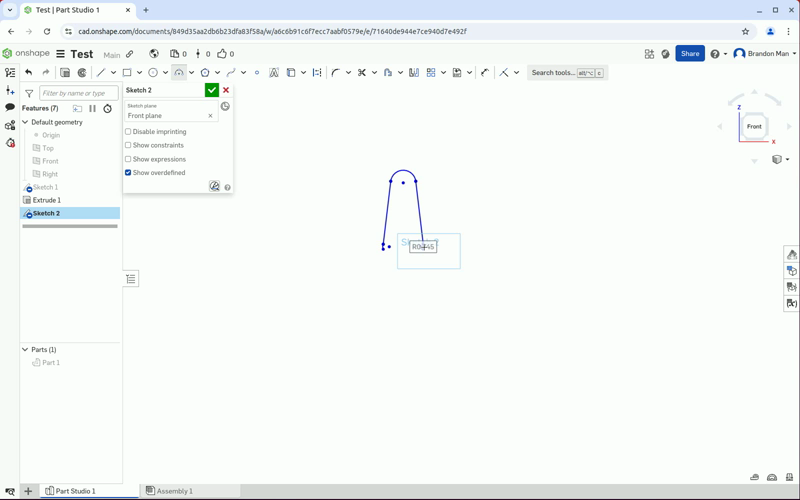
key_up(shift)
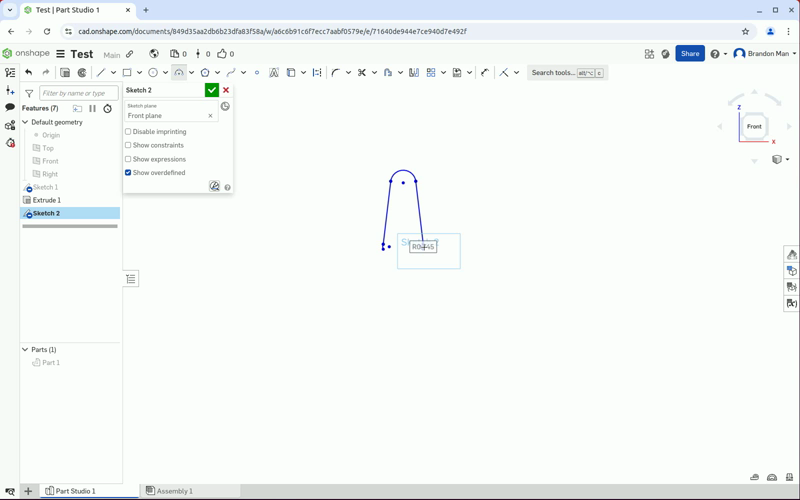
key(esc)
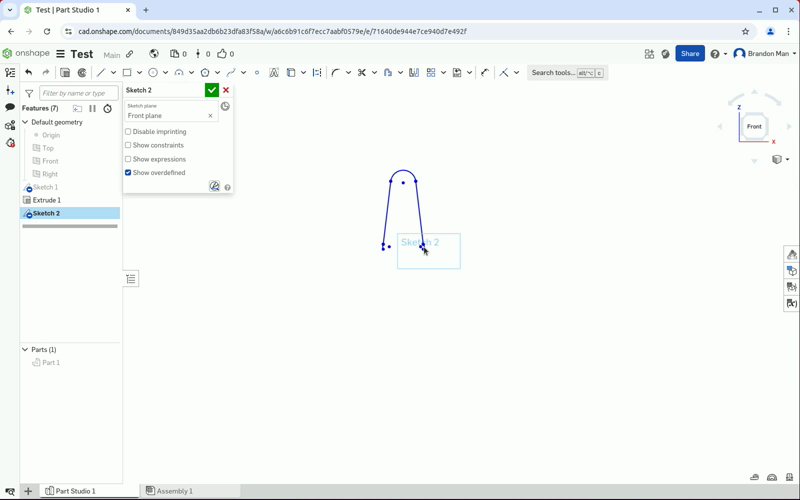
key(l)
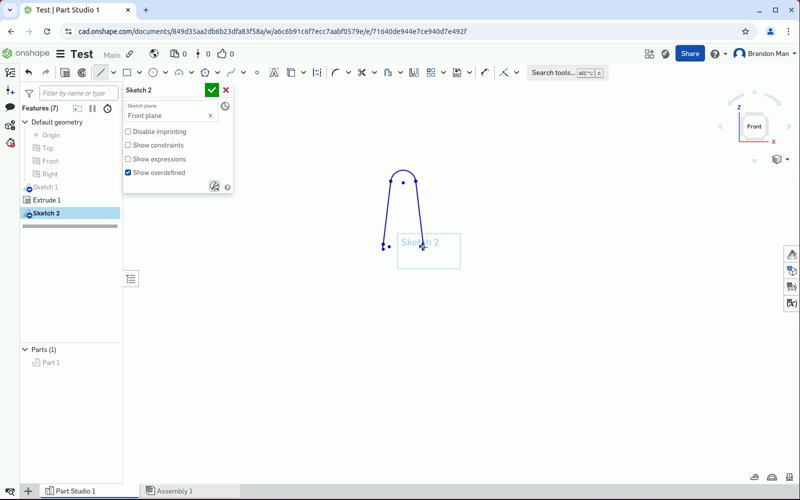
mouse_move(423, 249)
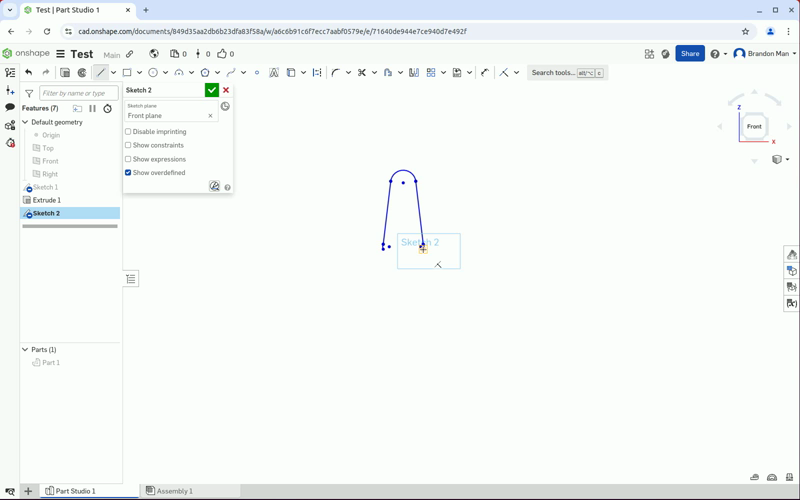
scroll(6)
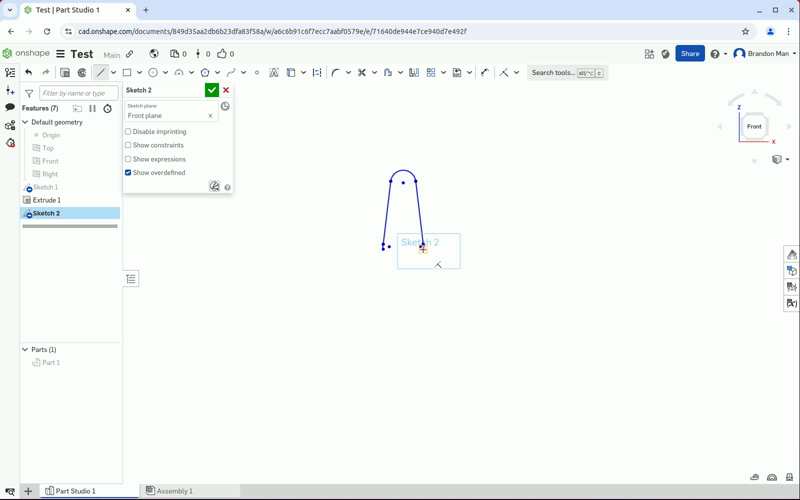
scroll(6)
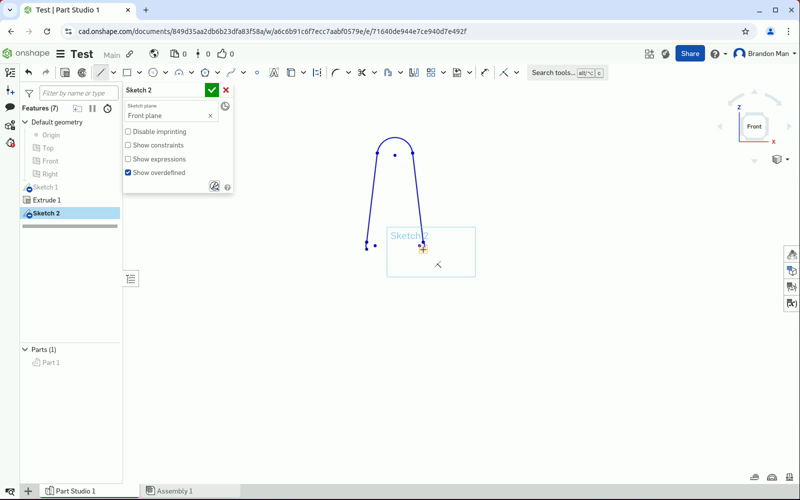
scroll(6)
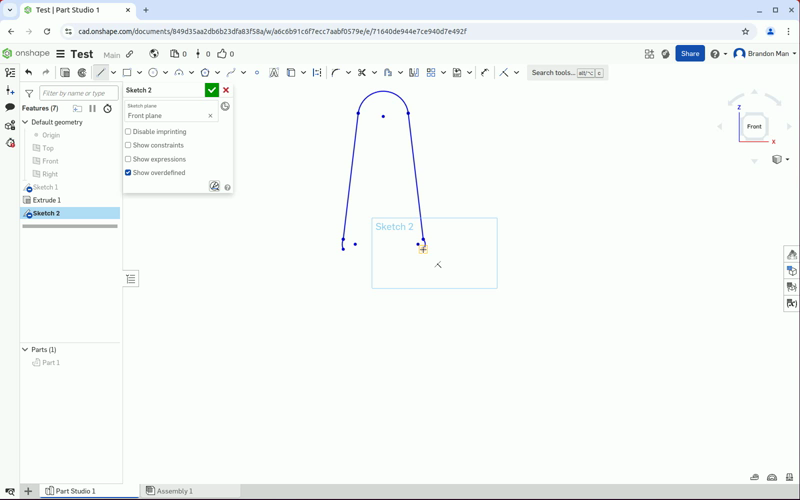
scroll(6)
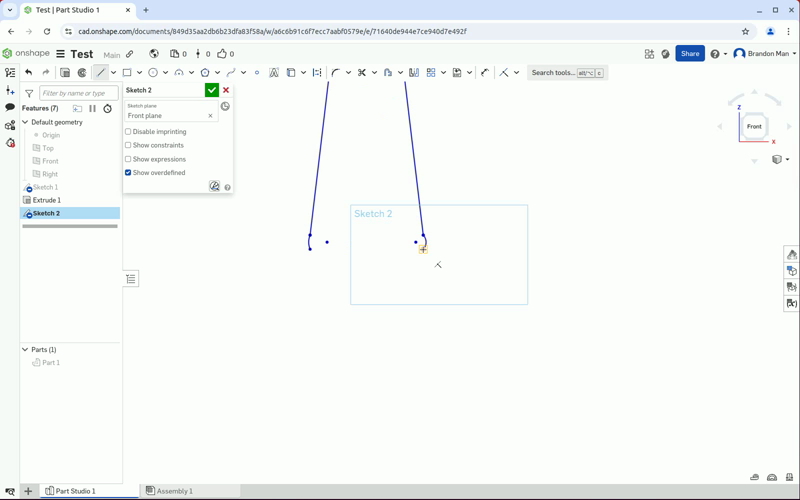
scroll(6)
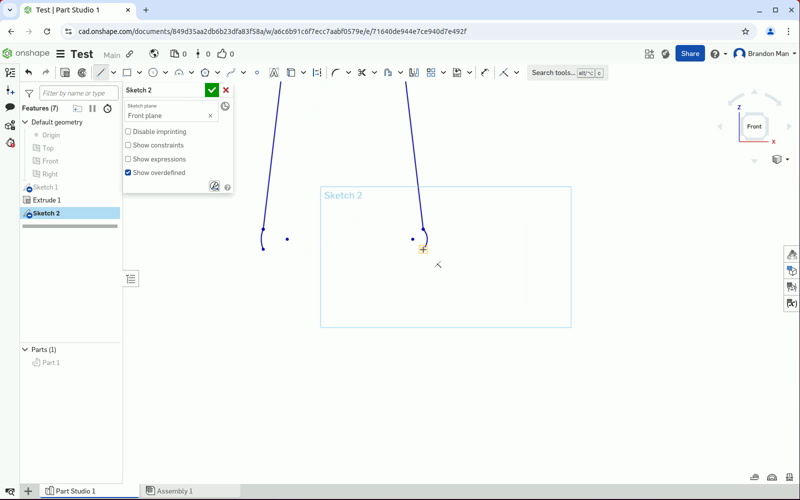
scroll(6)
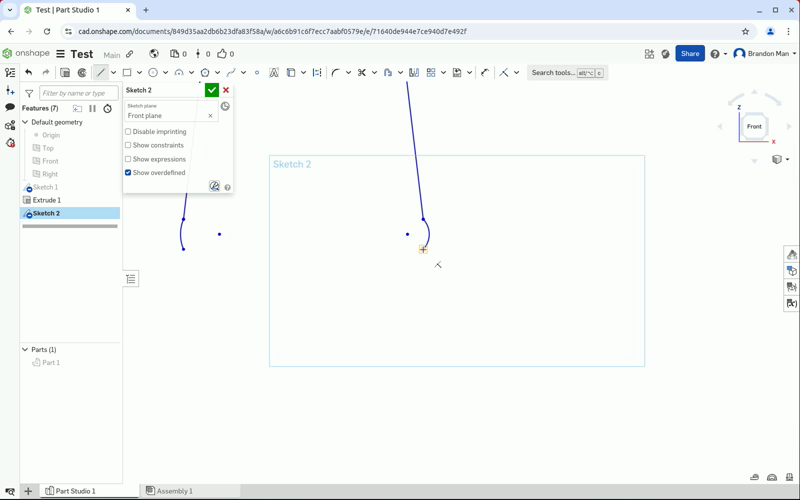
scroll(6)
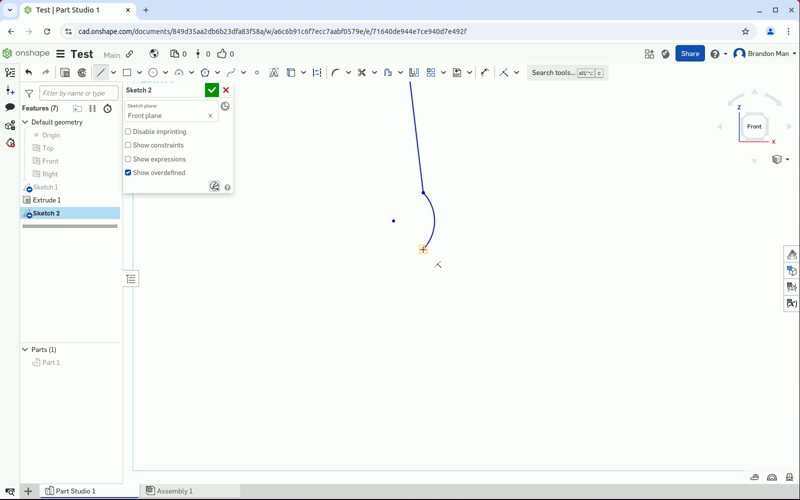
click(423, 249)
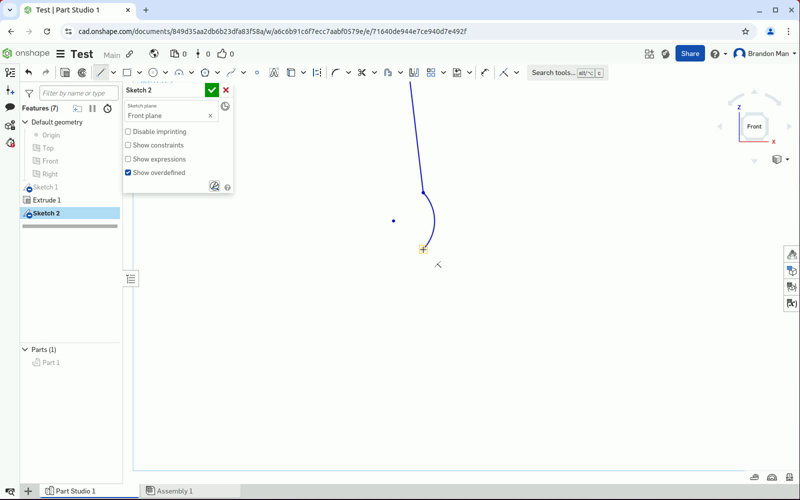
scroll(-6)
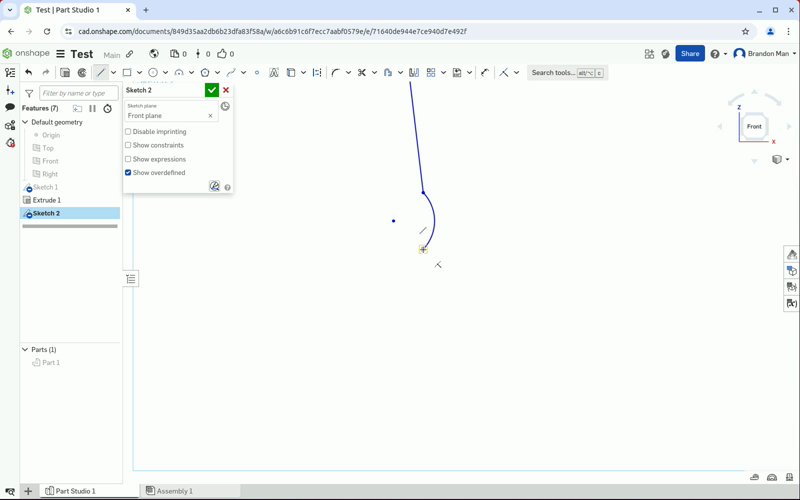
scroll(-6)
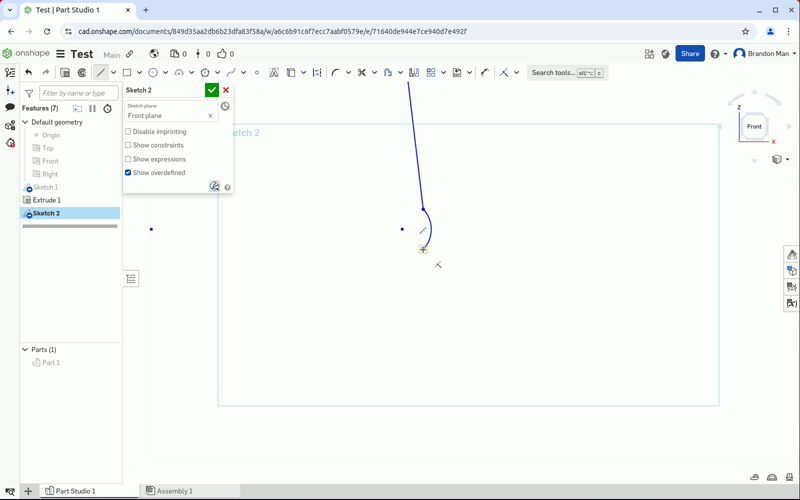
scroll(-6)
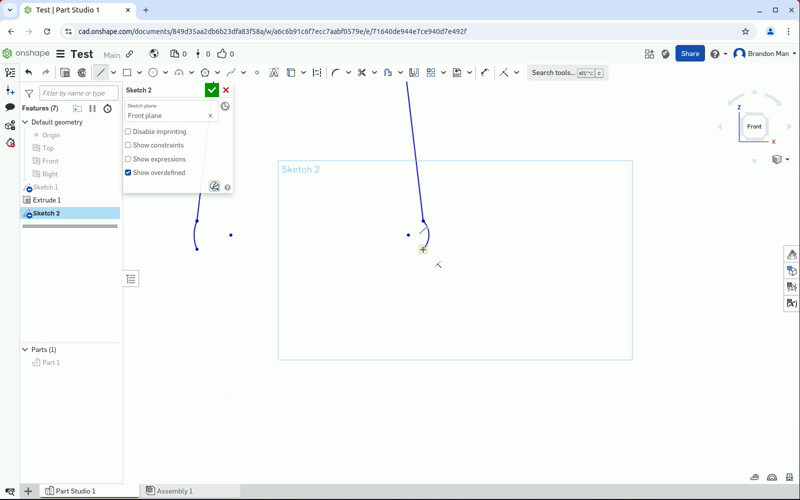
scroll(-6)
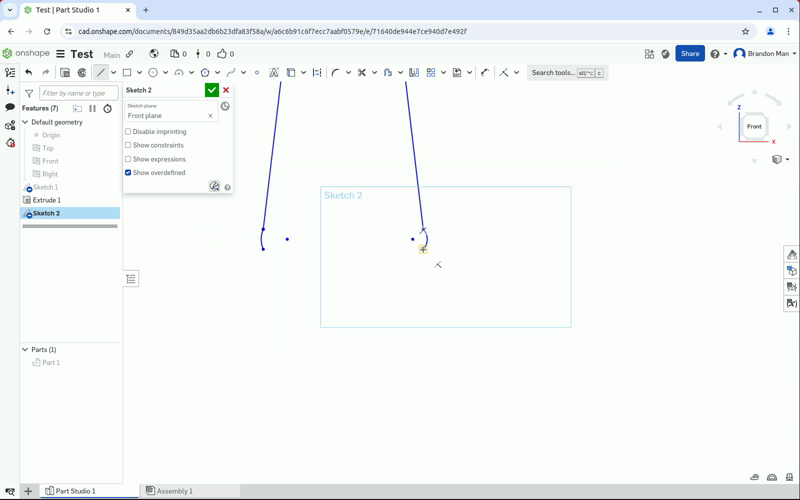
scroll(-6)
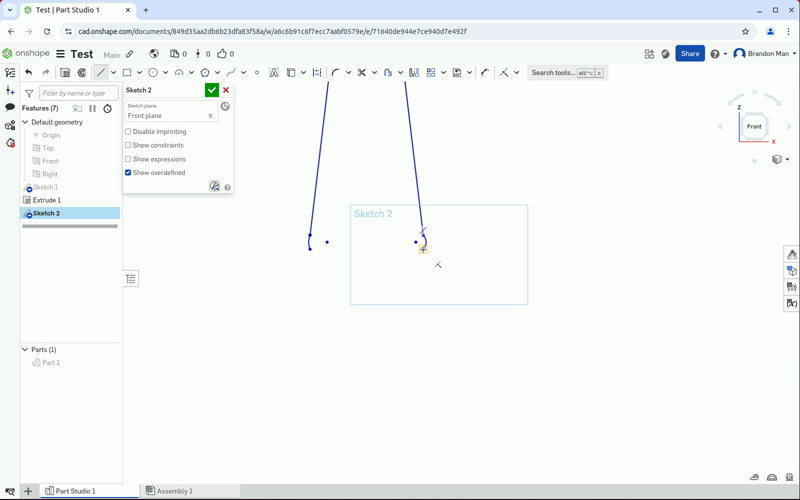
scroll(-6)
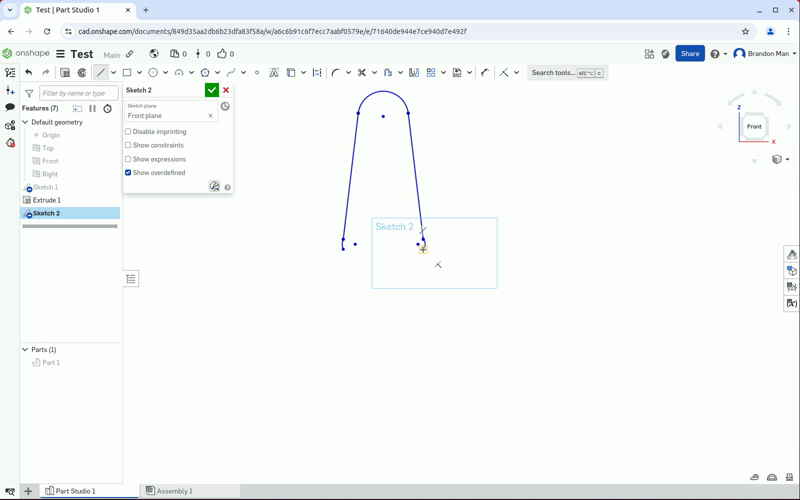
scroll(-6)
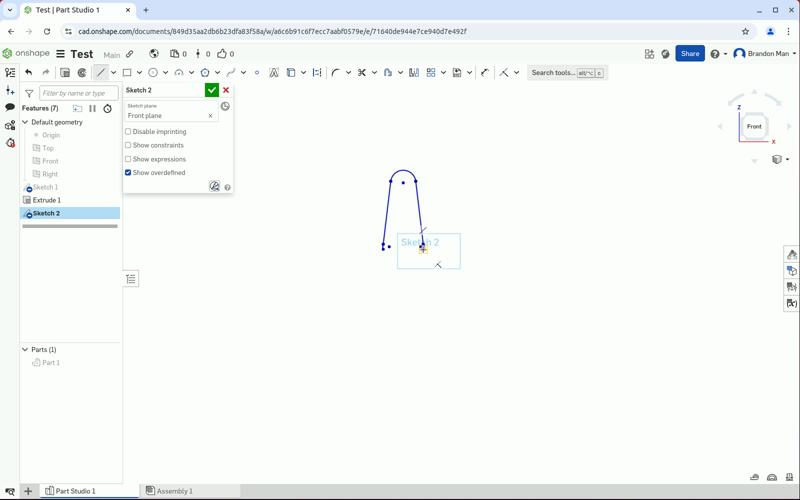
key_down(shift)
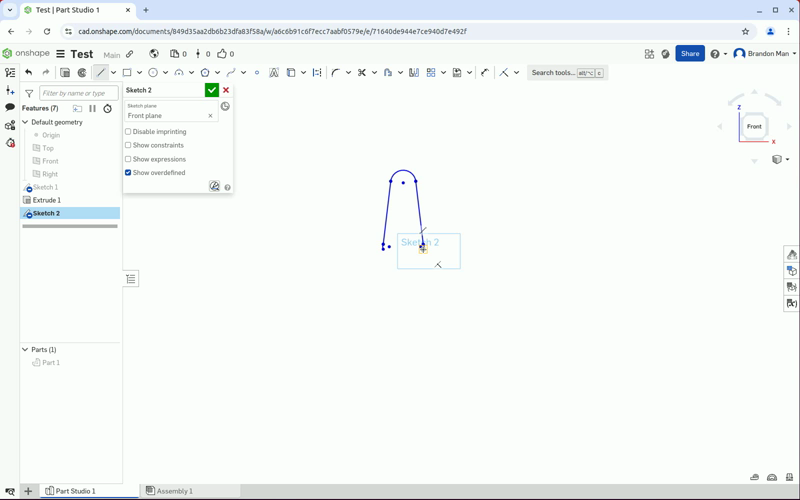
mouse_move(453, 249)
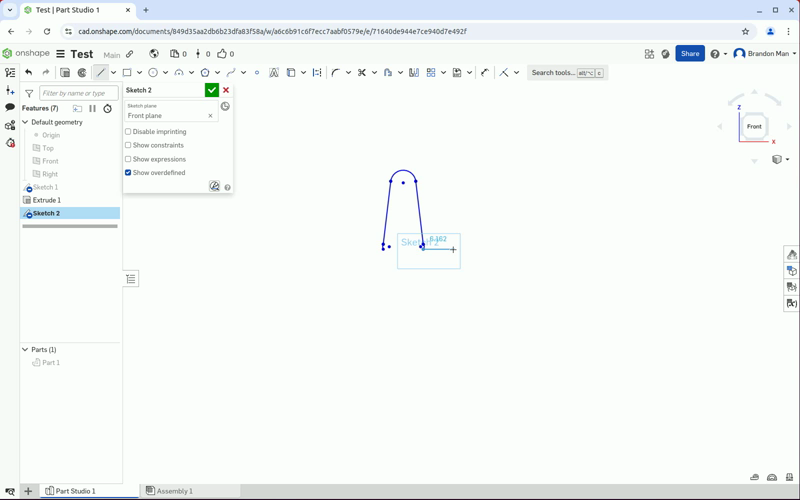
mouse_move(417, 305)
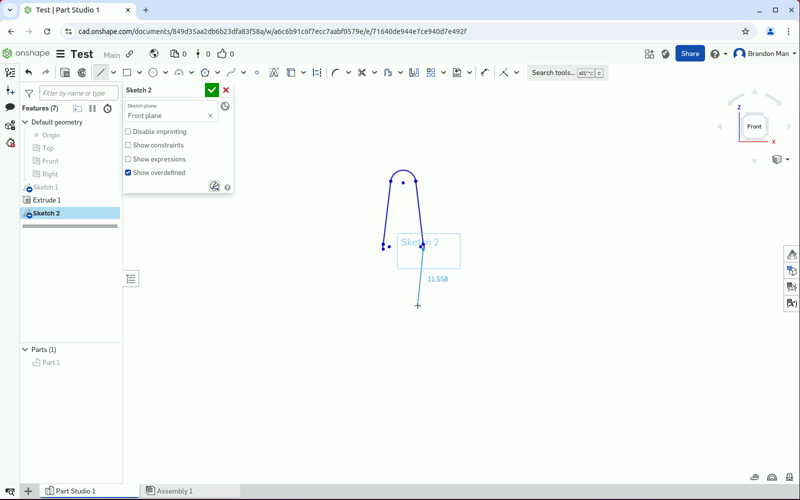
click(417, 305)
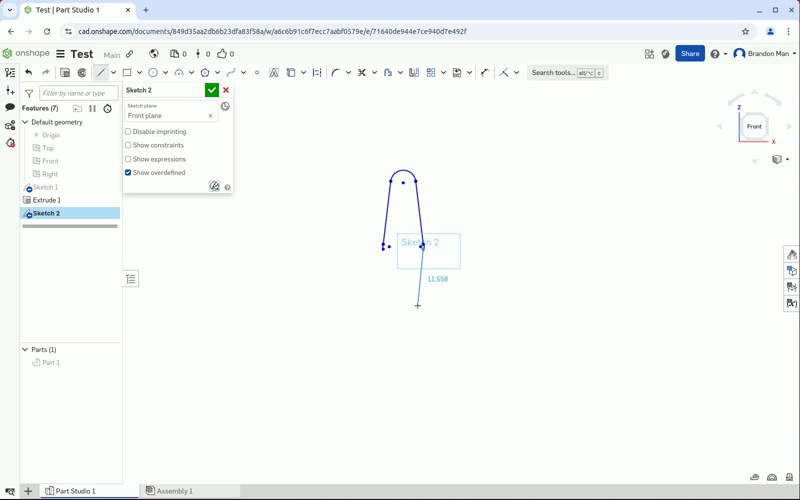
key_up(shift)
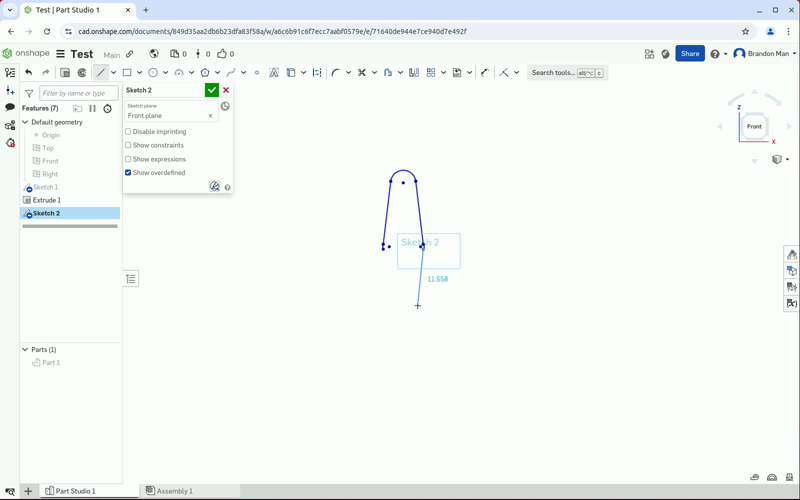
key(esc)
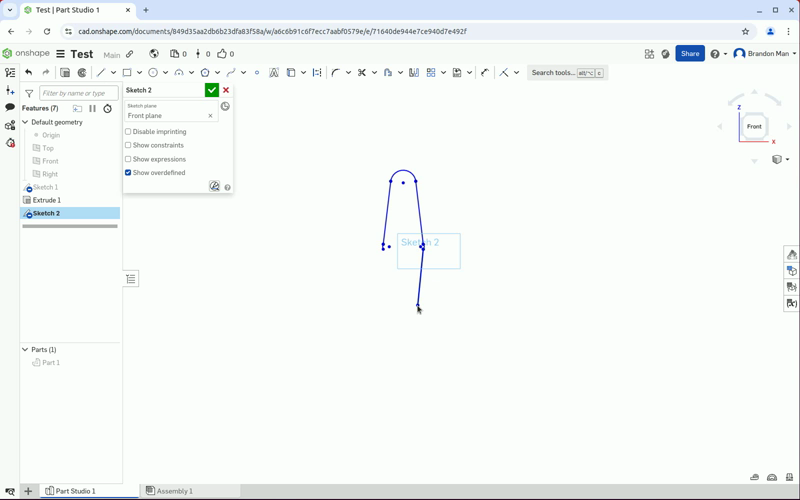
key(a)
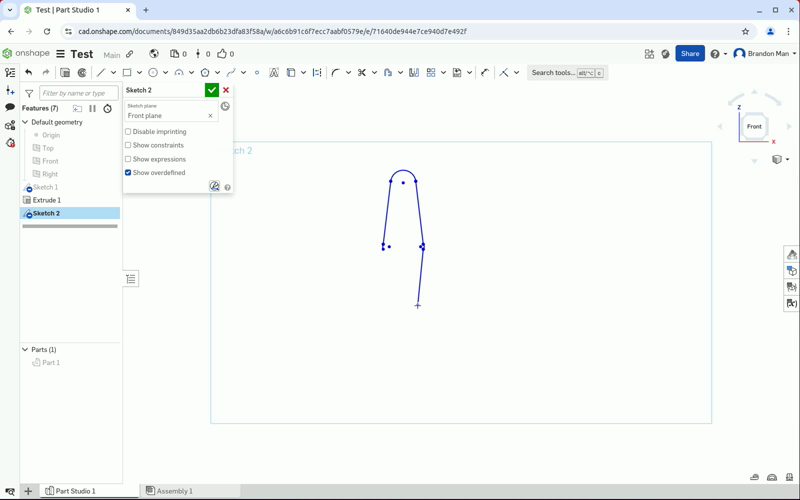
mouse_move(417, 305)
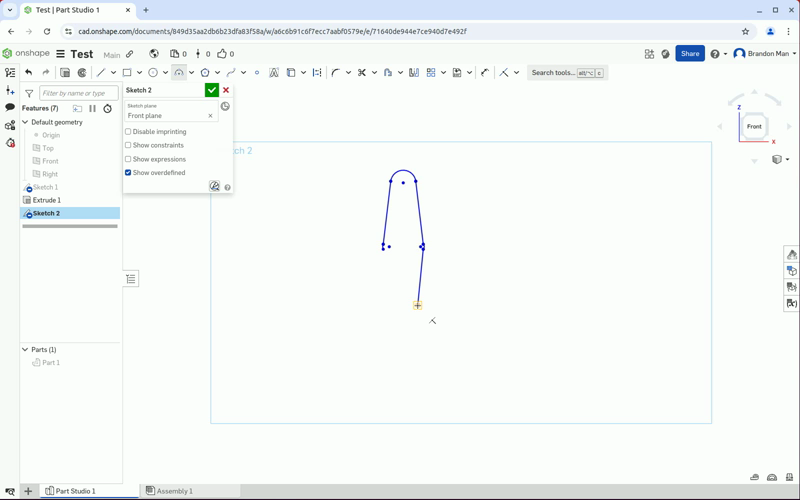
click(417, 305)
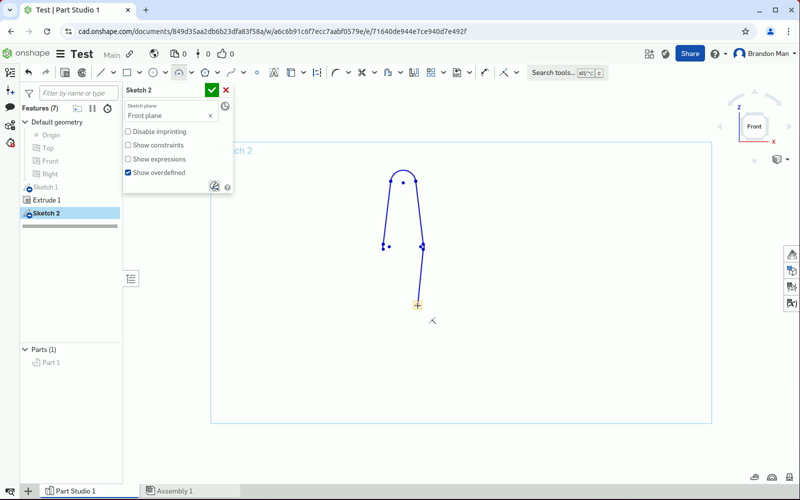
key_down(shift)
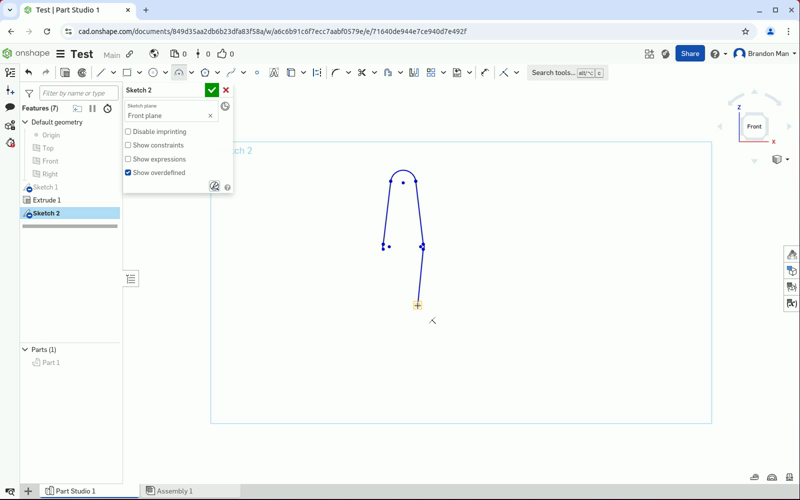
mouse_move(427, 316)
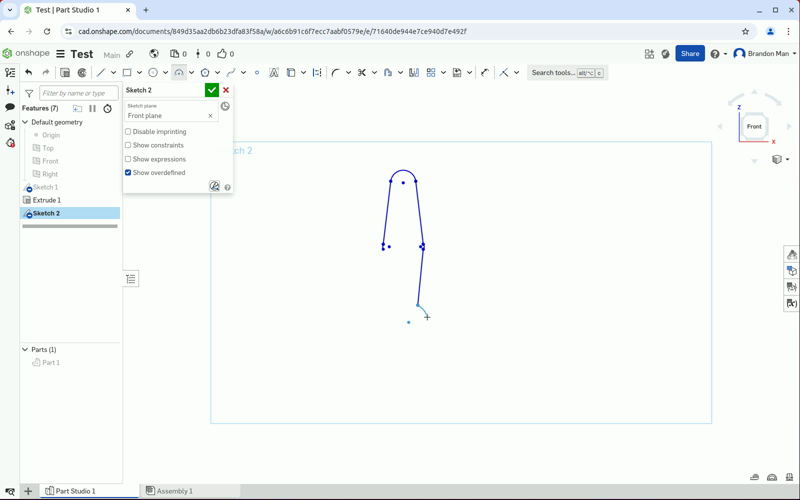
click(427, 316)
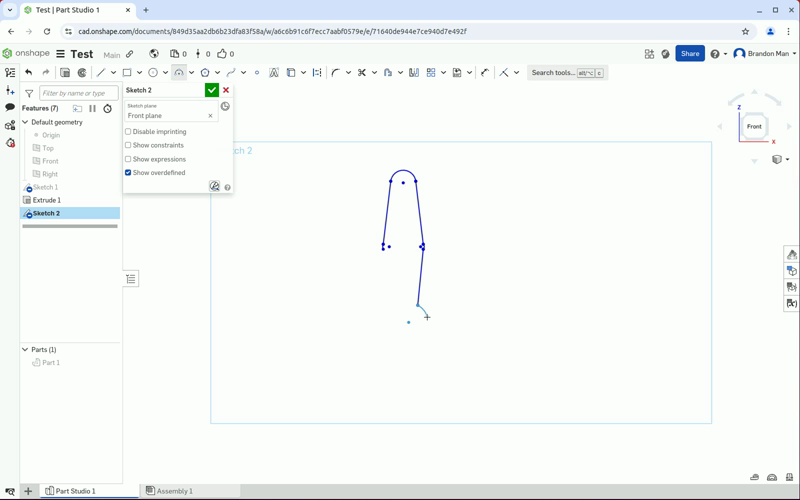
mouse_move(419, 312)
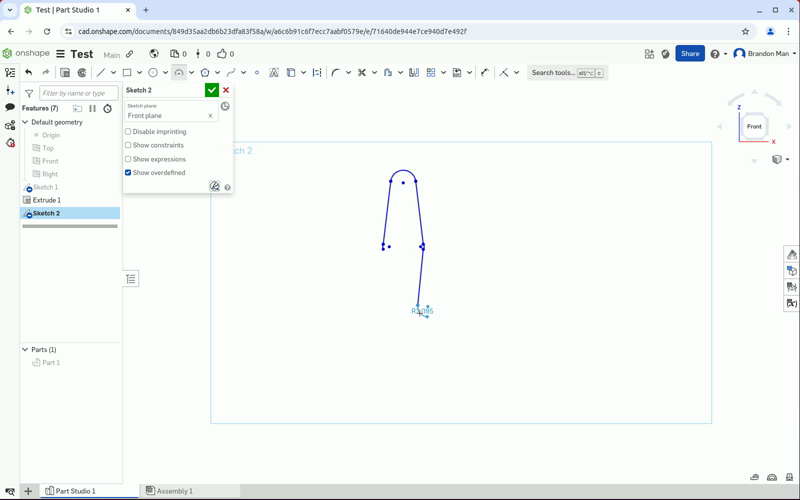
click(419, 312)
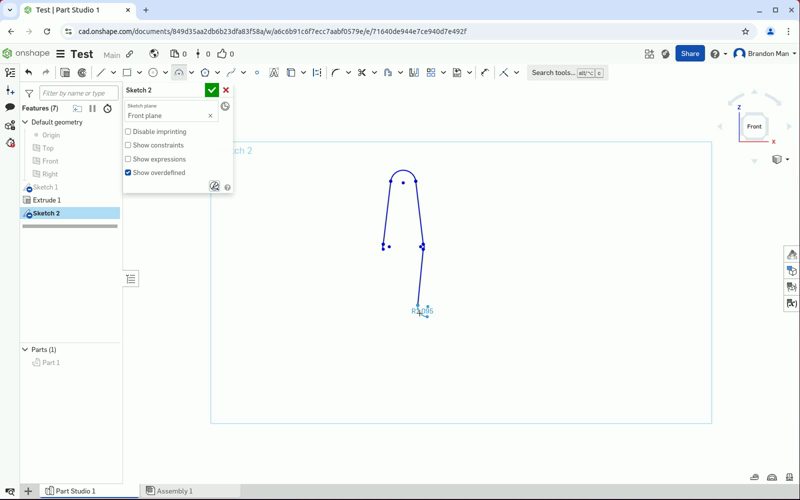
key_up(shift)
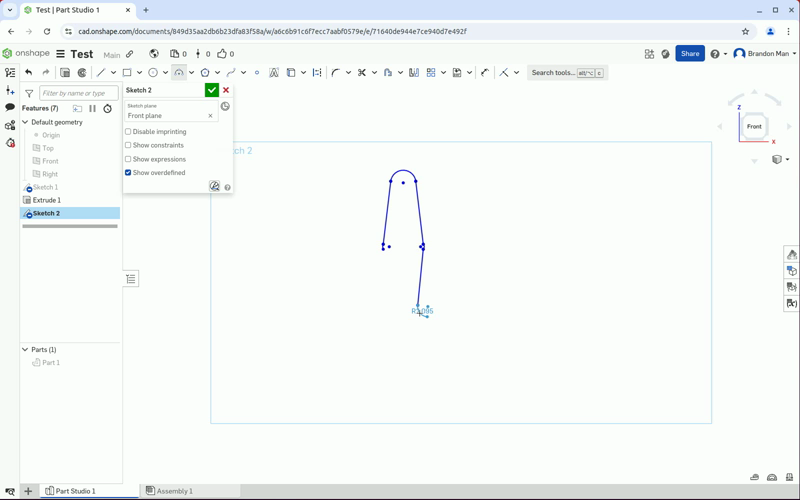
key(esc)
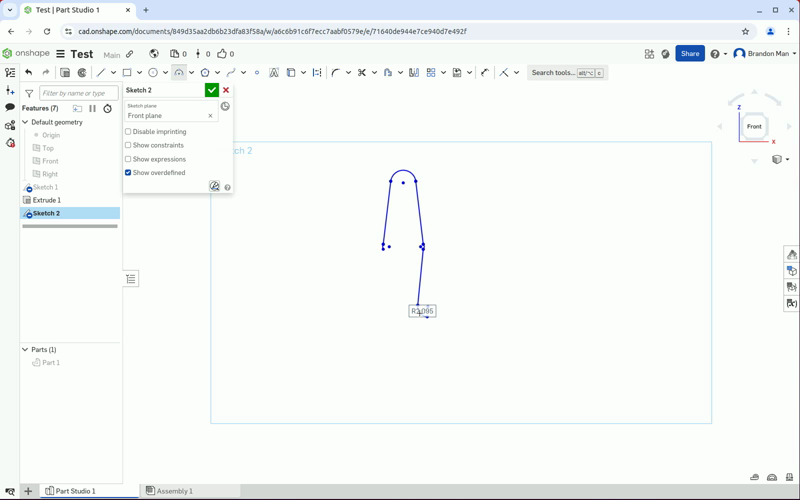
key(l)
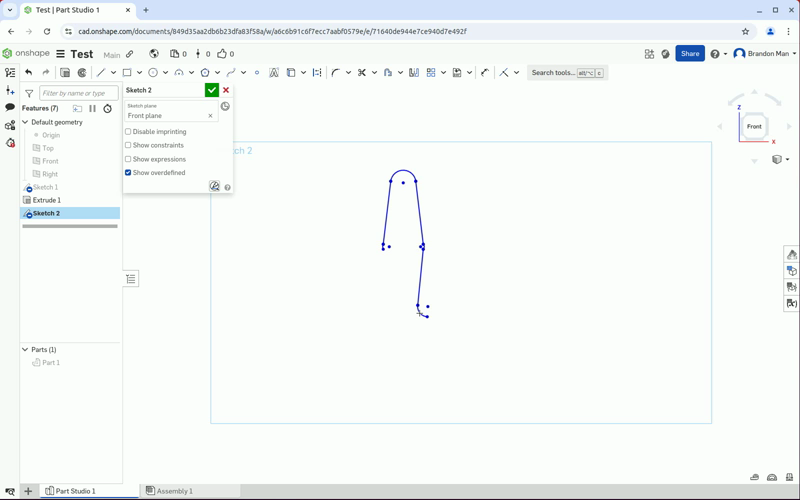
mouse_move(427, 316)
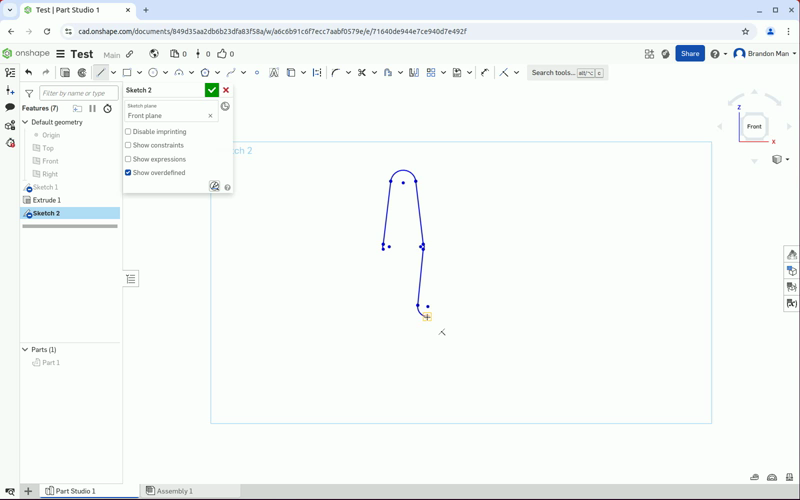
click(427, 316)
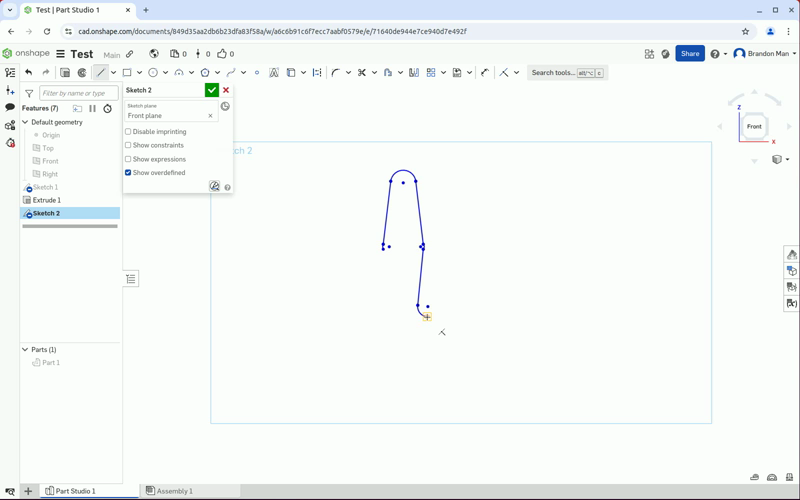
key_down(shift)
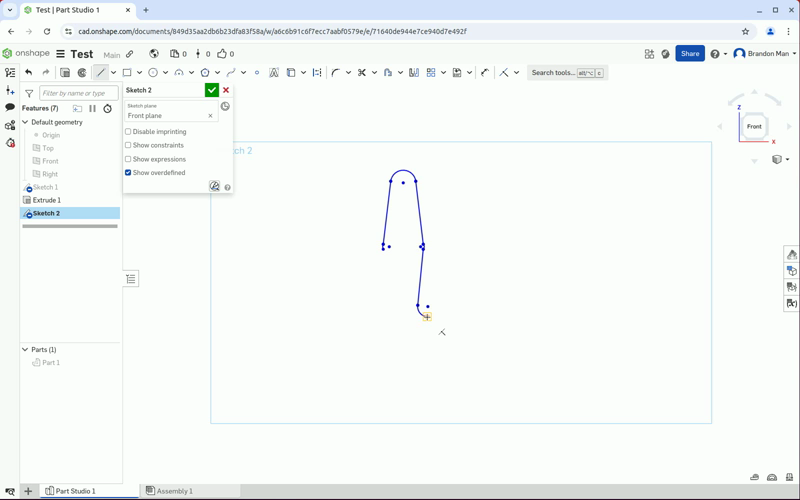
mouse_move(457, 316)
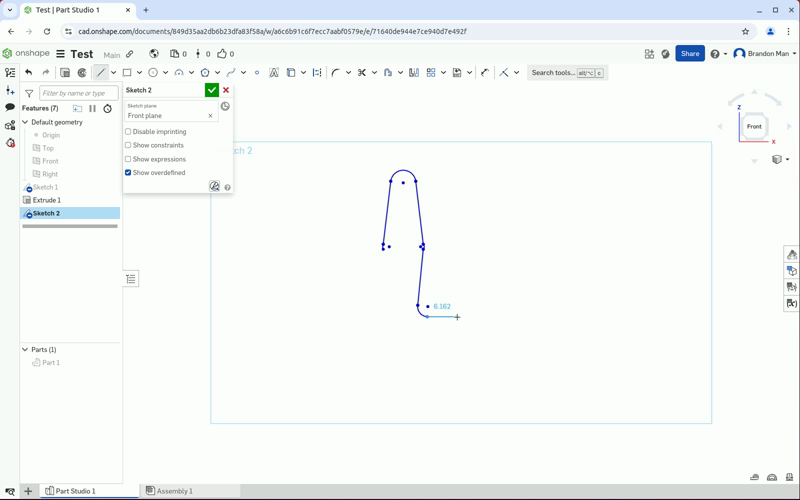
mouse_move(460, 317)
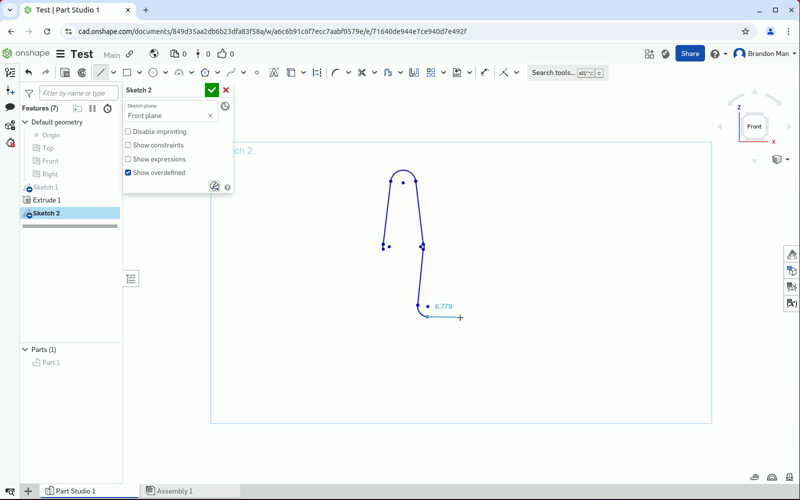
click(460, 317)
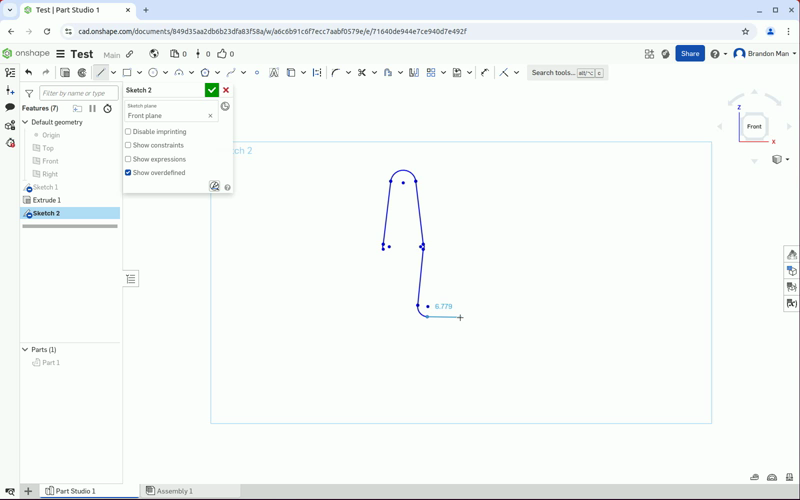
key_up(shift)
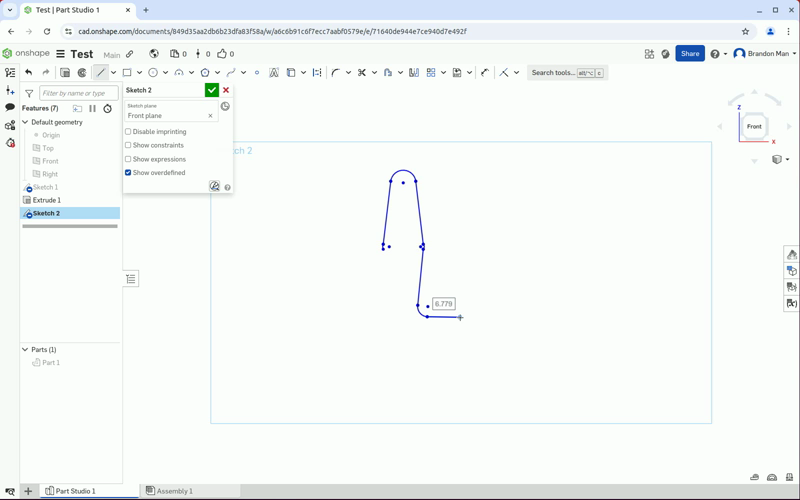
key(esc)
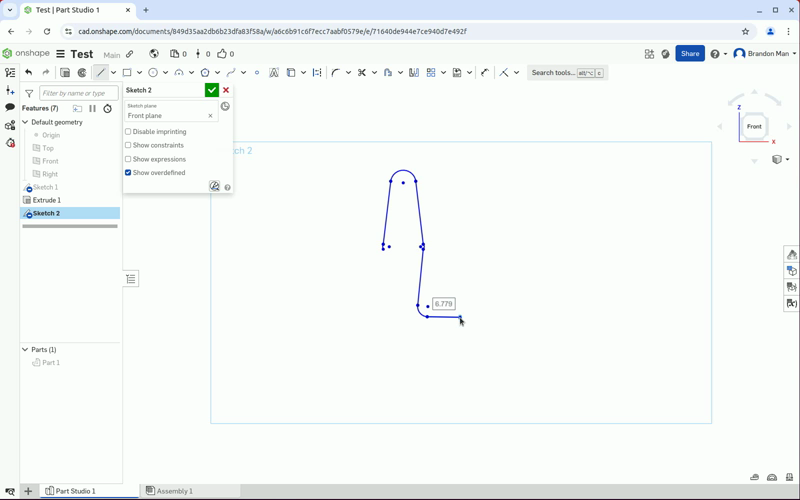
key(a)
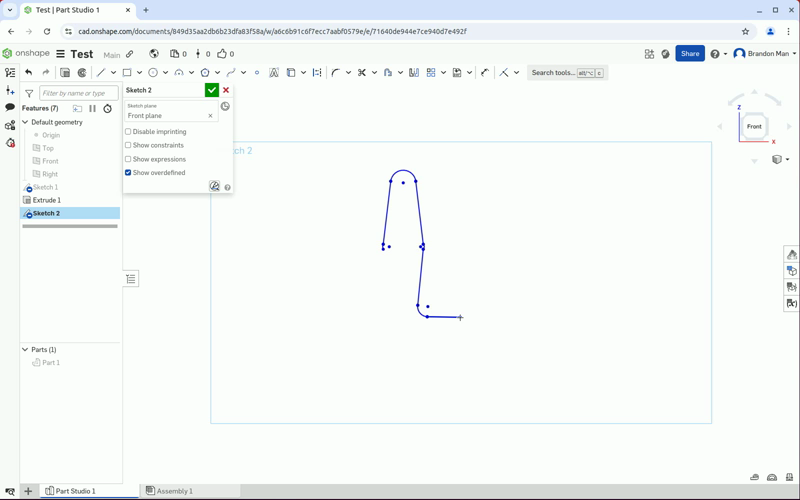
mouse_move(460, 317)
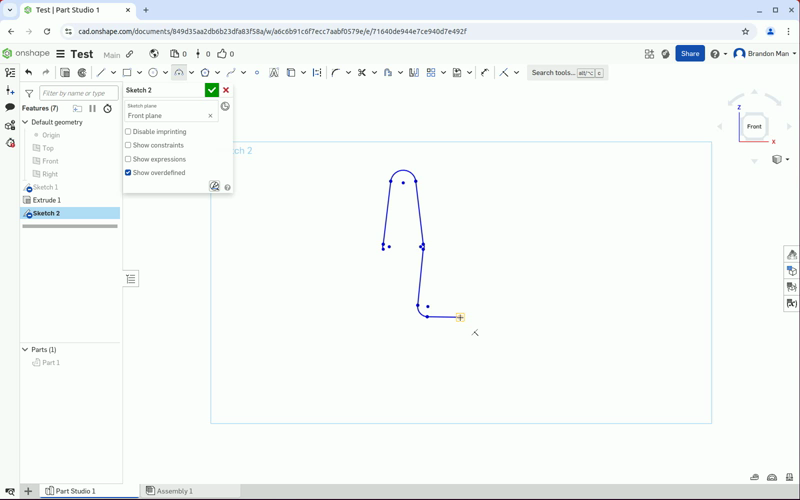
click(460, 317)
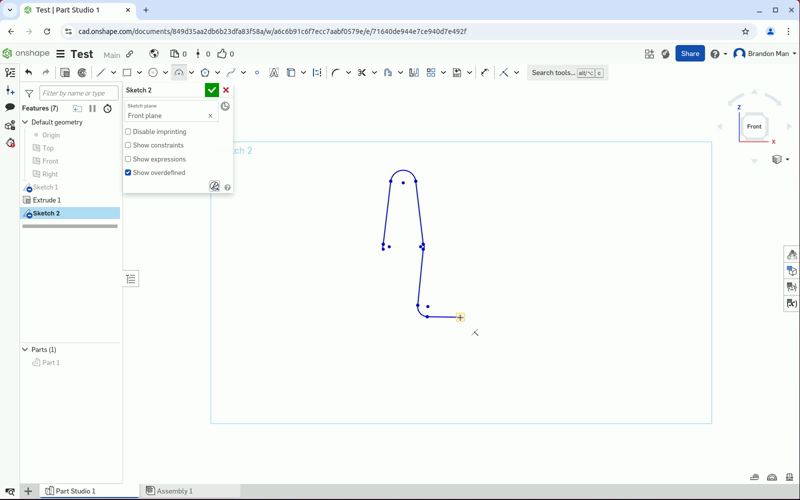
key_down(shift)
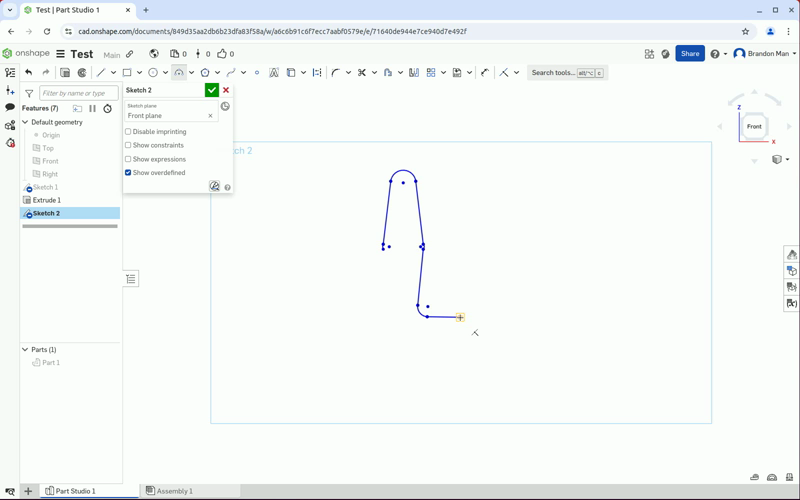
mouse_move(460, 337)
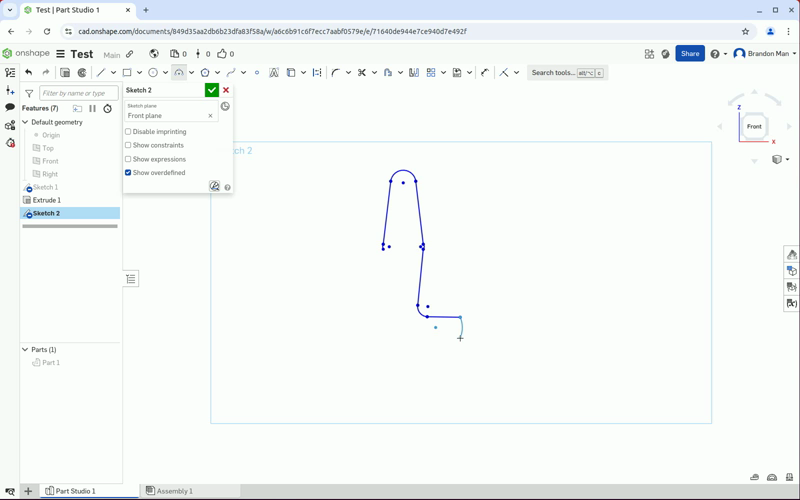
click(460, 337)
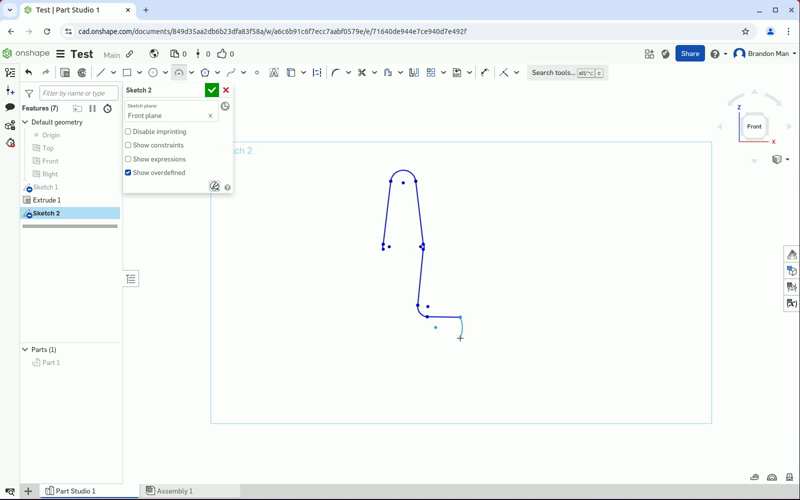
mouse_move(450, 327)
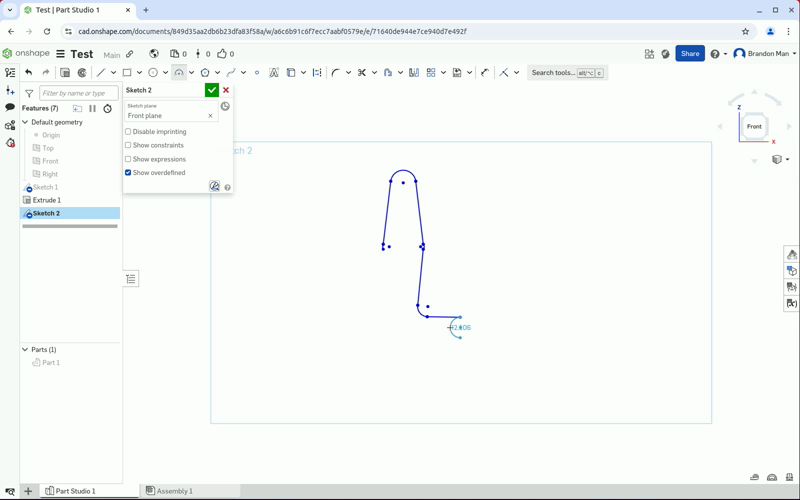
click(450, 327)
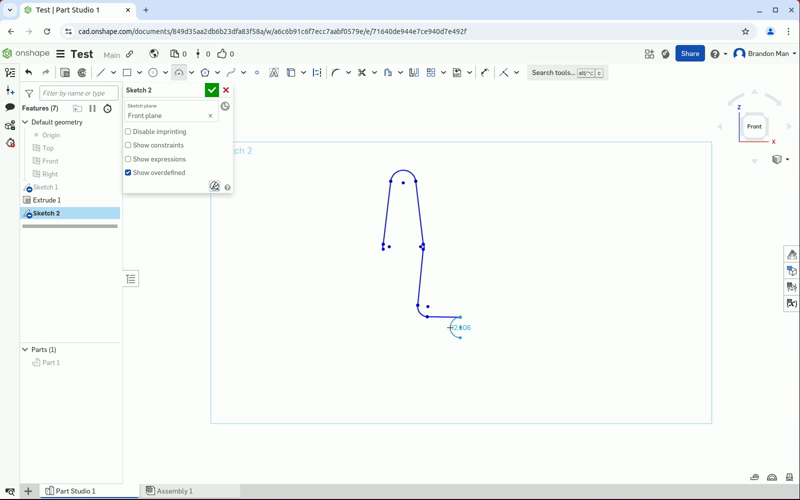
key_up(shift)
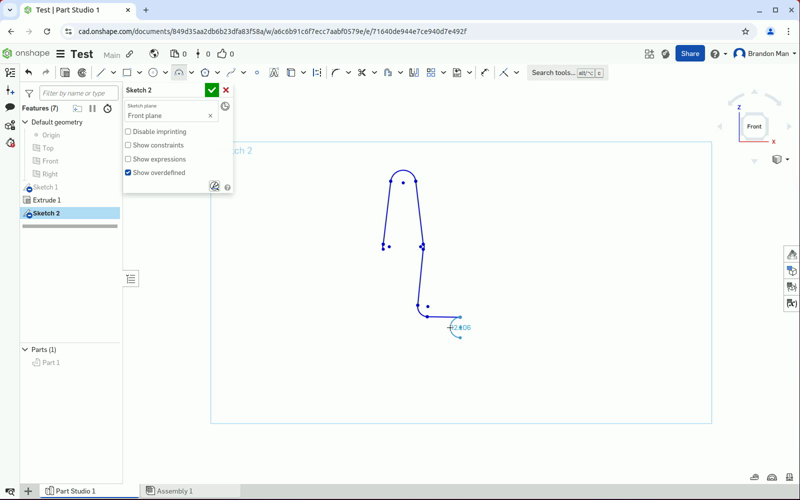
key(esc)
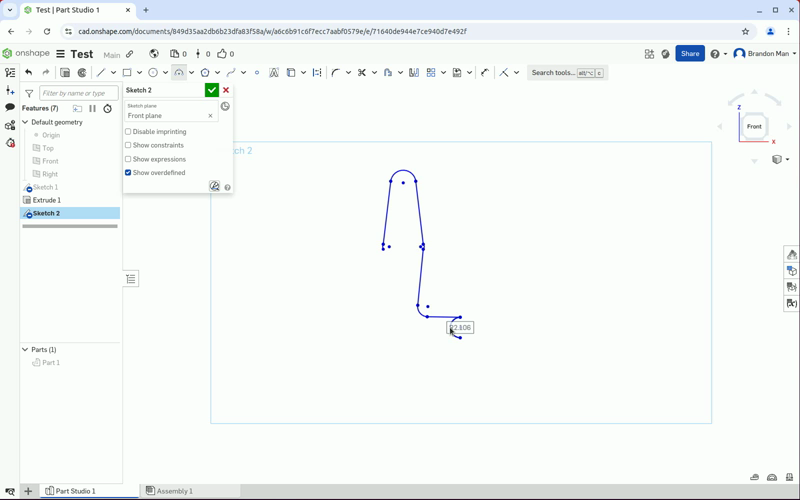
key(l)
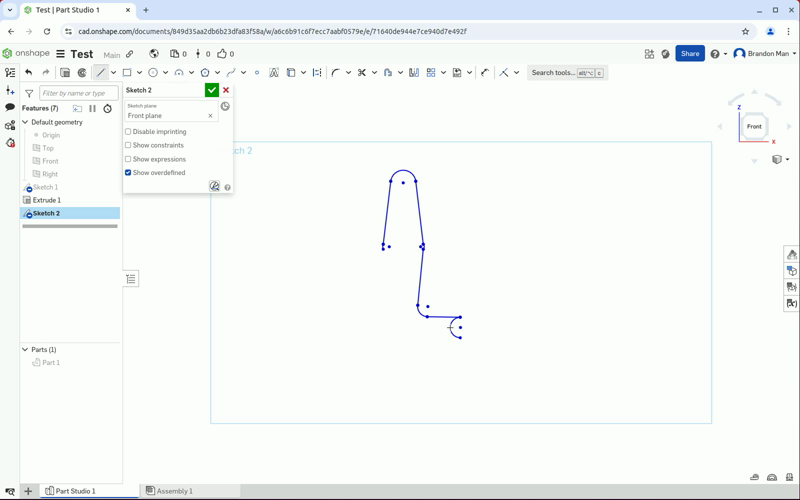
mouse_move(460, 337)
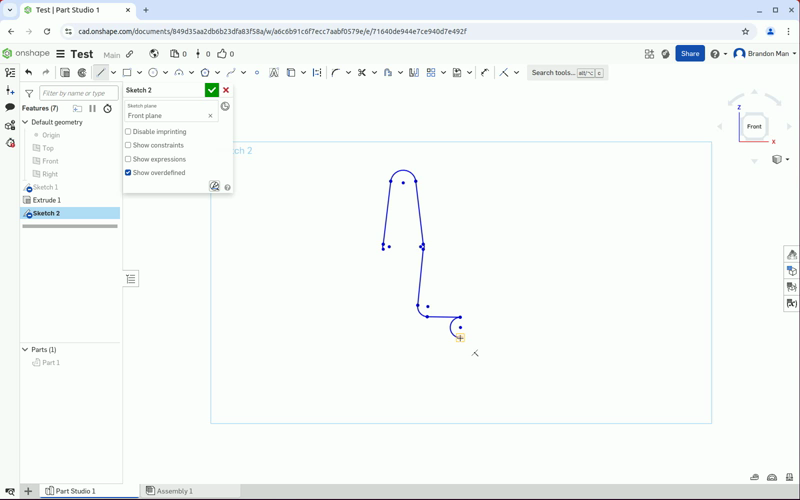
click(460, 337)
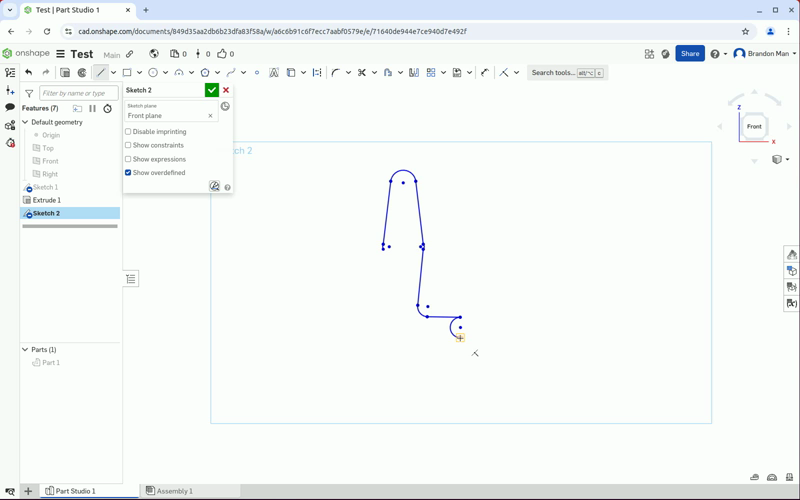
key_down(shift)
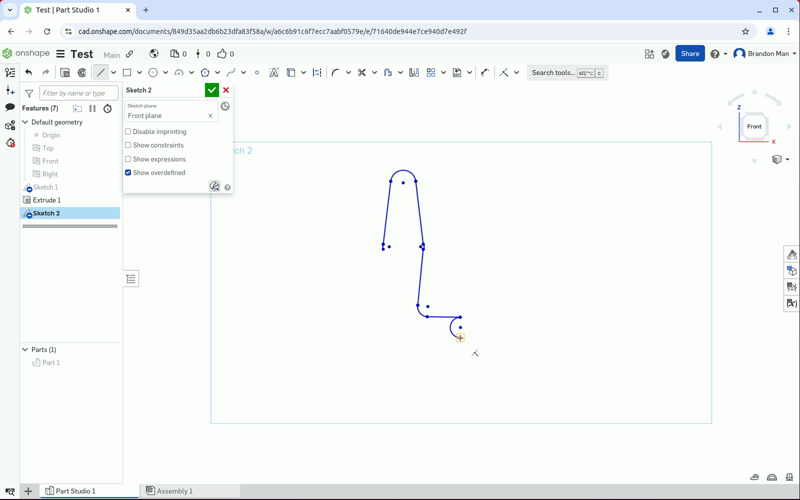
mouse_move(490, 337)
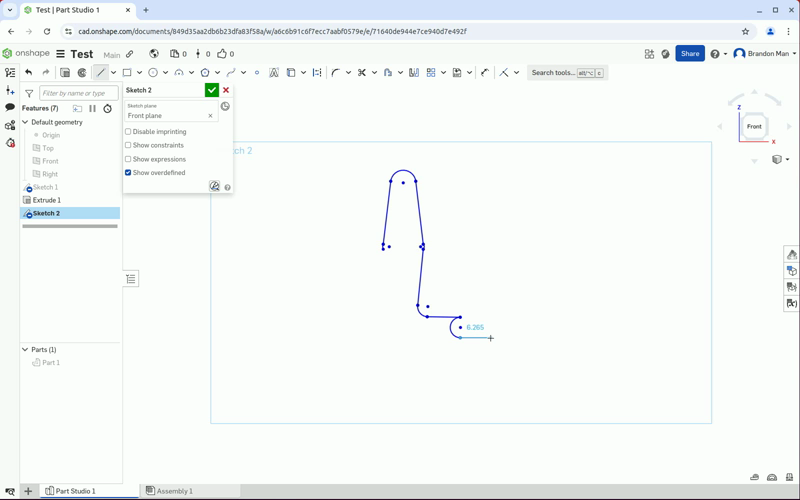
mouse_move(403, 339)
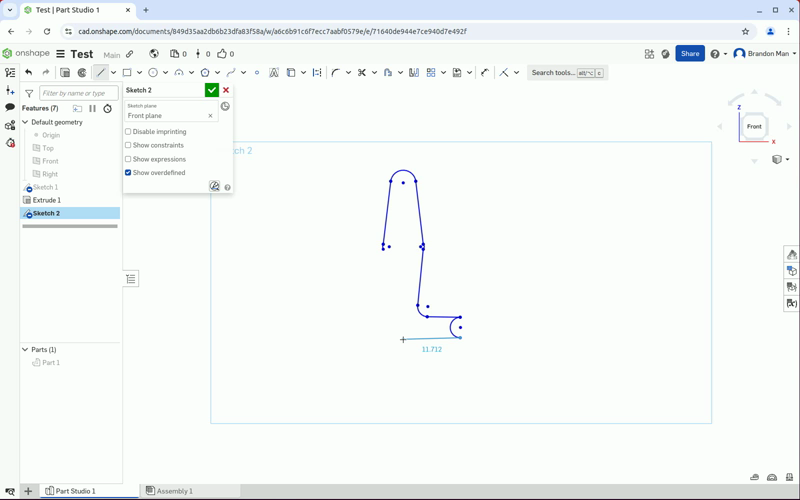
click(403, 339)
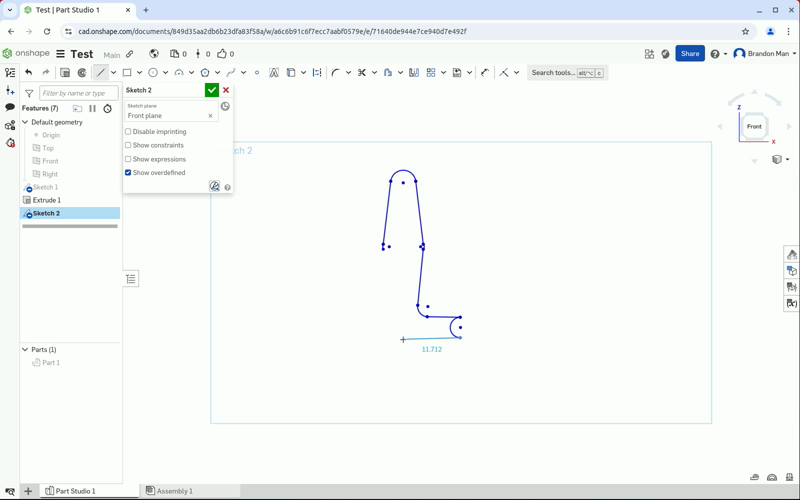
key_up(shift)
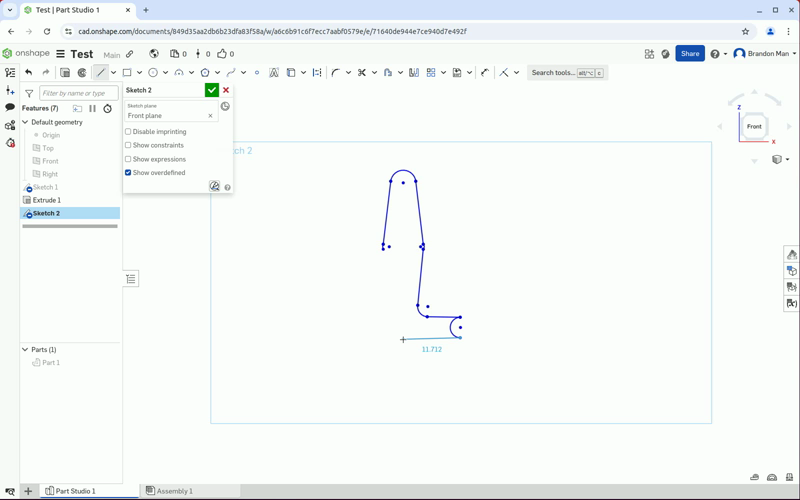
key(esc)
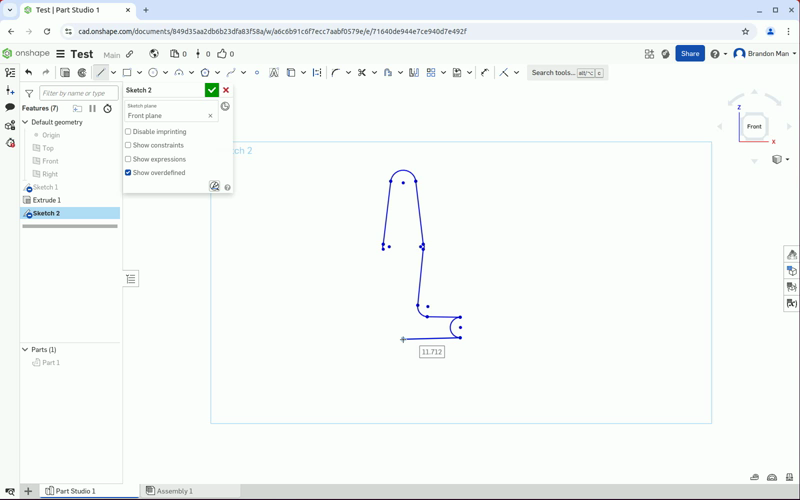
key(a)
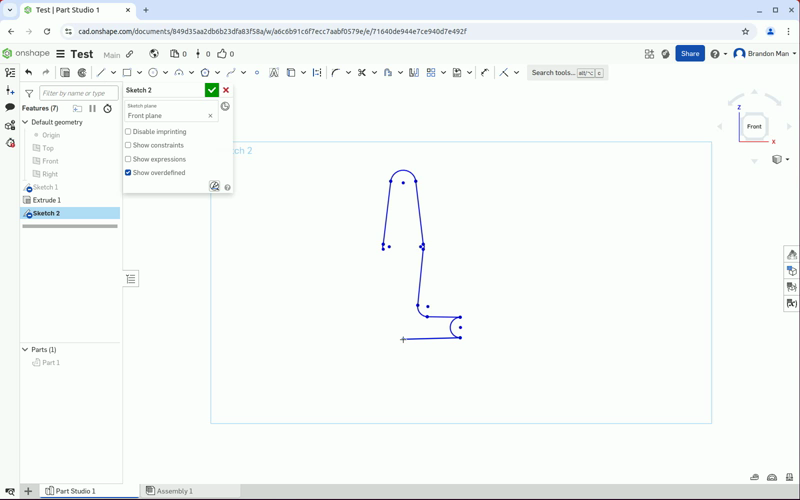
mouse_move(403, 339)
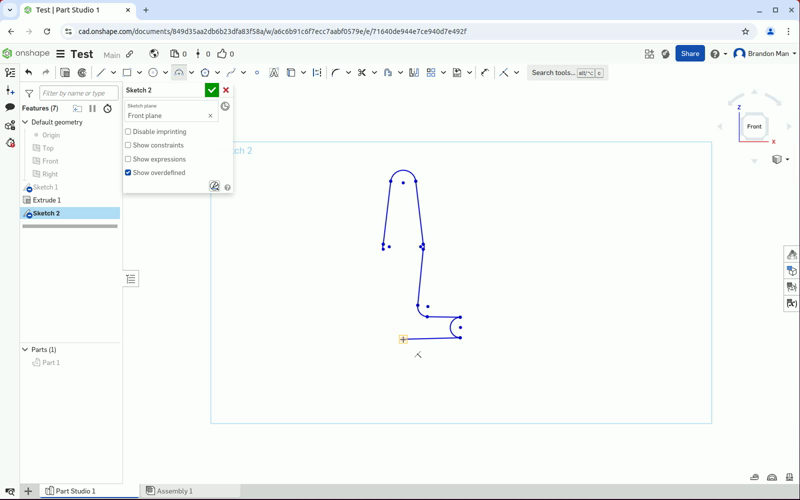
click(403, 339)
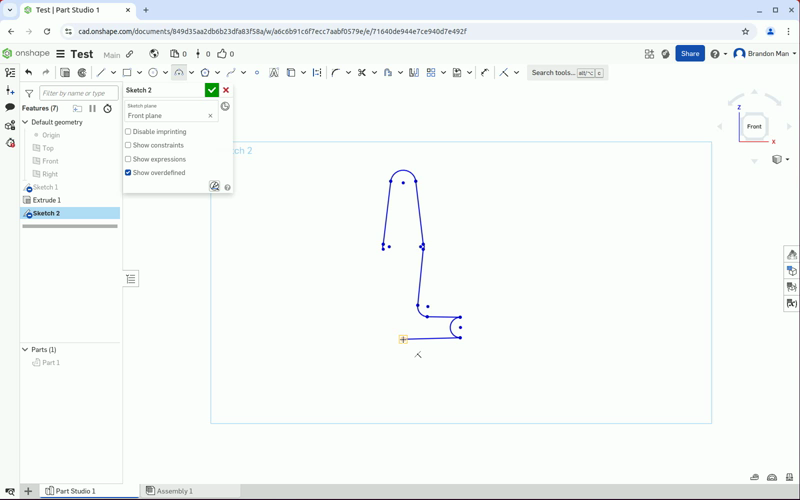
key_down(shift)
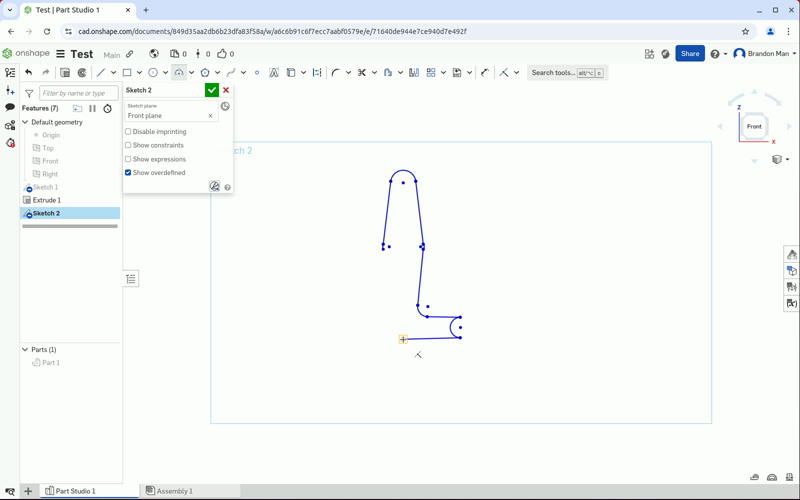
mouse_move(390, 328)
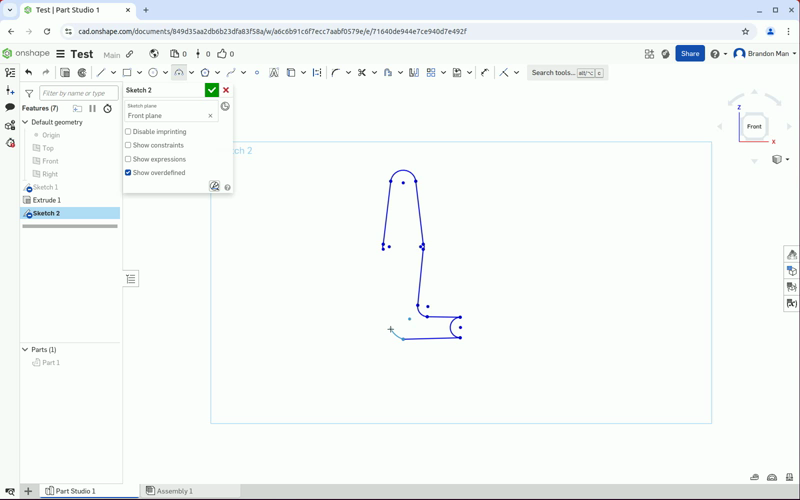
click(390, 328)
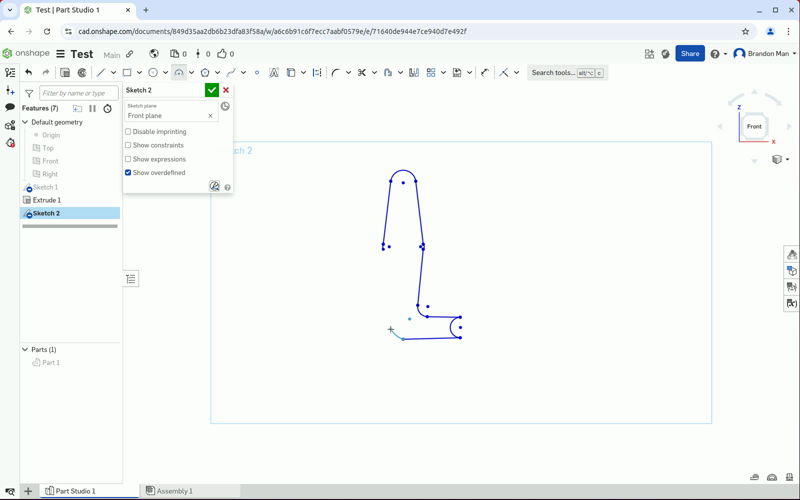
mouse_move(395, 336)
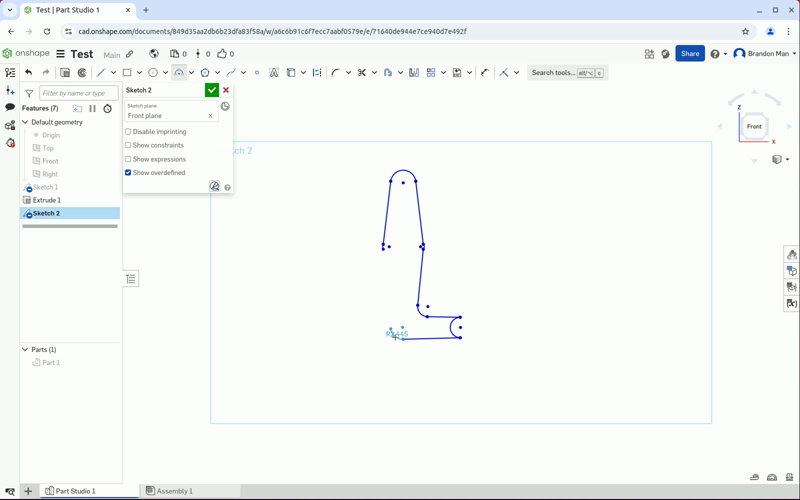
click(395, 336)
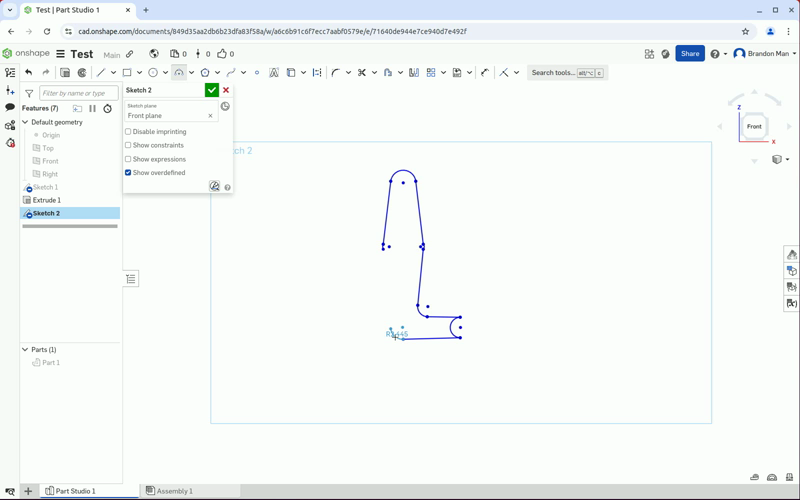
key_up(shift)
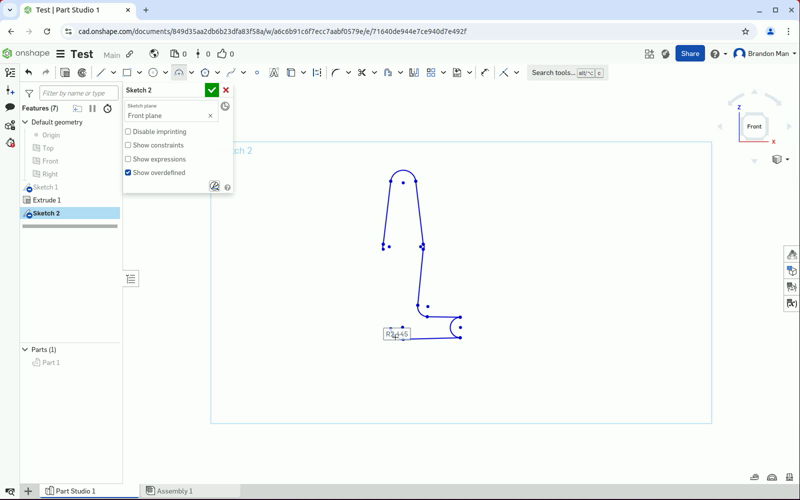
key(esc)
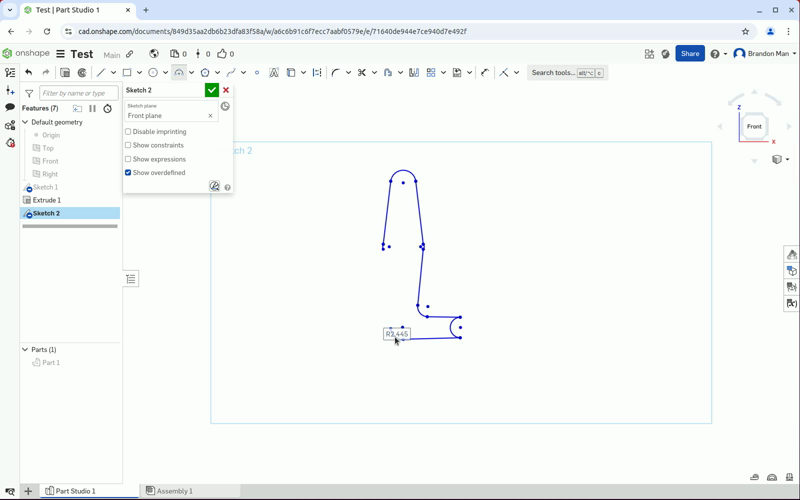
key(l)
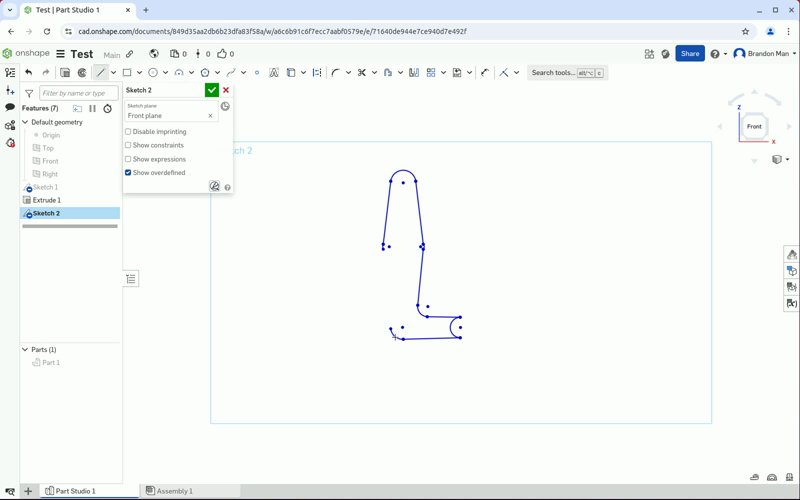
mouse_move(390, 328)
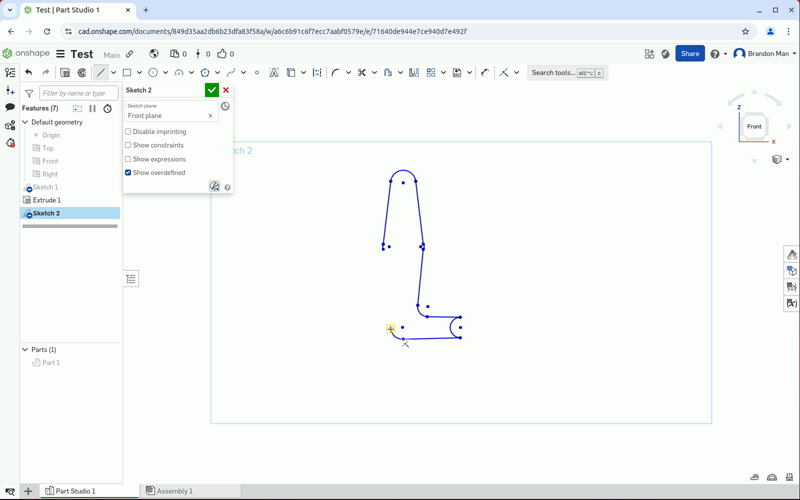
click(390, 328)
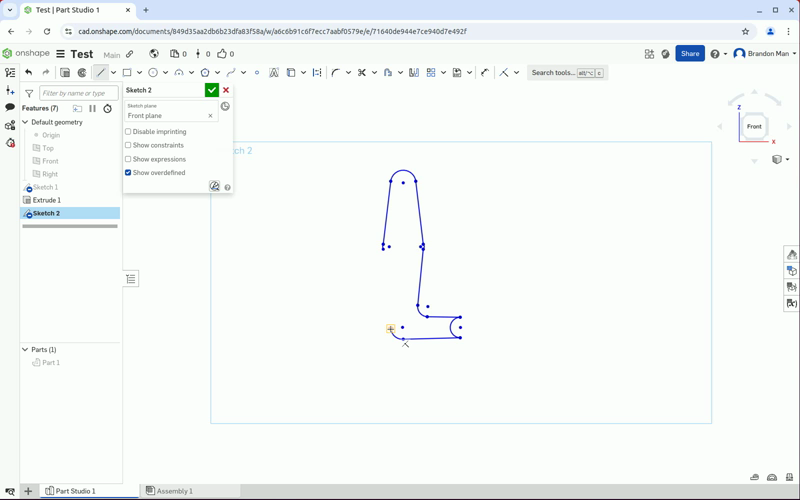
key_down(shift)
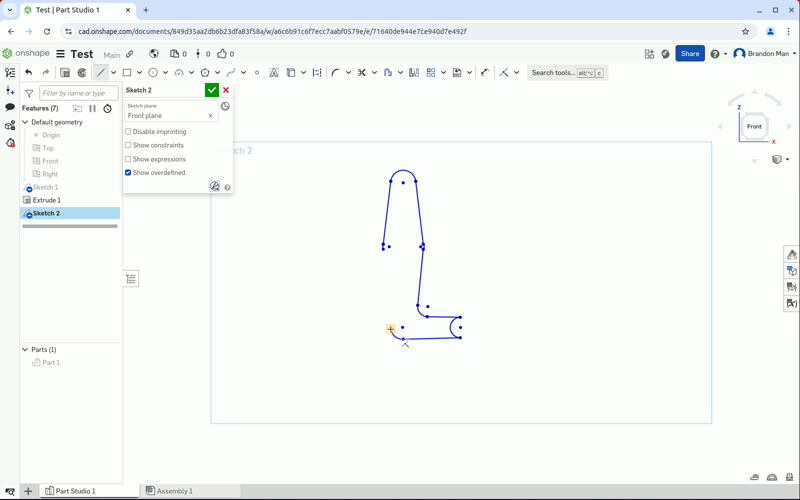
mouse_move(383, 249)
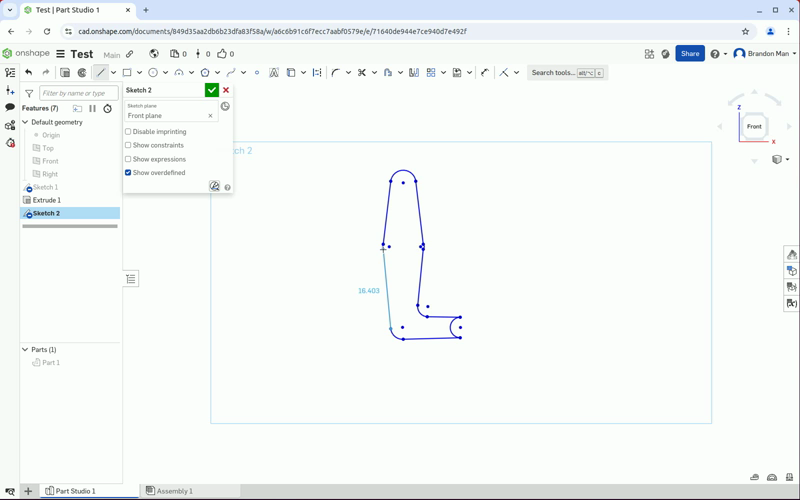
scroll(6)
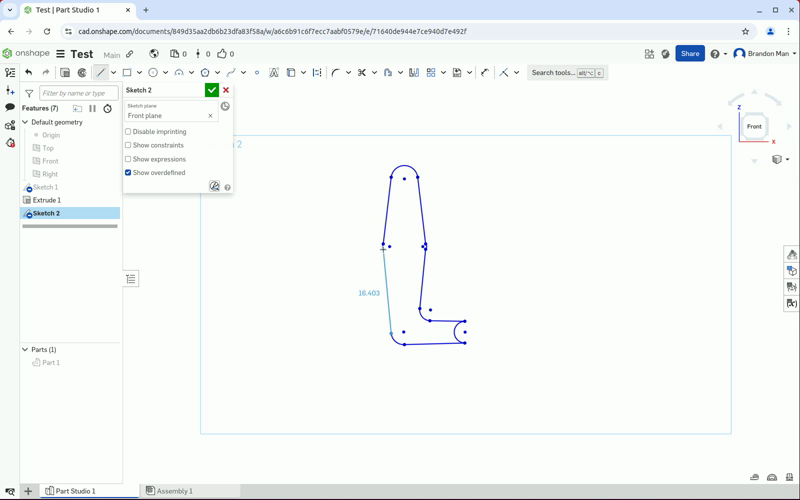
scroll(6)
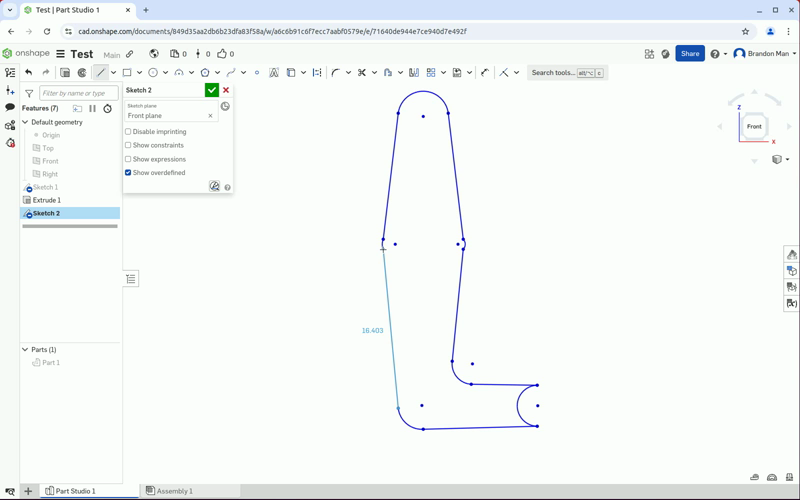
scroll(6)
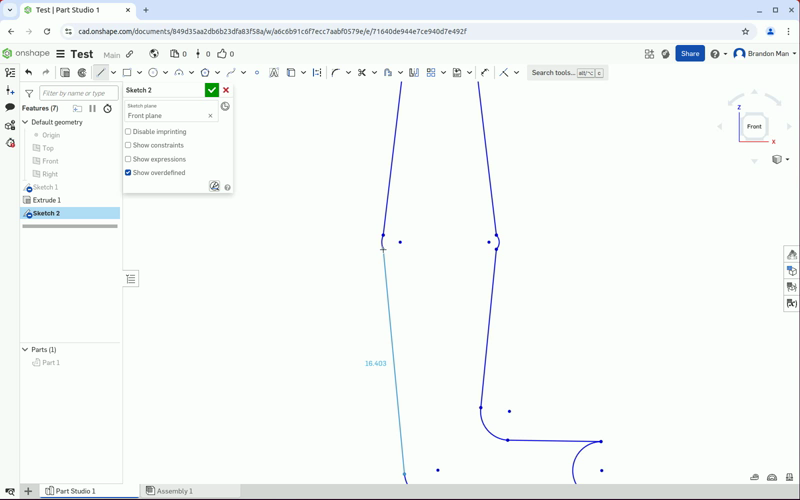
scroll(6)
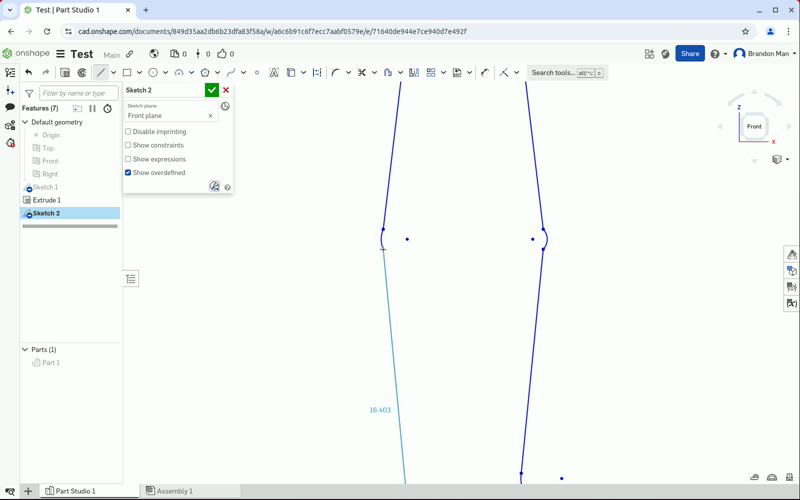
scroll(6)
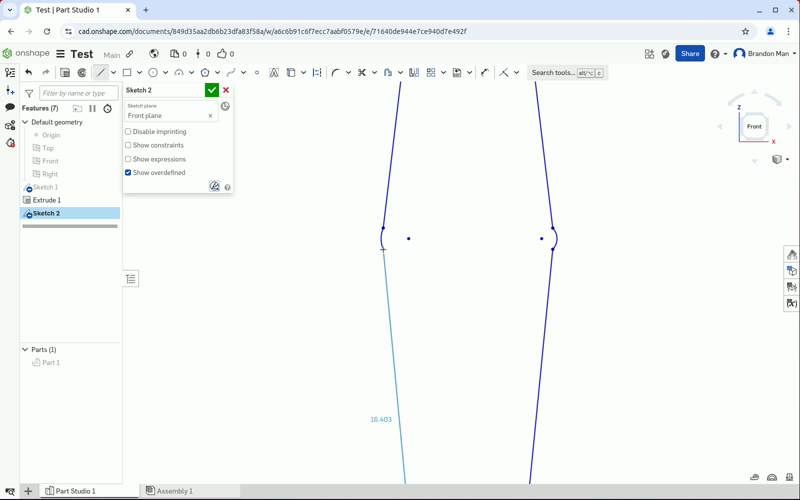
scroll(6)
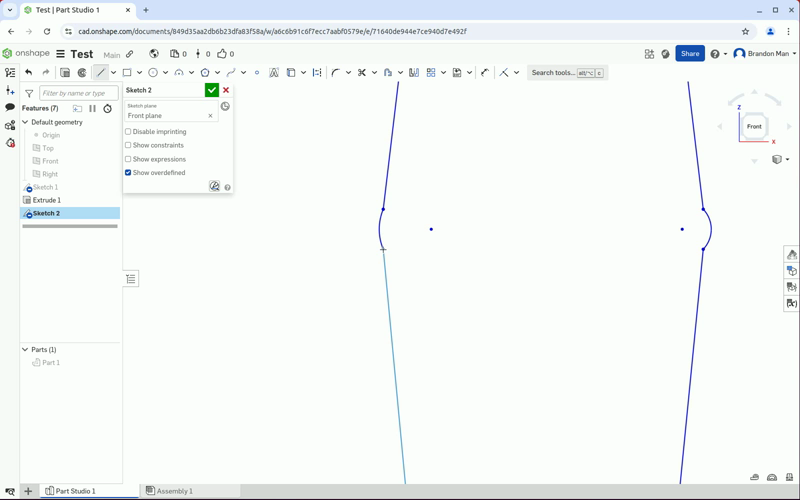
scroll(6)
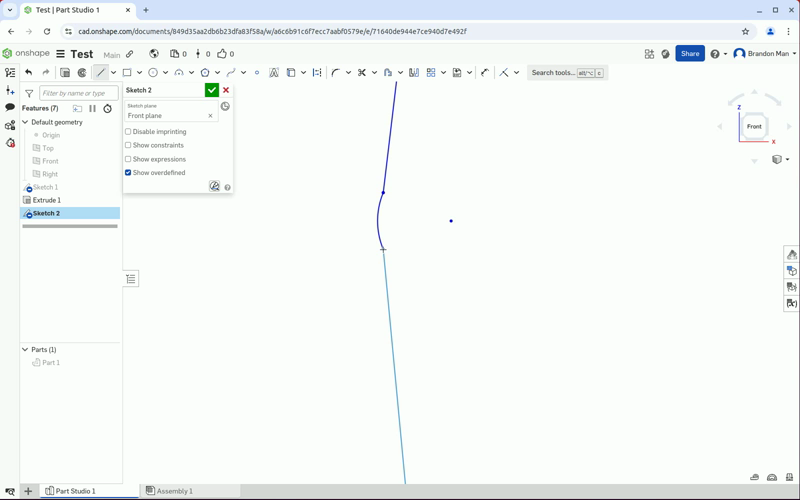
key_up(shift)
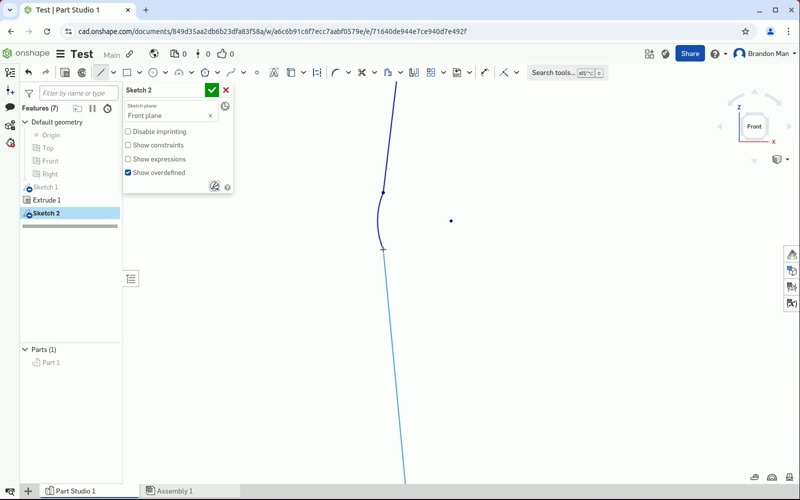
click(383, 249)
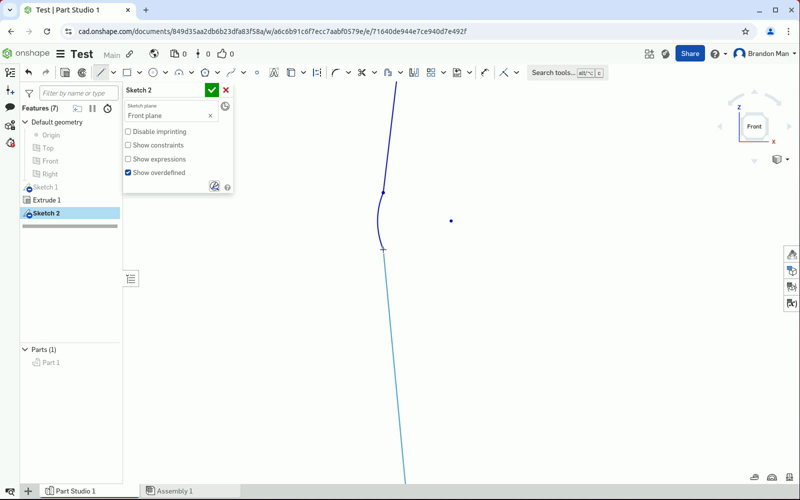
scroll(-6)
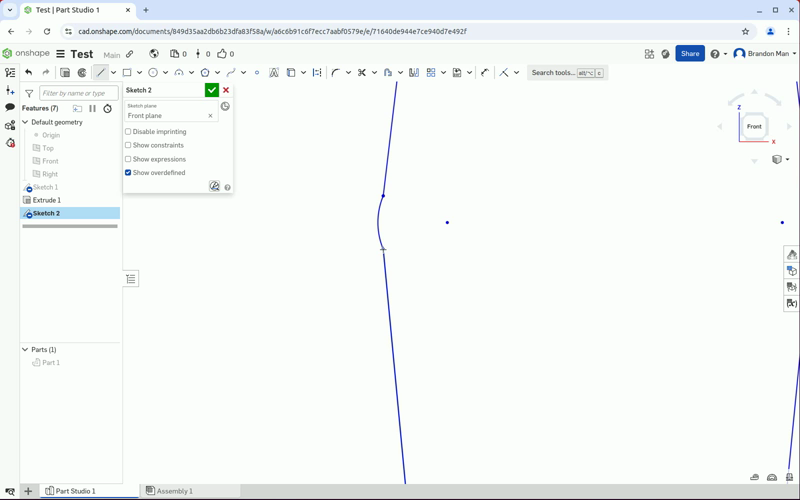
scroll(-6)
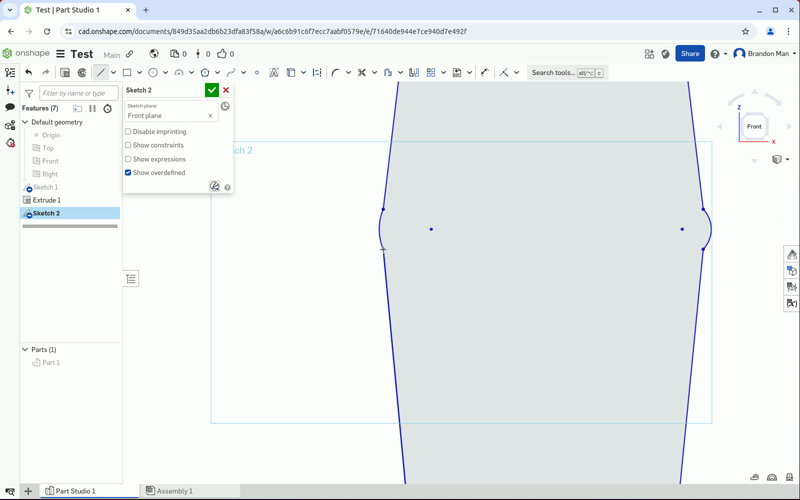
scroll(-6)
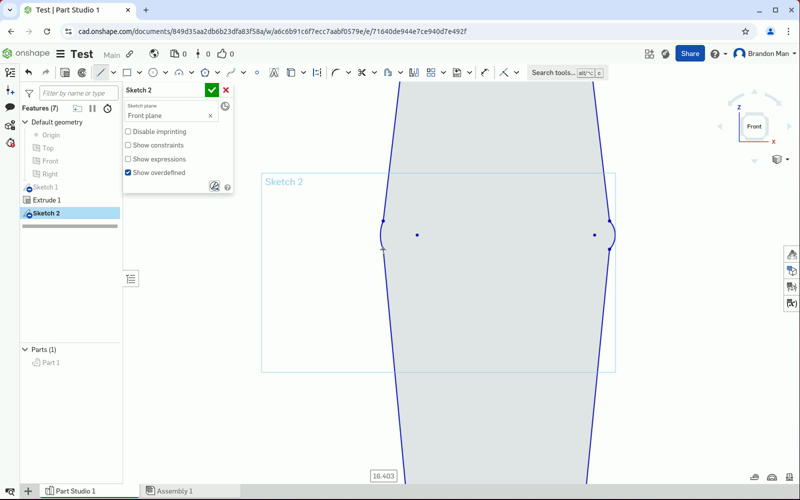
scroll(-6)
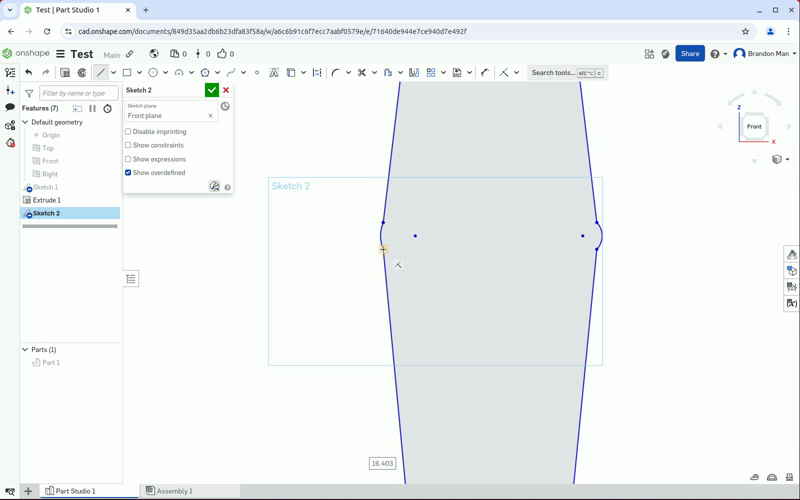
scroll(-6)
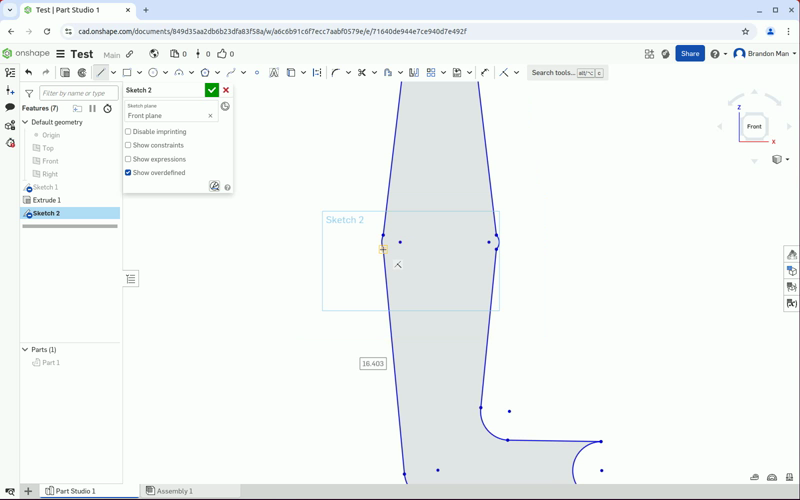
scroll(-6)
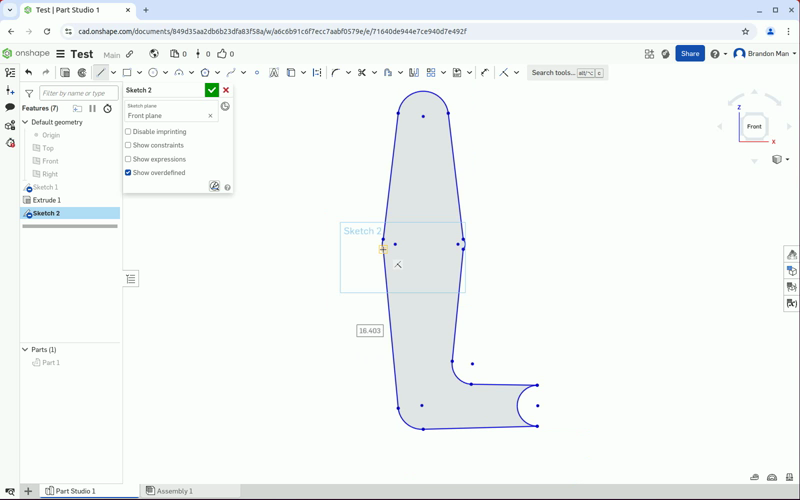
scroll(-6)
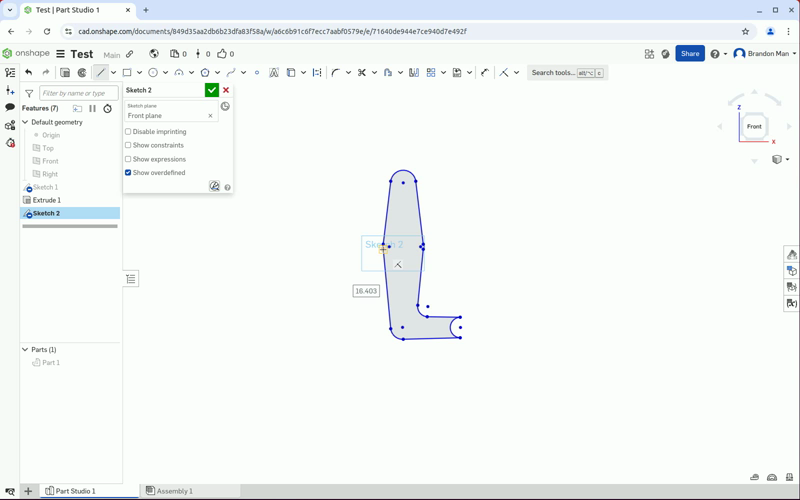
key(esc)
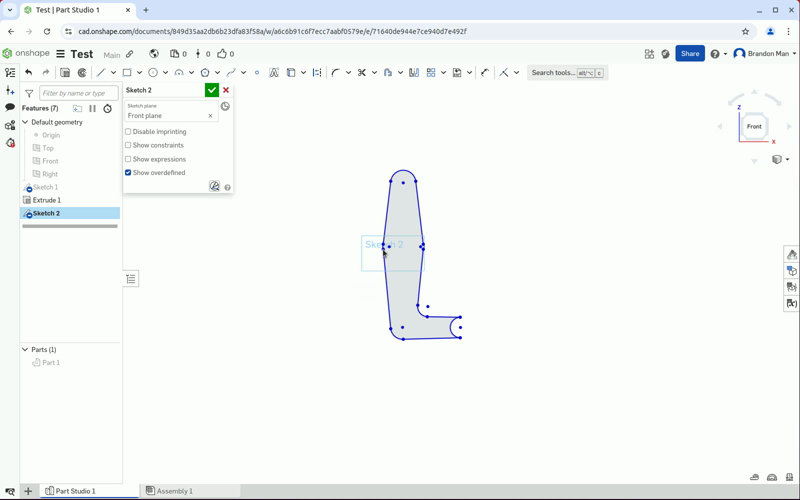
key(c)
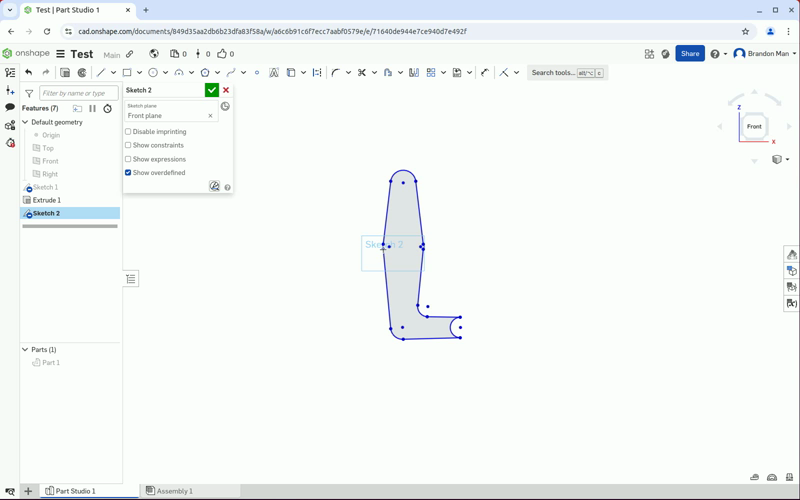
key_down(shift)
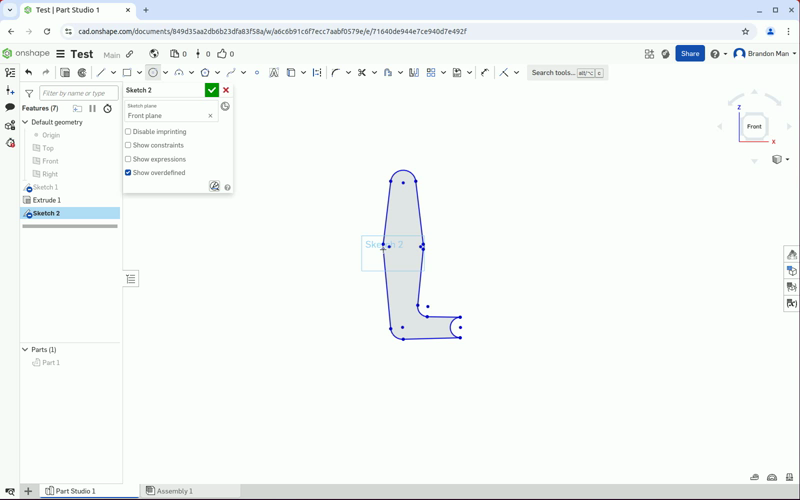
mouse_move(397, 200)
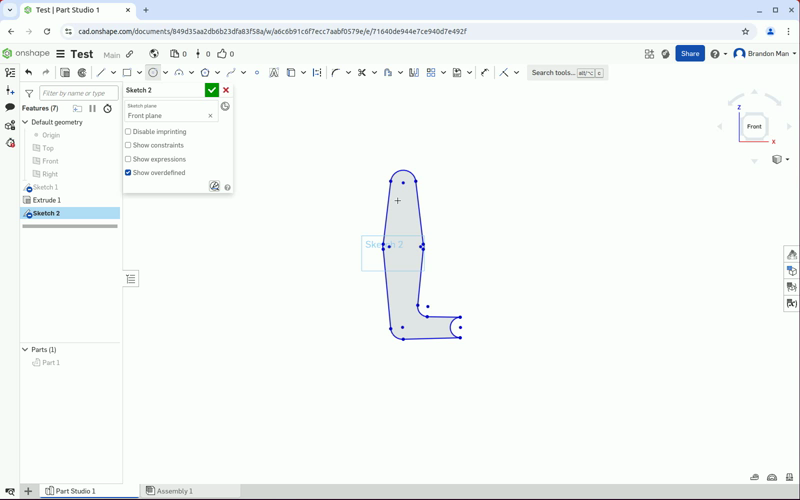
click(397, 200)
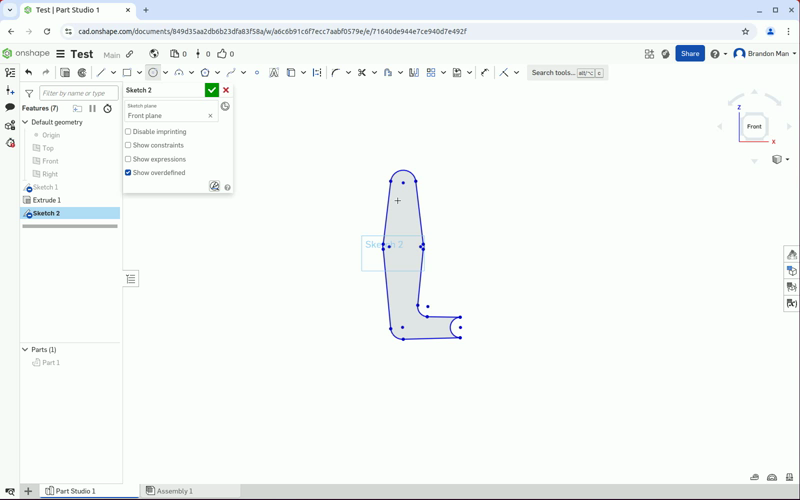
key_up(shift)
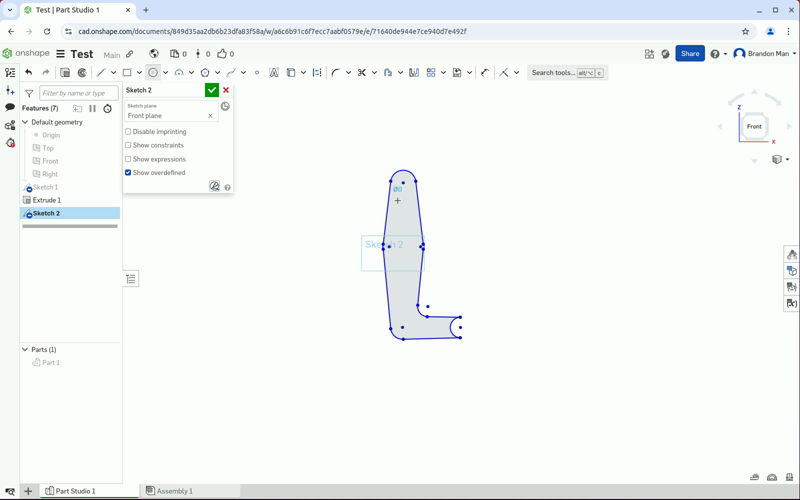
mouse_move(401, 200)
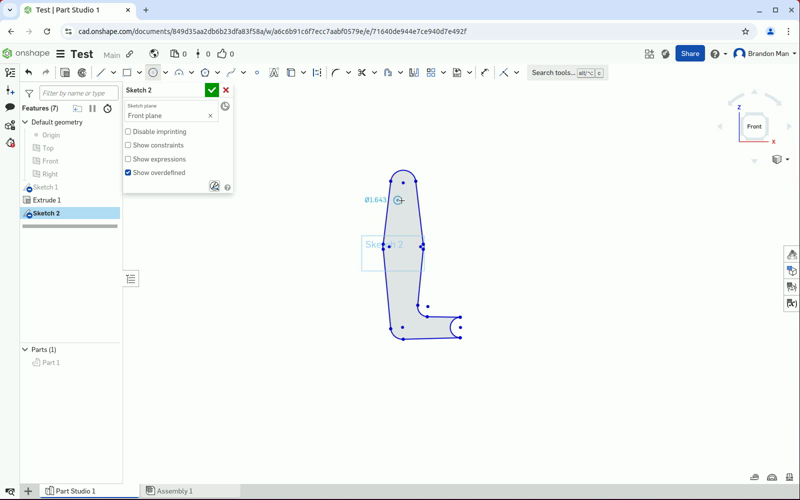
click(401, 200)
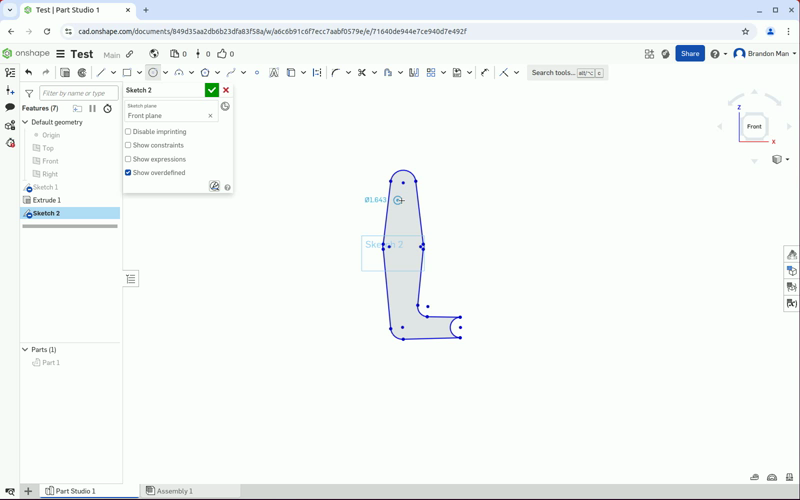
key(esc)
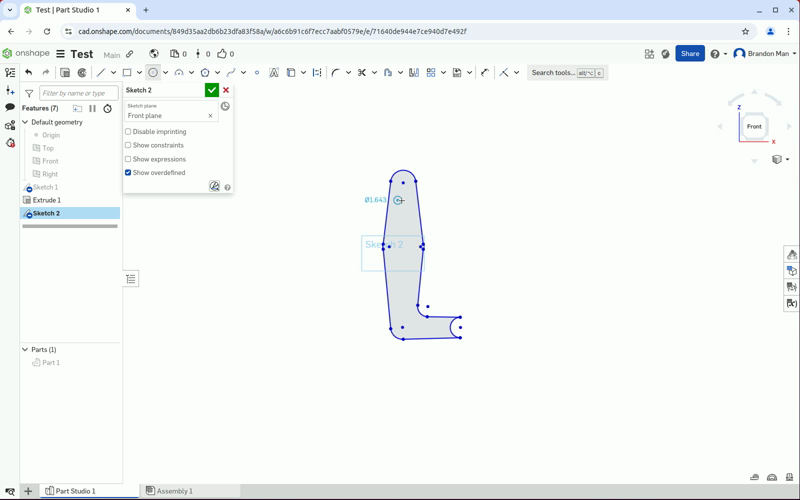
key(c)
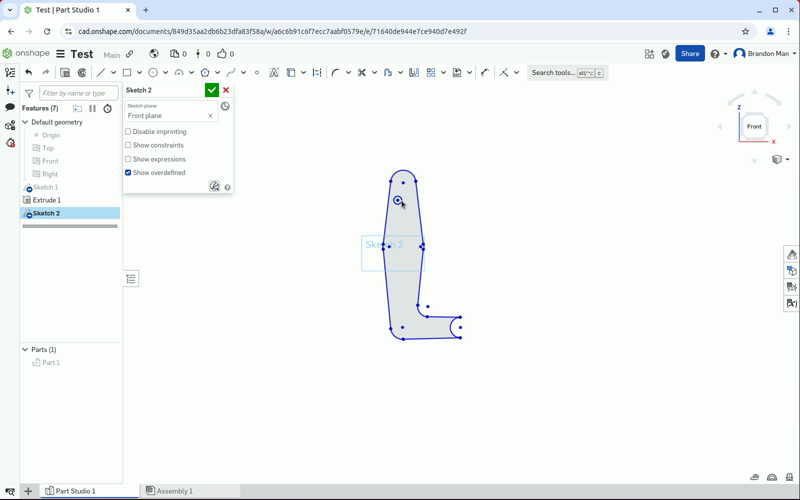
key_down(shift)
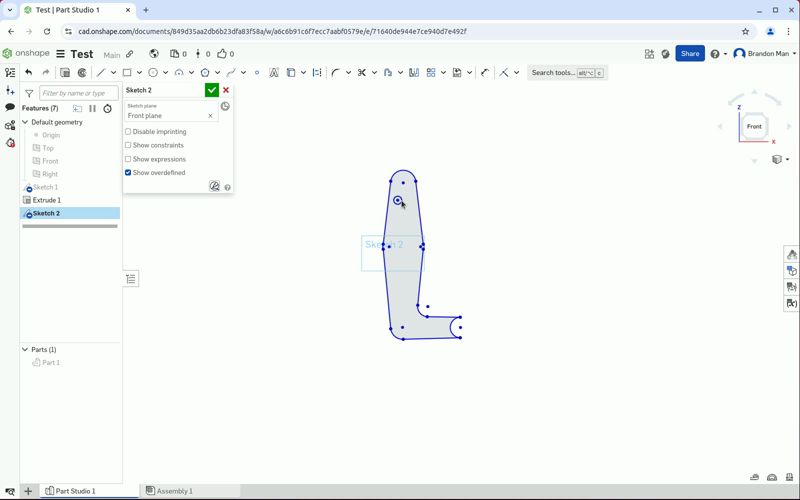
mouse_move(403, 327)
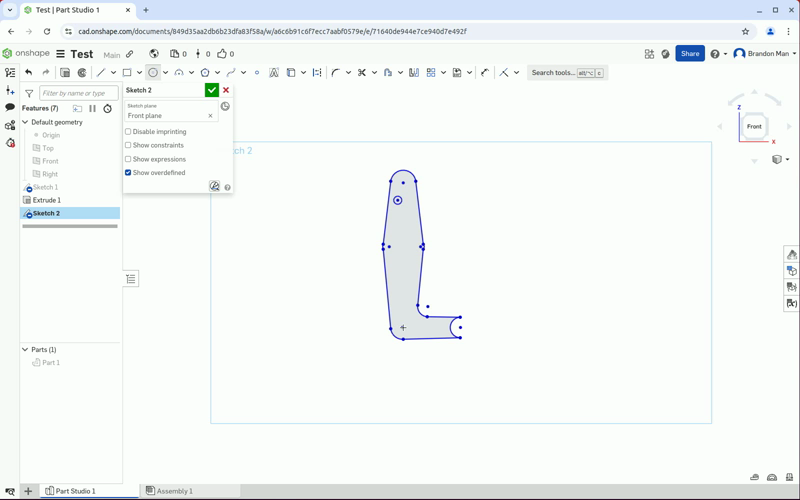
scroll(6)
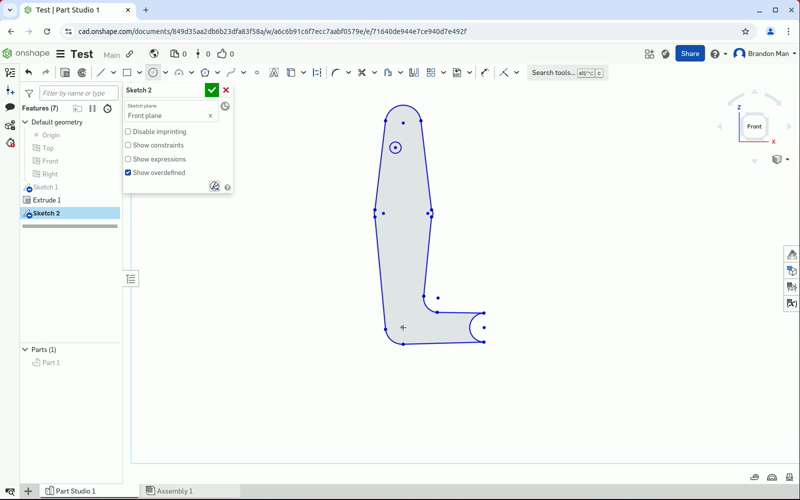
scroll(6)
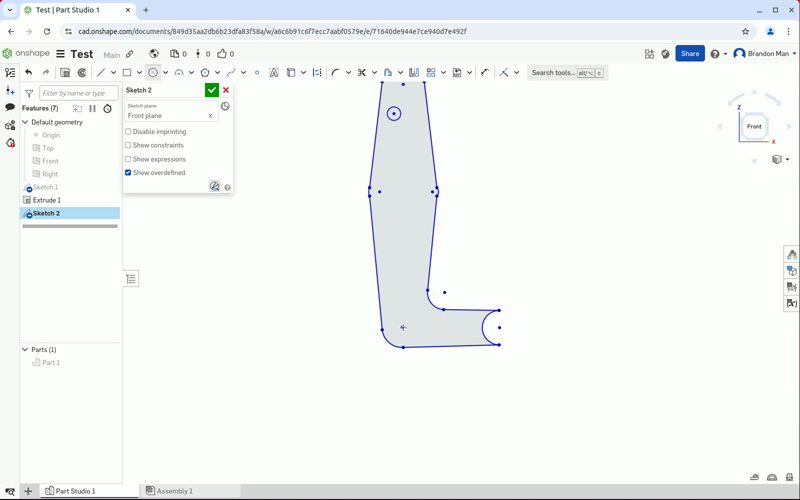
scroll(6)
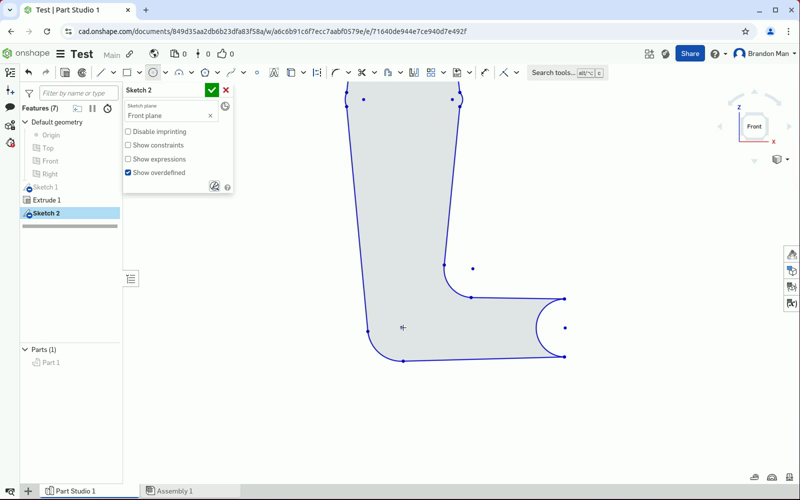
scroll(6)
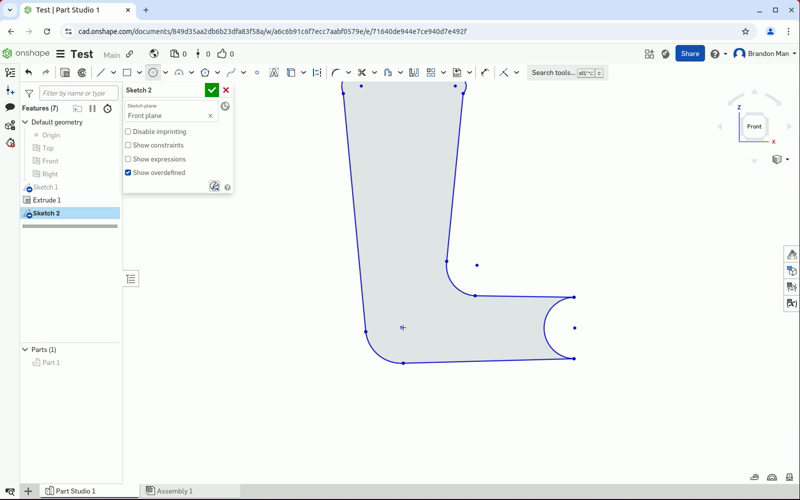
scroll(6)
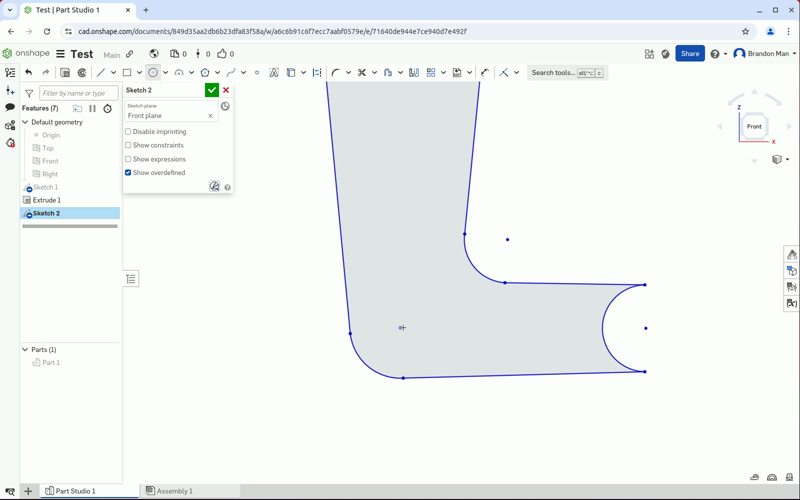
scroll(6)
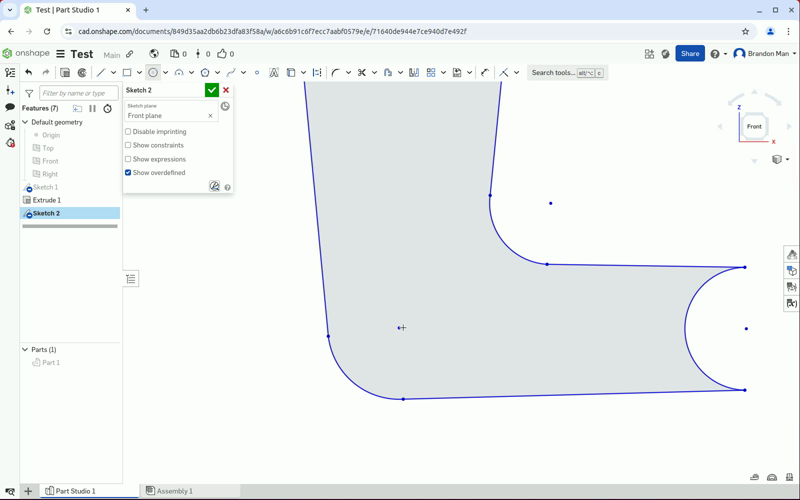
scroll(6)
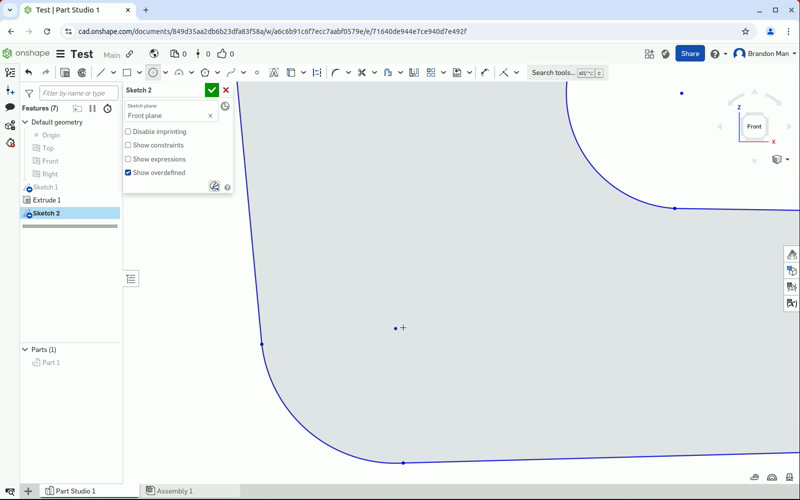
click(403, 327)
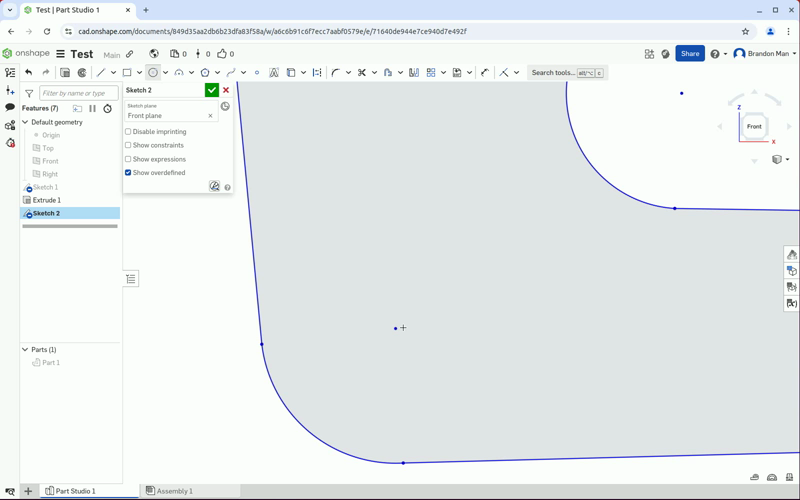
scroll(-6)
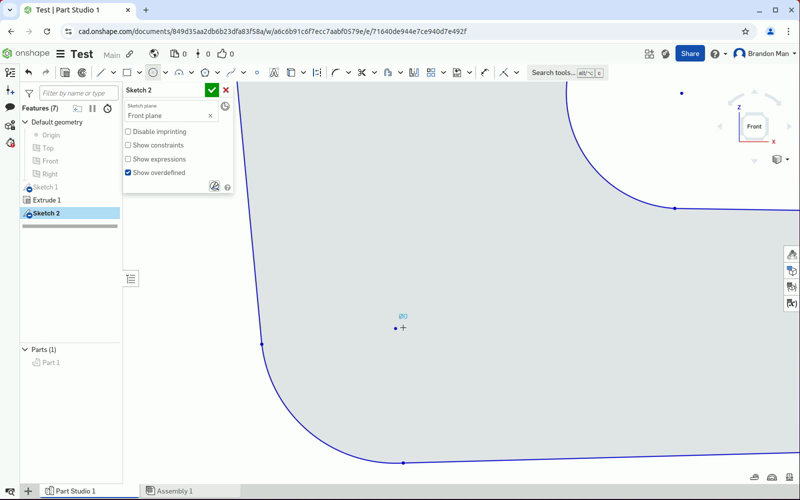
scroll(-6)
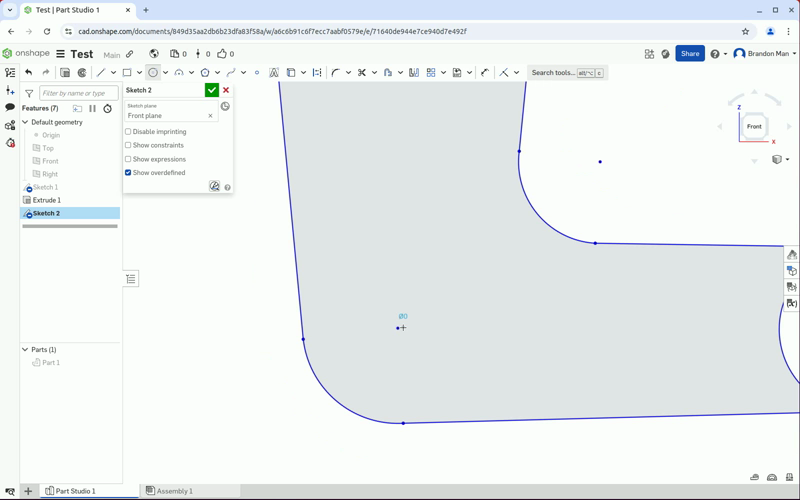
scroll(-6)
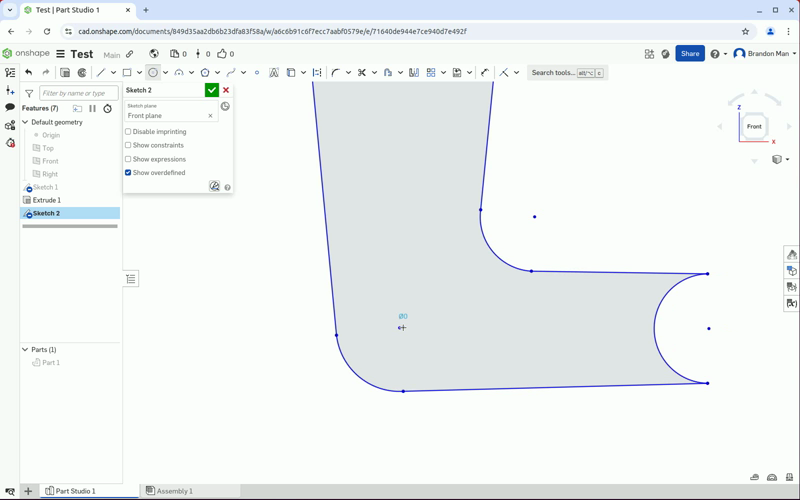
scroll(-6)
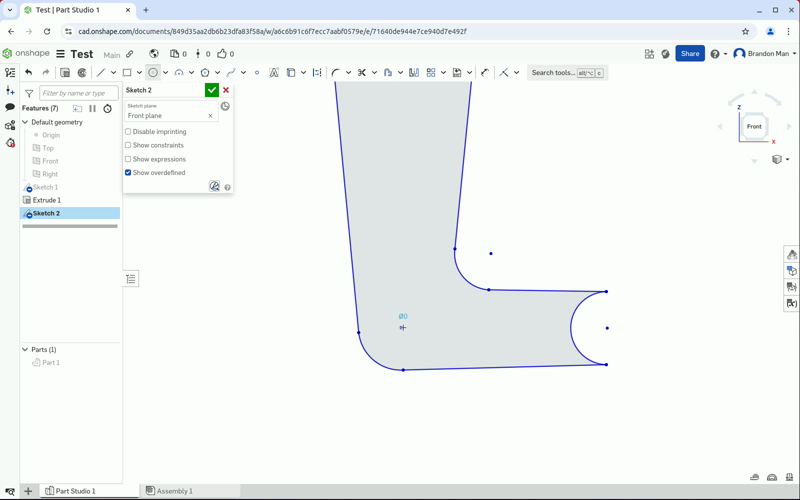
scroll(-6)
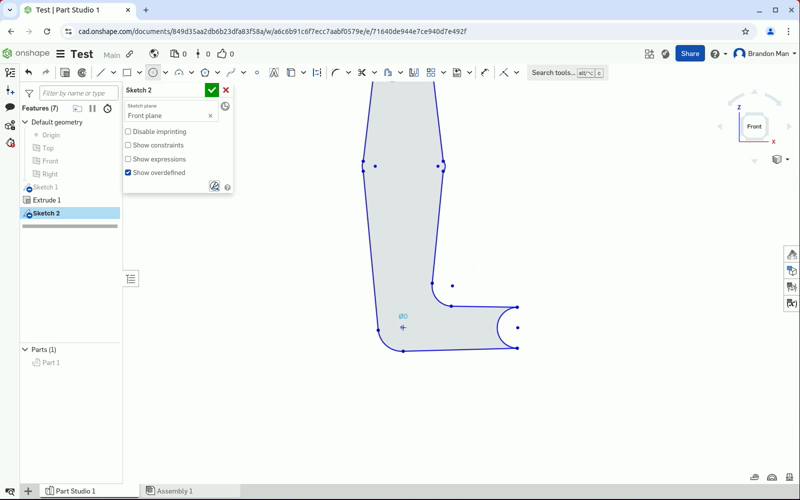
scroll(-6)
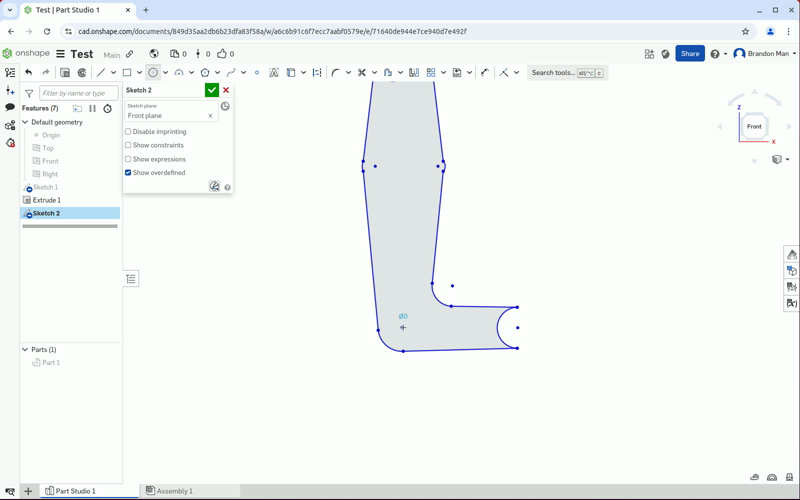
scroll(-6)
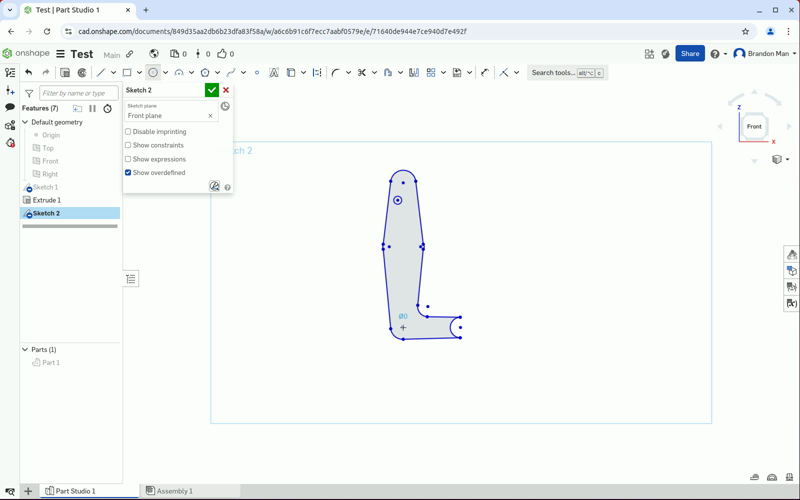
key_up(shift)
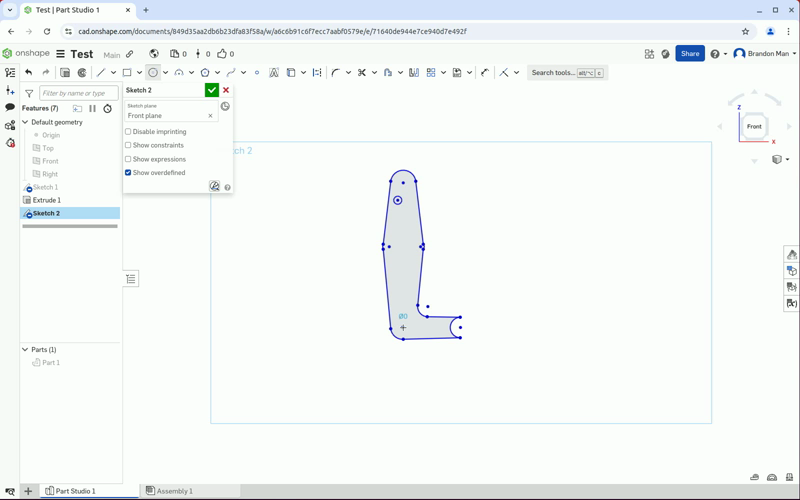
mouse_move(407, 327)
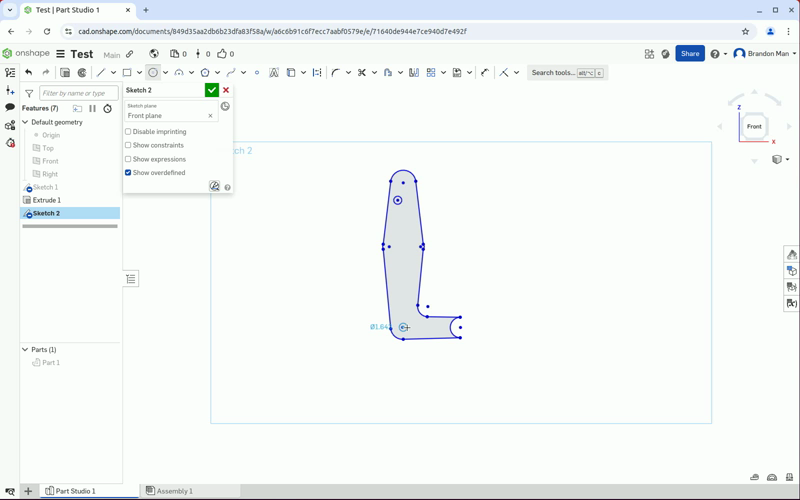
click(407, 327)
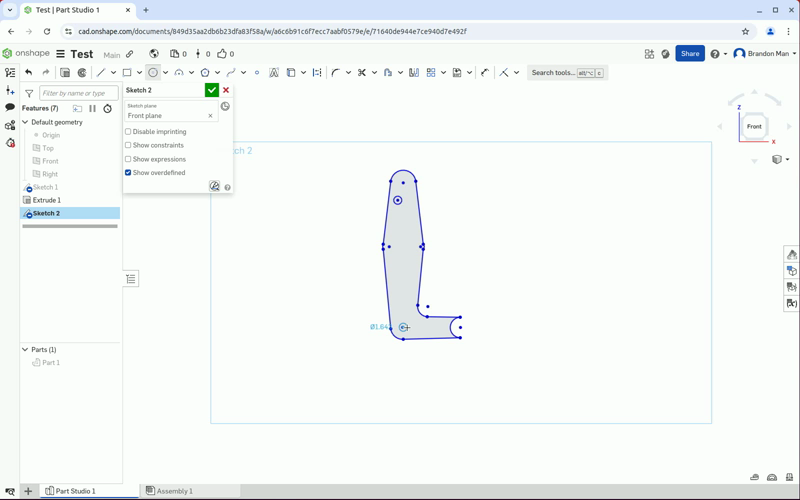
key(esc)
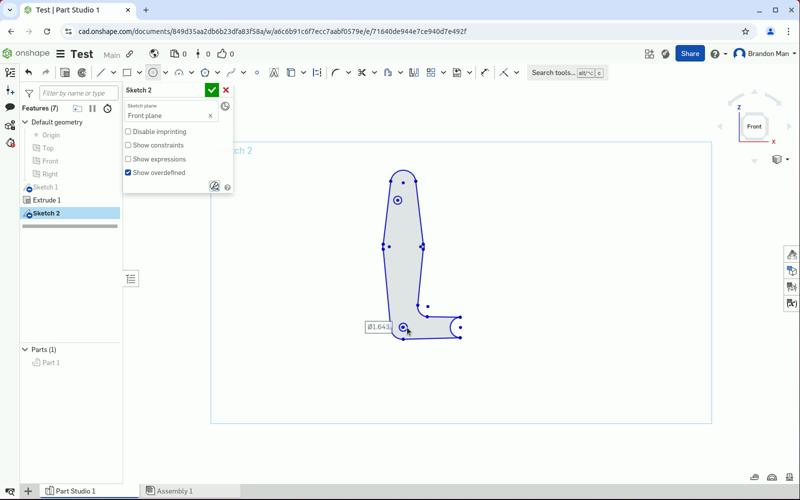
key(c)
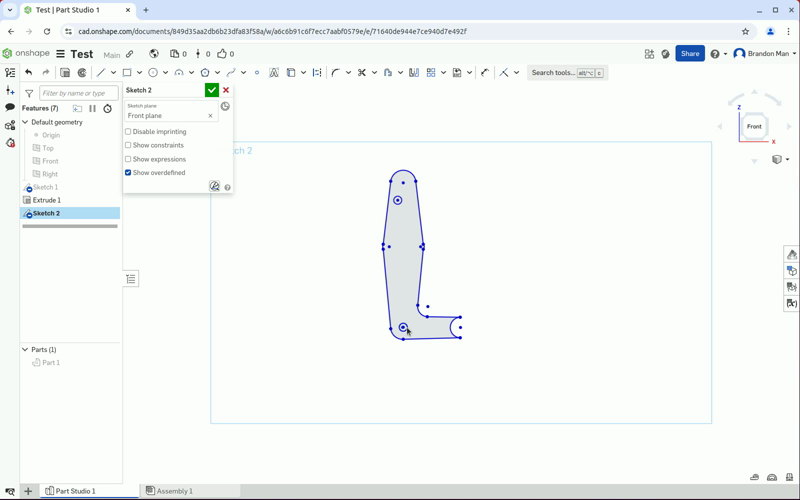
key_down(shift)
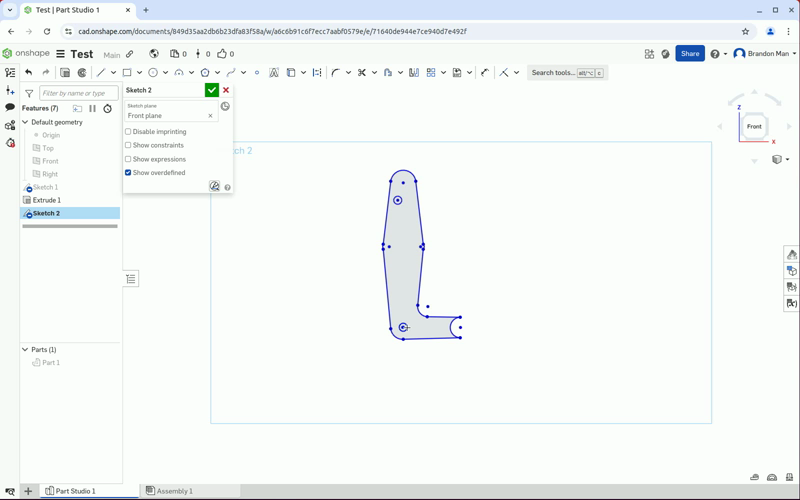
mouse_move(403, 246)
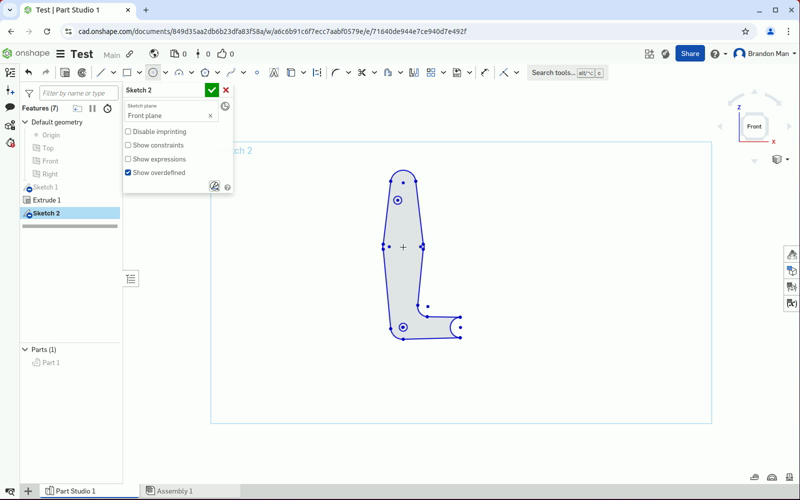
scroll(6)
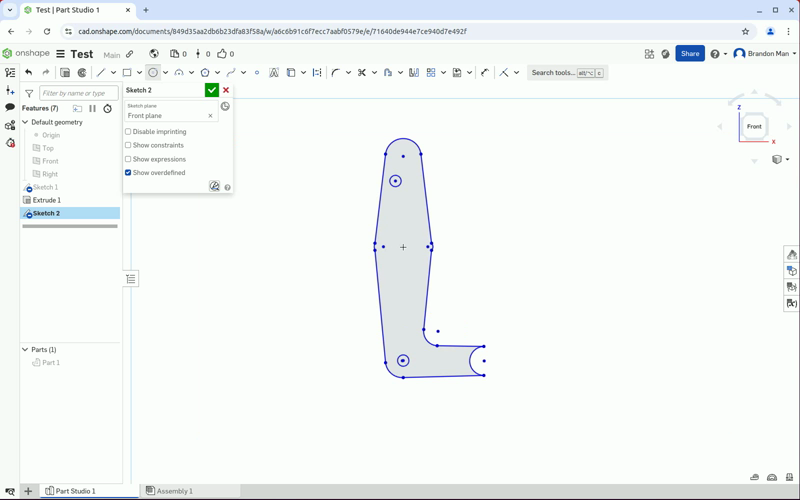
scroll(6)
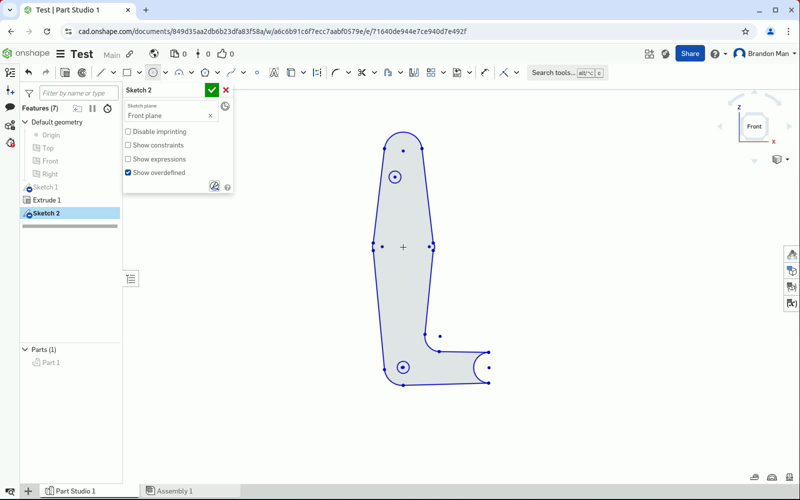
scroll(6)
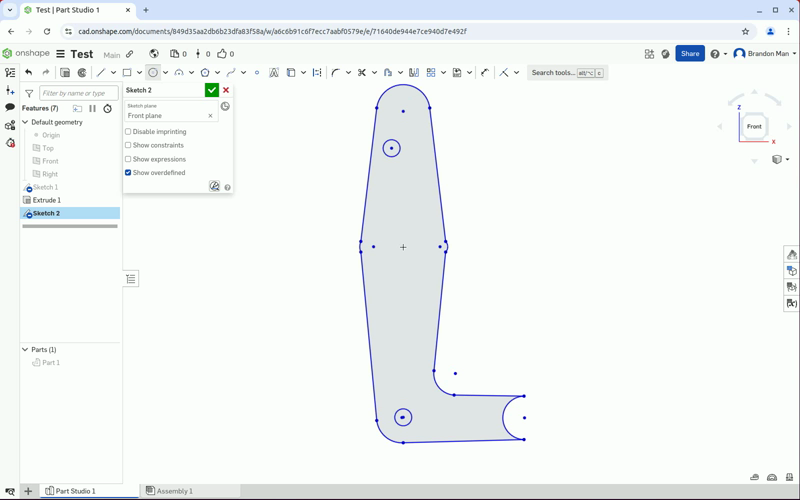
scroll(6)
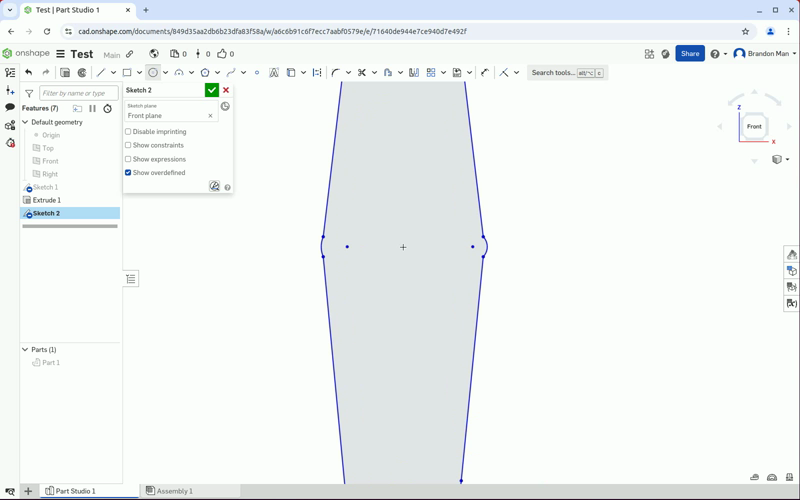
scroll(6)
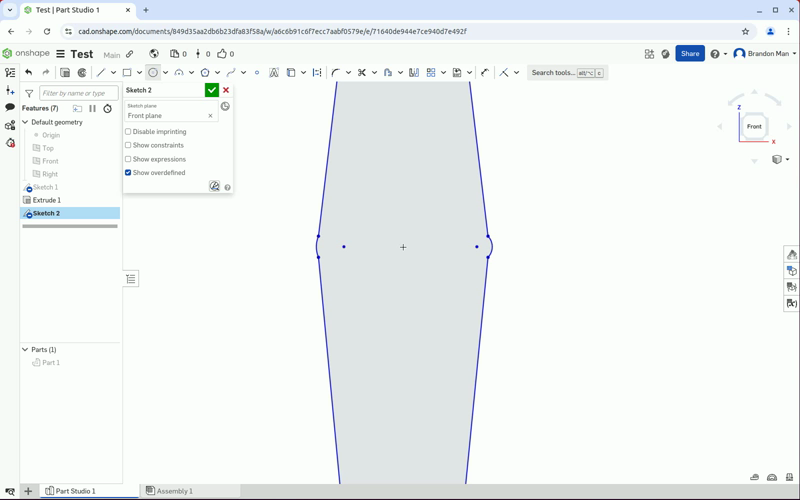
scroll(6)
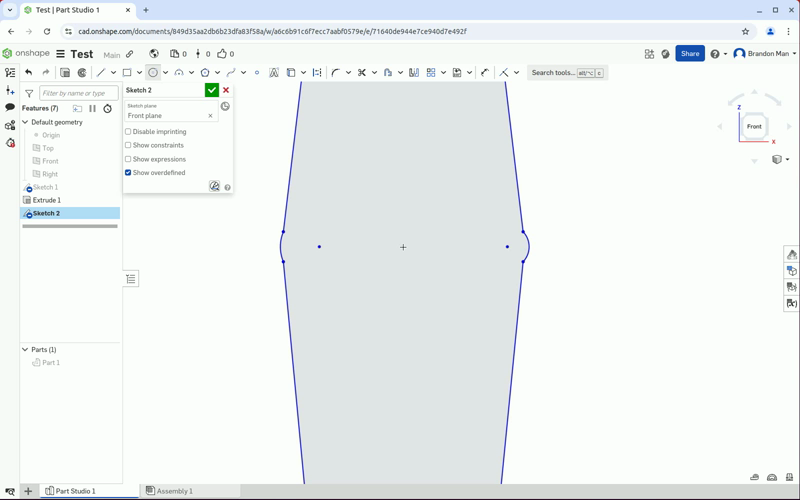
scroll(6)
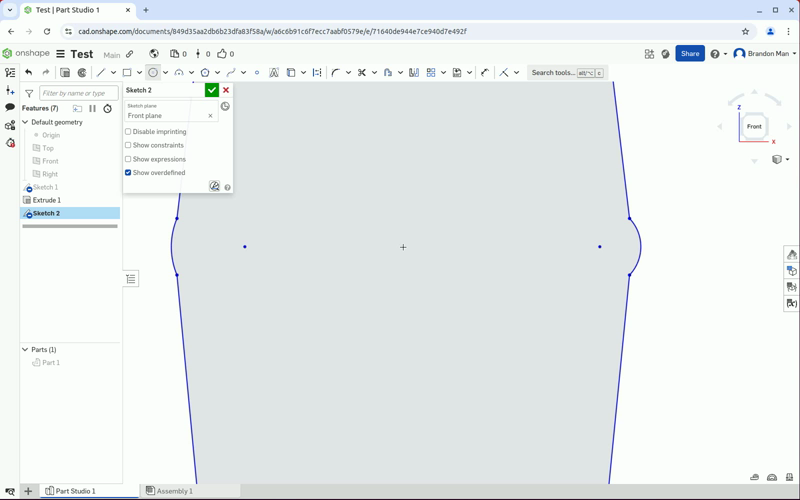
click(403, 246)
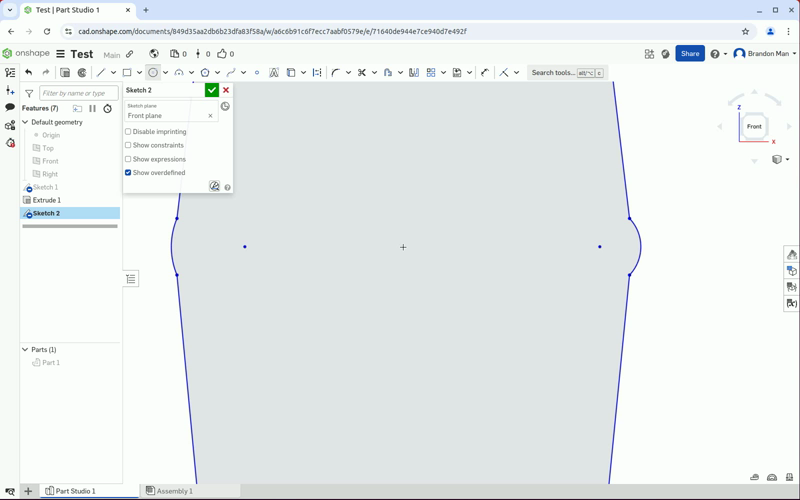
scroll(-6)
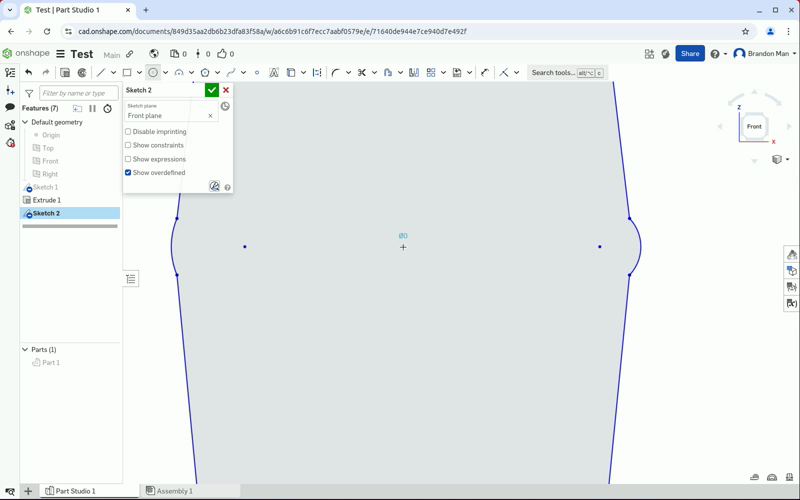
scroll(-6)
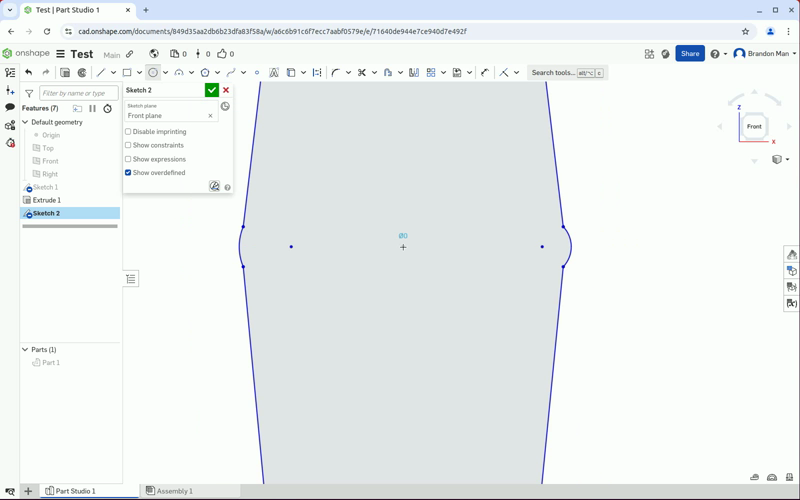
scroll(-6)
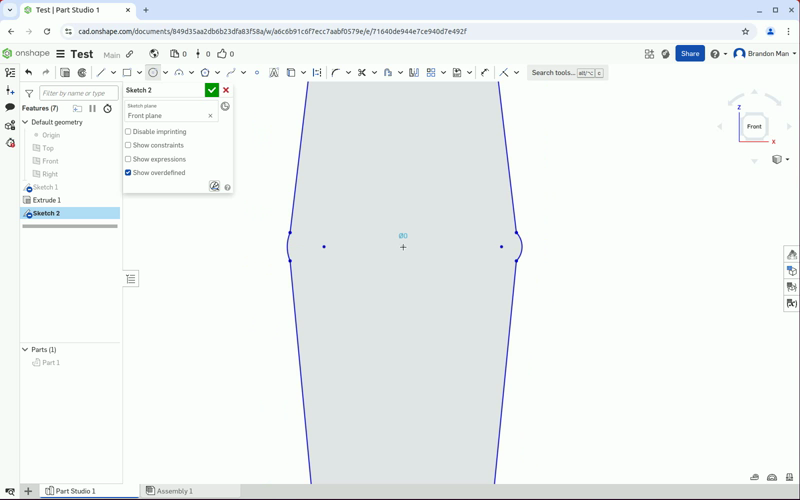
scroll(-6)
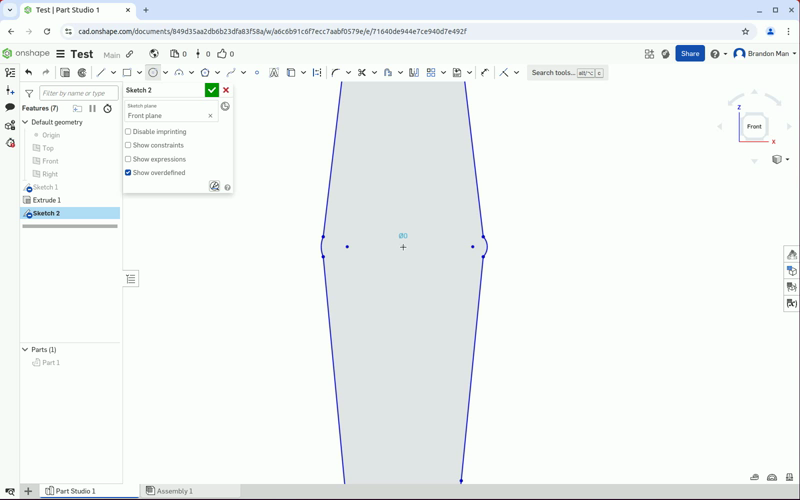
scroll(-6)
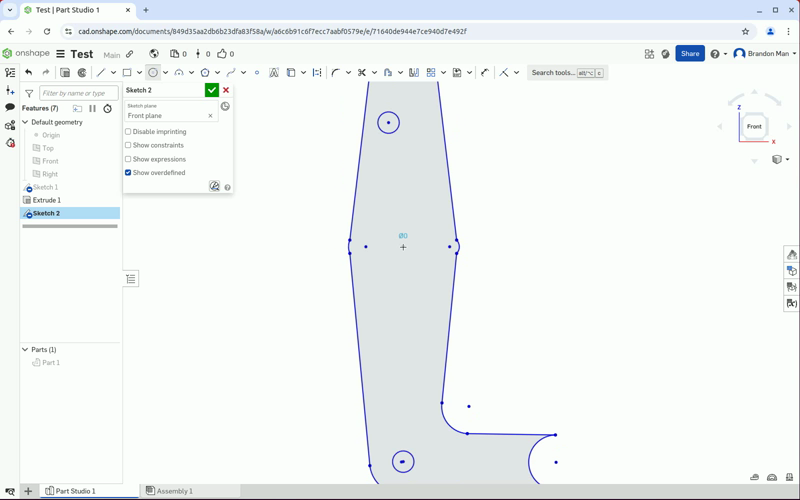
scroll(-6)
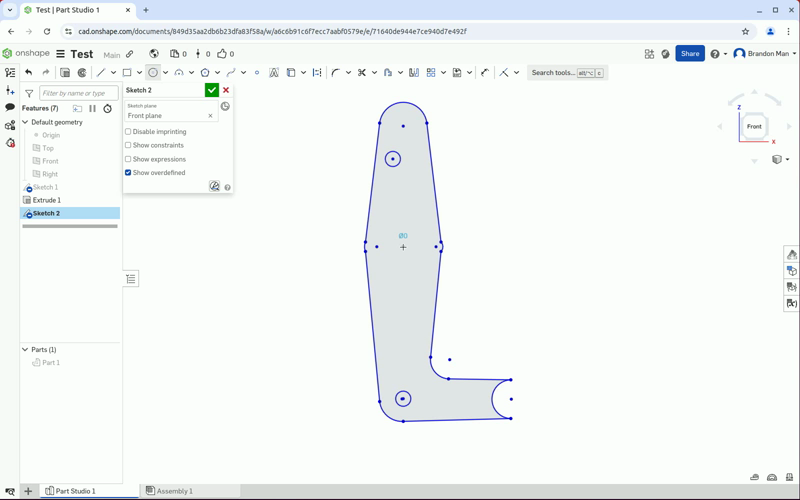
scroll(-6)
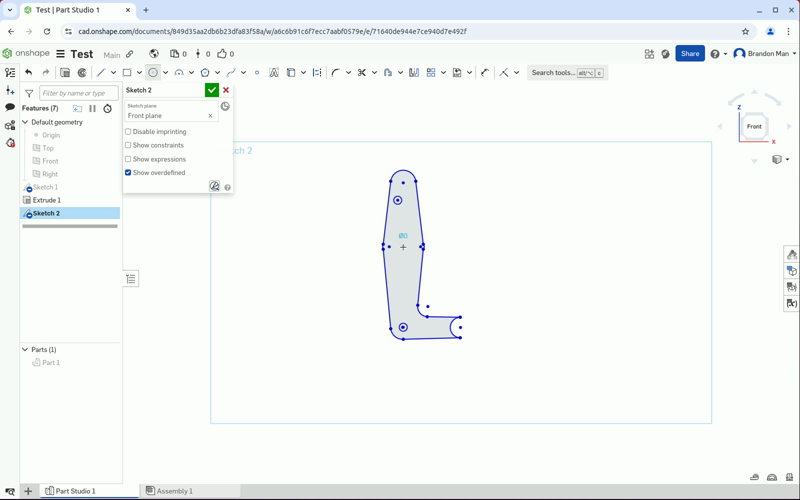
key_up(shift)
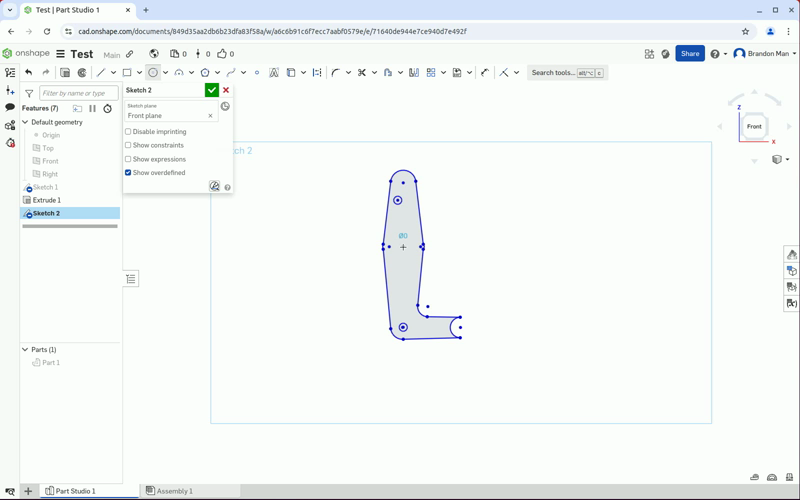
mouse_move(407, 246)
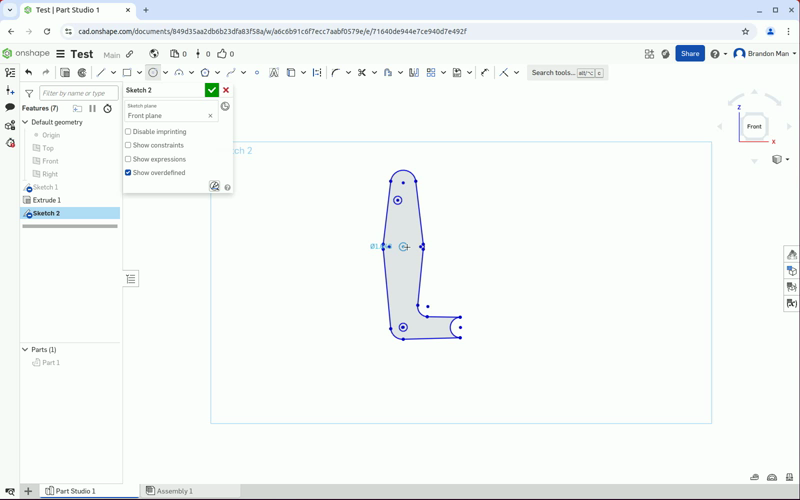
scroll(6)
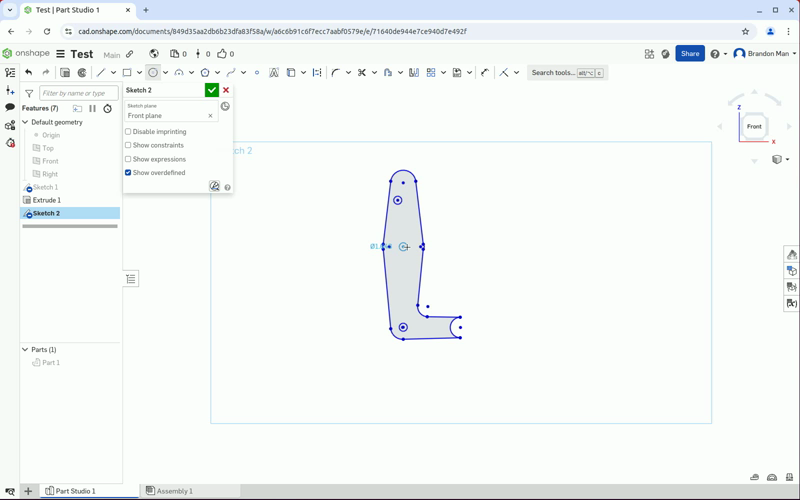
scroll(6)
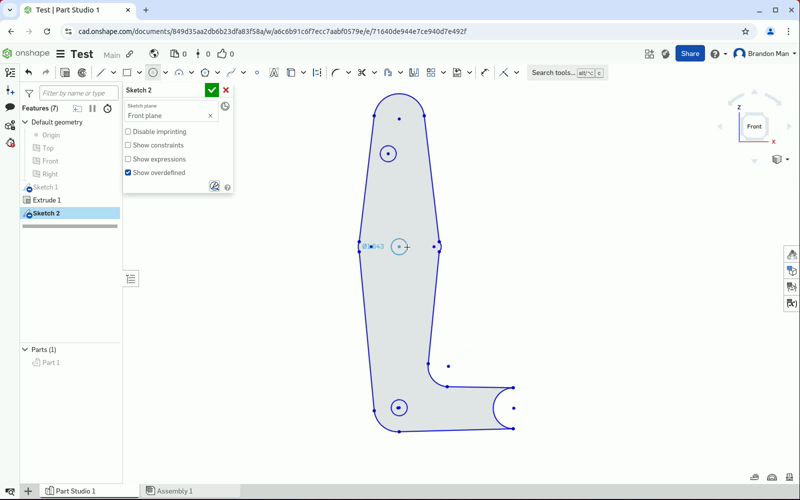
scroll(6)
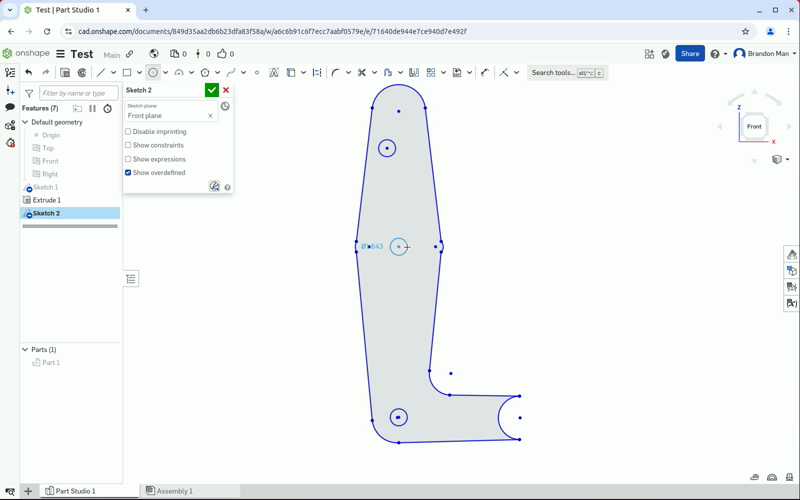
scroll(6)
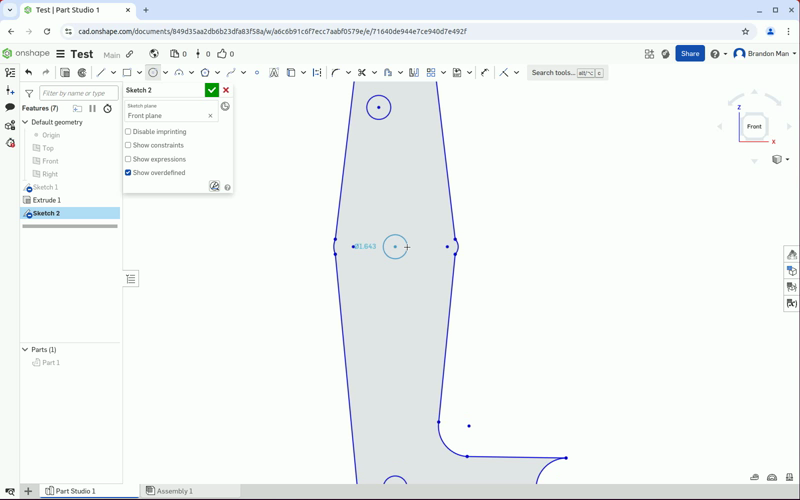
scroll(6)
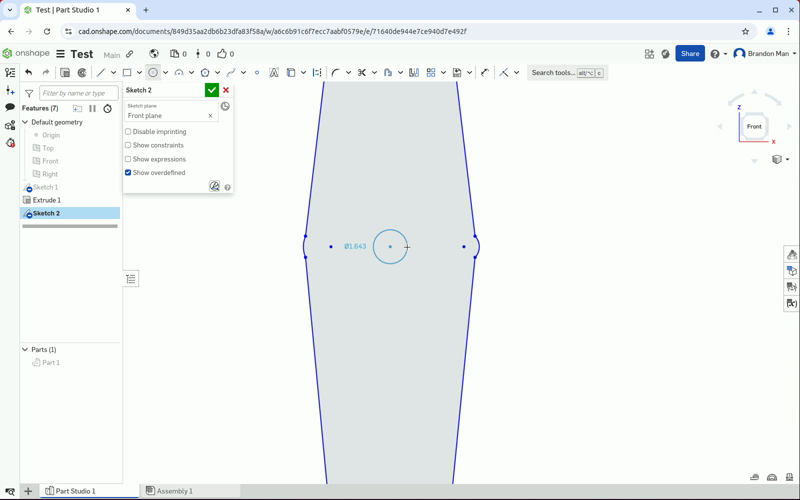
scroll(6)
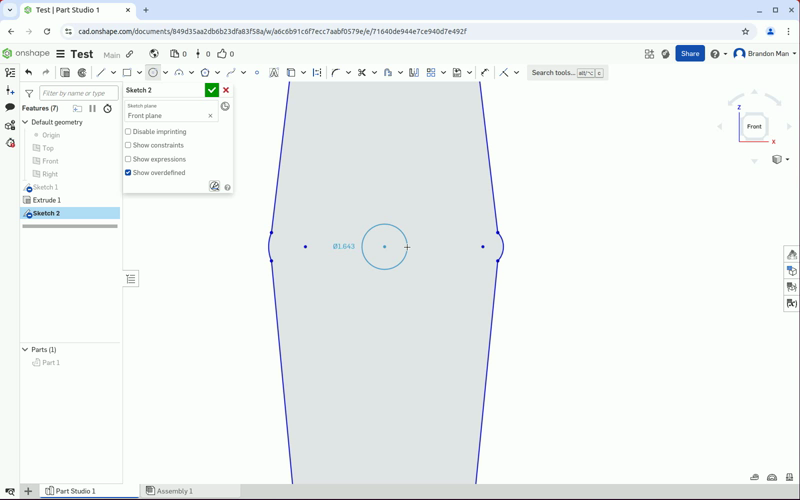
scroll(6)
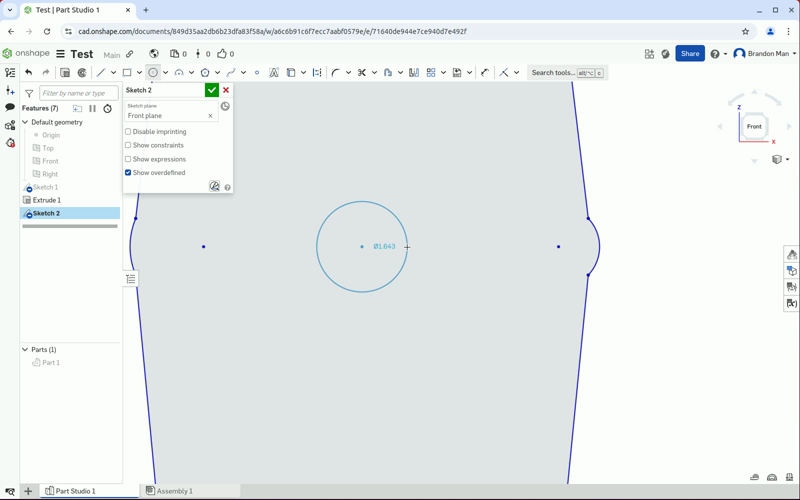
click(407, 246)
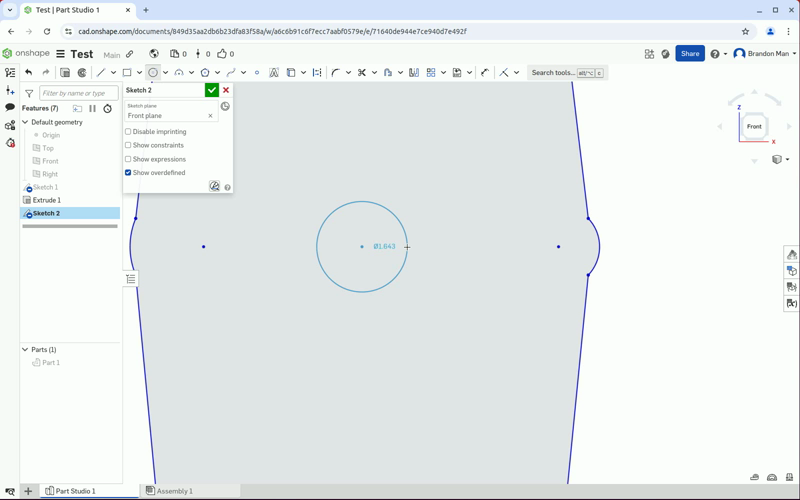
scroll(-6)
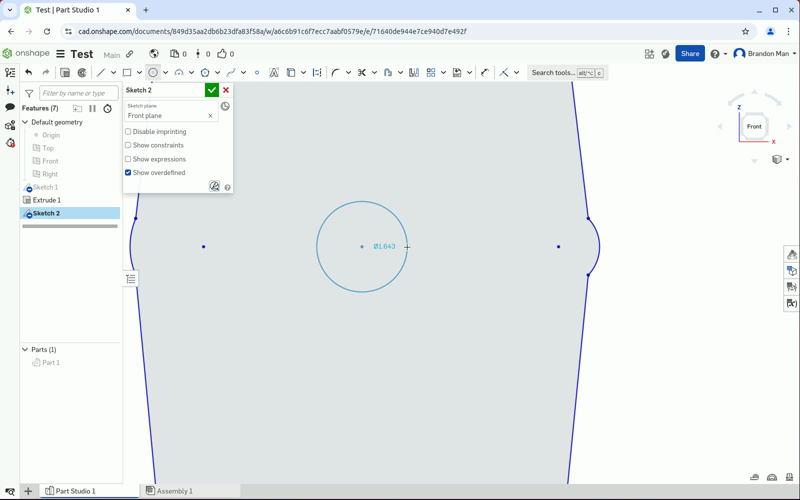
scroll(-6)
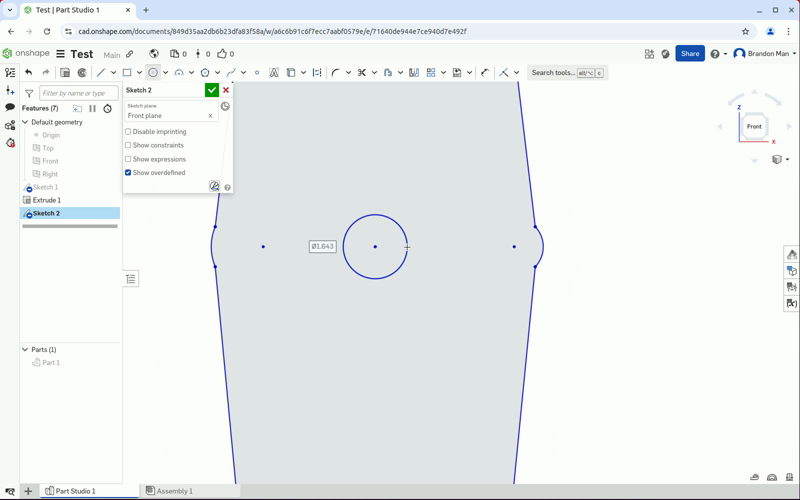
scroll(-6)
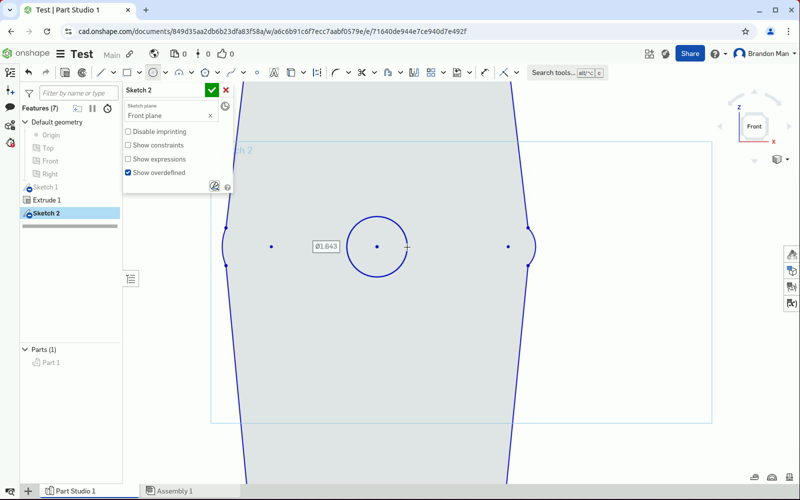
scroll(-6)
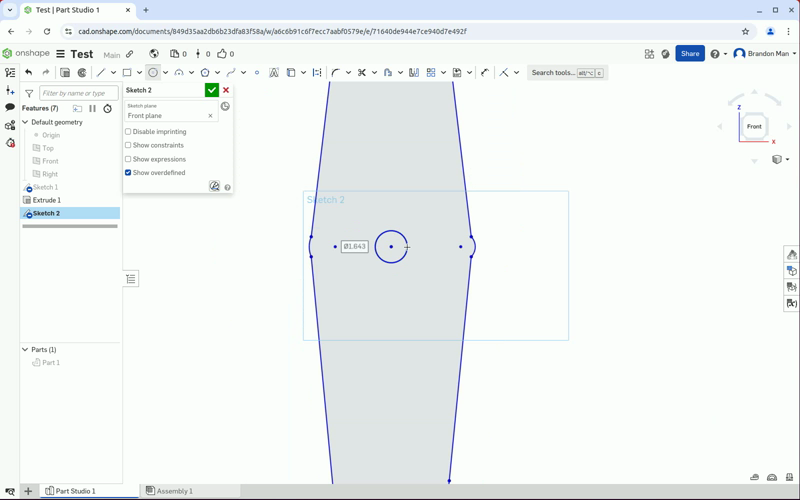
scroll(-6)
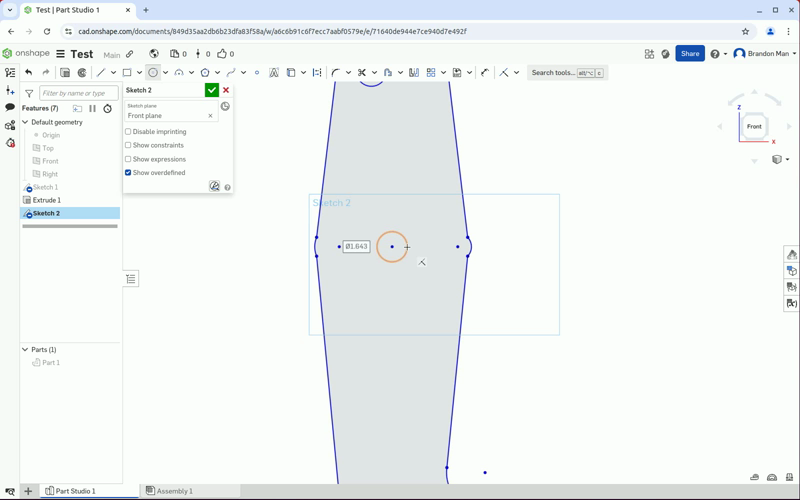
scroll(-6)
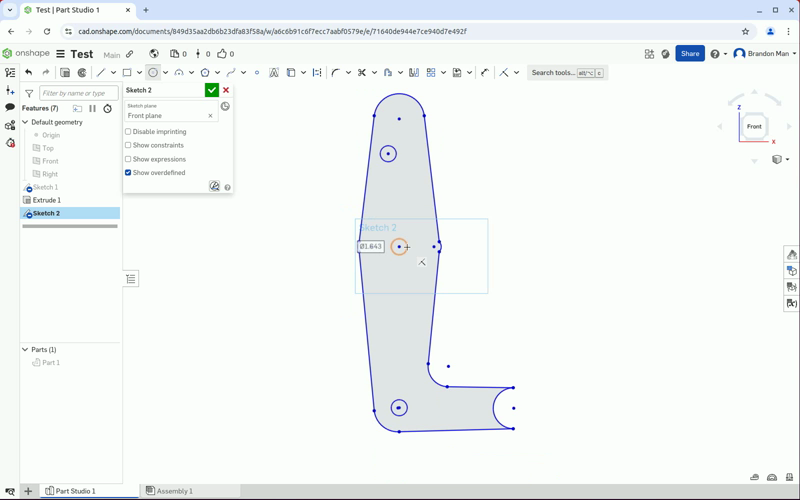
scroll(-6)
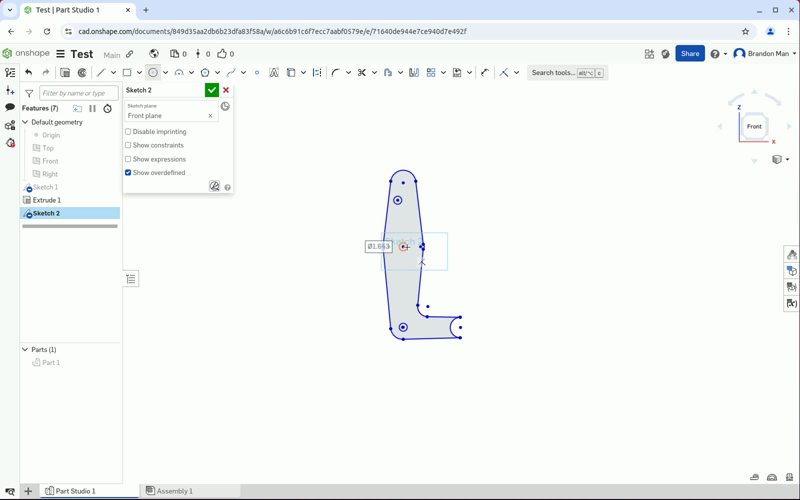
key(esc)
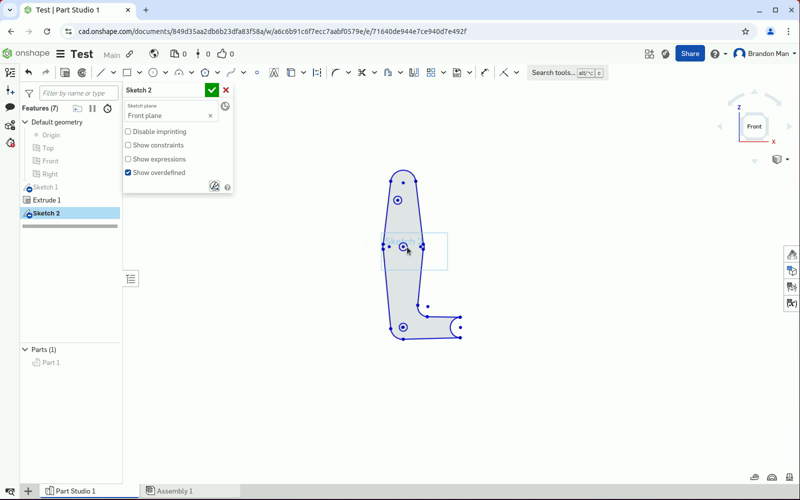
key(c)
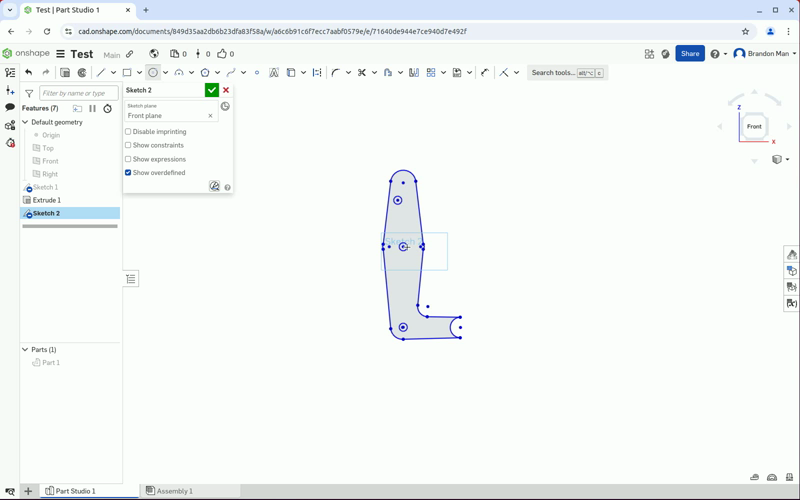
key_down(shift)
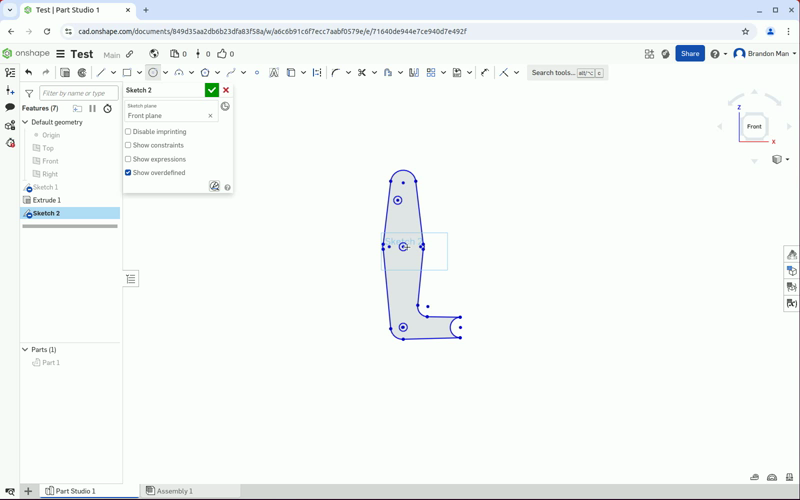
mouse_move(403, 182)
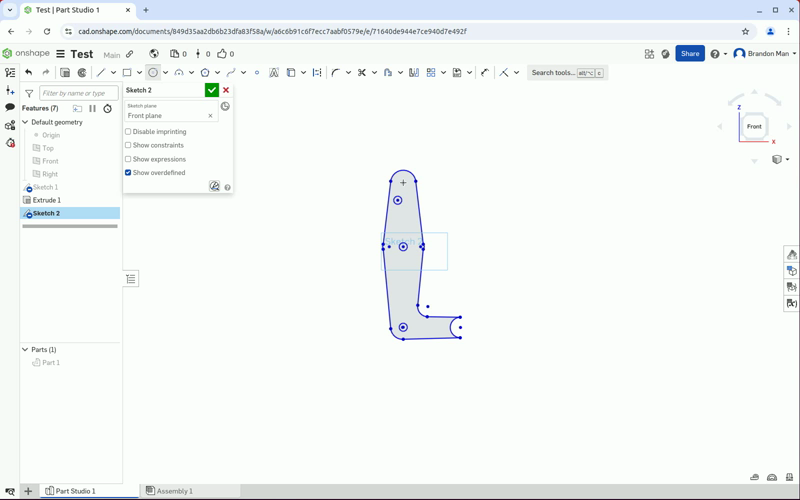
scroll(6)
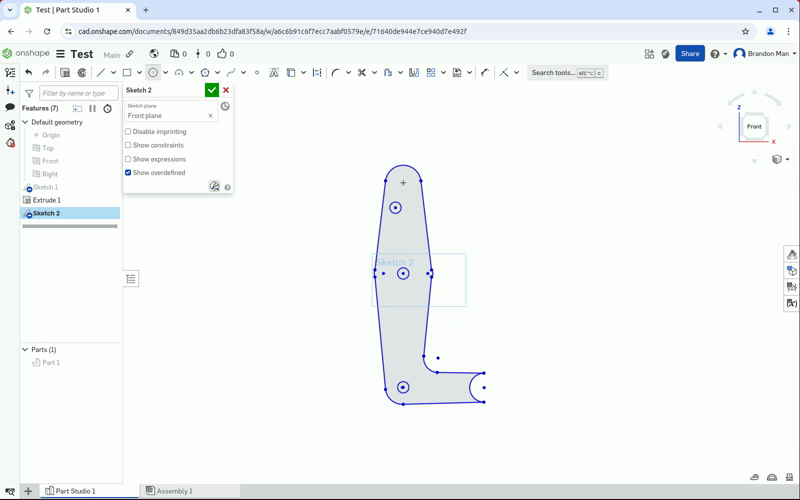
scroll(6)
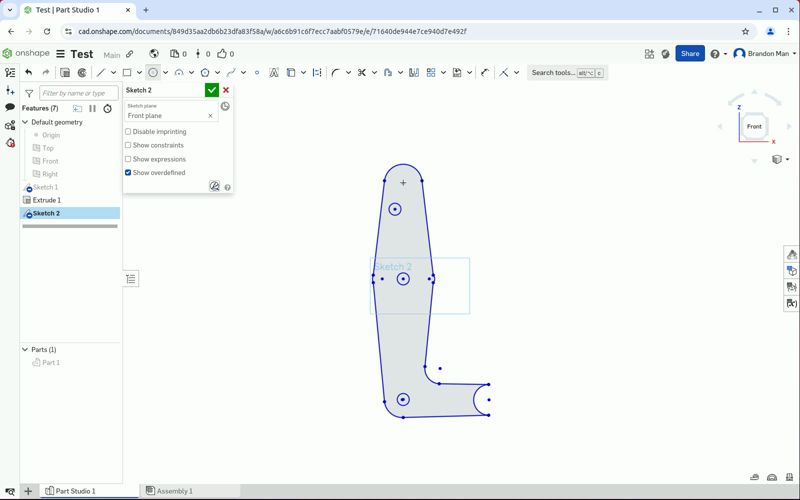
scroll(6)
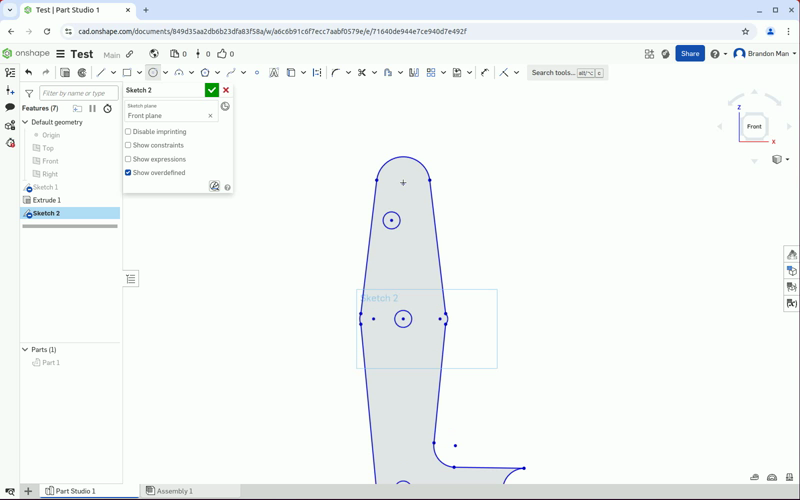
scroll(6)
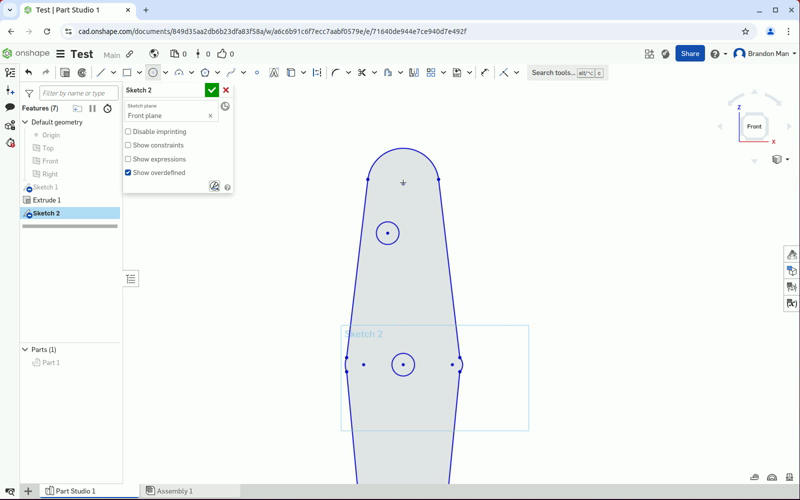
scroll(6)
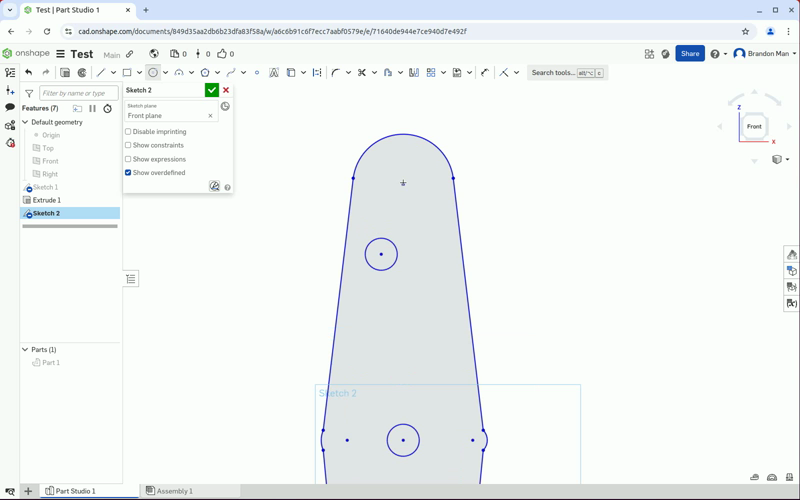
scroll(6)
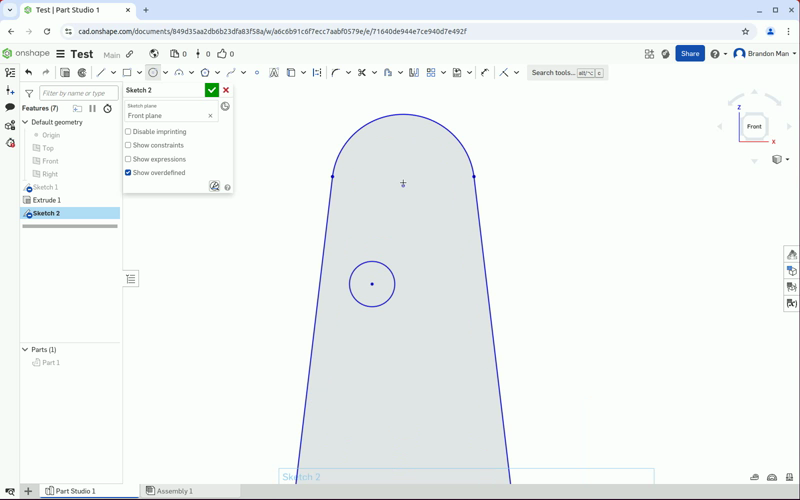
scroll(6)
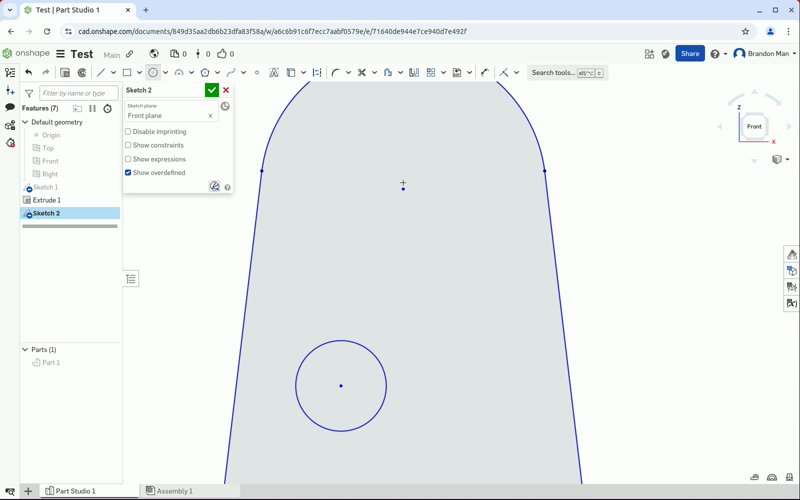
click(403, 182)
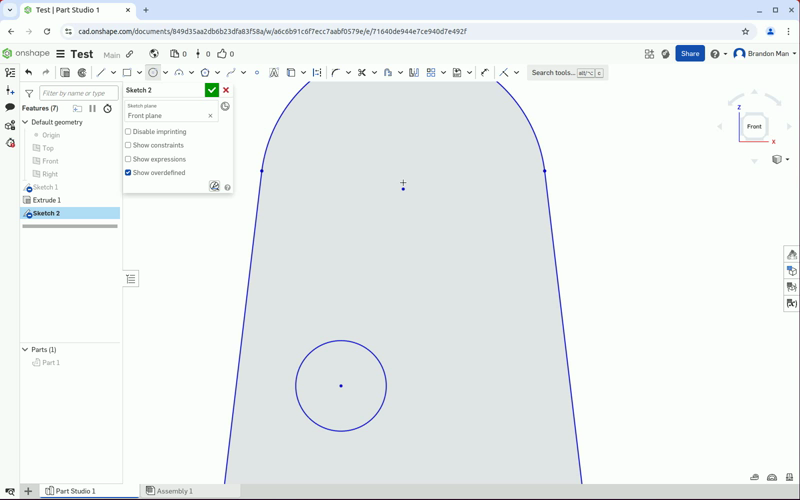
scroll(-6)
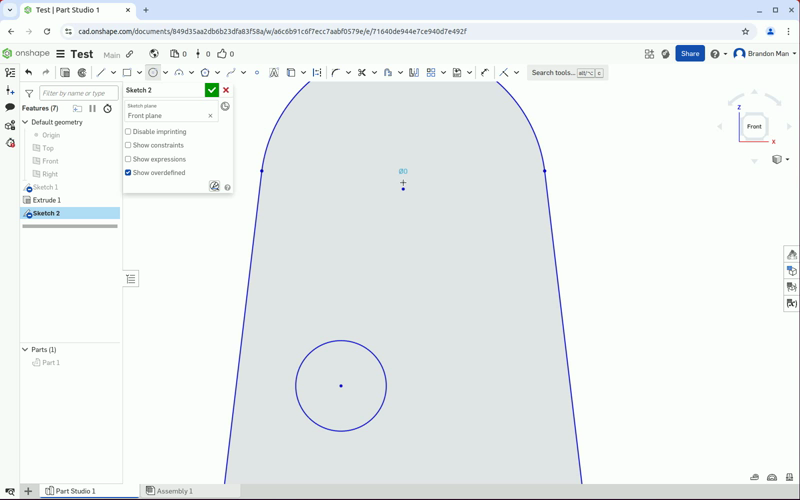
scroll(-6)
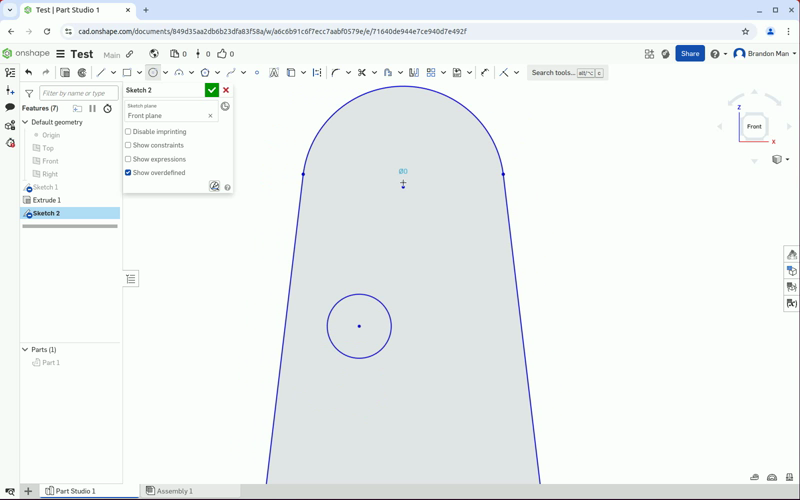
scroll(-6)
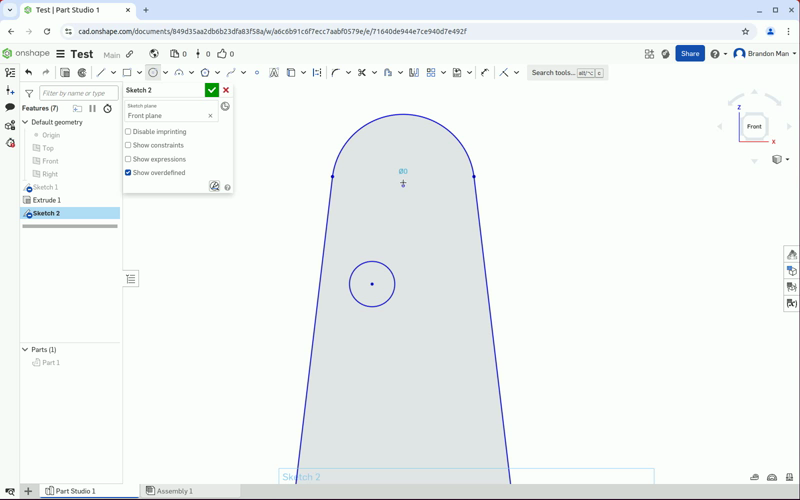
scroll(-6)
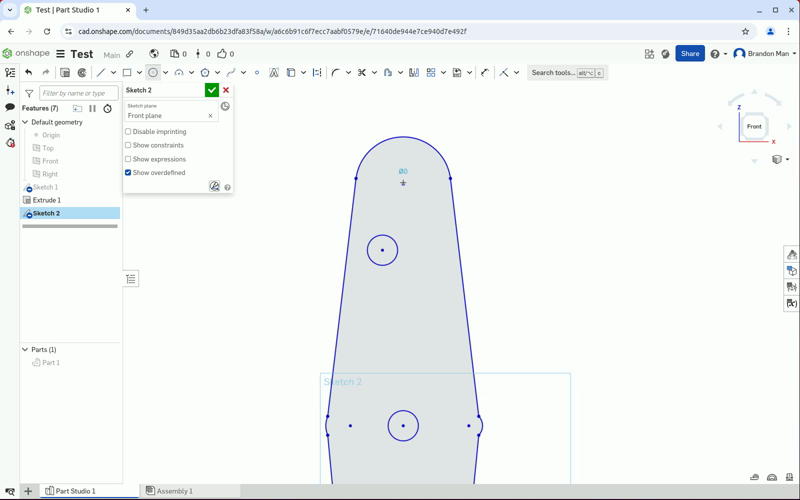
scroll(-6)
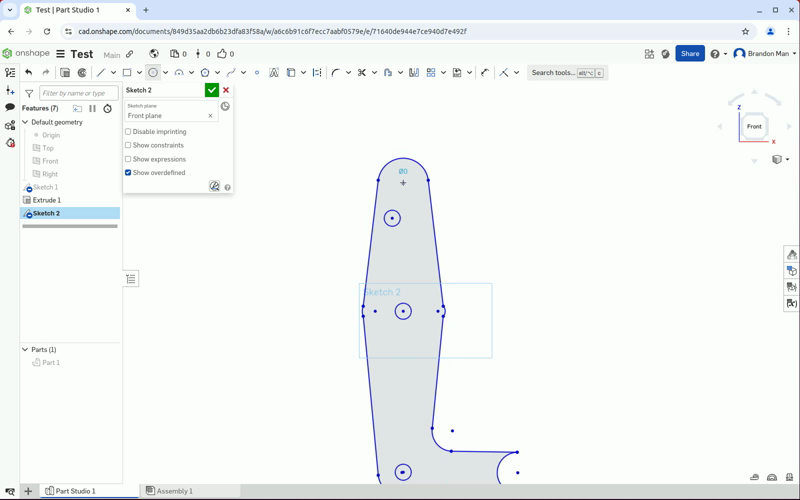
scroll(-6)
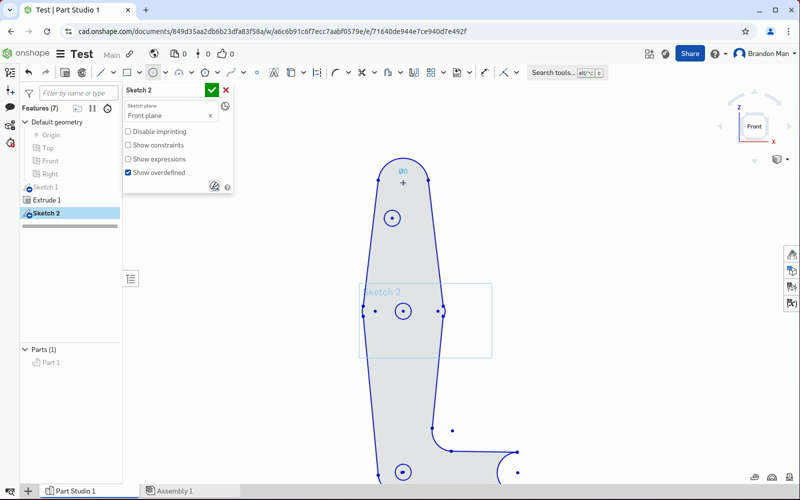
scroll(-6)
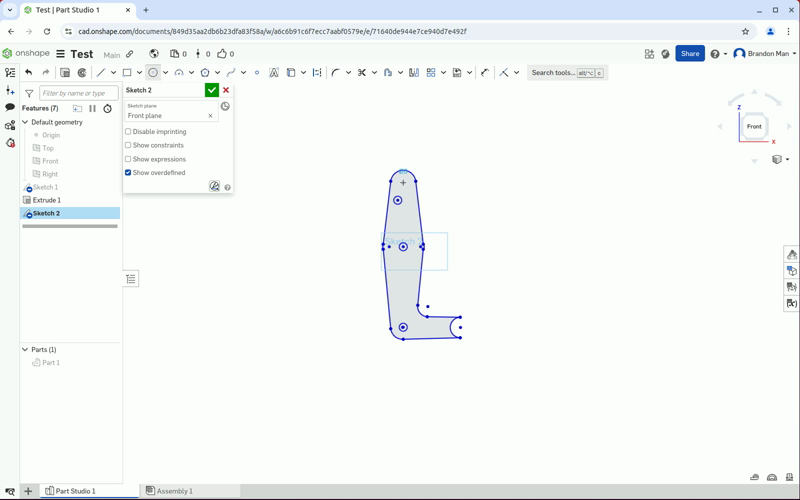
key_up(shift)
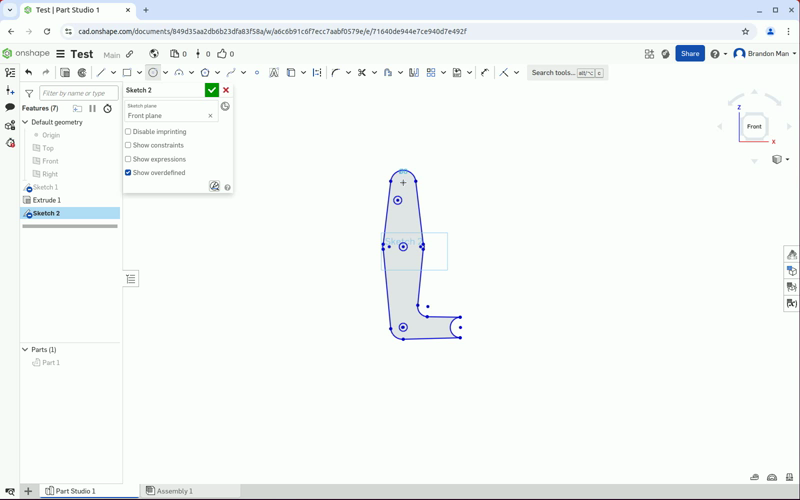
mouse_move(407, 182)
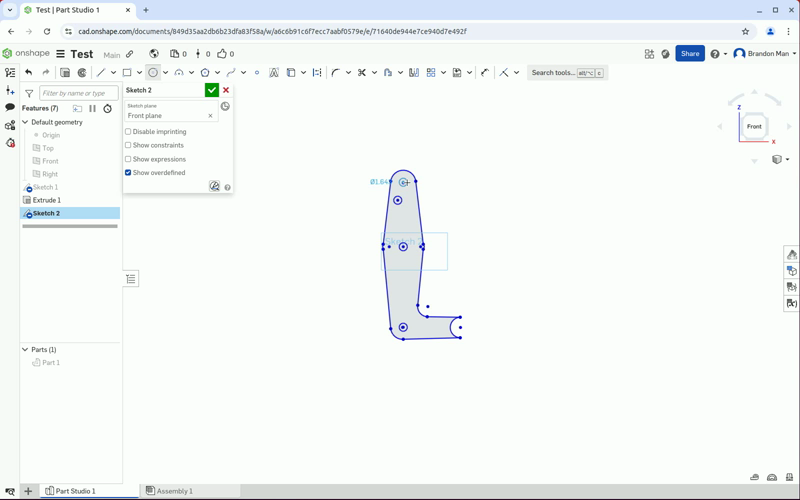
scroll(6)
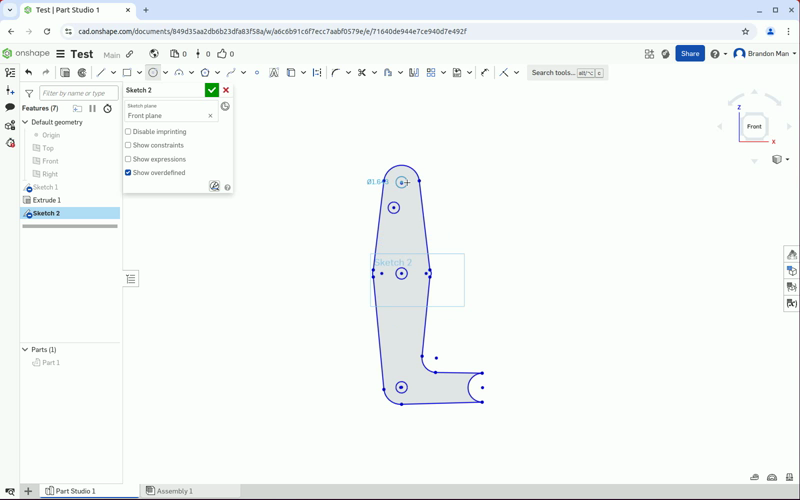
scroll(6)
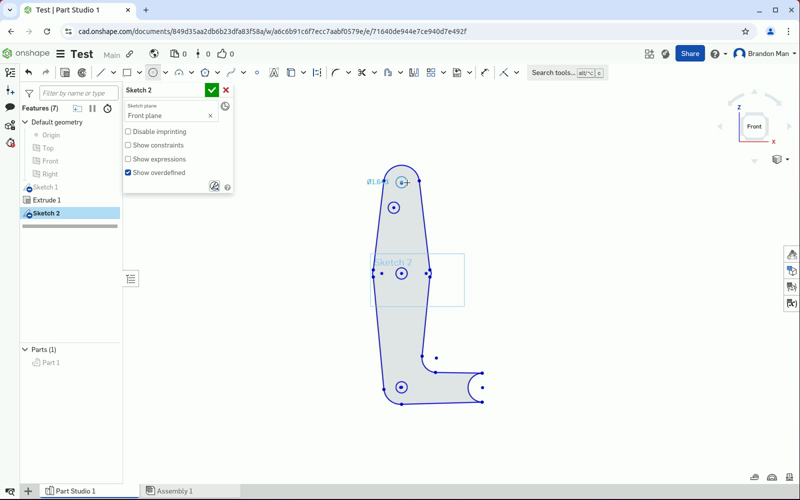
scroll(6)
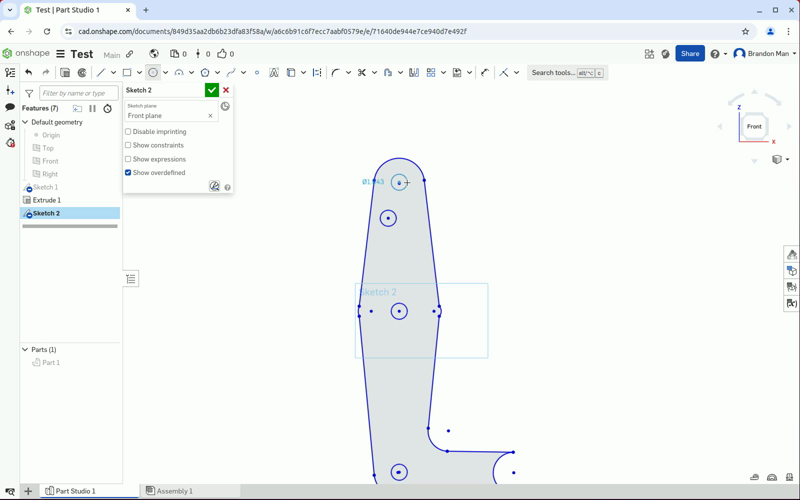
scroll(6)
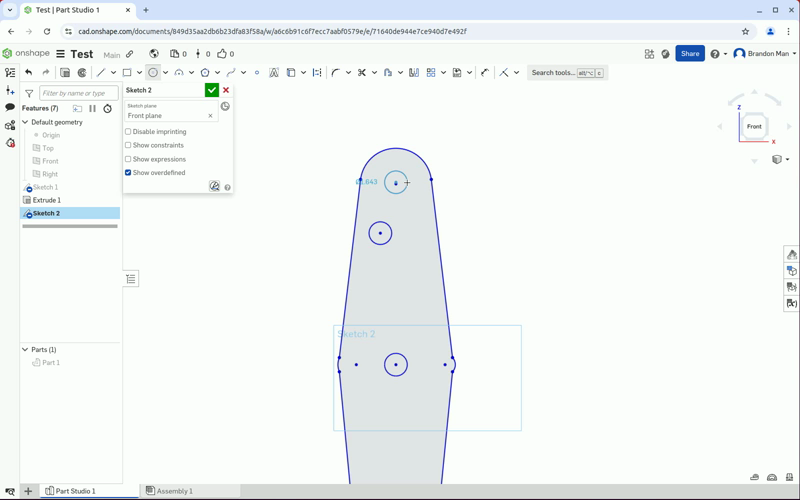
scroll(6)
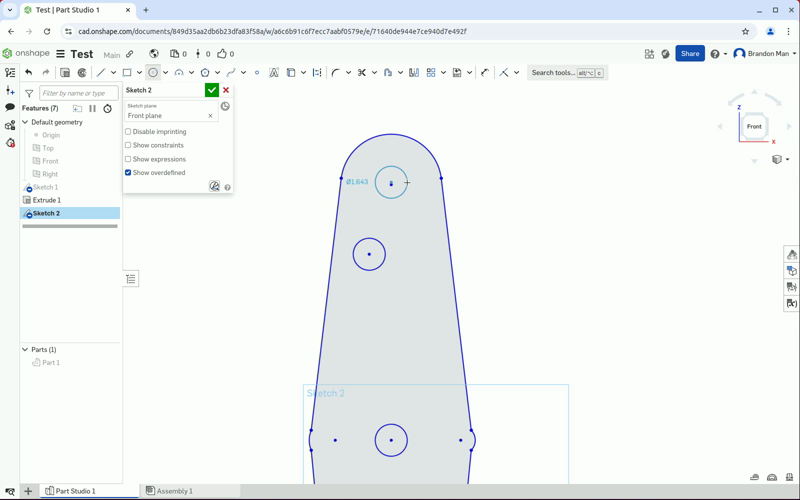
scroll(6)
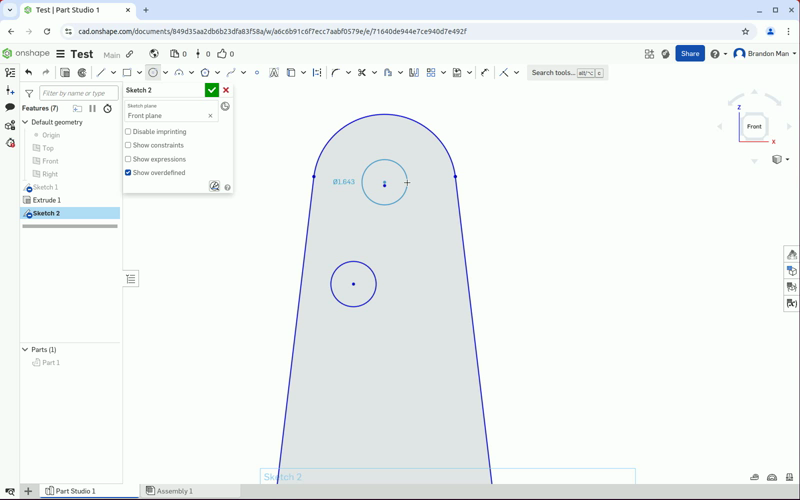
scroll(6)
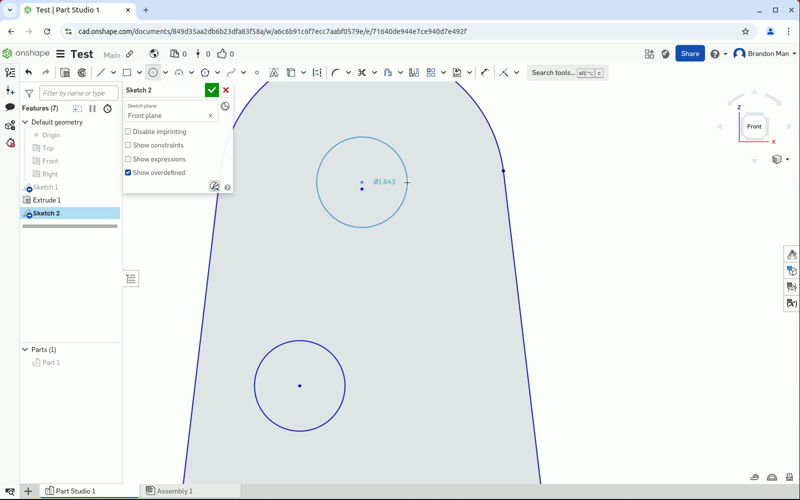
click(407, 182)
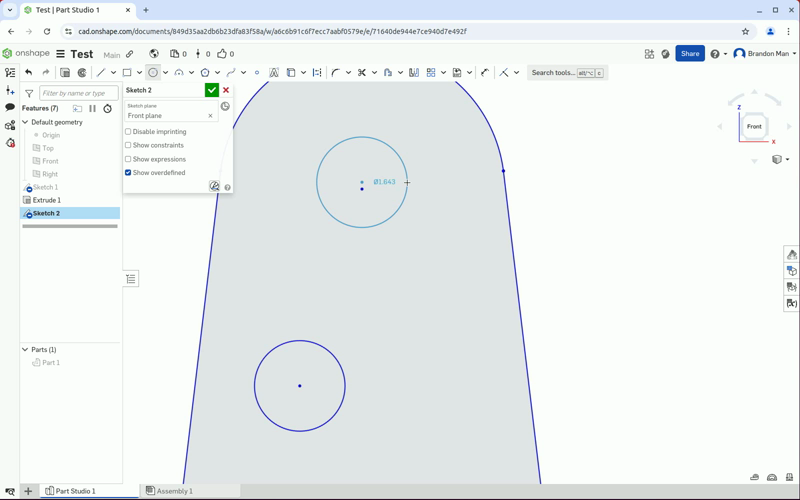
scroll(-6)
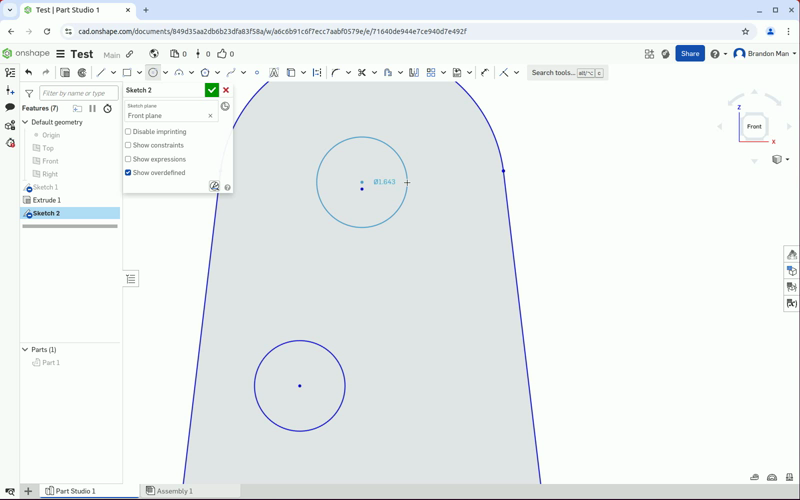
scroll(-6)
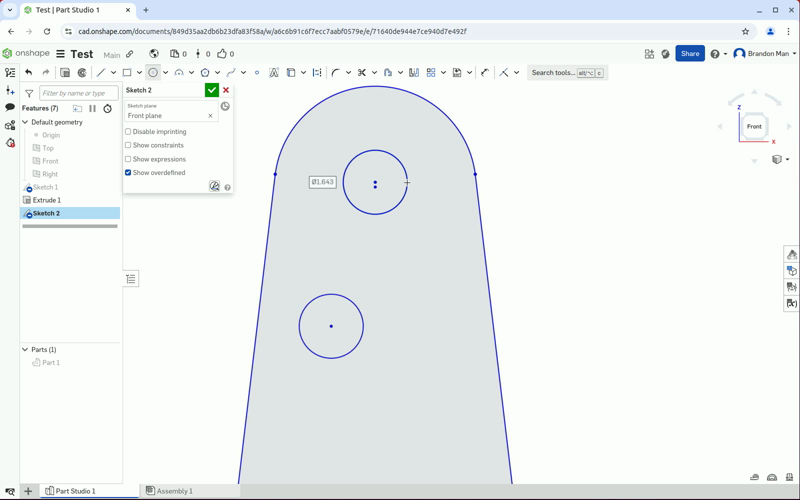
scroll(-6)
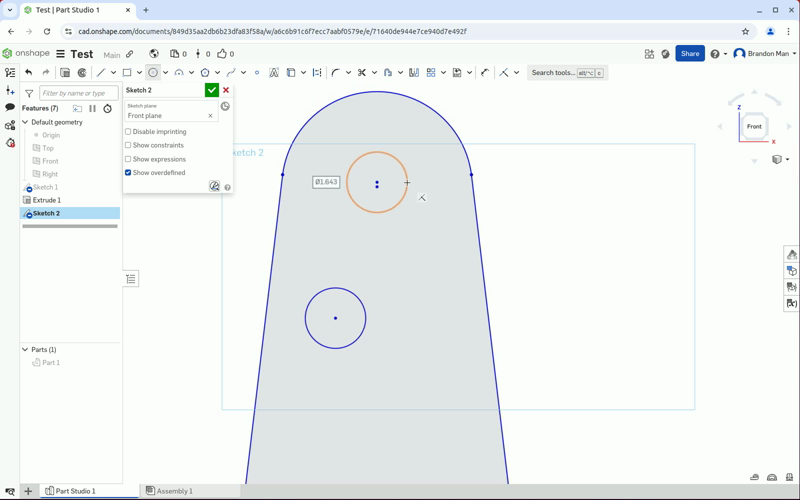
scroll(-6)
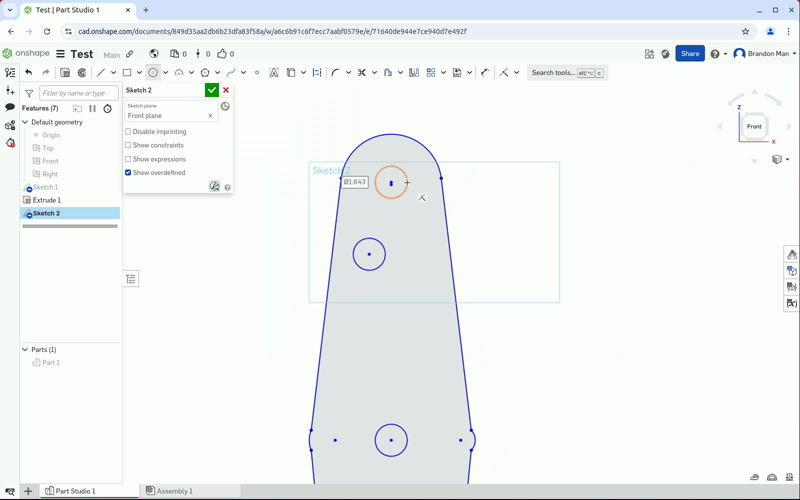
scroll(-6)
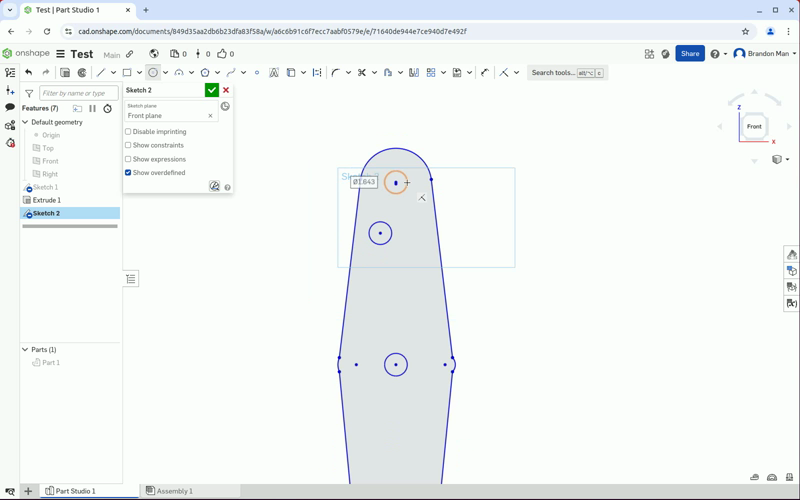
scroll(-6)
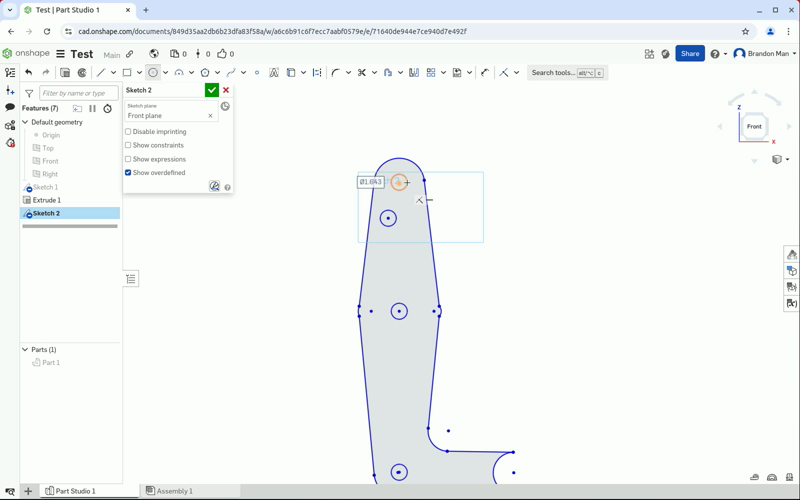
scroll(-6)
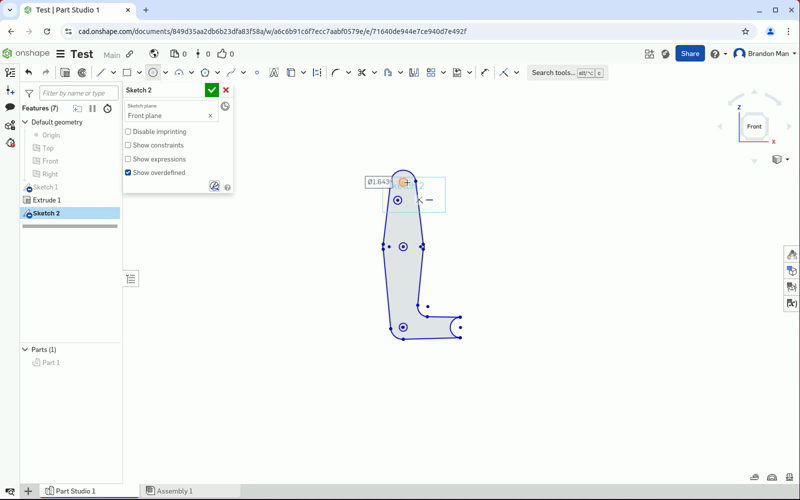
key(esc)
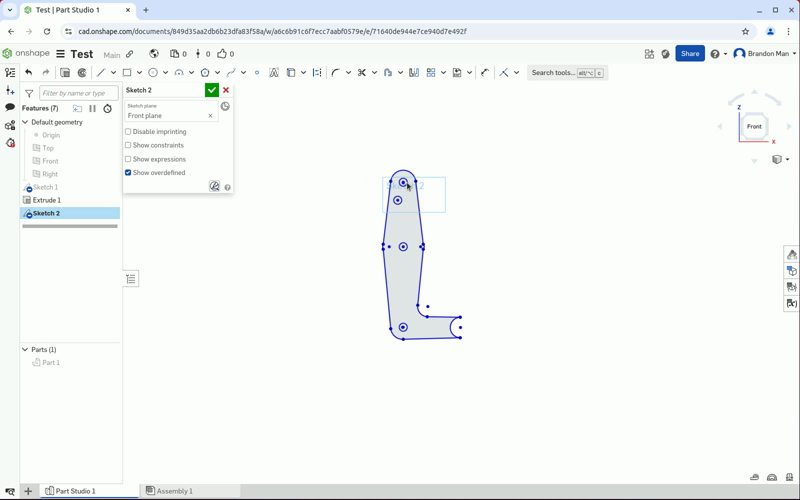
mouse_move(411, 330)
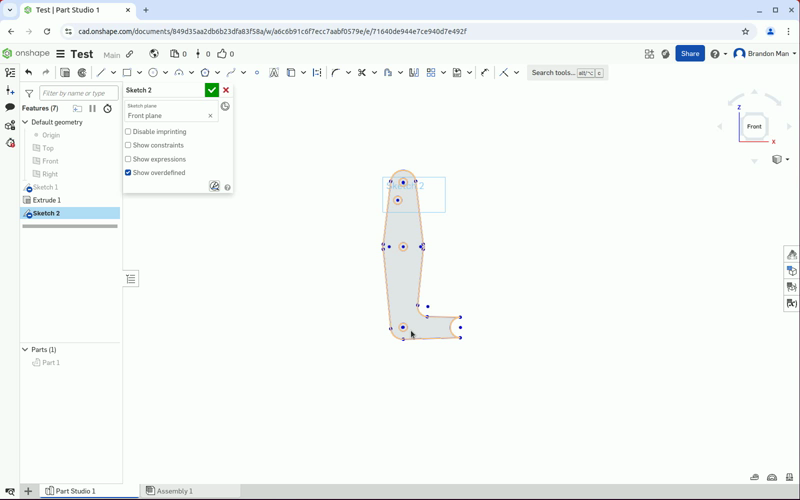
click(411, 330)
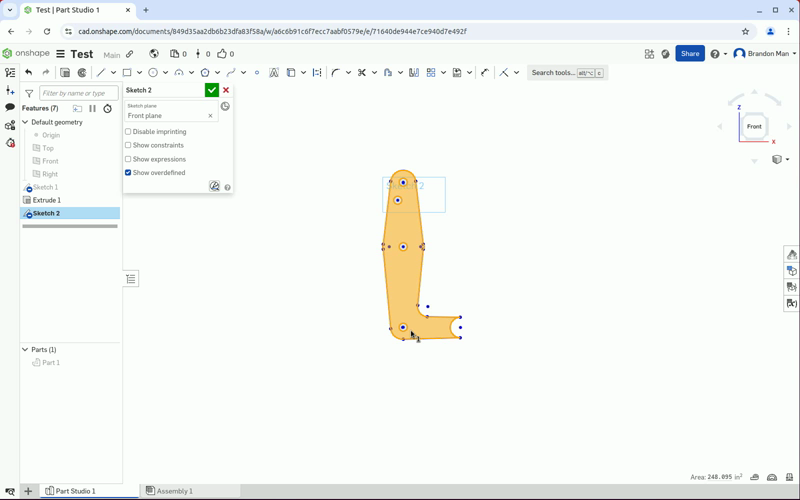
mouse_move(73, 352)
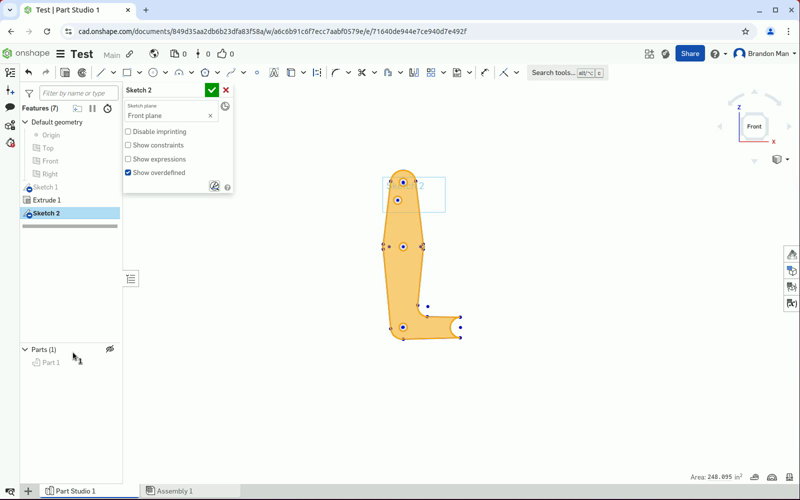
key(shift+y)
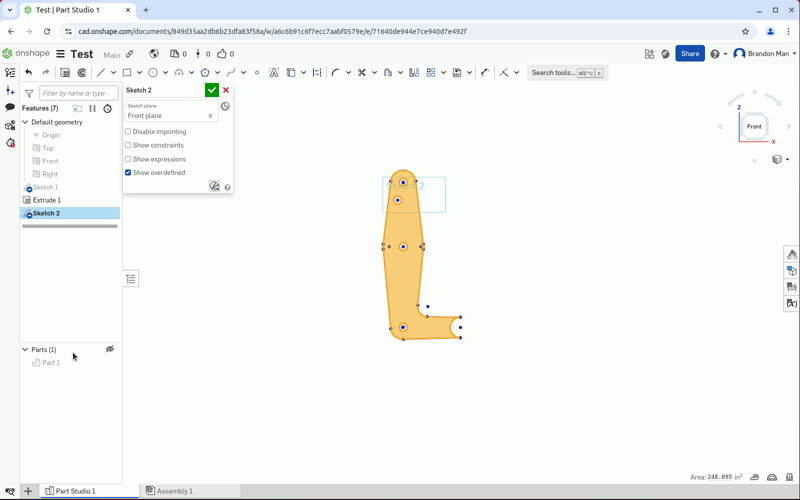
key(shift+e)
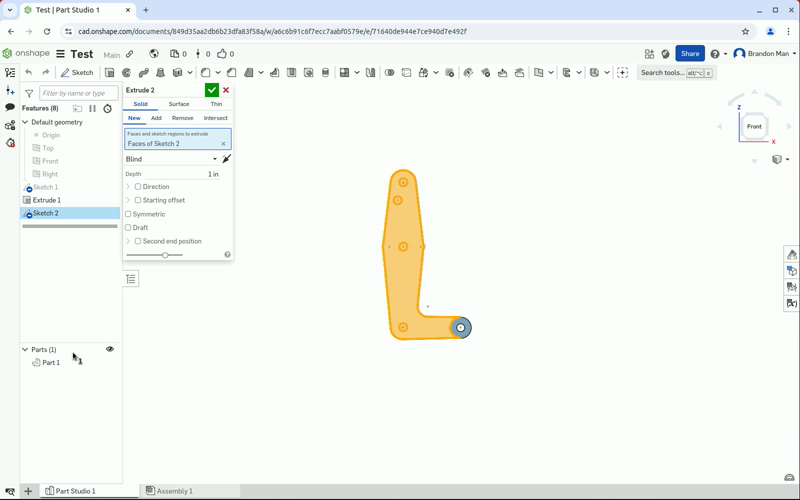
mouse_move(143, 106)
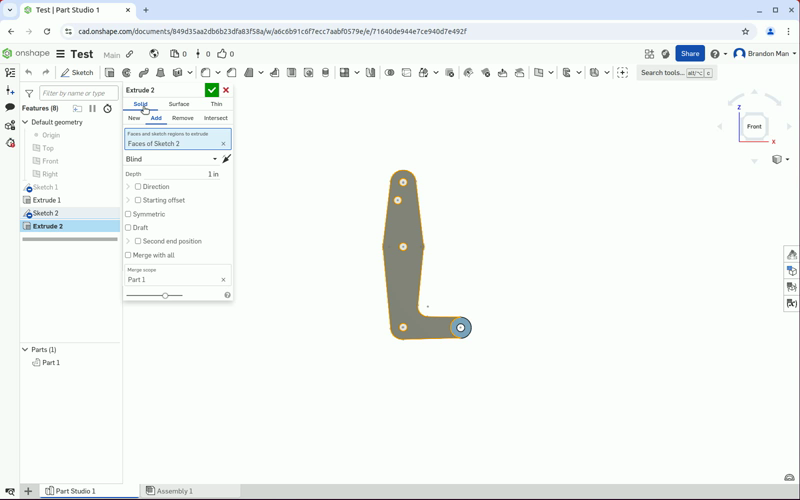
click(143, 106)
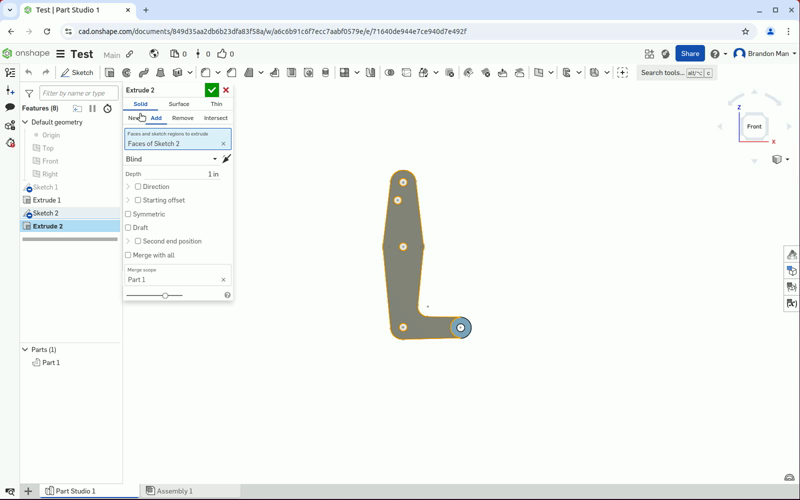
mouse_move(137, 120)
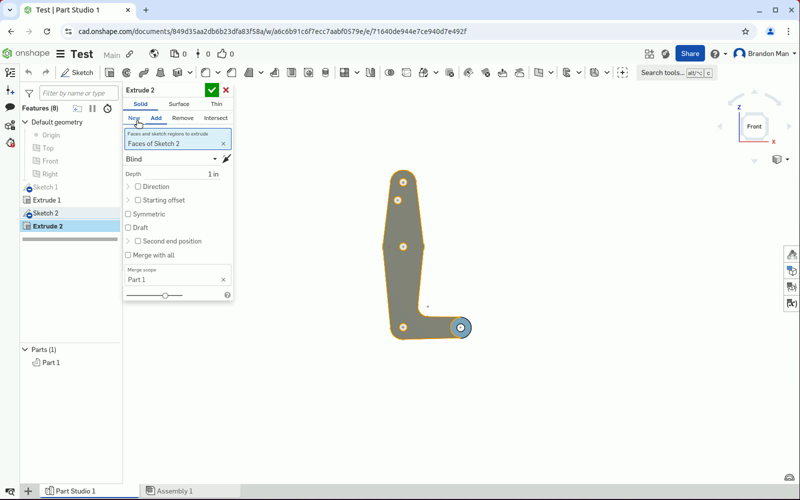
click(137, 120)
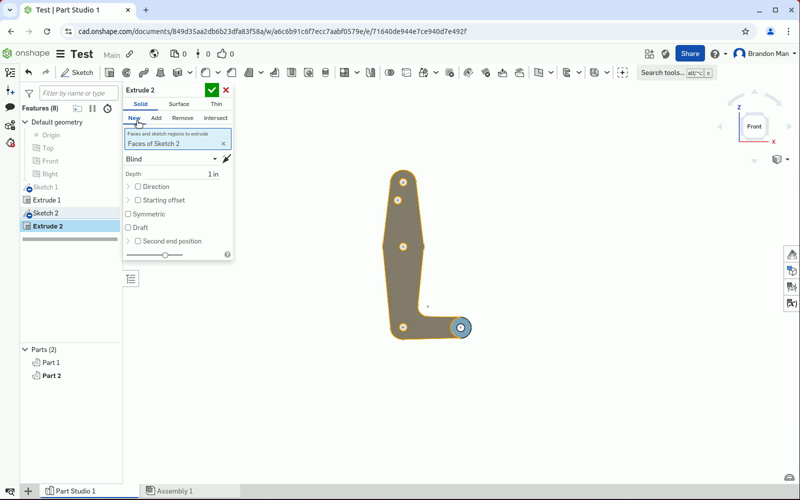
key(tab, 4)
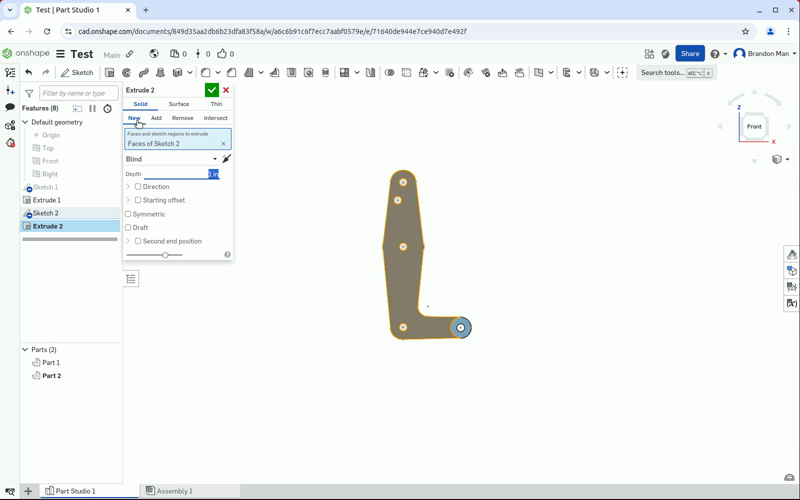
text(0.722)
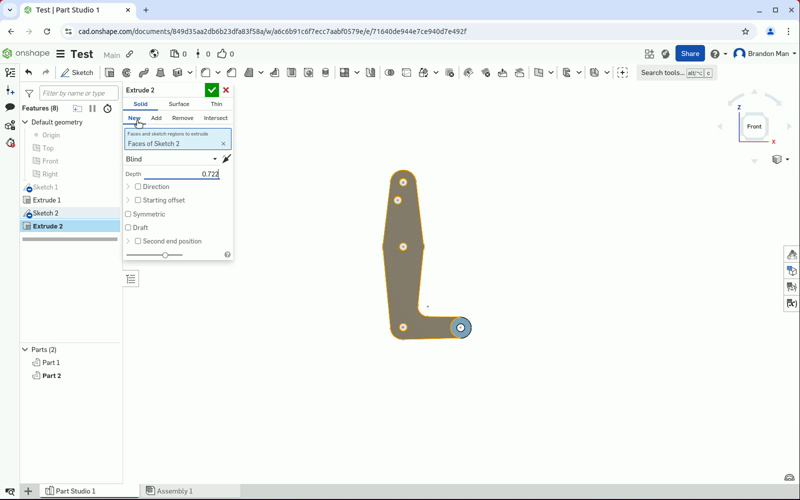
key(enter)
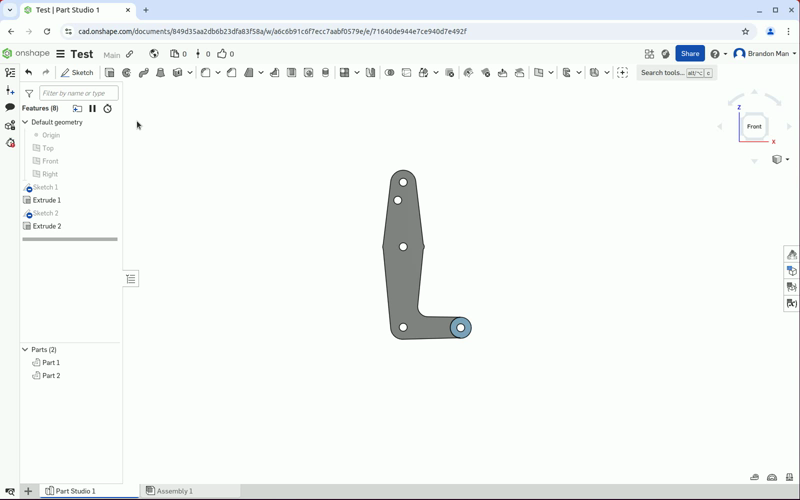
key(shift+h)
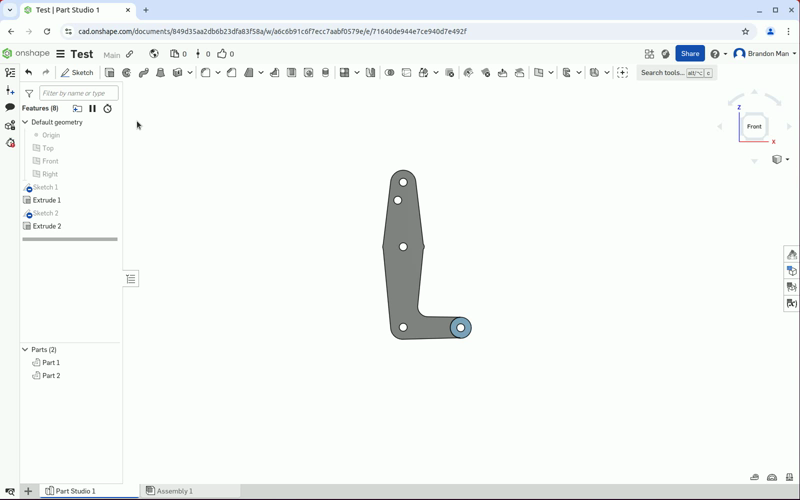
key(shift+h)
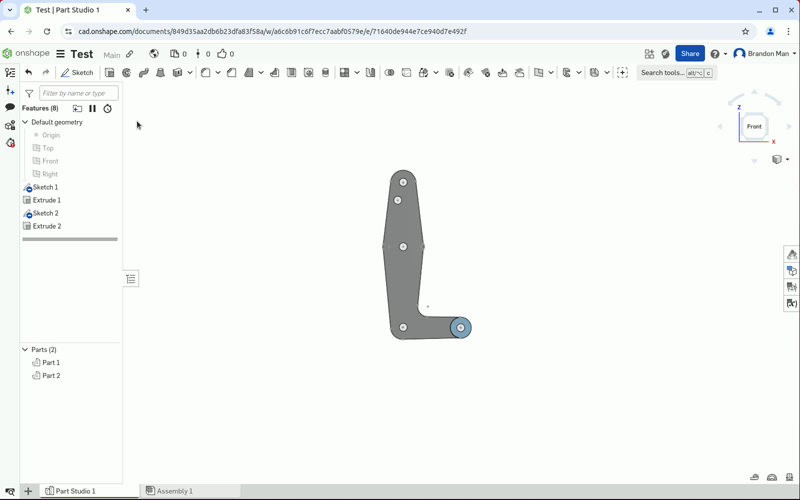
key(shift+7)
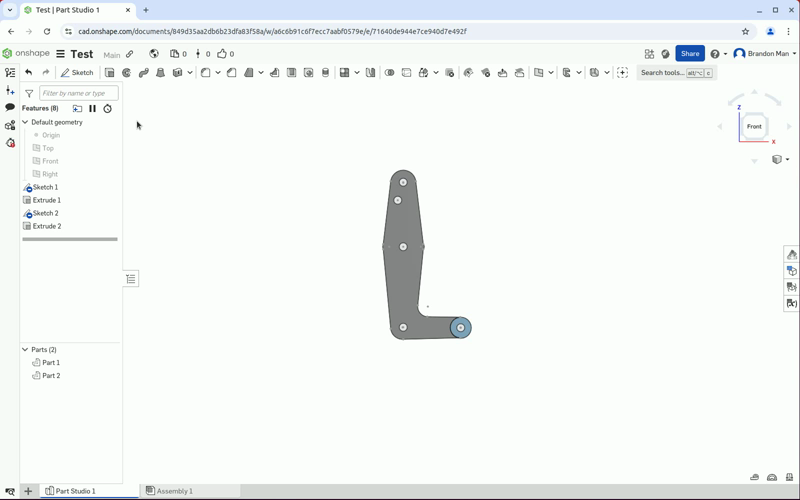
key(left, 2)
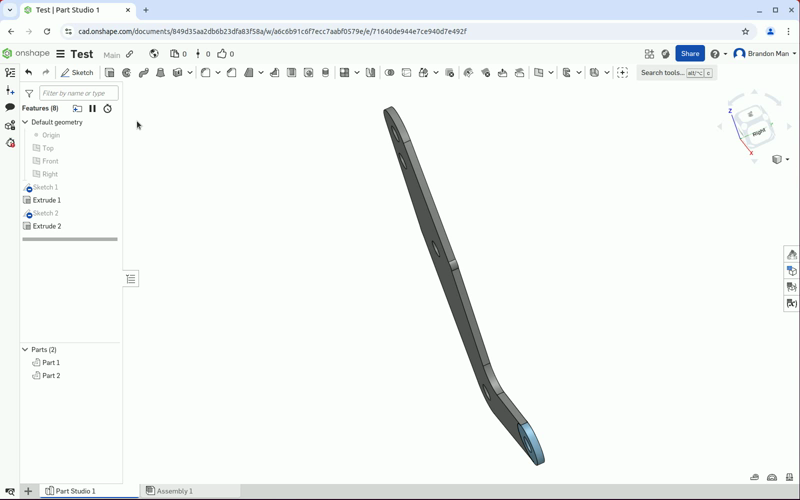
key(down, 2)
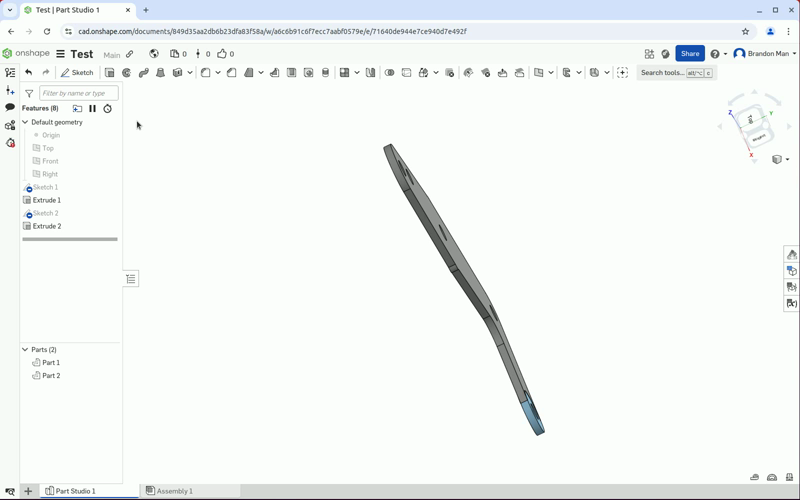
key(up, 2)
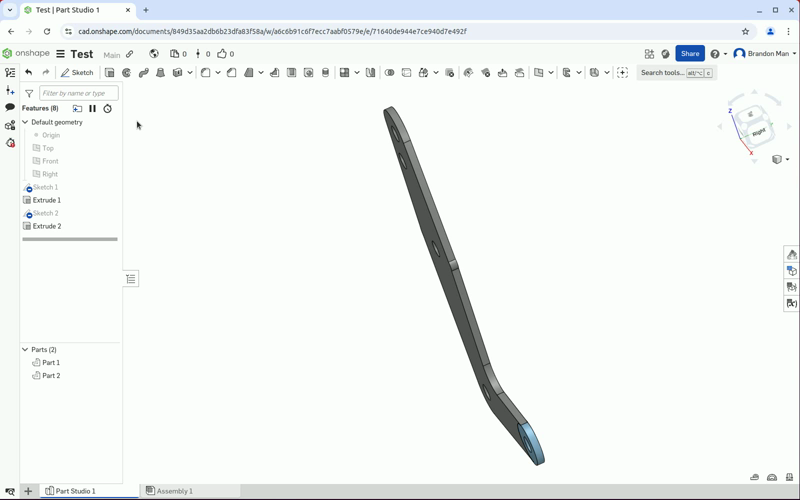
key(right, 2)
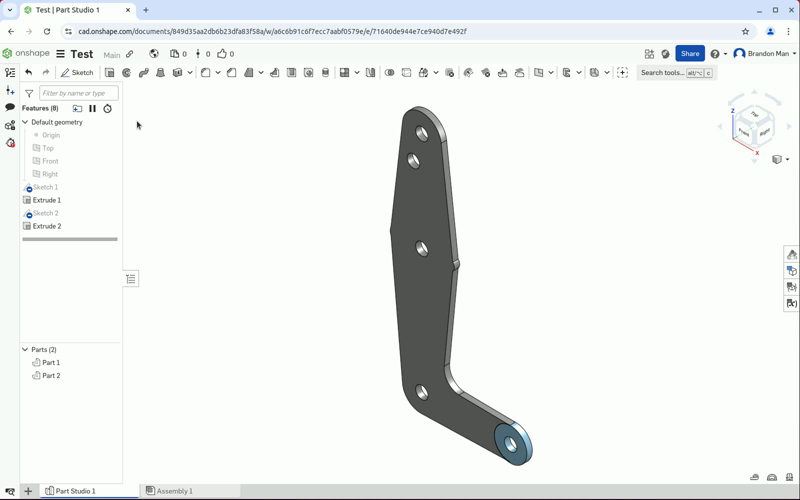
mouse_move(73, 189)
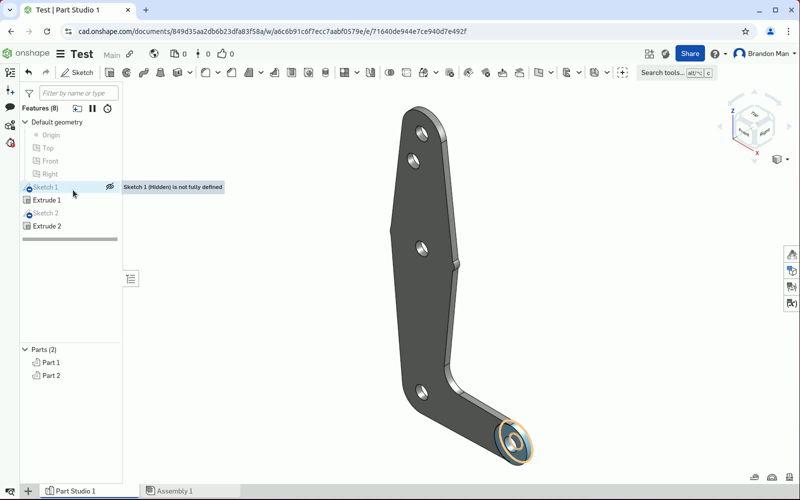
click(73, 189)